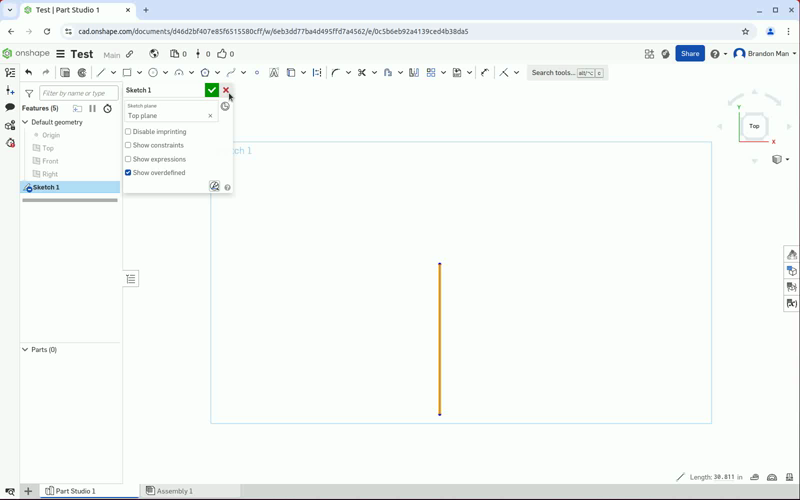
key(shift+h)
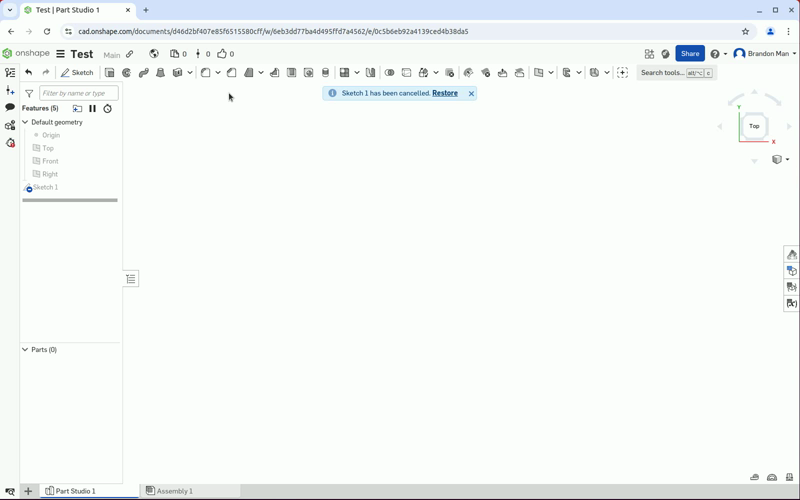
mouse_move(73, 352)
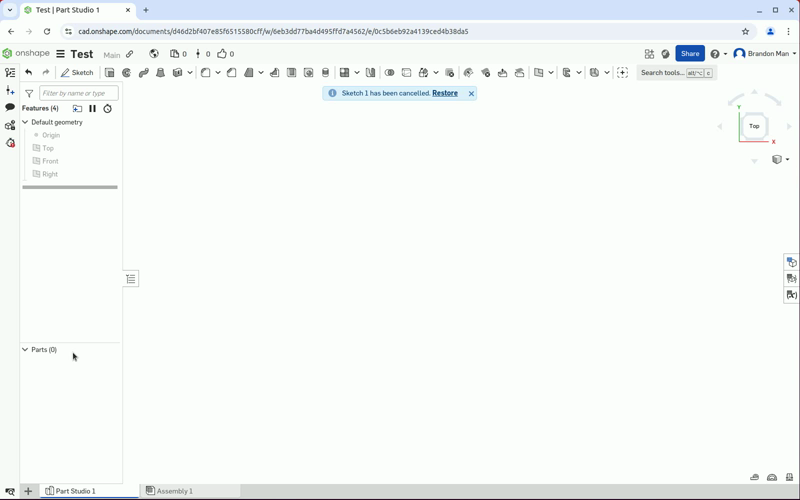
key(y)
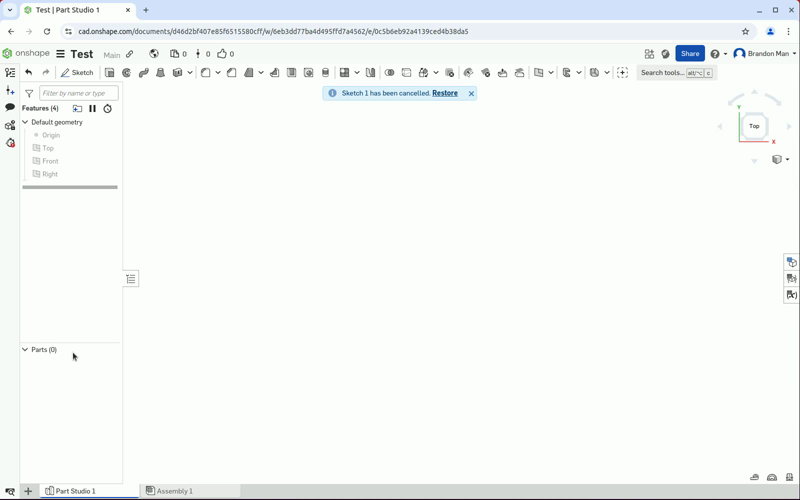
key(shift+p)
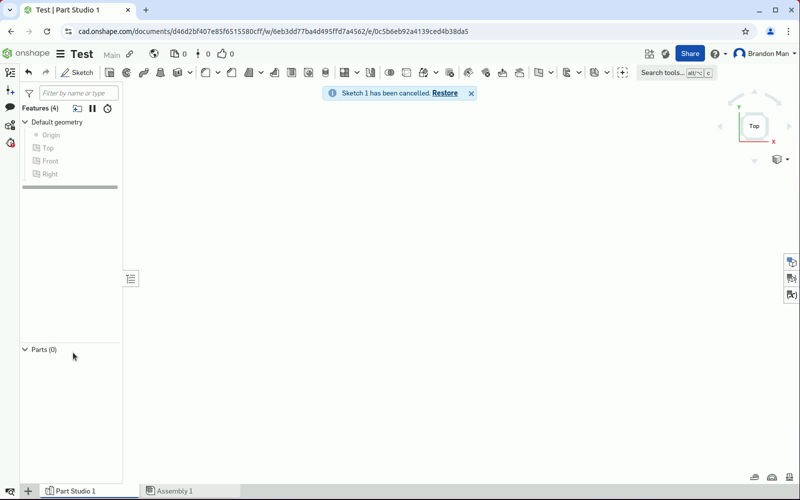
key(space)
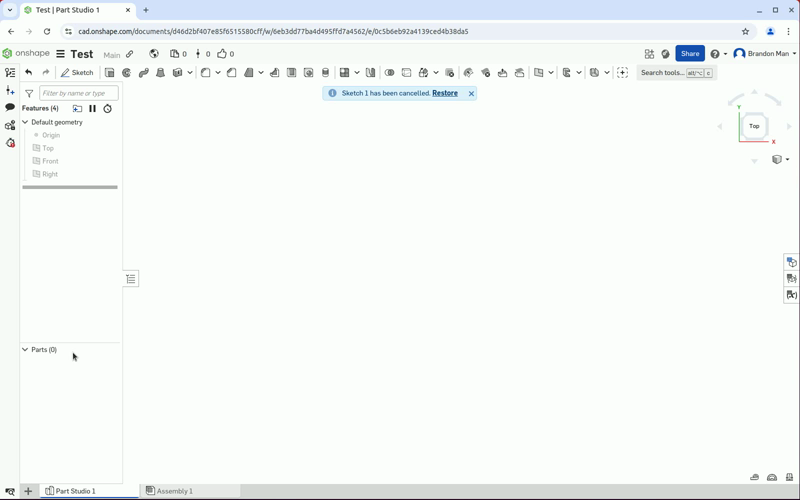
key_down(shift)
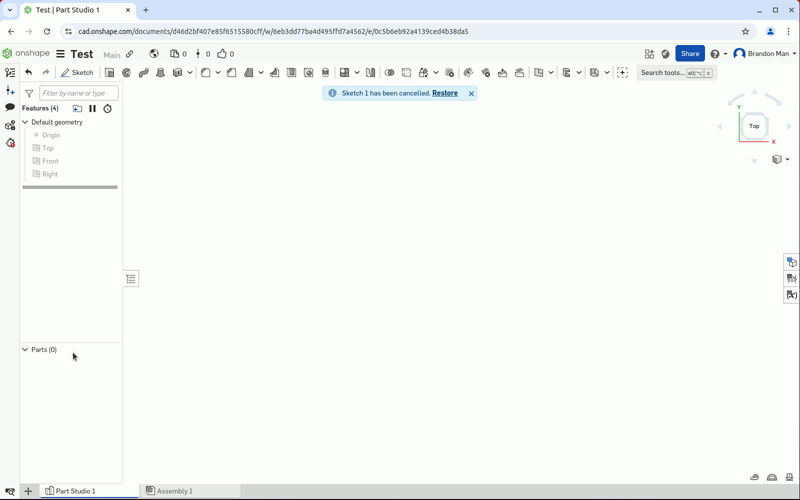
key(up)
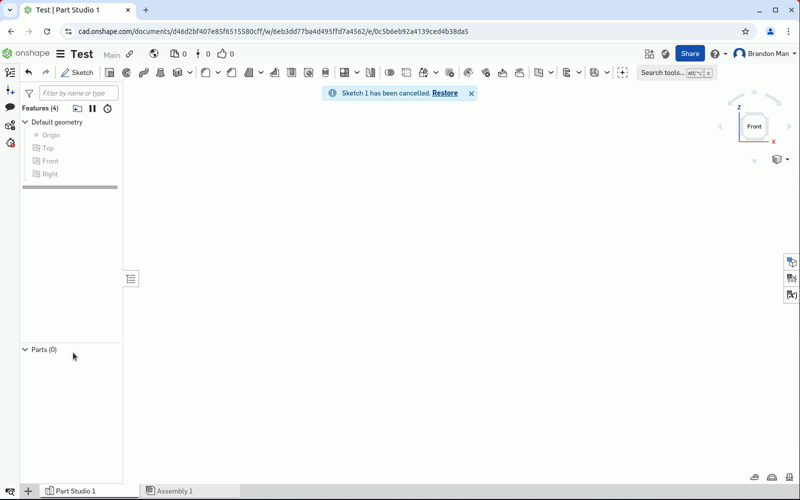
key_up(shift)
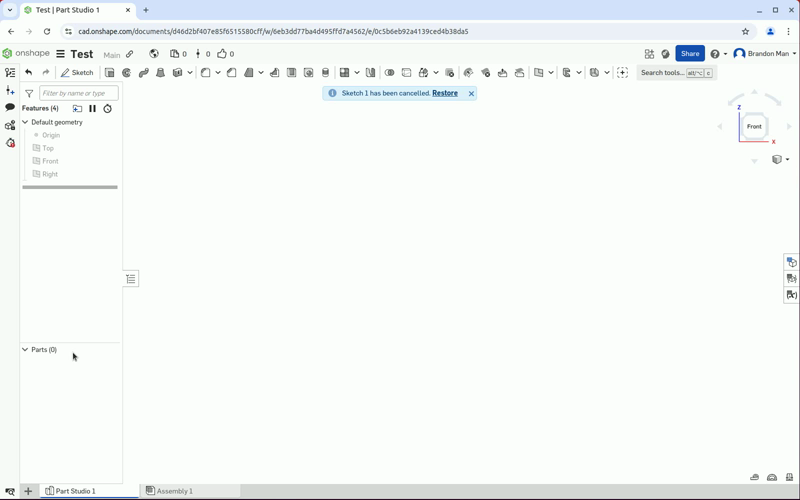
mouse_move(73, 352)
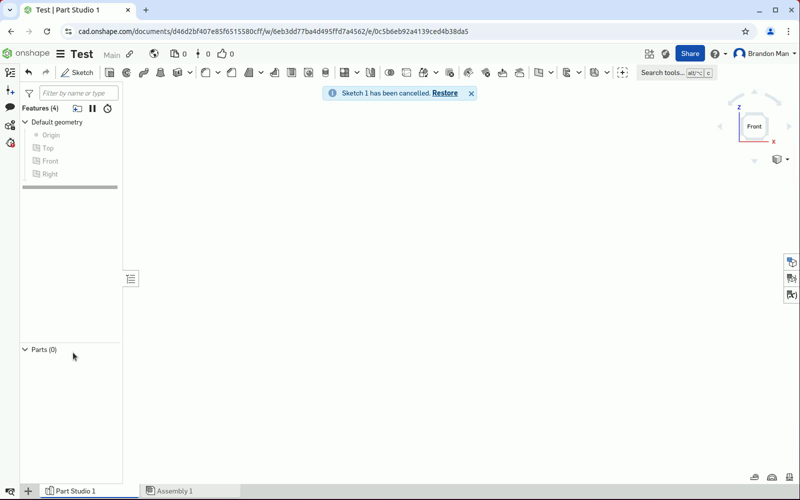
key(shift+y)
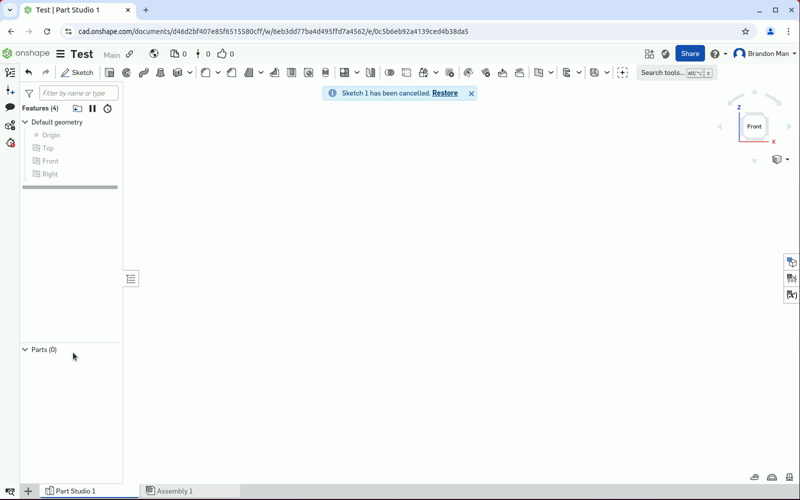
key(shift+s)
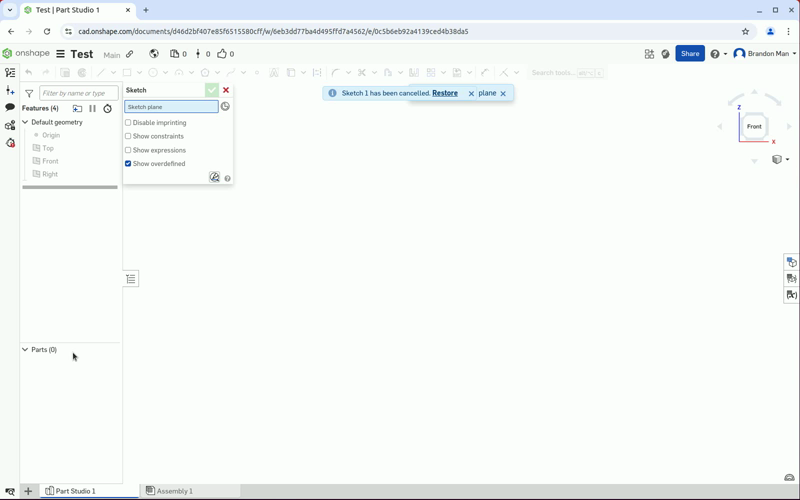
mouse_move(73, 163)
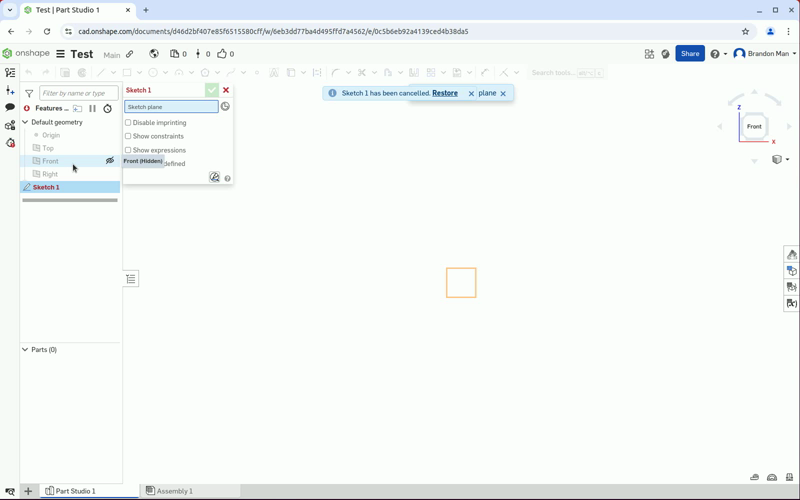
click(73, 163)
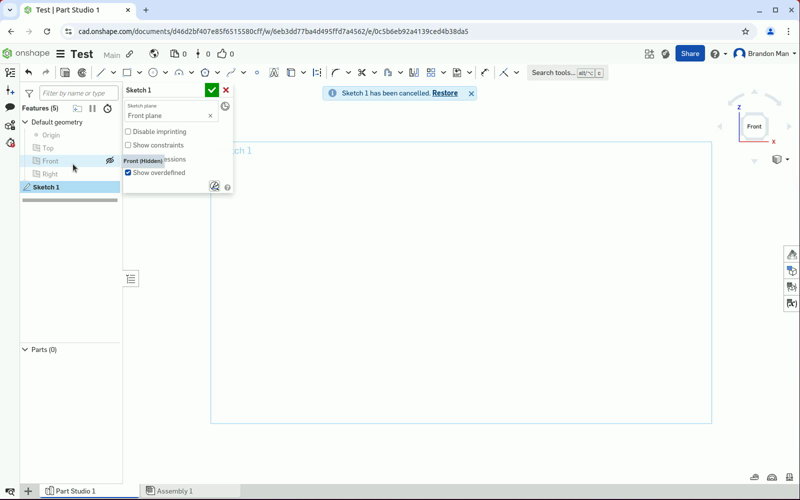
mouse_move(73, 352)
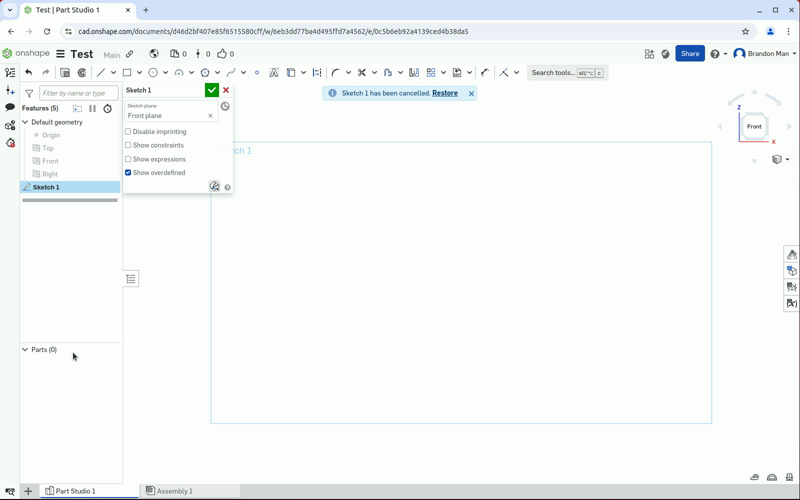
key(y)
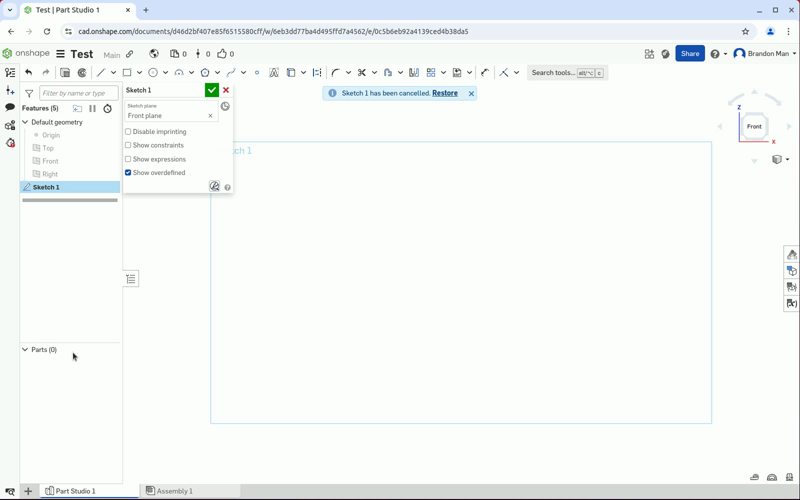
key(l)
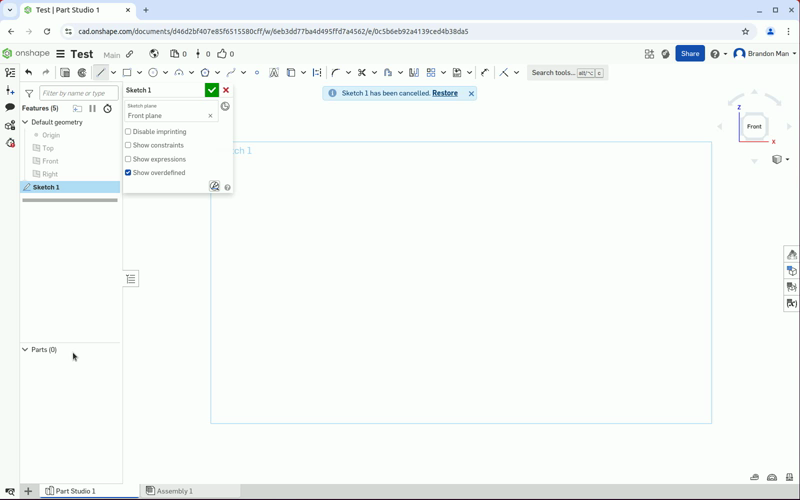
key_down(shift)
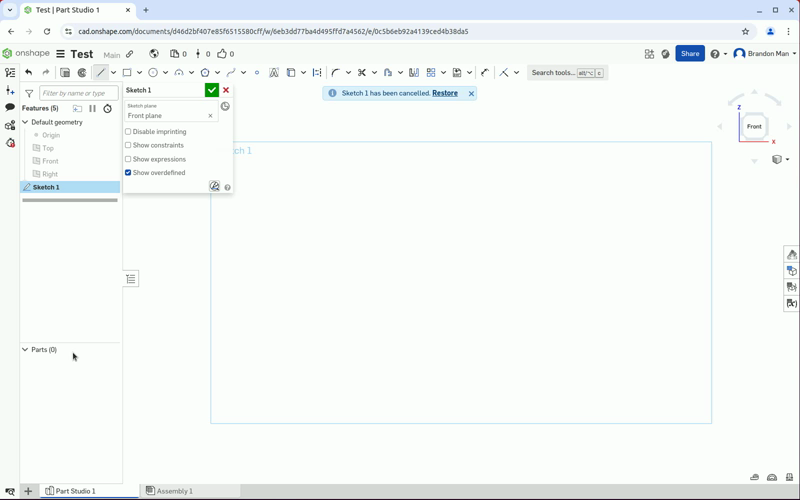
mouse_move(439, 231)
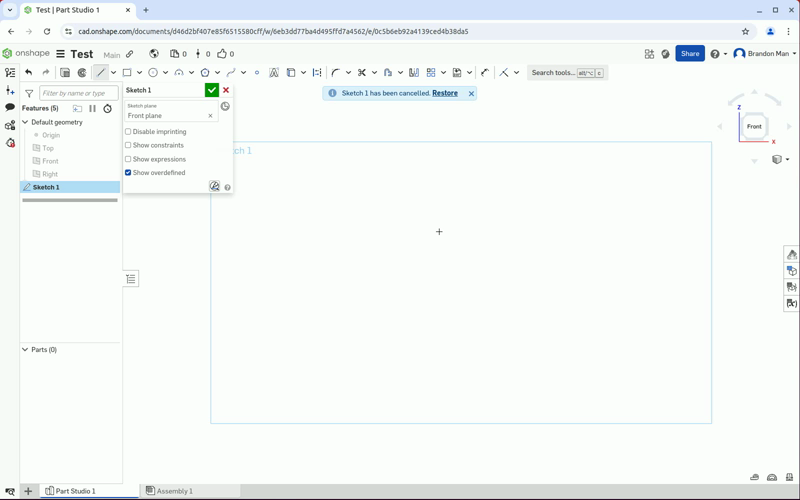
click(439, 231)
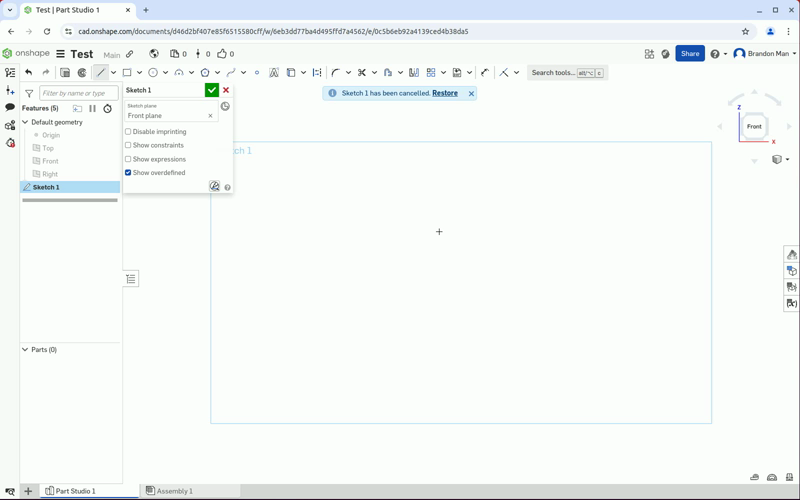
key_up(shift)
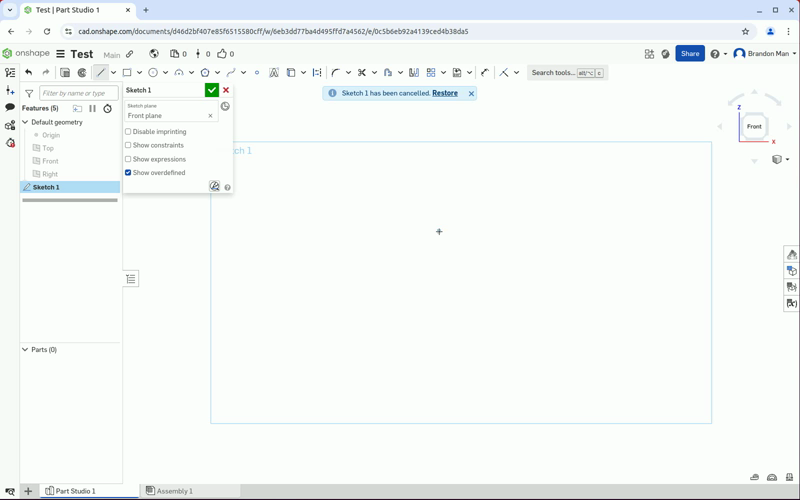
key_down(shift)
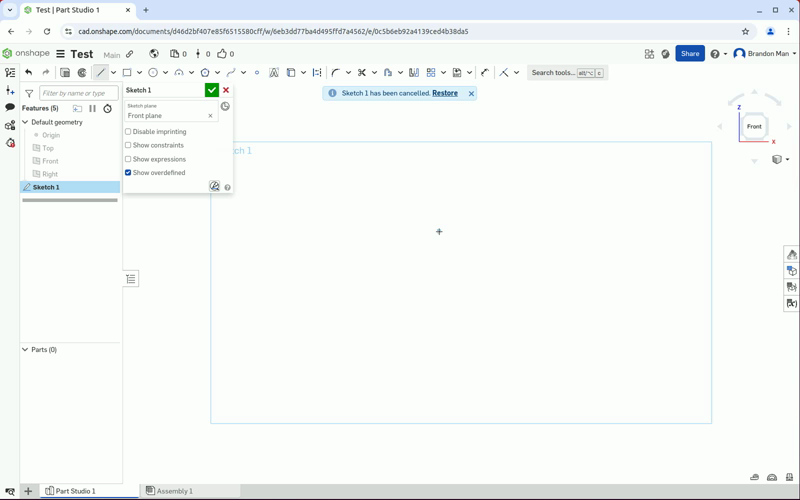
mouse_move(469, 231)
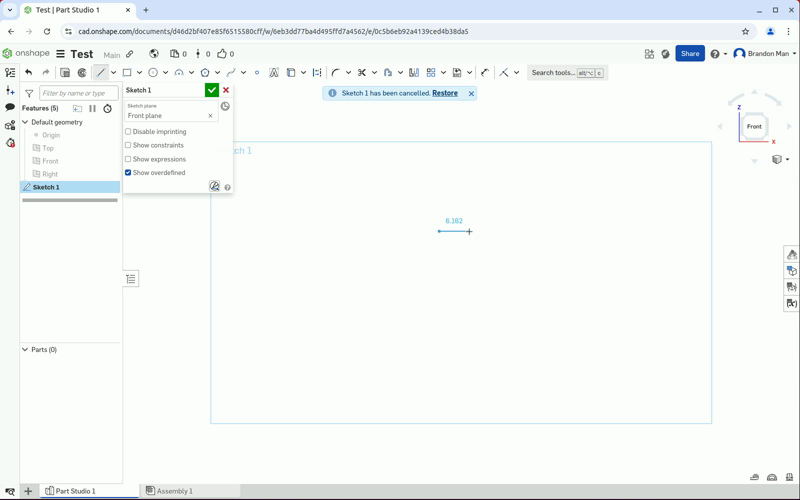
mouse_move(481, 231)
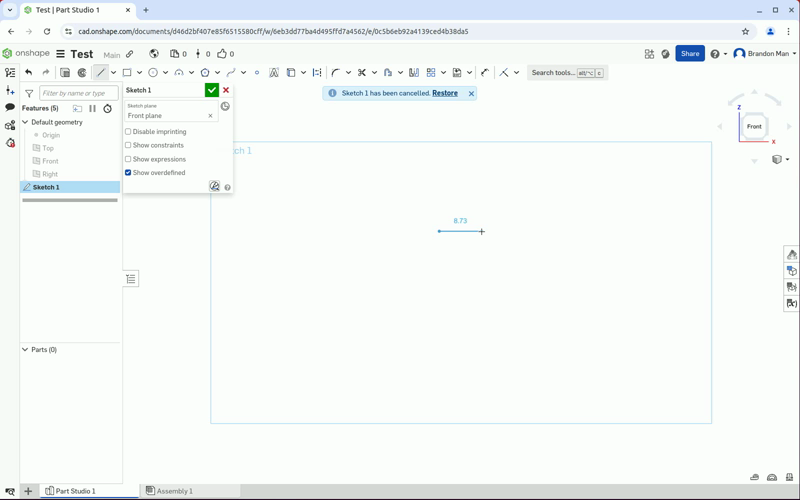
click(481, 231)
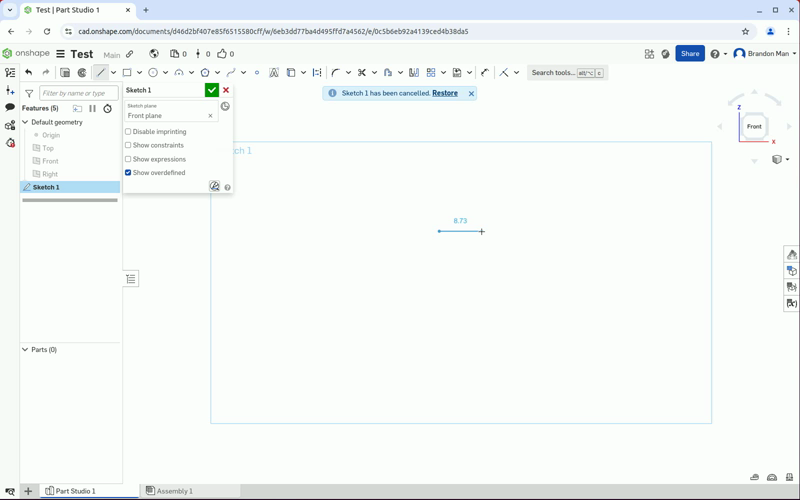
key_up(shift)
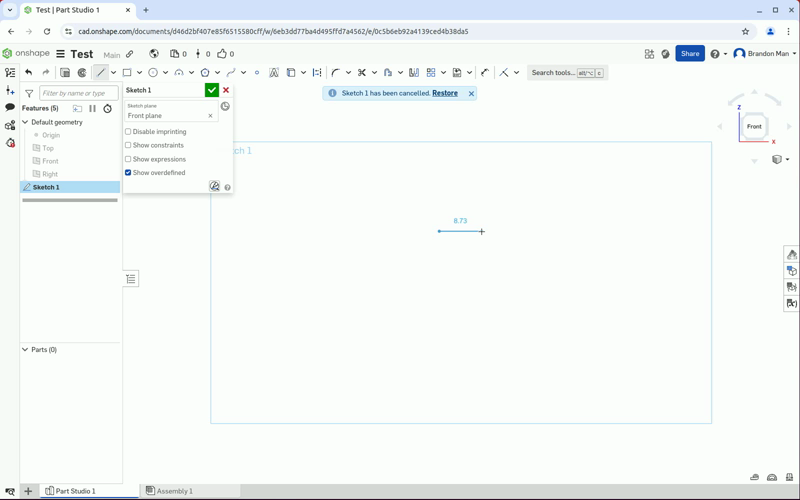
key_down(shift)
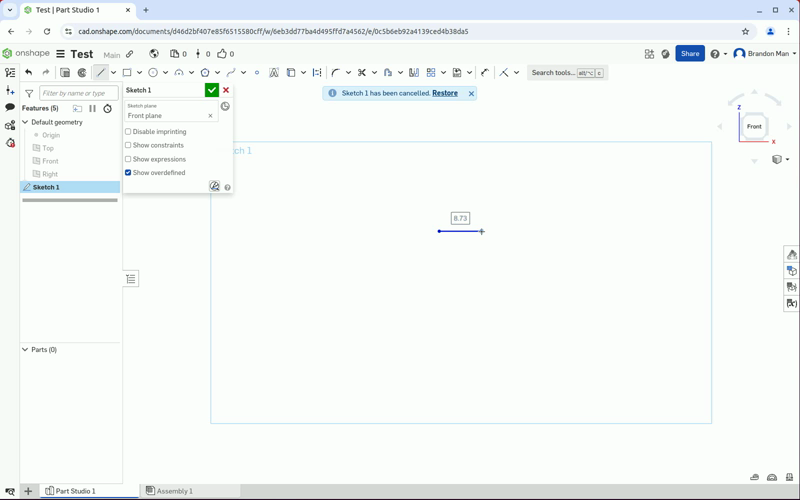
mouse_move(511, 231)
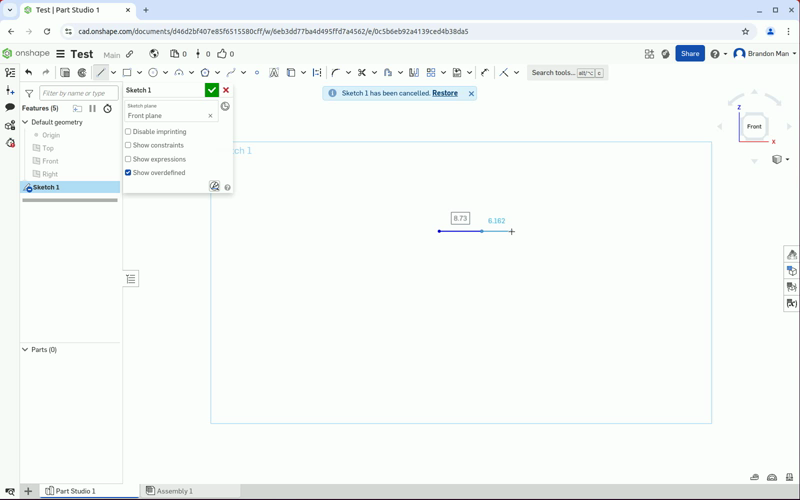
mouse_move(481, 189)
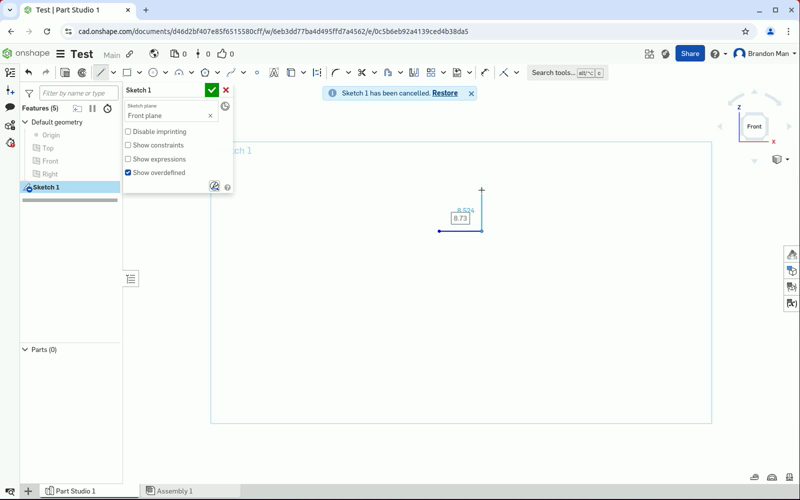
click(481, 189)
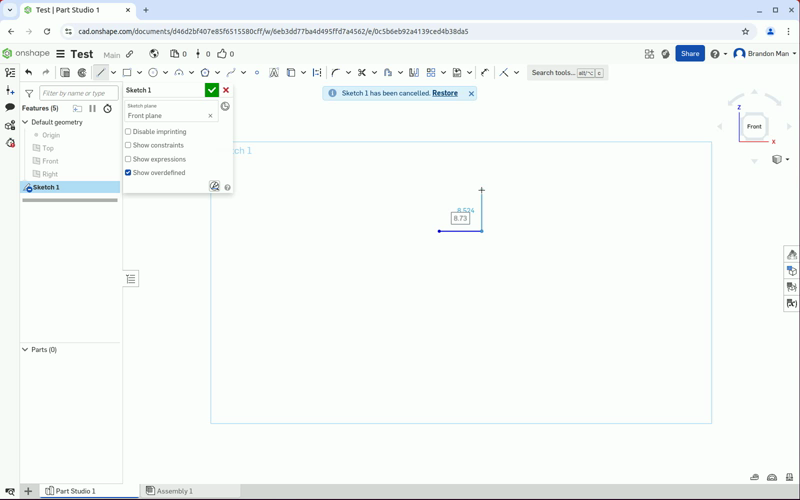
key_up(shift)
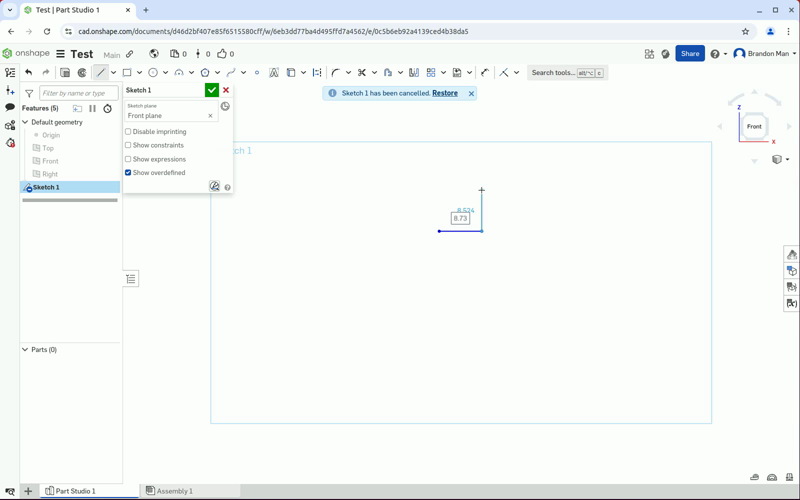
key_down(shift)
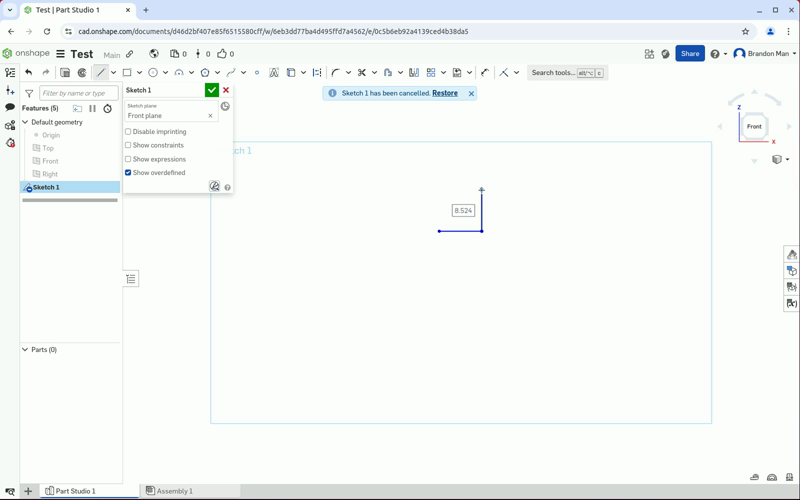
mouse_move(511, 189)
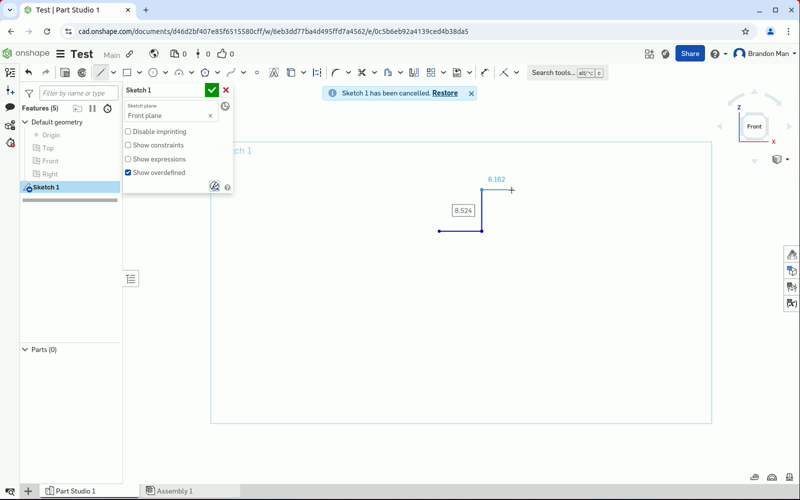
mouse_move(439, 189)
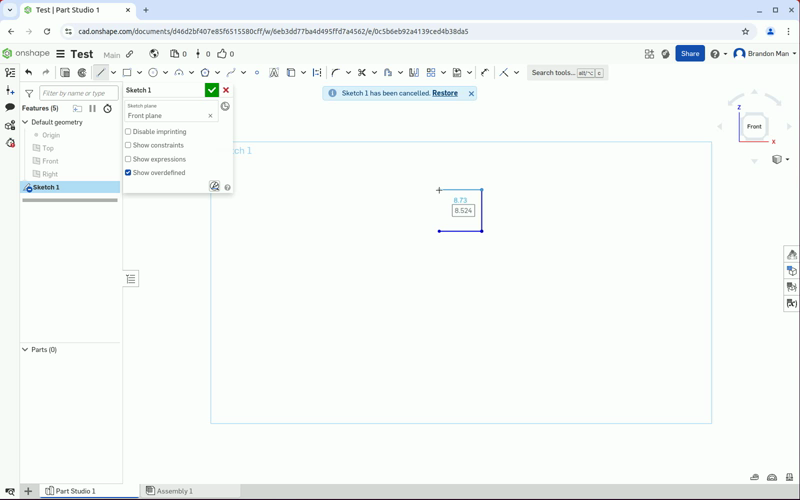
click(439, 189)
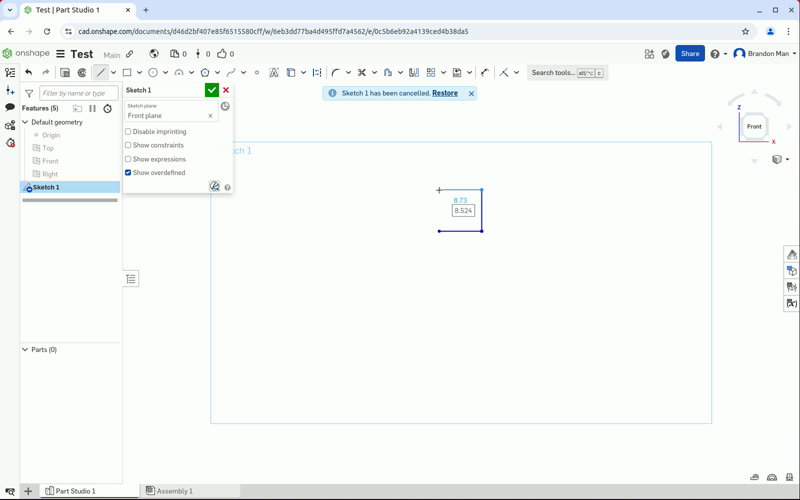
key_up(shift)
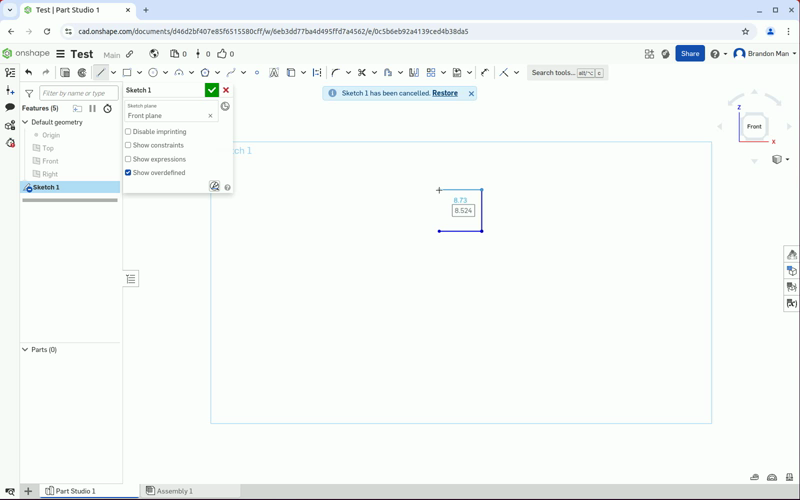
mouse_move(469, 189)
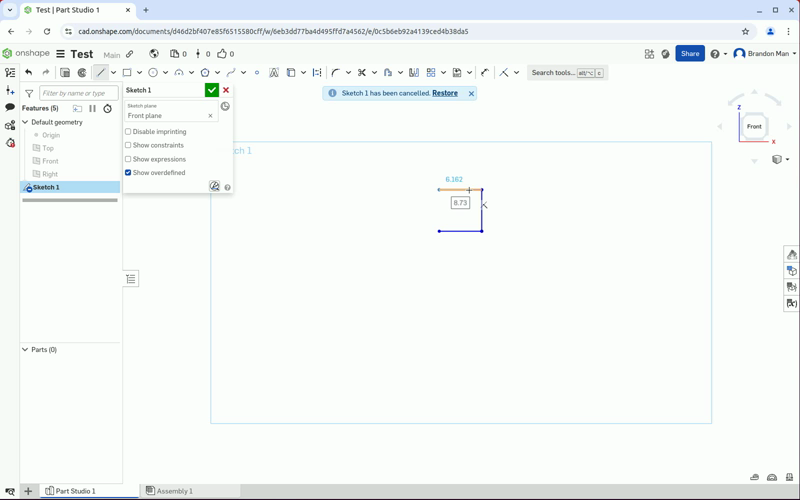
key_down(shift)
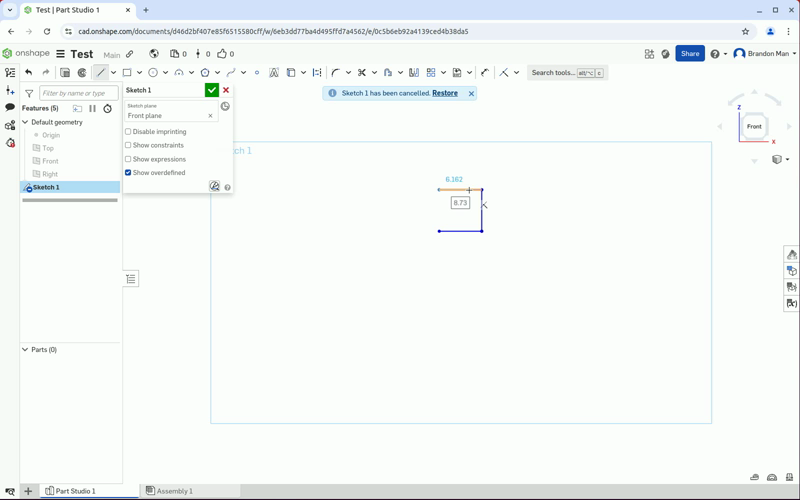
mouse_move(439, 231)
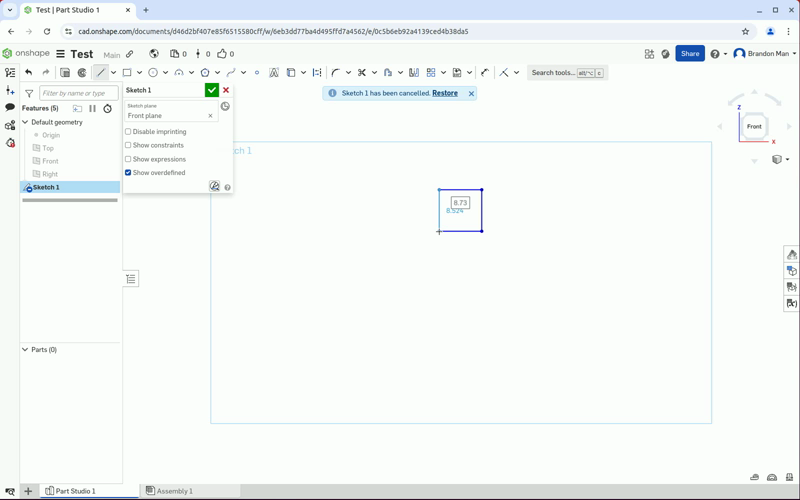
key_up(shift)
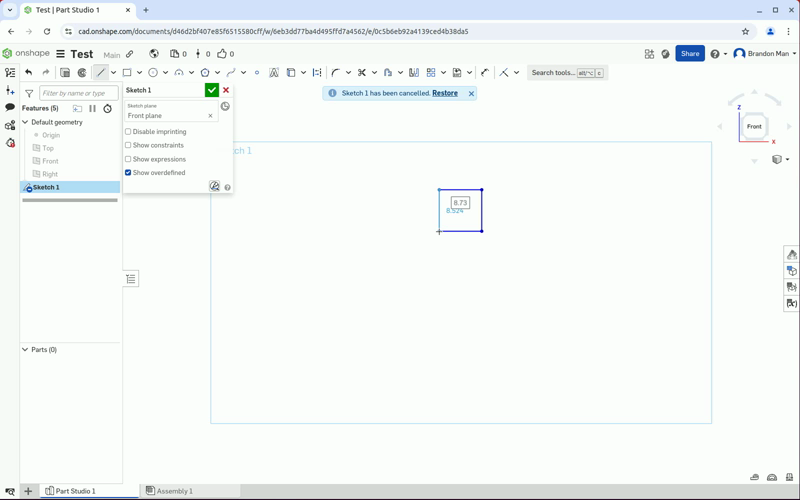
click(439, 231)
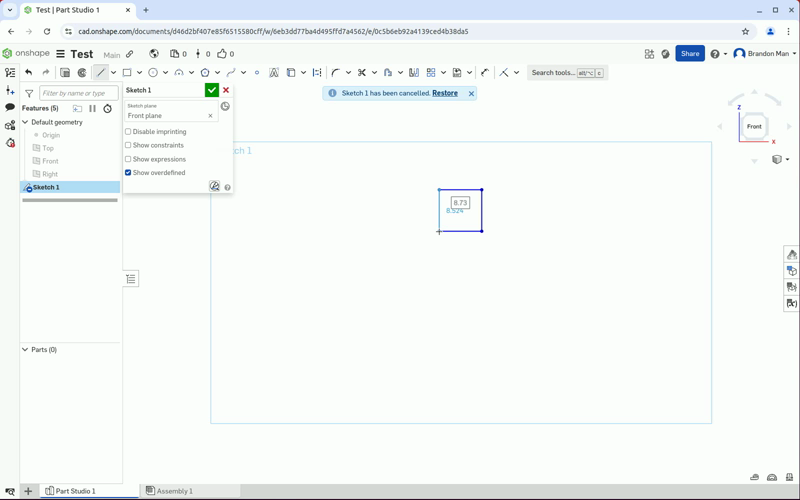
key(esc)
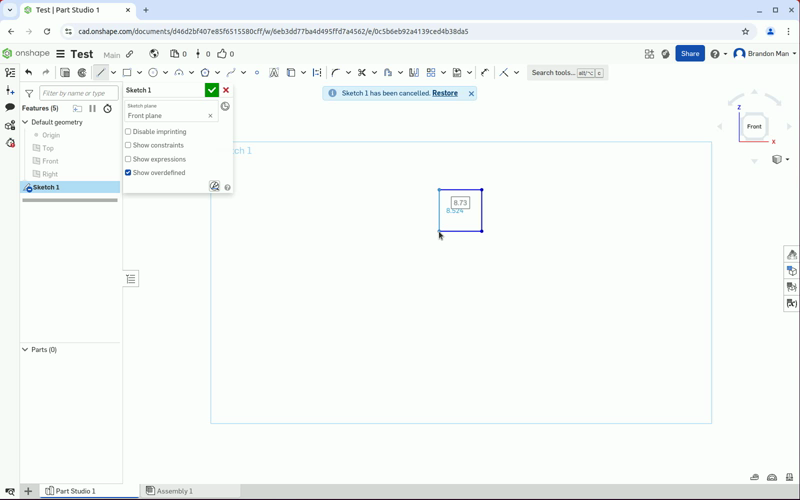
mouse_move(472, 219)
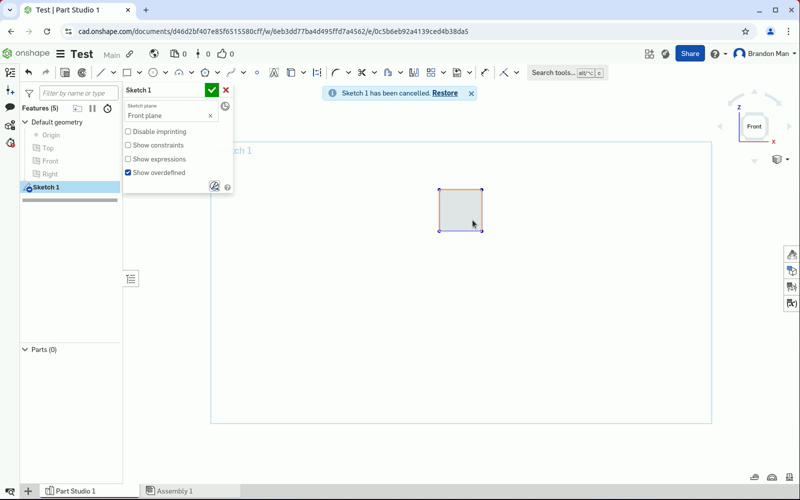
scroll(6)
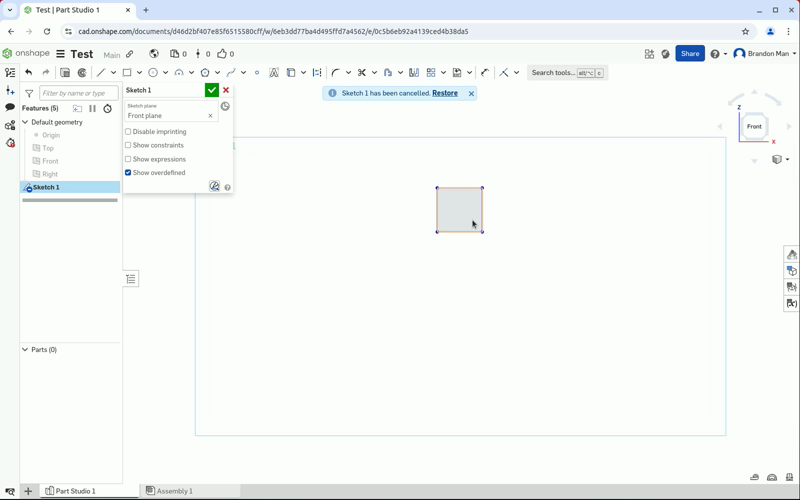
scroll(6)
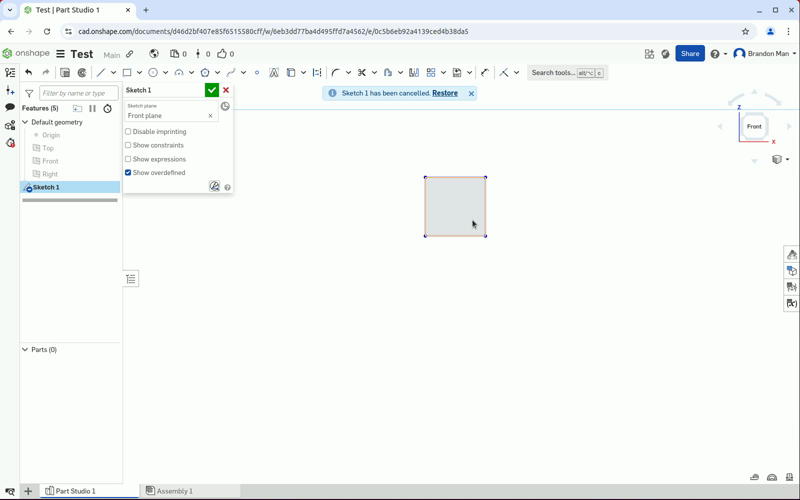
scroll(6)
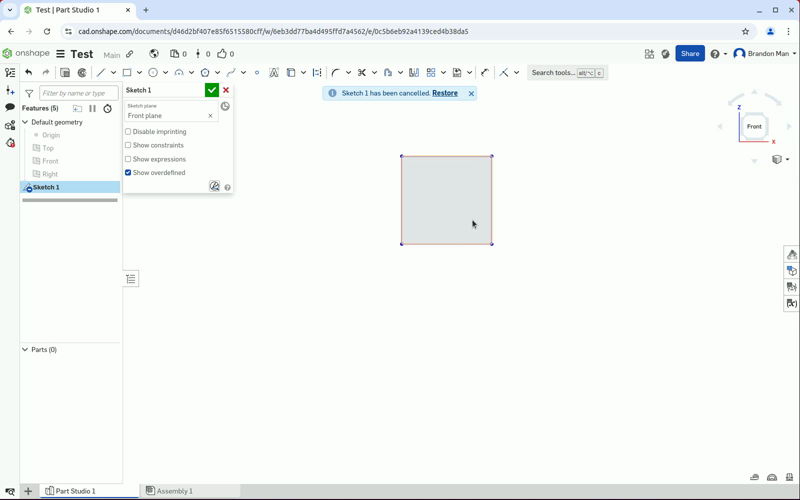
scroll(6)
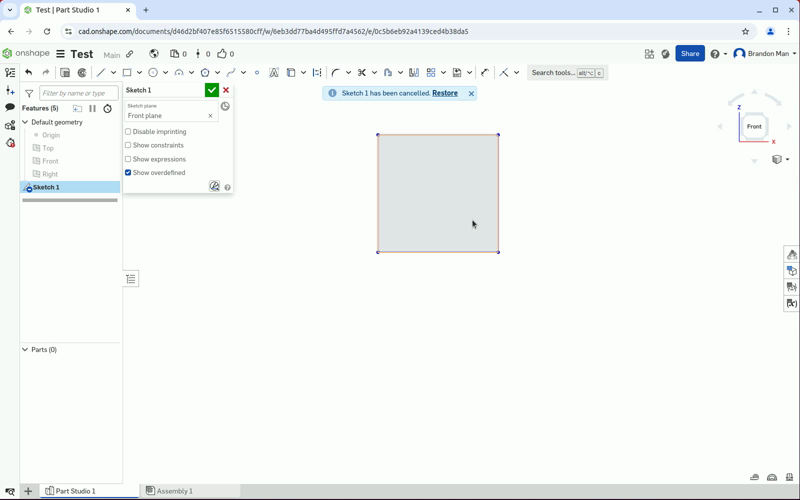
scroll(6)
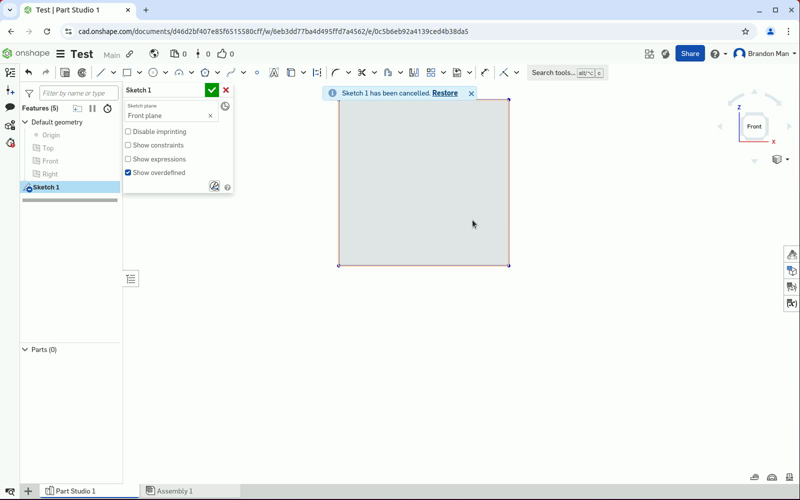
scroll(6)
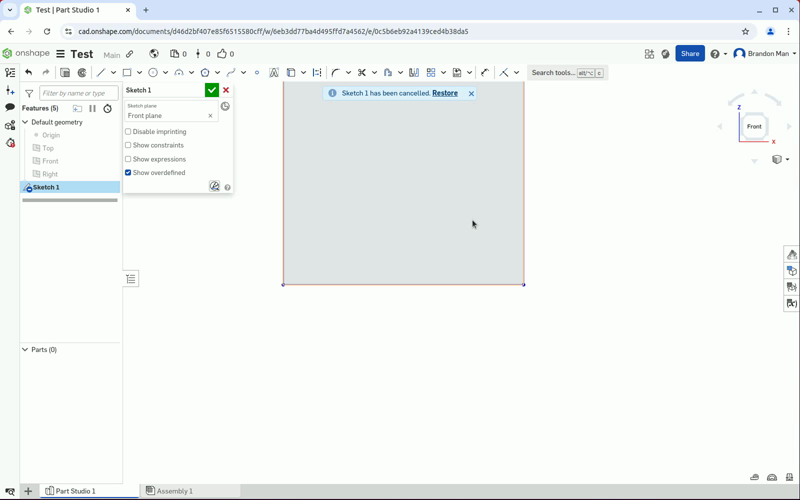
scroll(6)
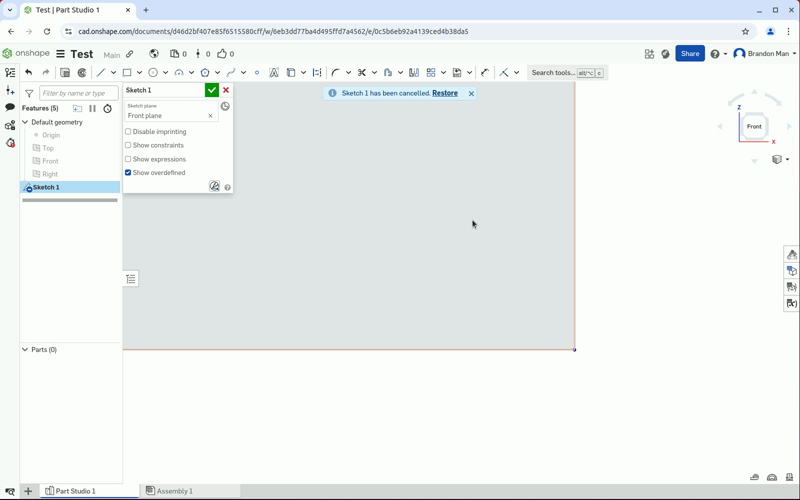
click(472, 219)
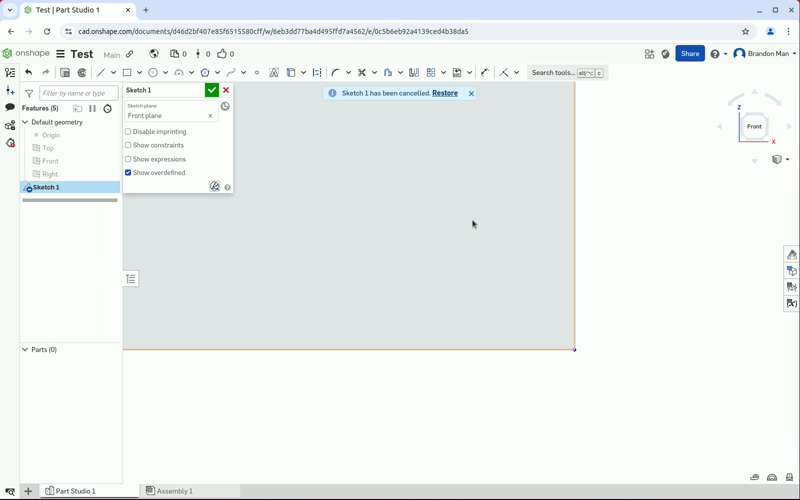
scroll(-6)
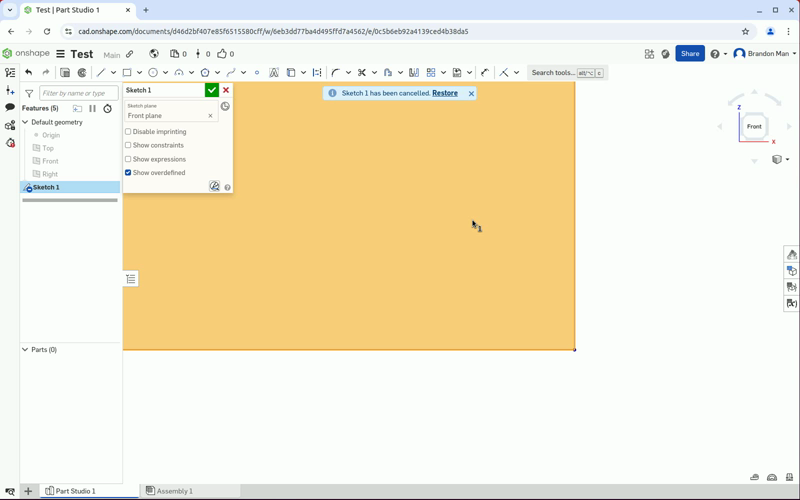
scroll(-6)
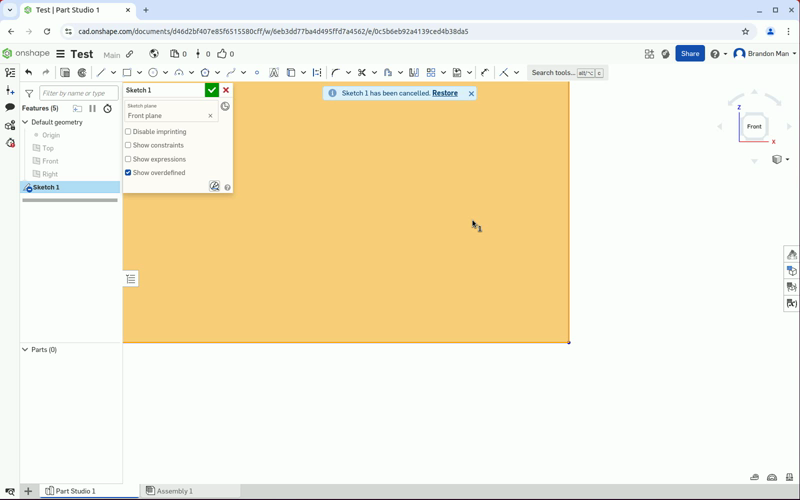
scroll(-6)
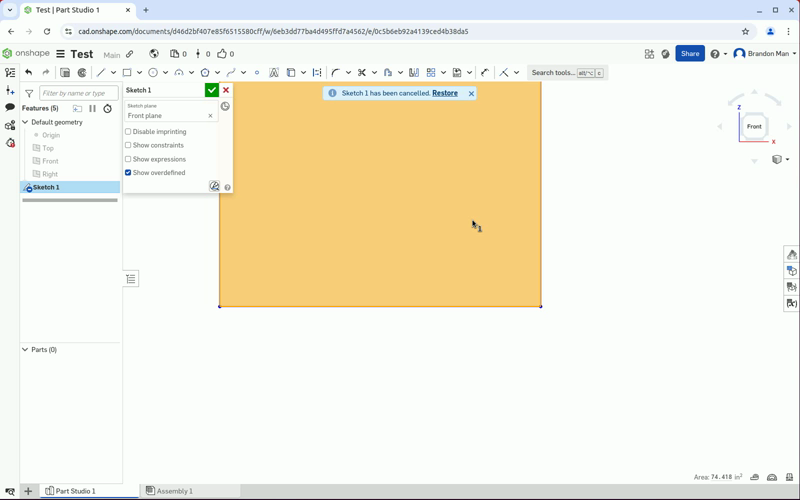
scroll(-6)
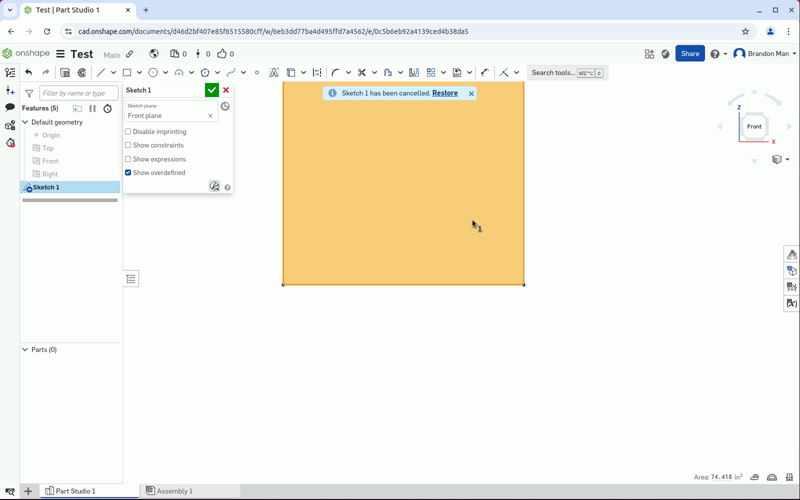
scroll(-6)
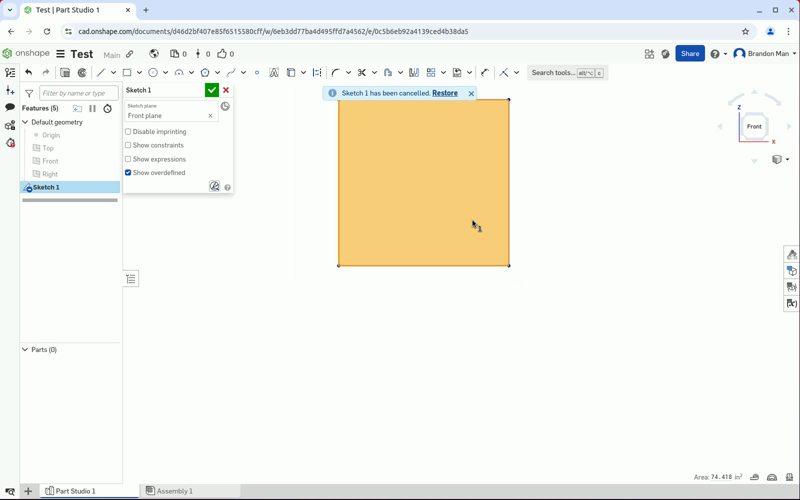
scroll(-6)
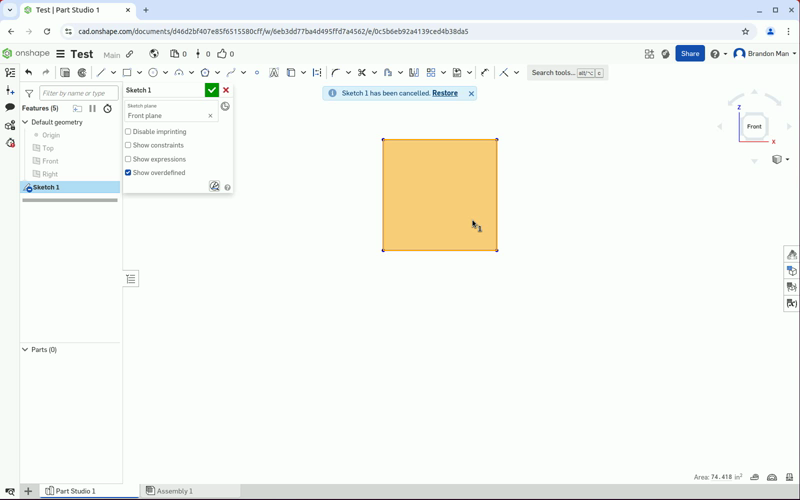
scroll(-6)
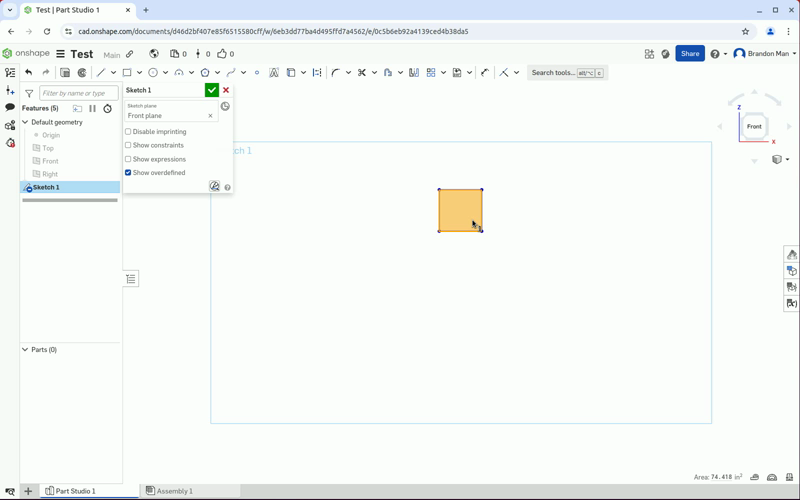
mouse_move(73, 352)
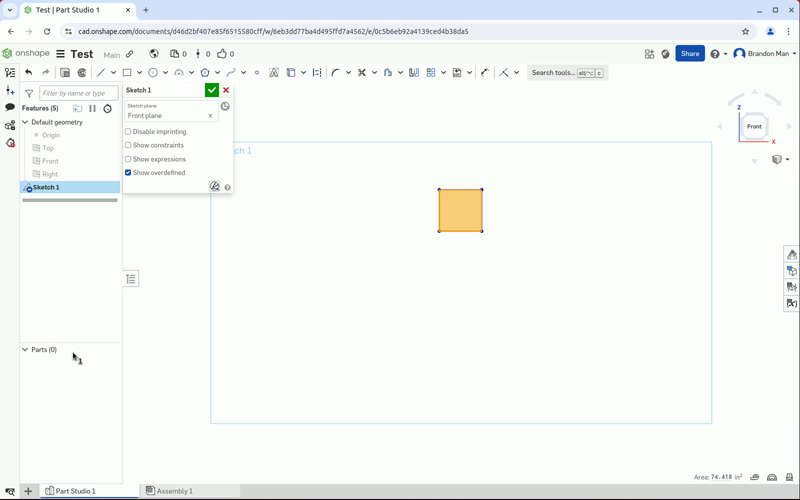
key(shift+y)
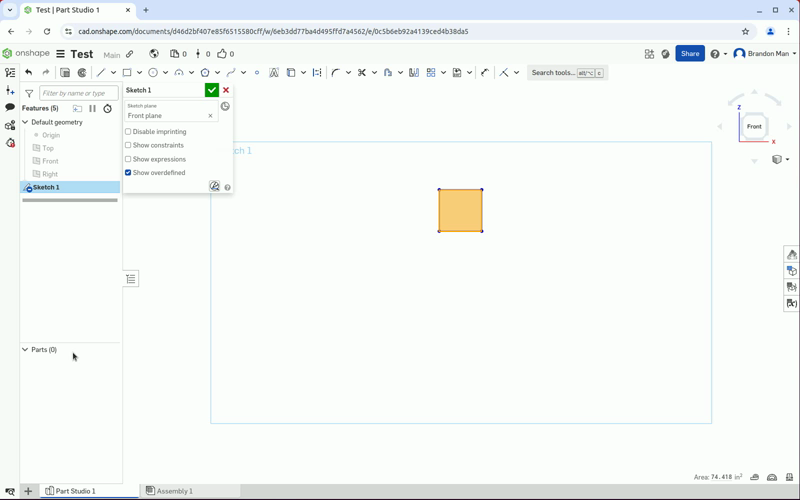
key(shift+e)
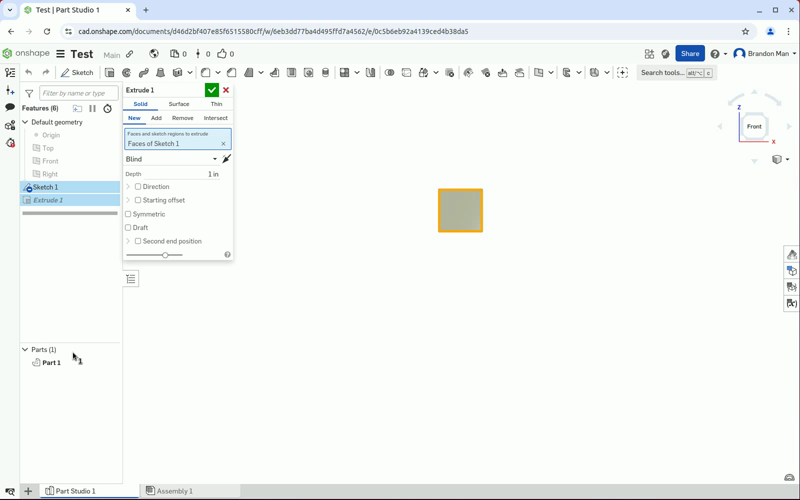
mouse_move(143, 106)
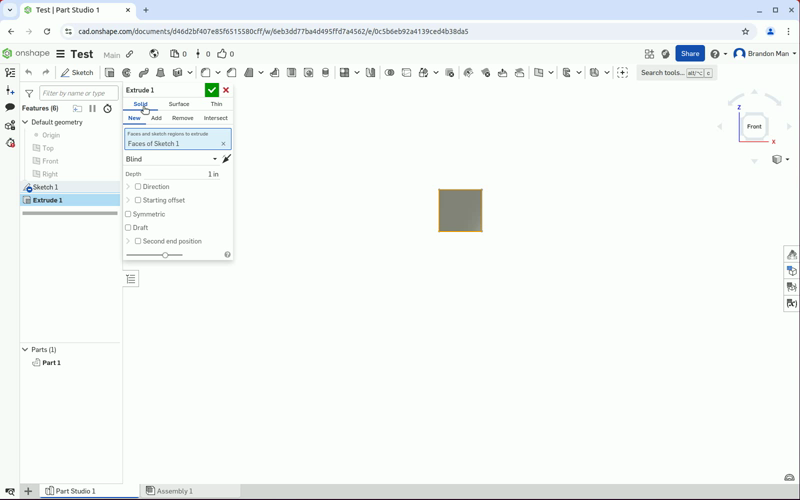
click(143, 106)
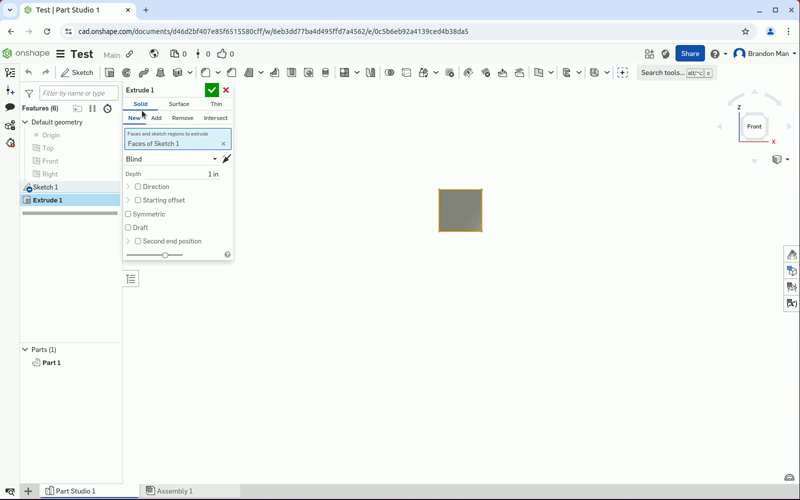
mouse_move(137, 120)
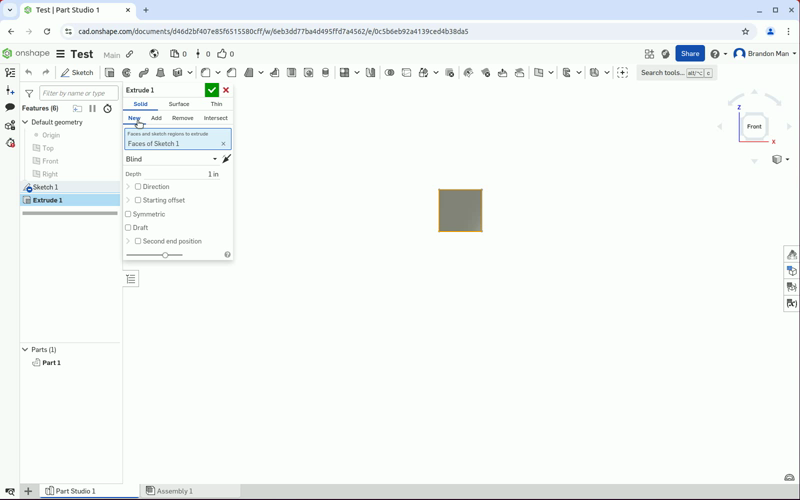
click(137, 120)
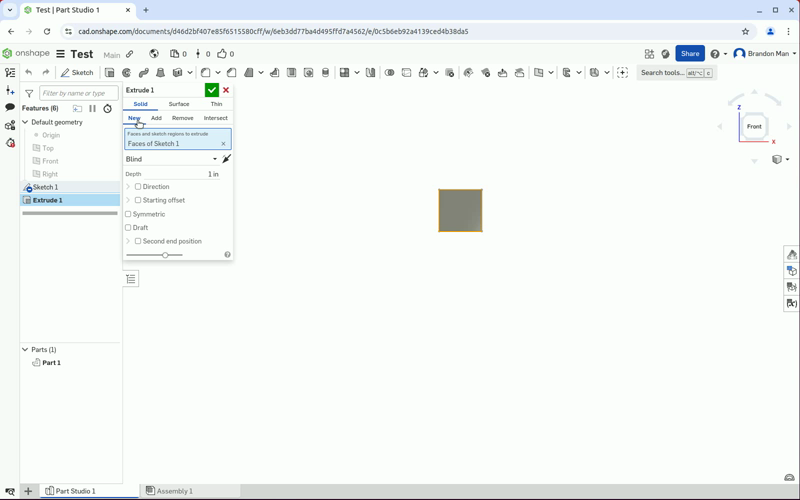
key(tab, 4)
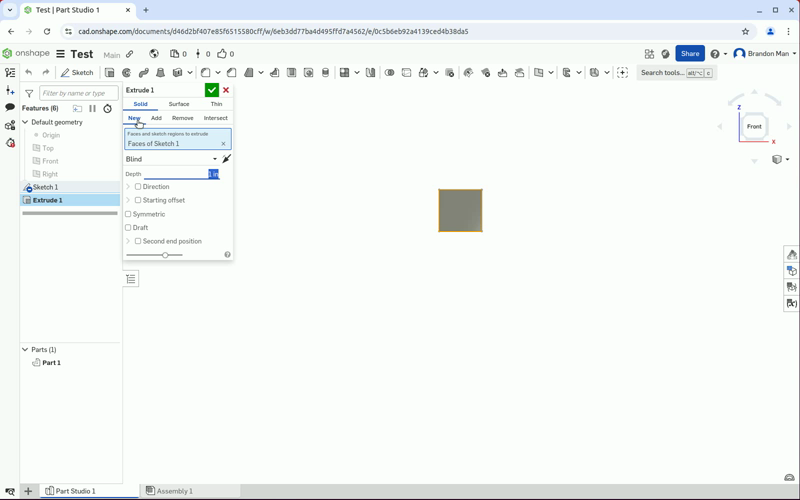
text(0.481)
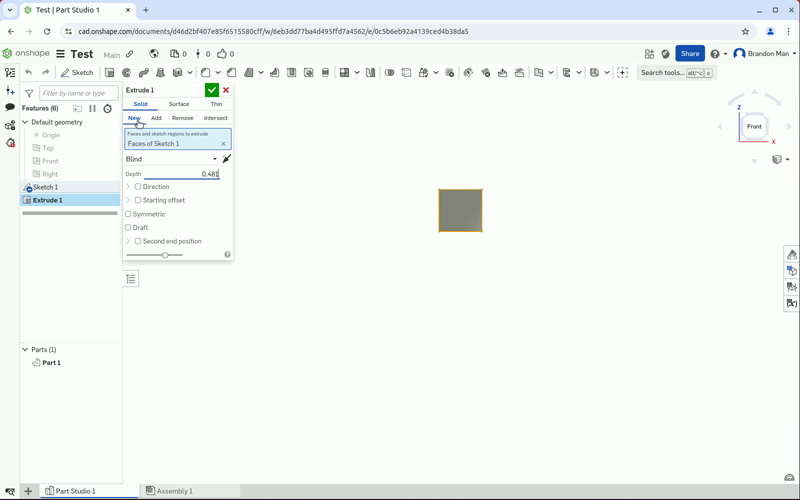
key(enter)
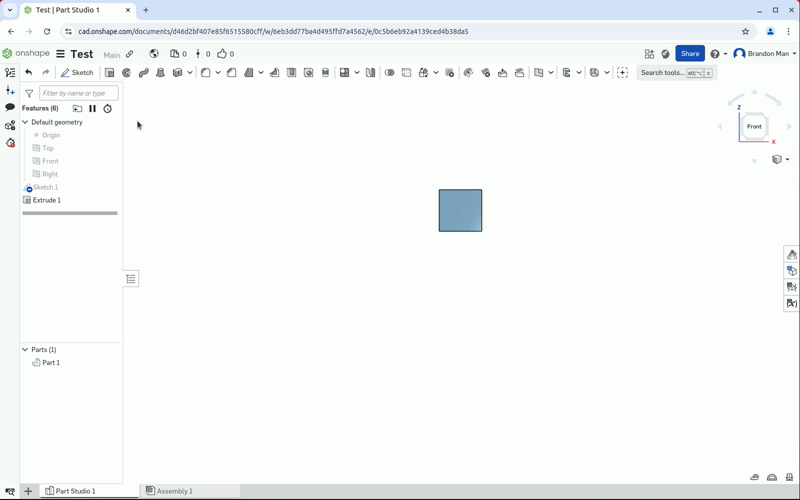
key(shift+h)
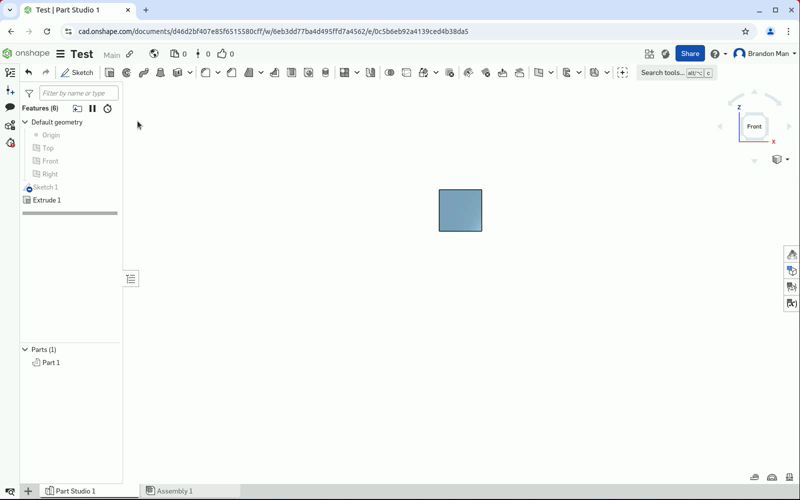
key(shift+h)
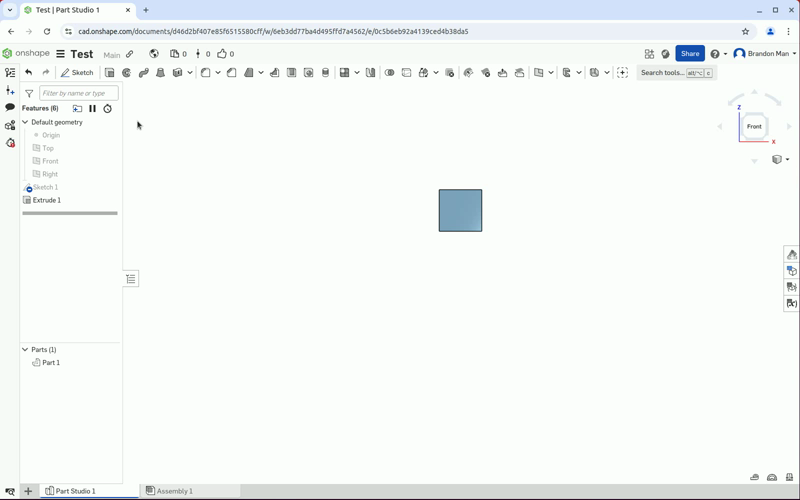
mouse_move(73, 189)
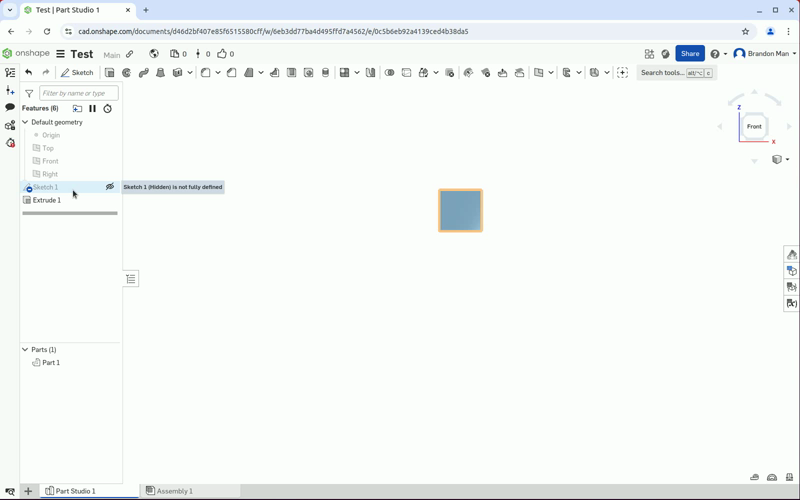
click(73, 189)
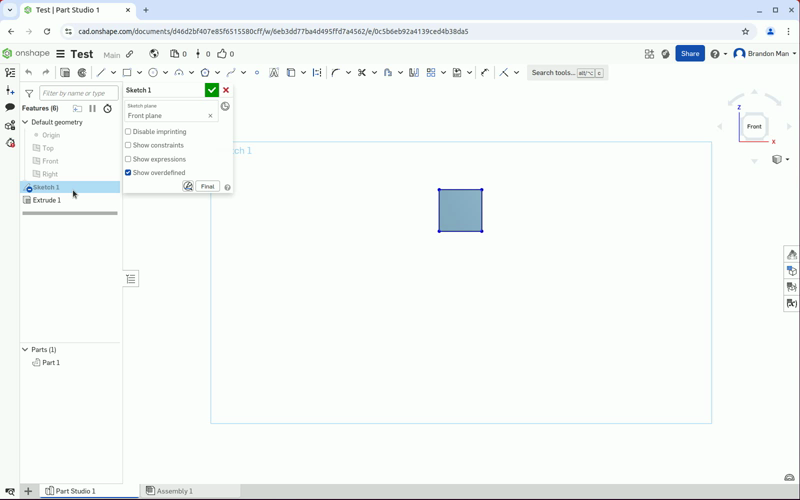
mouse_move(229, 92)
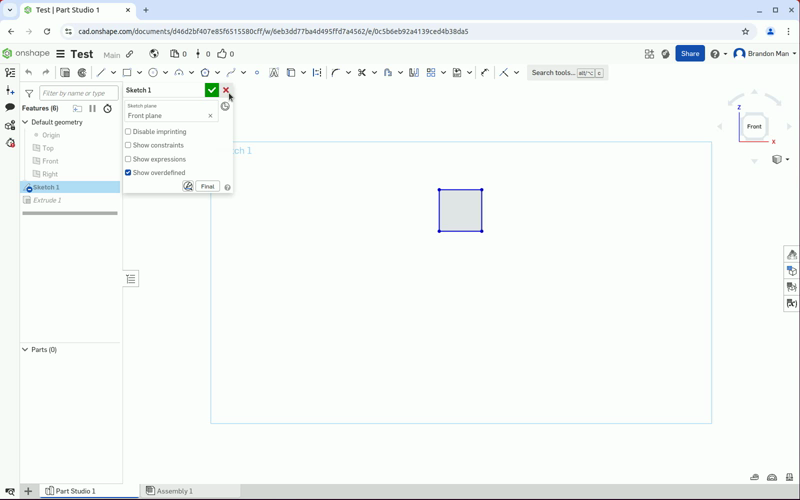
click(229, 92)
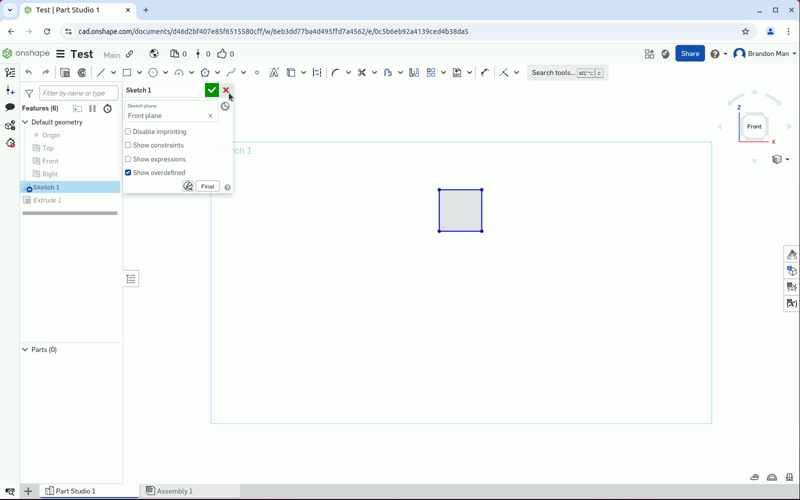
key(shift+s)
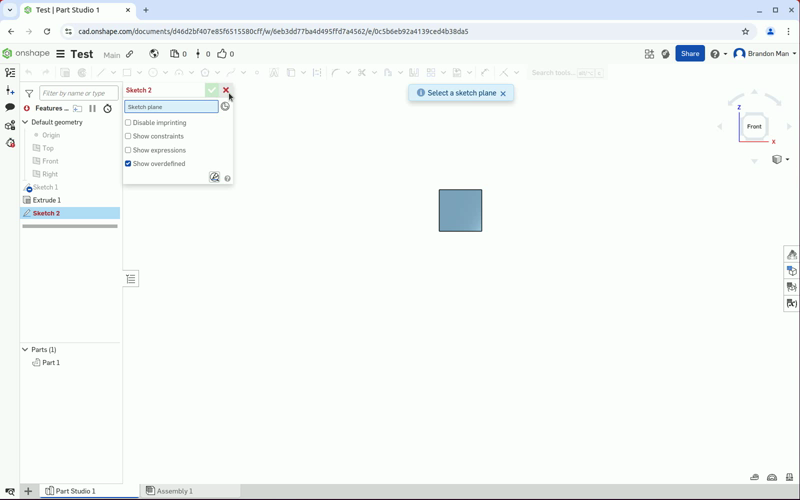
mouse_move(73, 163)
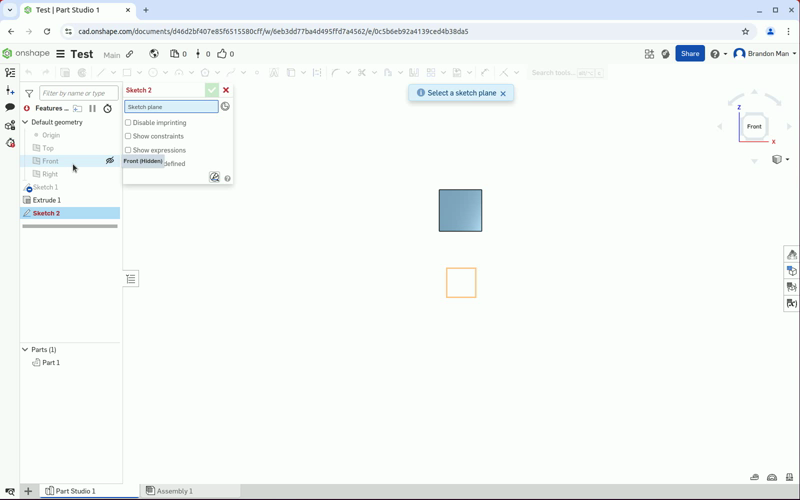
click(73, 163)
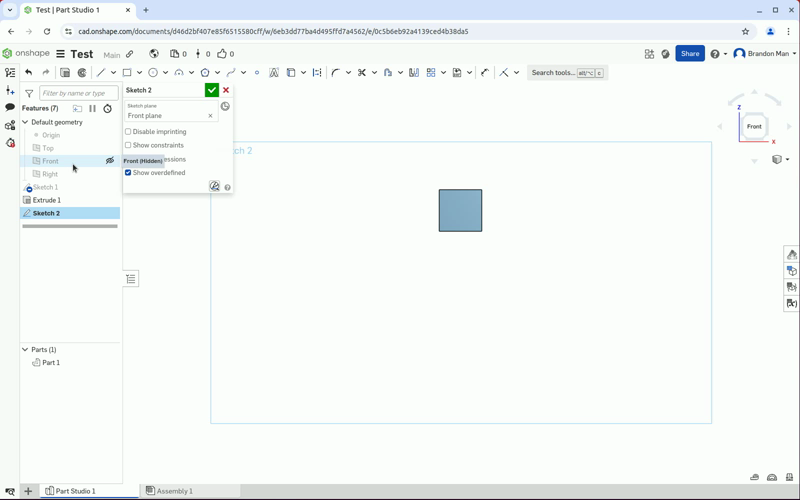
mouse_move(73, 352)
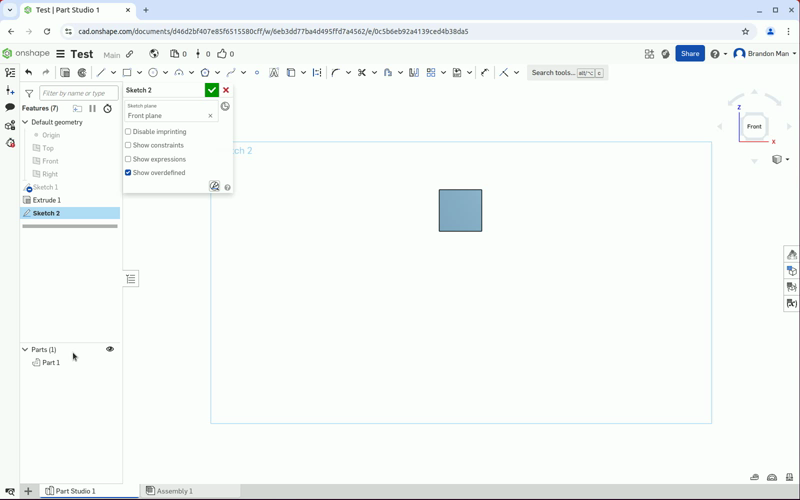
key(y)
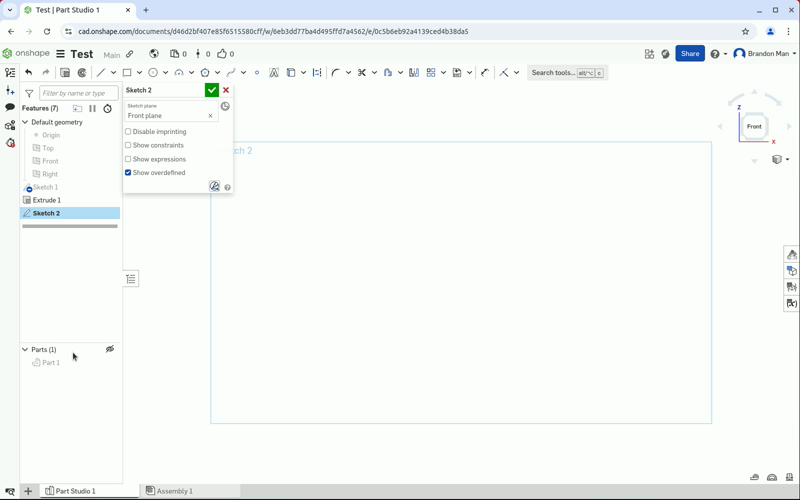
key(l)
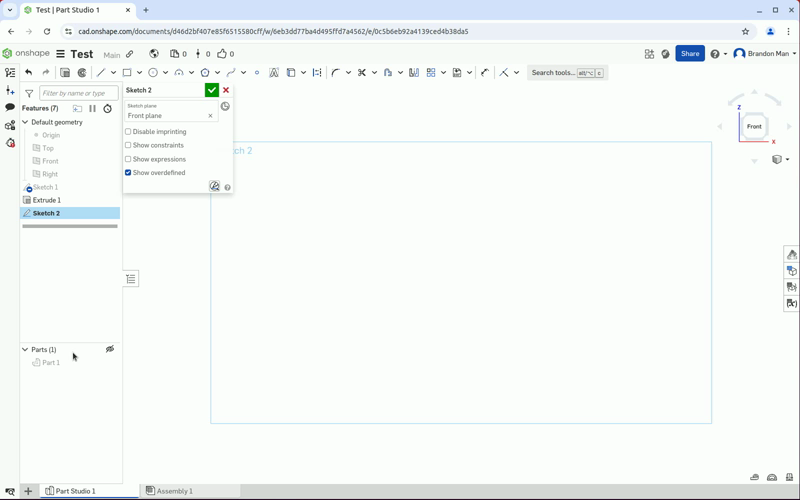
key_down(shift)
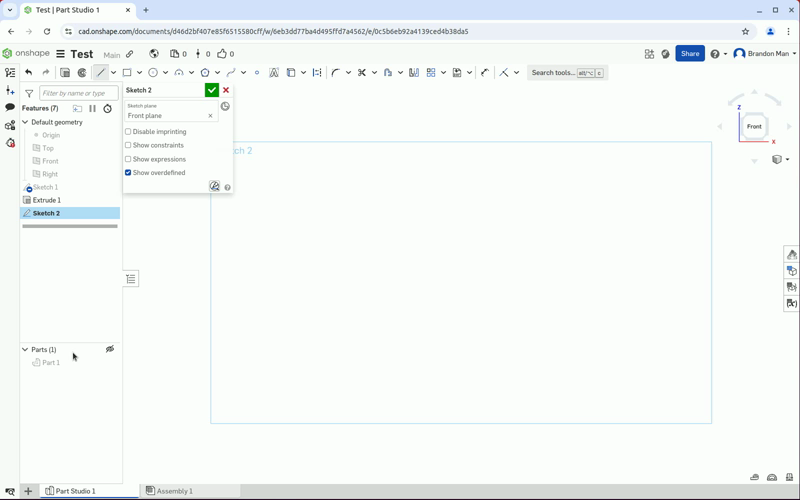
mouse_move(398, 361)
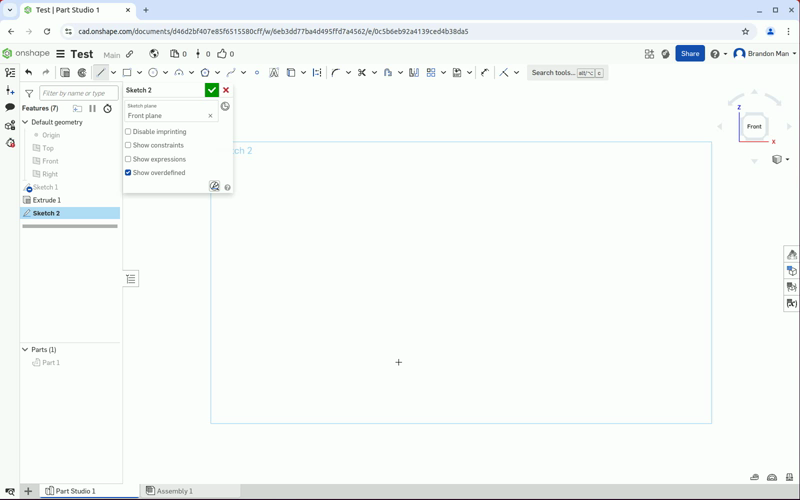
click(398, 361)
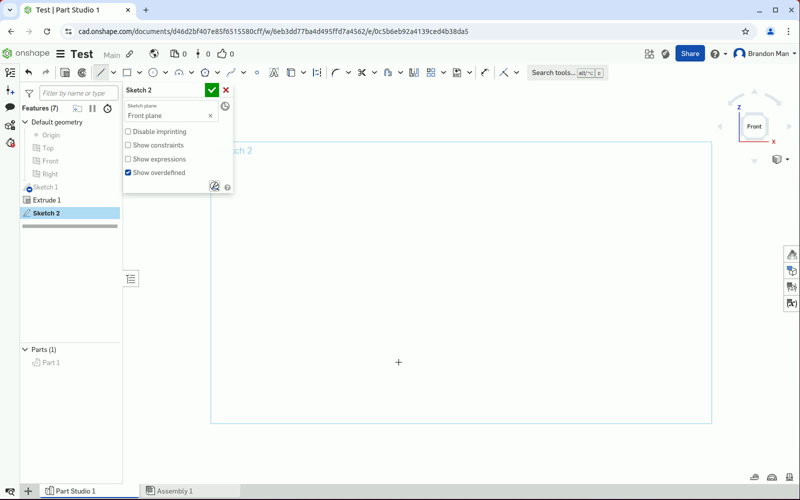
key_up(shift)
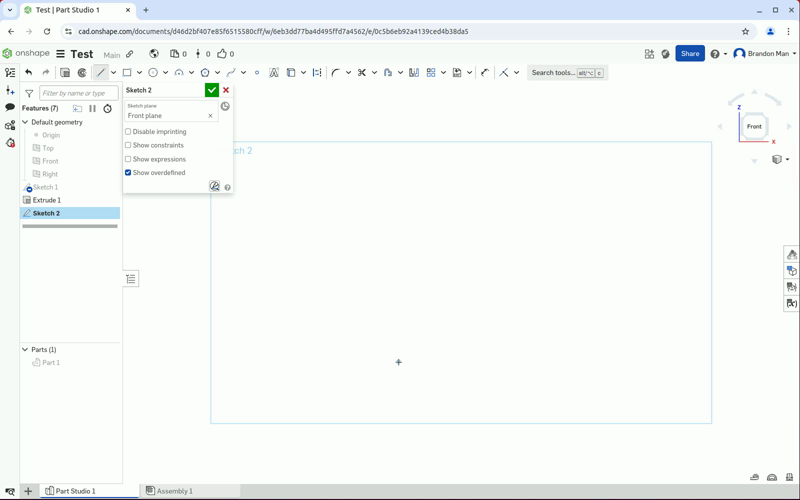
key_down(shift)
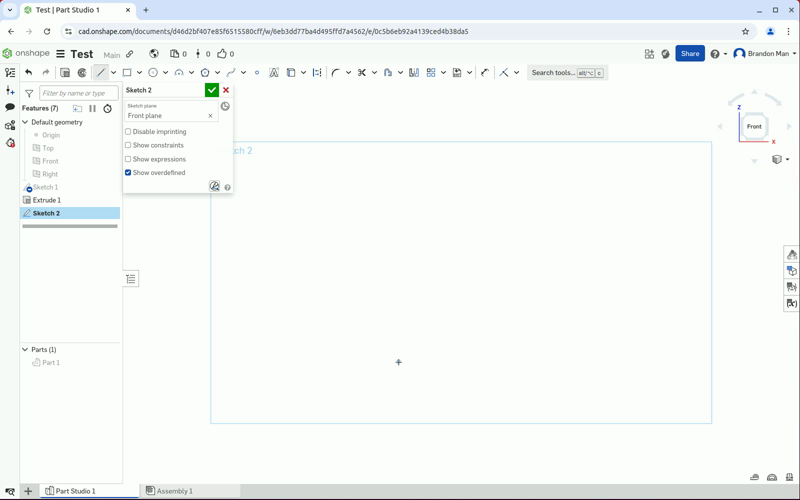
mouse_move(428, 361)
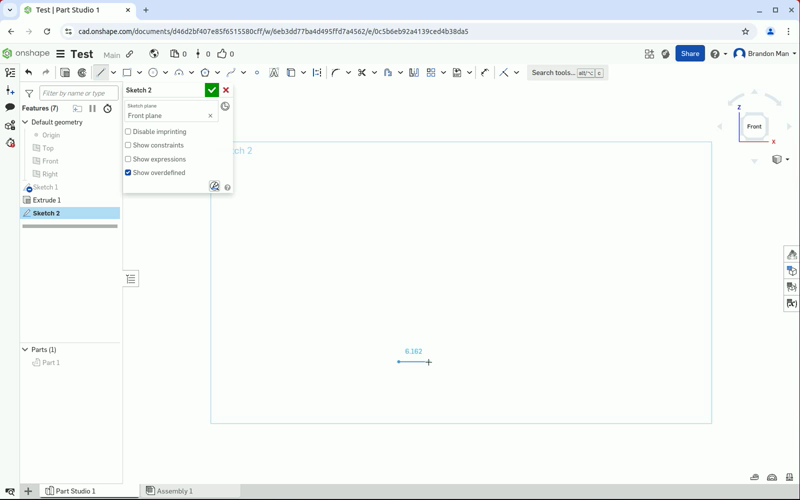
mouse_move(419, 395)
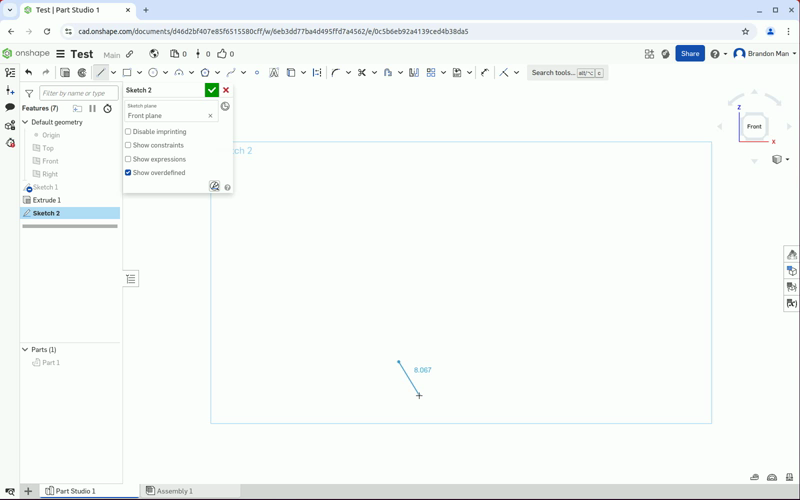
click(419, 395)
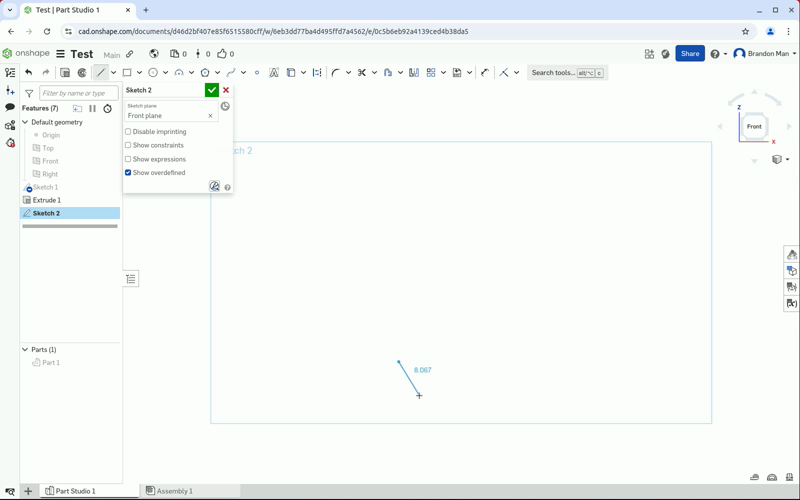
key_up(shift)
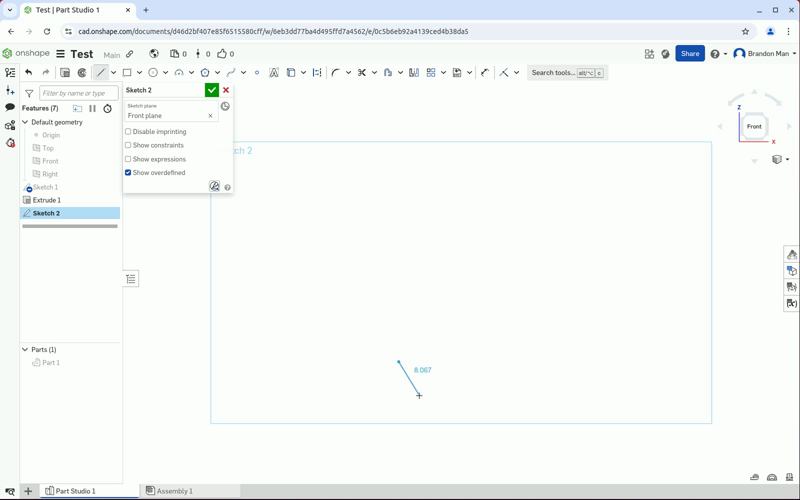
key_down(shift)
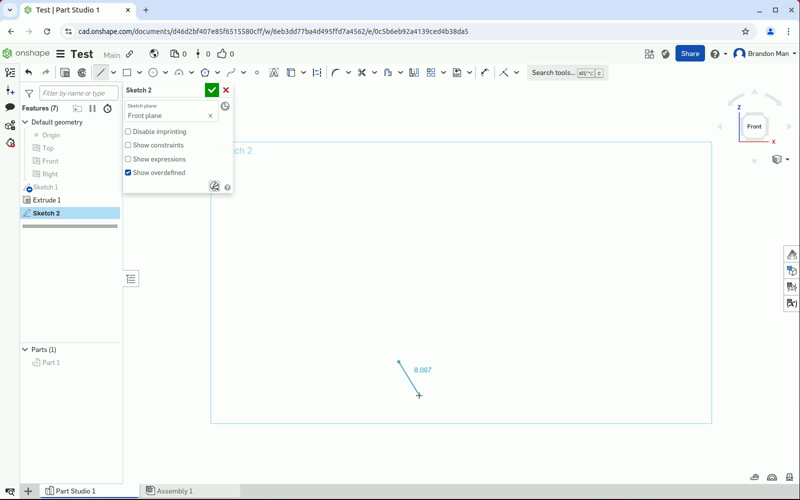
mouse_move(501, 395)
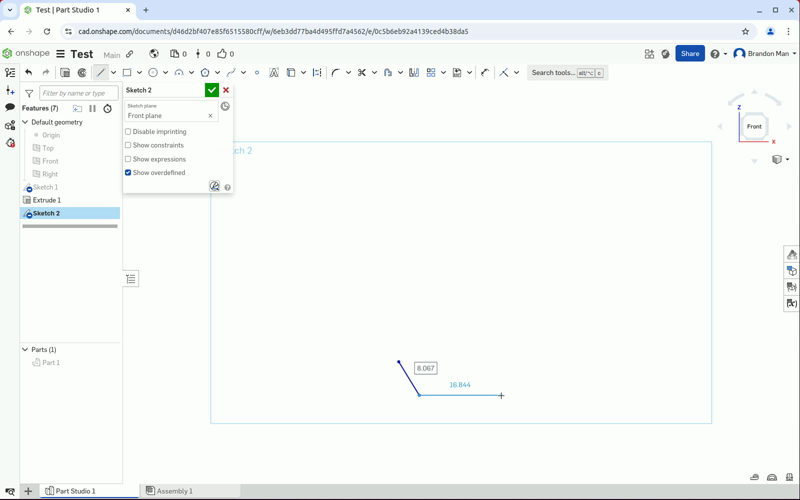
click(501, 395)
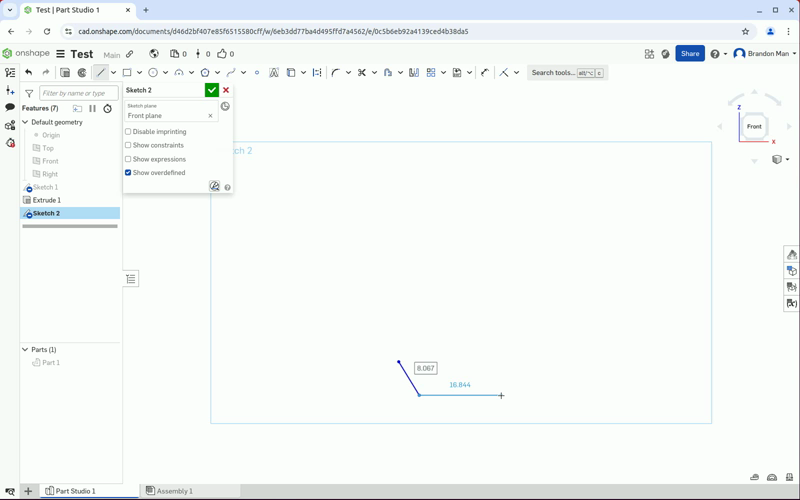
key_up(shift)
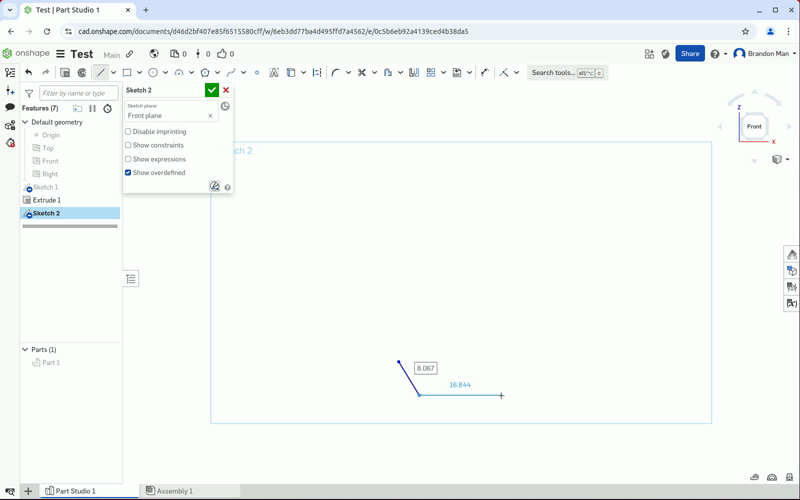
key_down(shift)
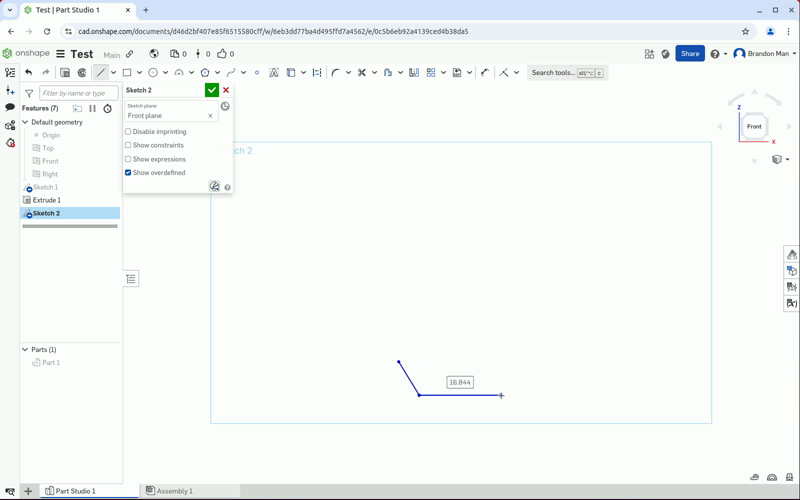
mouse_move(531, 395)
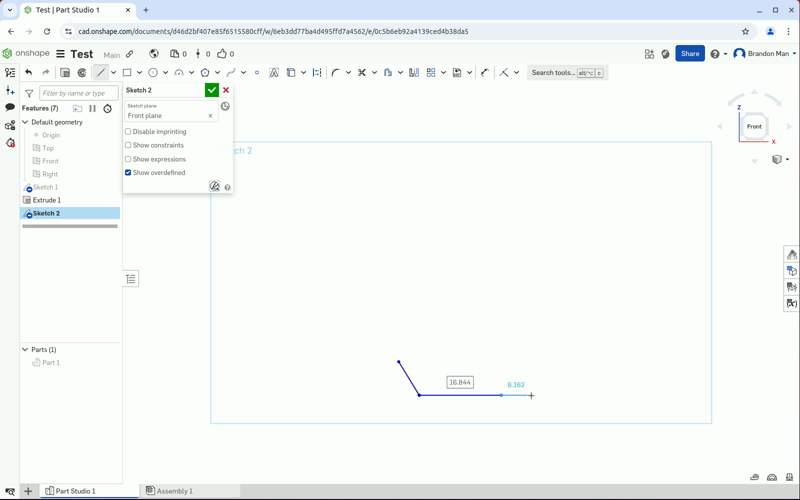
mouse_move(521, 361)
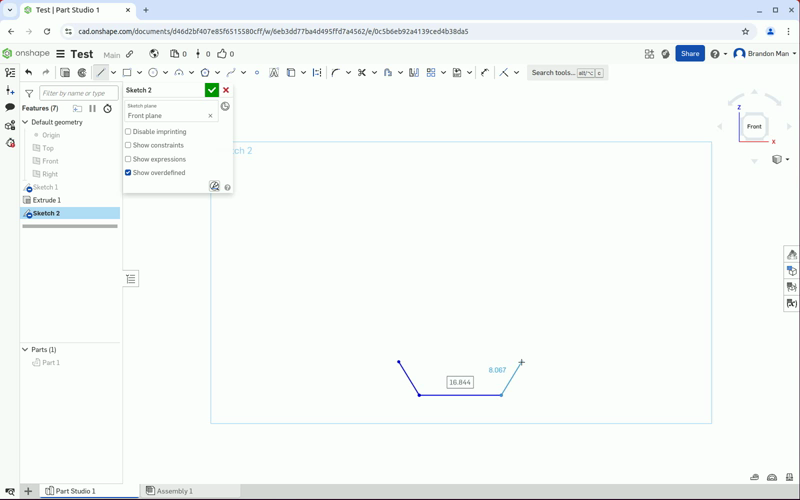
click(521, 361)
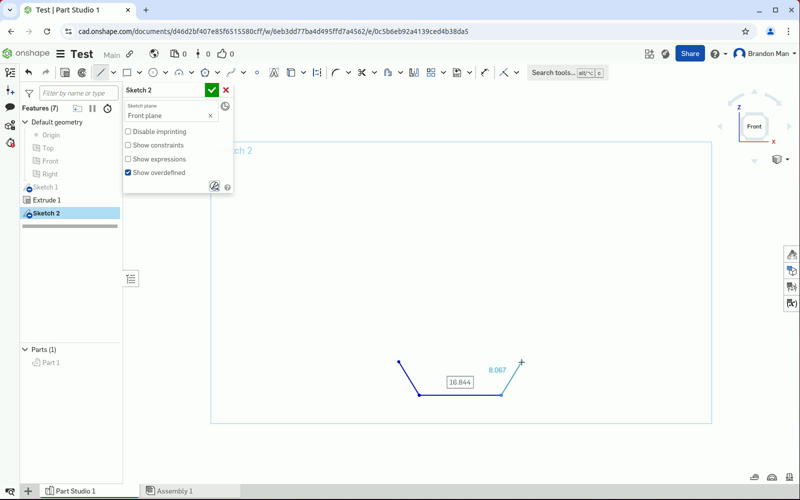
key_up(shift)
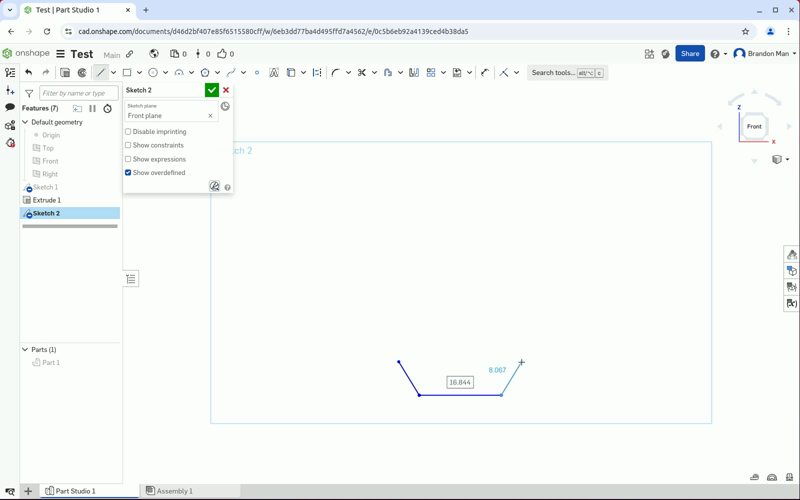
key_down(shift)
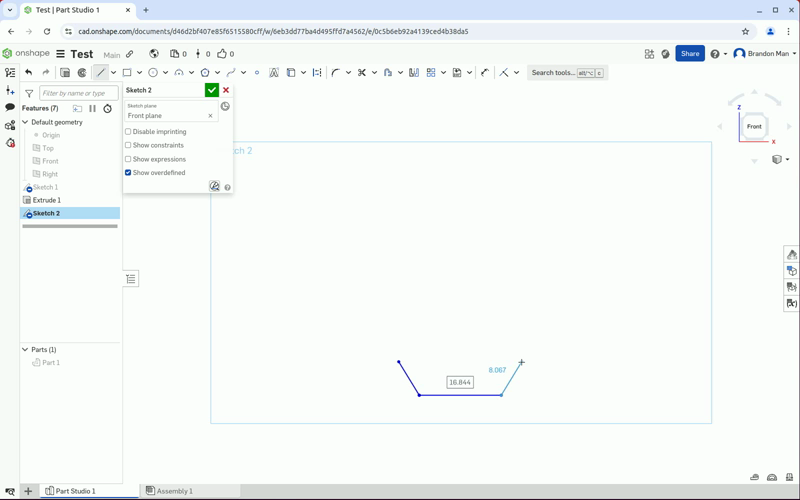
mouse_move(521, 252)
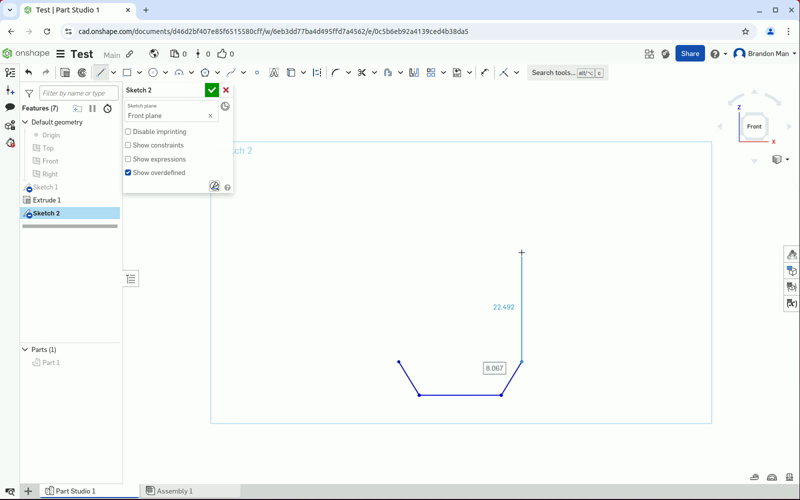
click(521, 252)
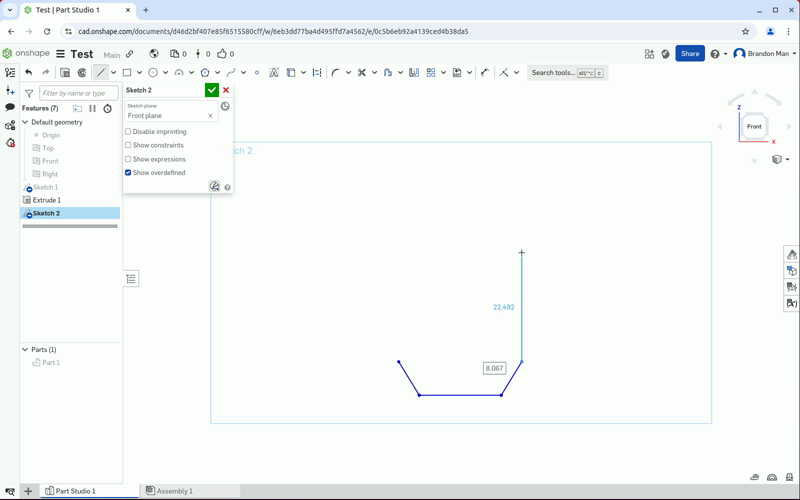
key_up(shift)
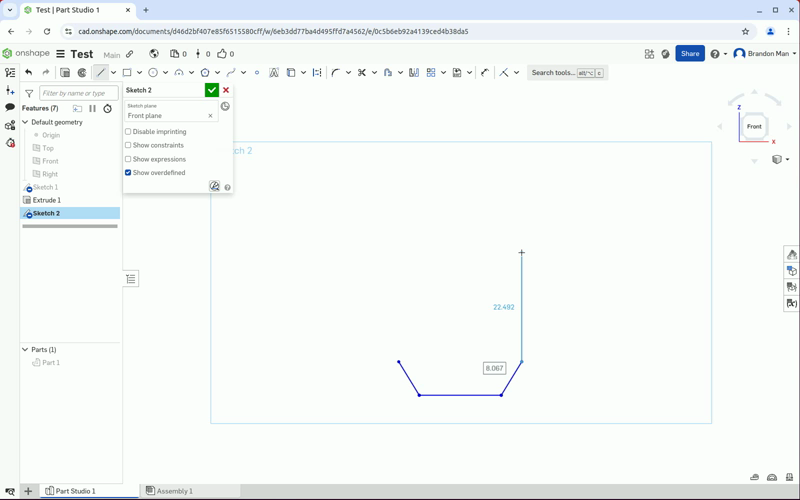
key_down(shift)
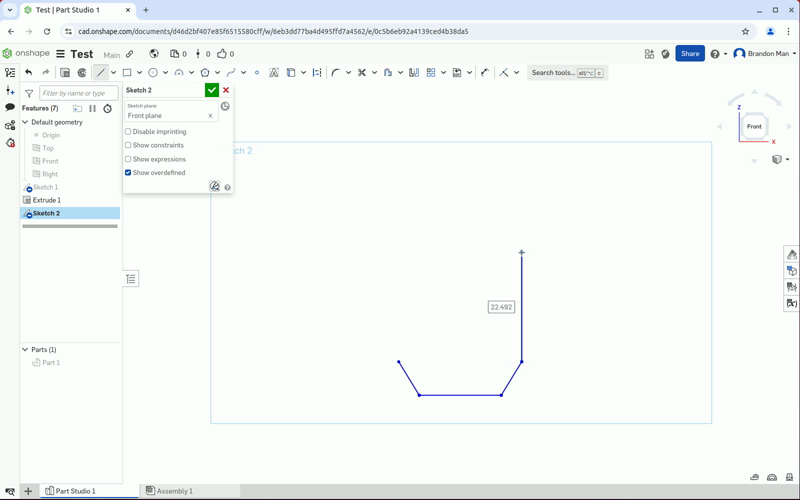
mouse_move(551, 252)
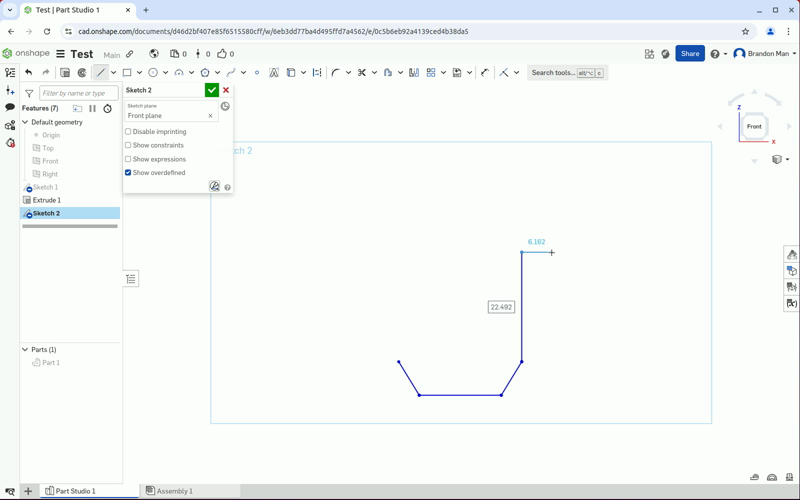
mouse_move(508, 231)
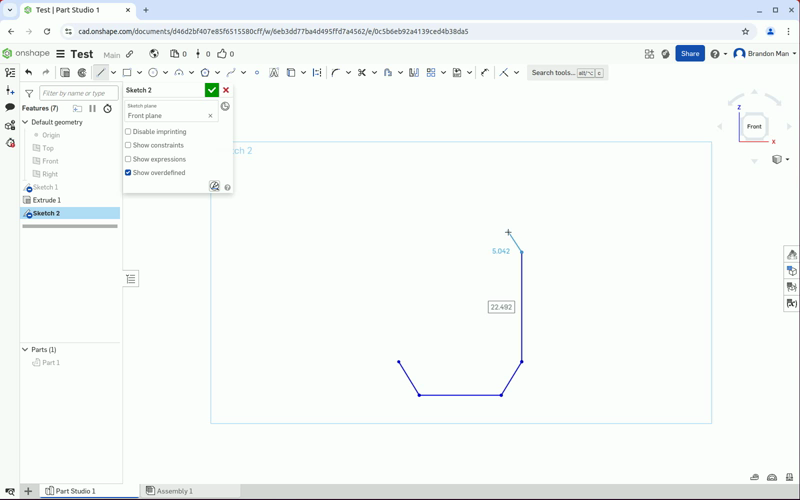
click(508, 231)
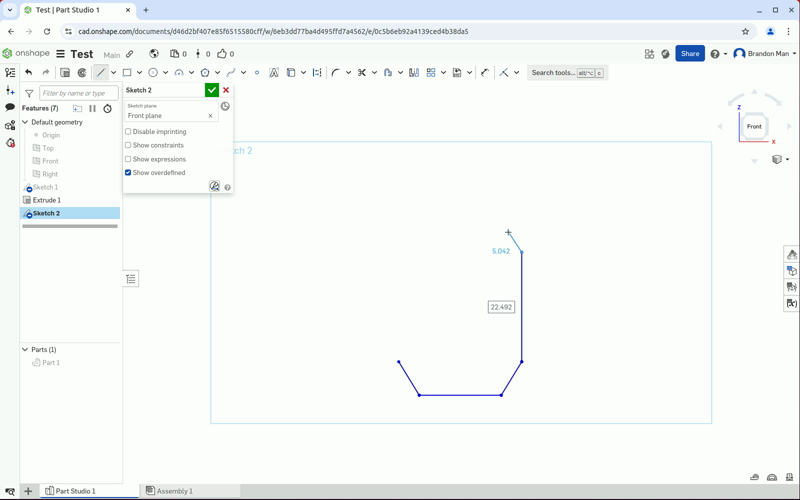
key_up(shift)
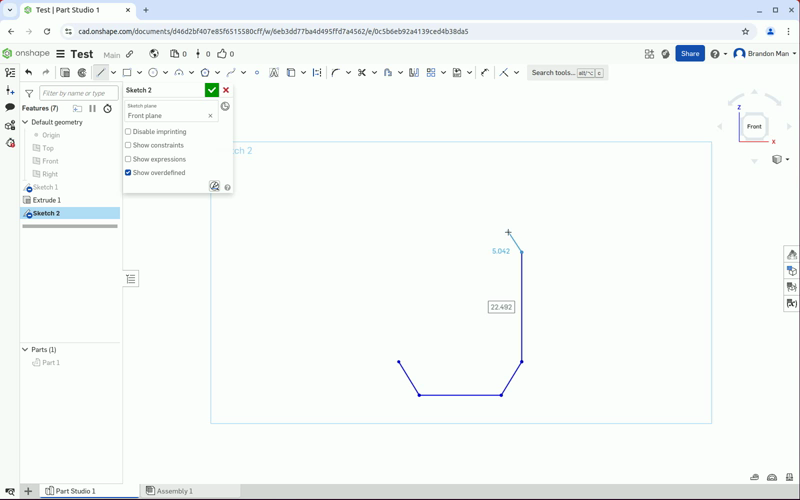
key_down(shift)
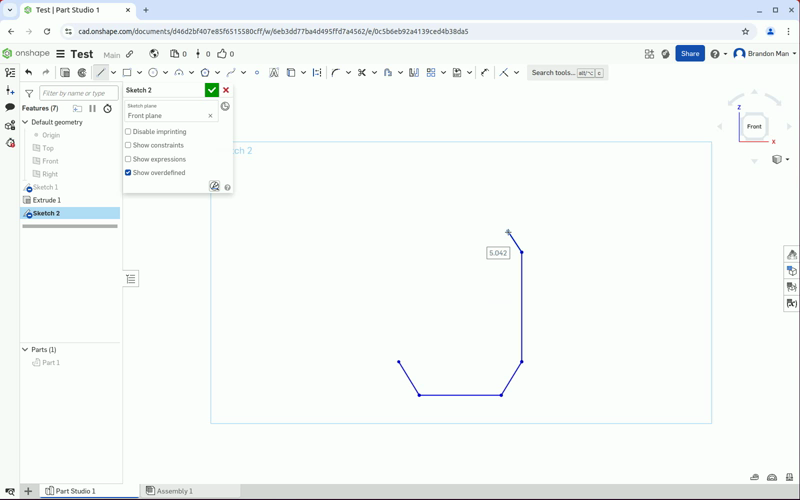
mouse_move(538, 231)
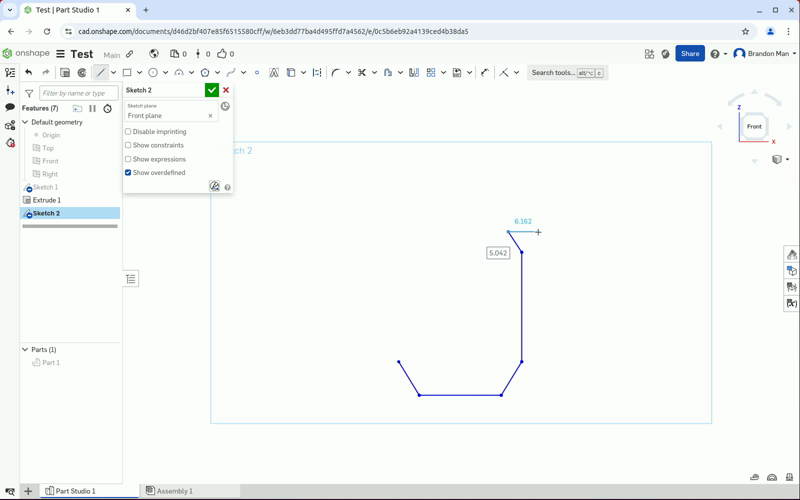
mouse_move(480, 231)
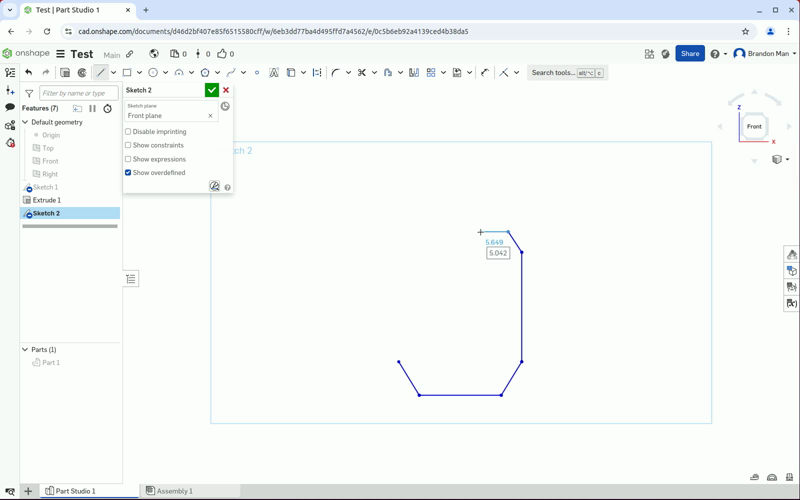
click(480, 231)
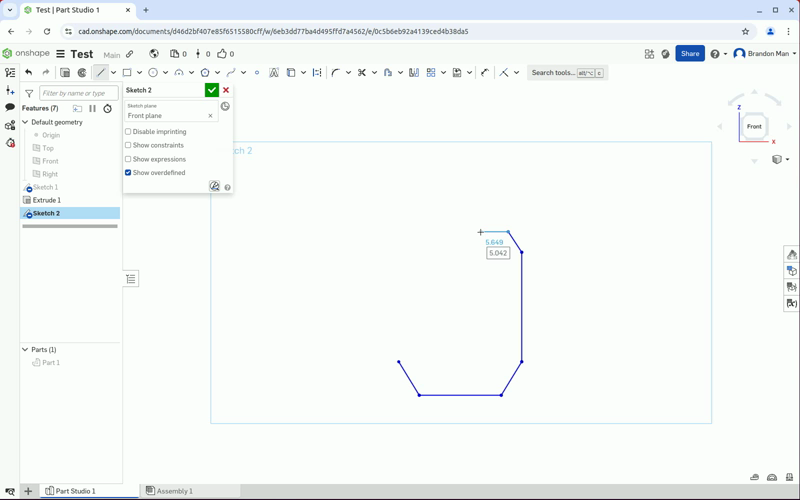
key_up(shift)
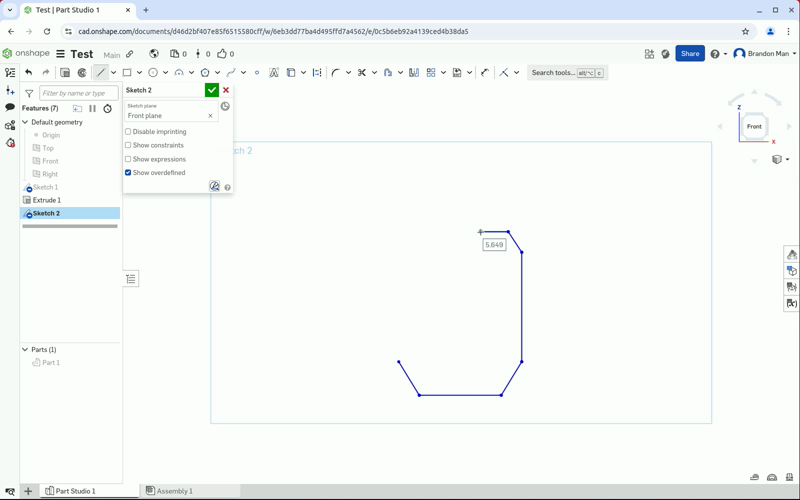
key_down(shift)
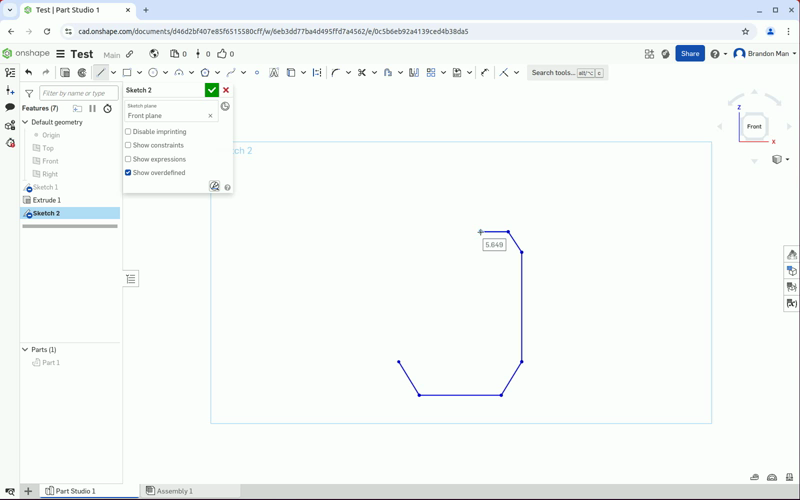
mouse_move(510, 231)
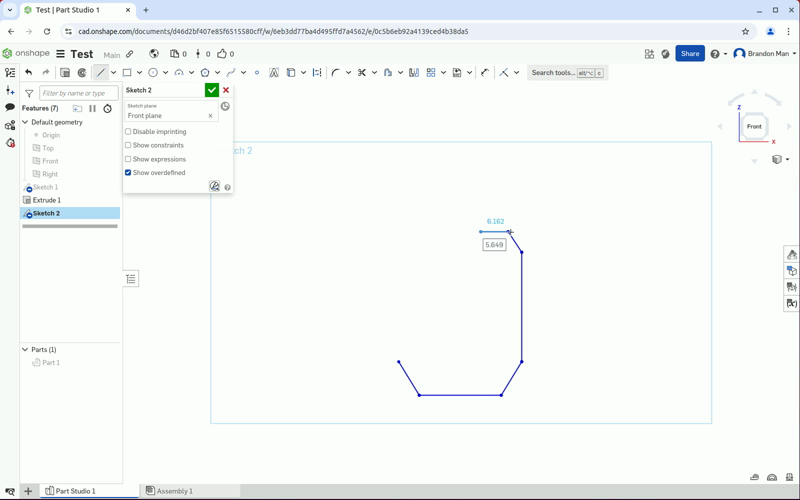
mouse_move(439, 231)
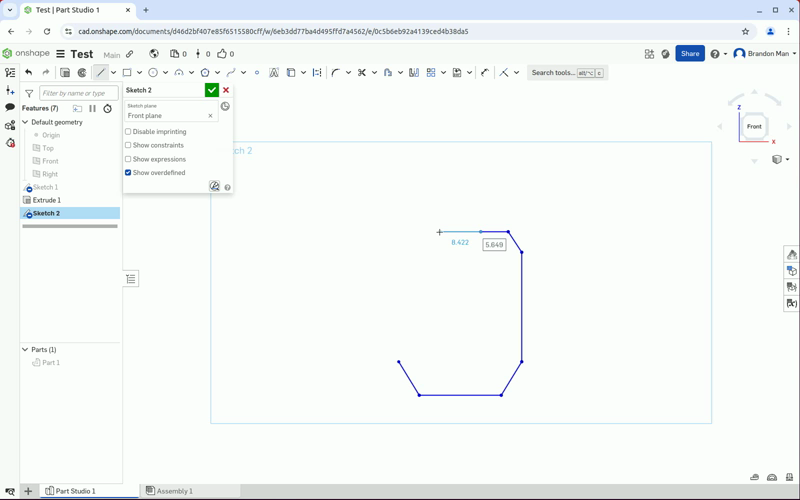
click(439, 231)
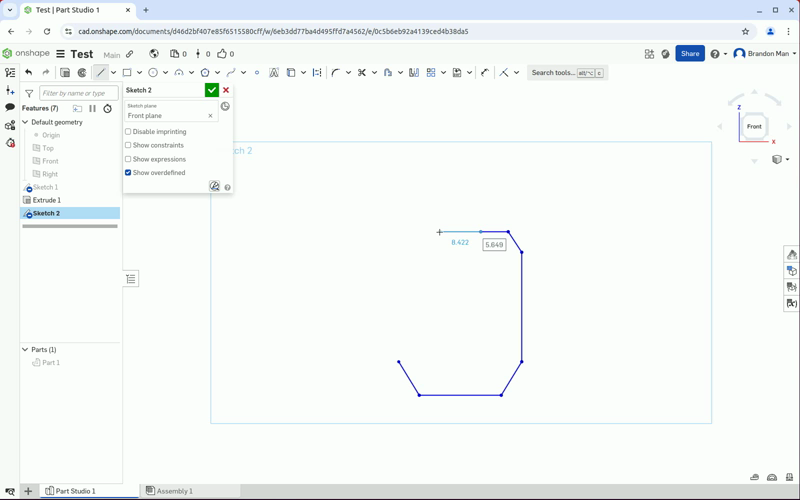
key_up(shift)
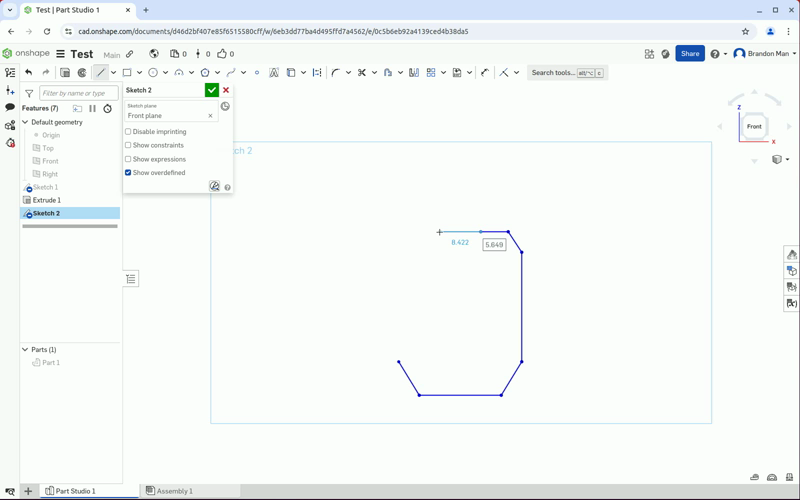
key_down(shift)
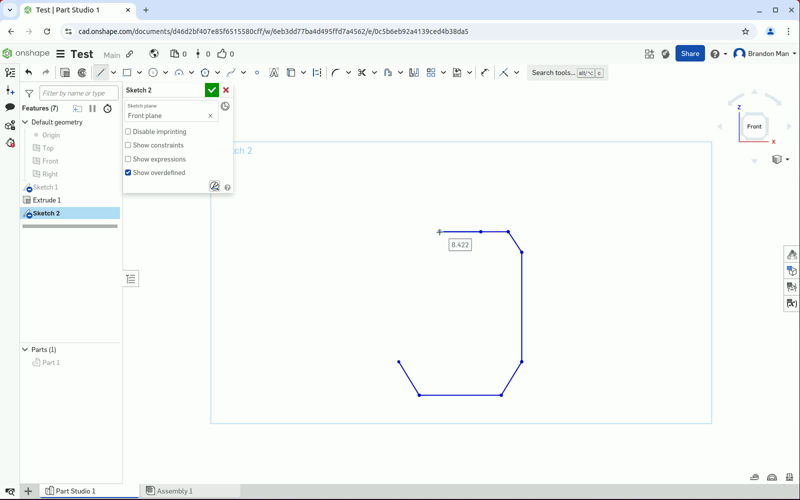
mouse_move(469, 231)
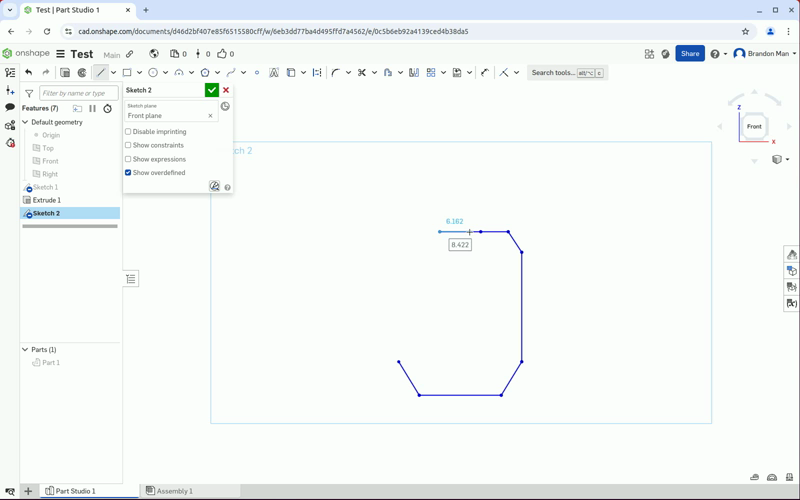
mouse_move(412, 231)
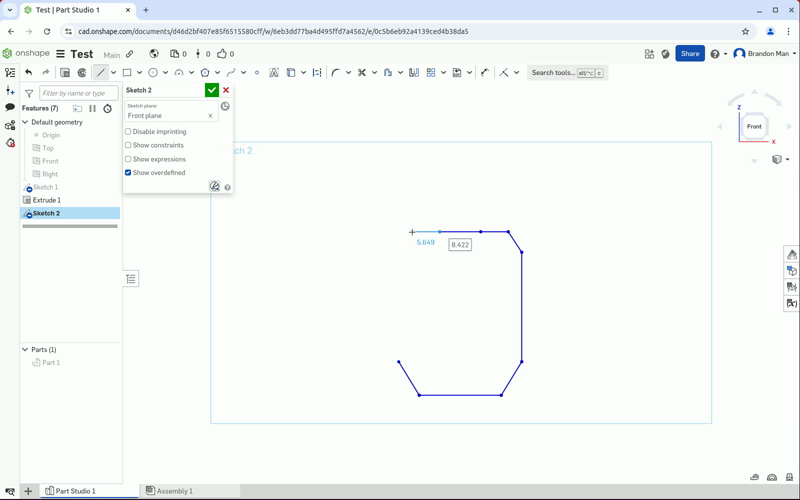
click(412, 231)
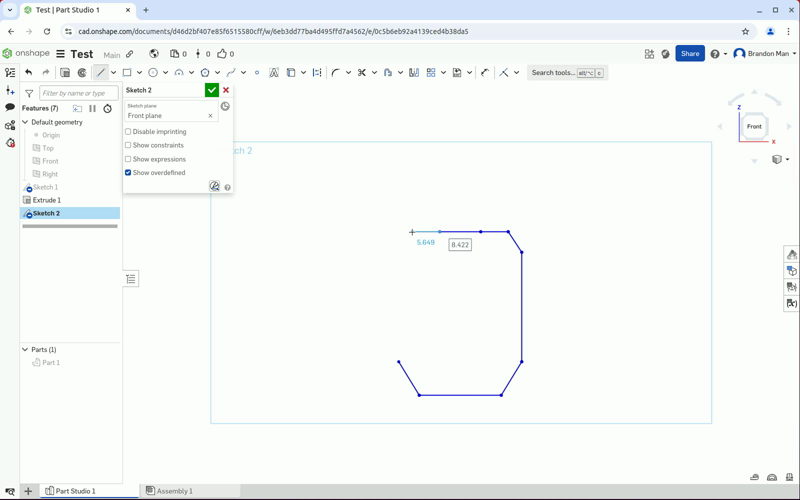
key_up(shift)
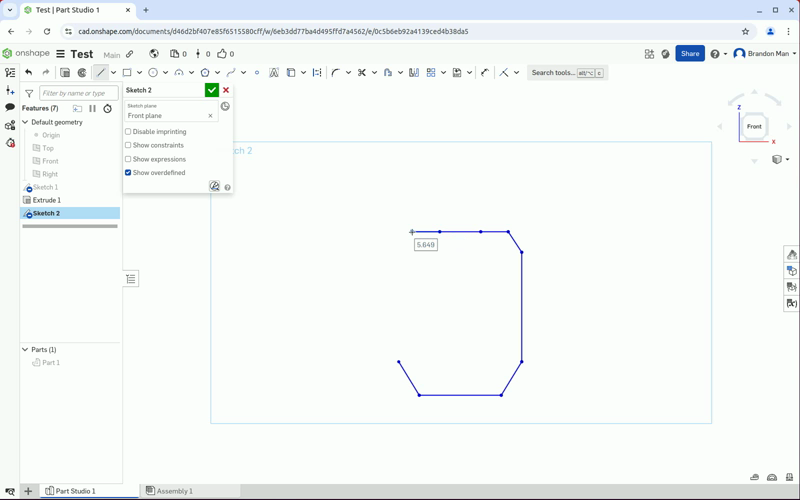
key_down(shift)
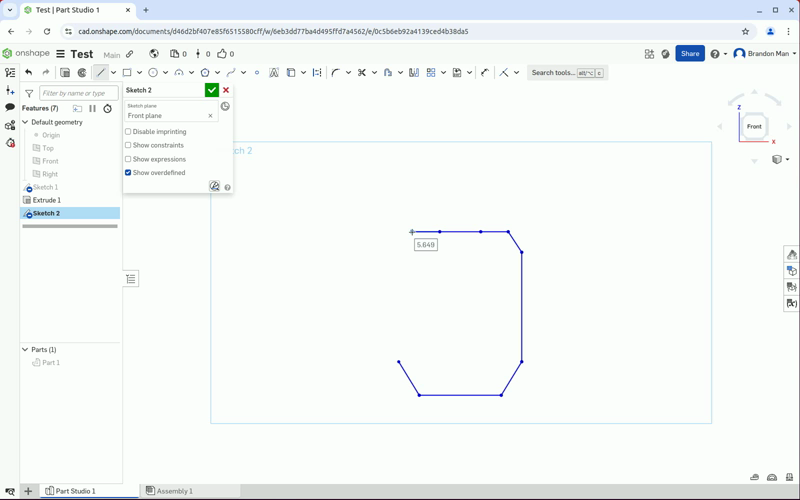
mouse_move(442, 231)
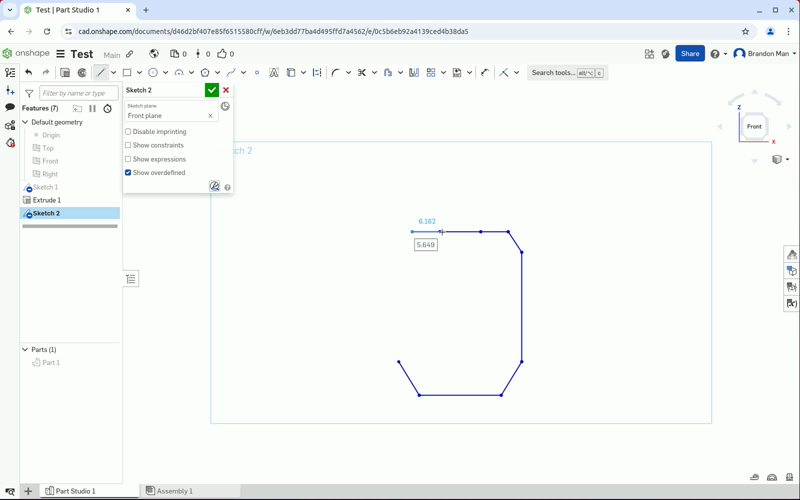
mouse_move(398, 252)
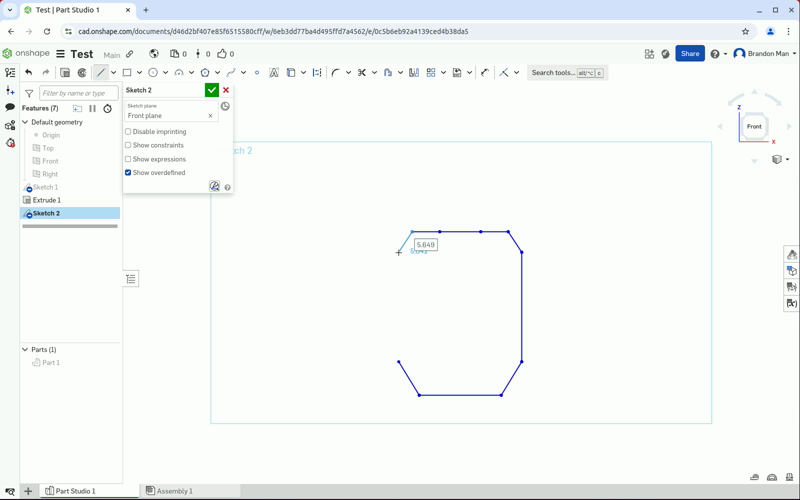
click(398, 252)
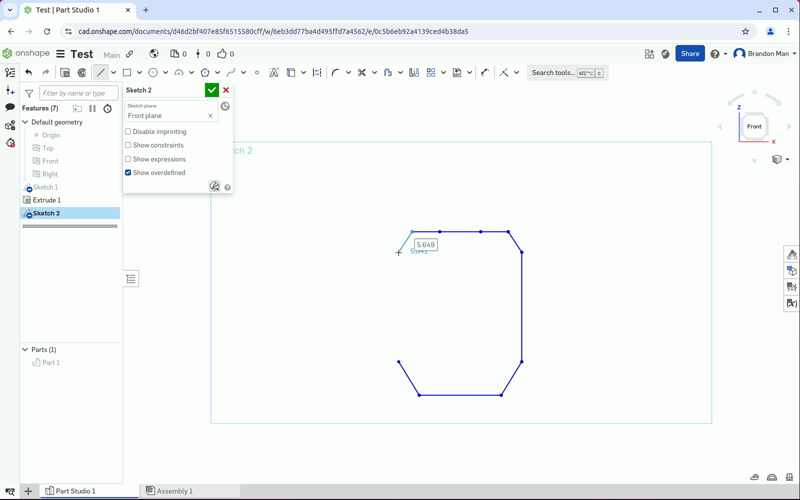
key_up(shift)
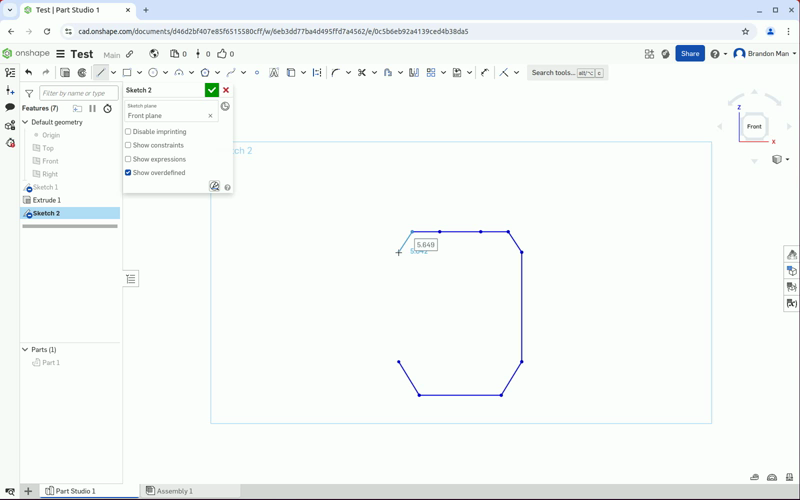
key_down(shift)
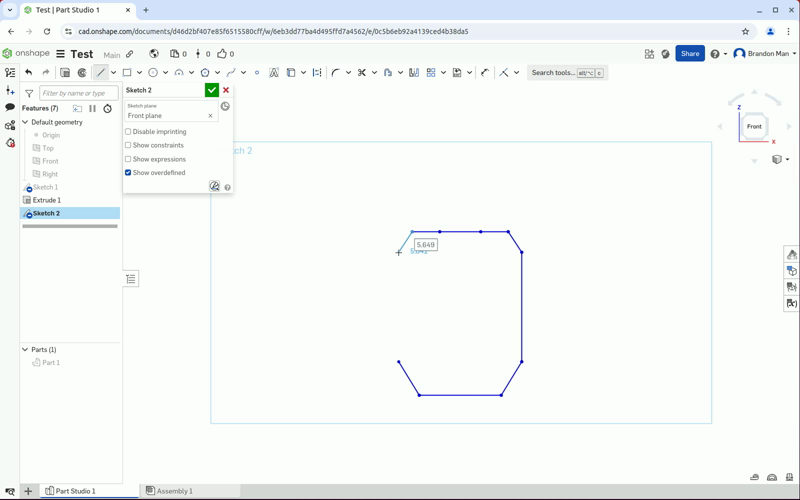
mouse_move(398, 361)
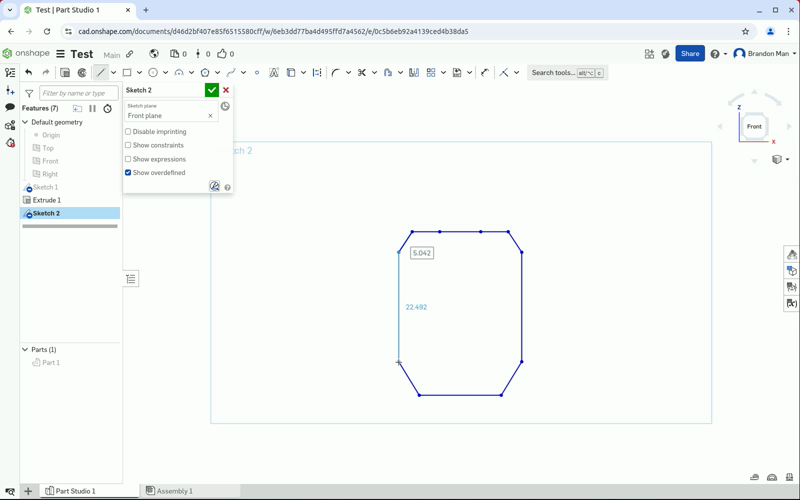
key_up(shift)
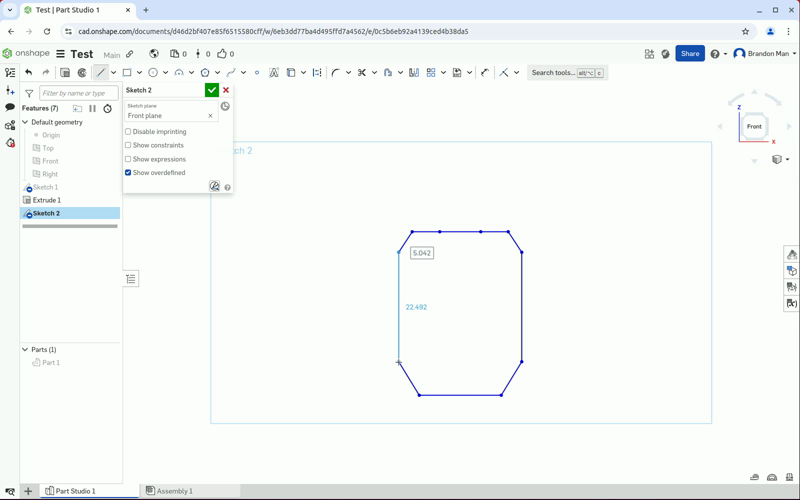
click(398, 361)
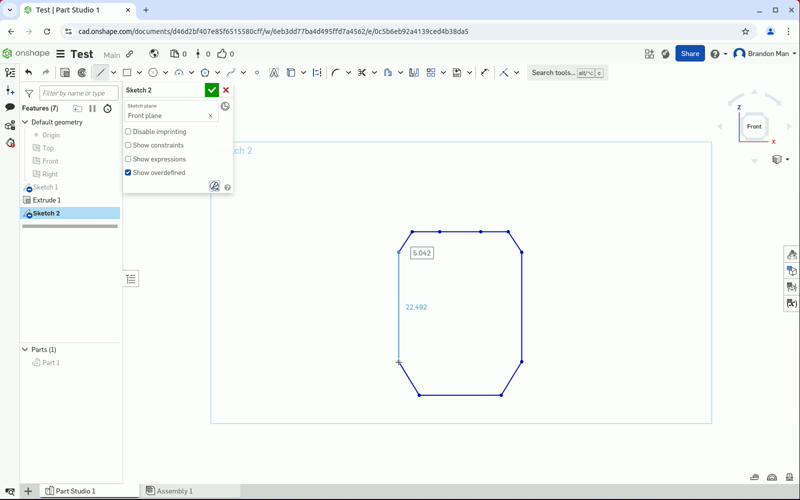
key(esc)
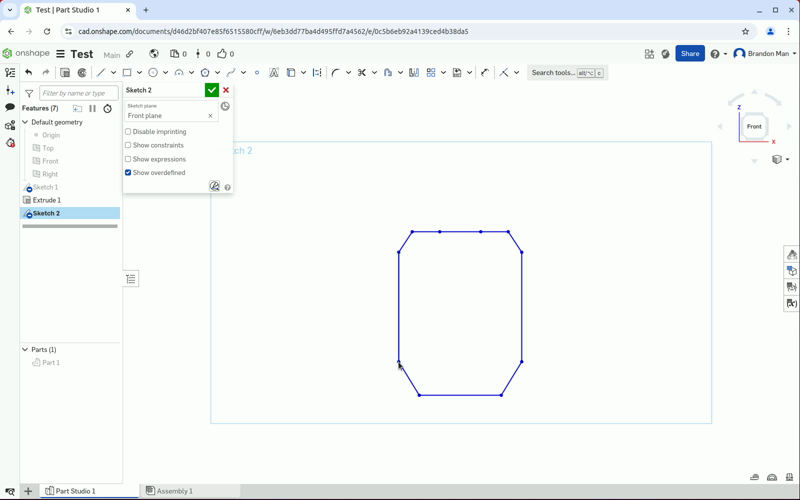
mouse_move(431, 251)
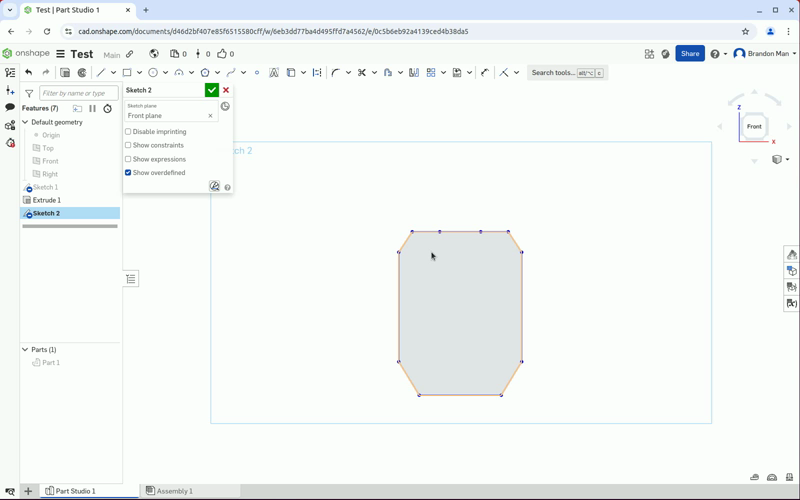
click(431, 251)
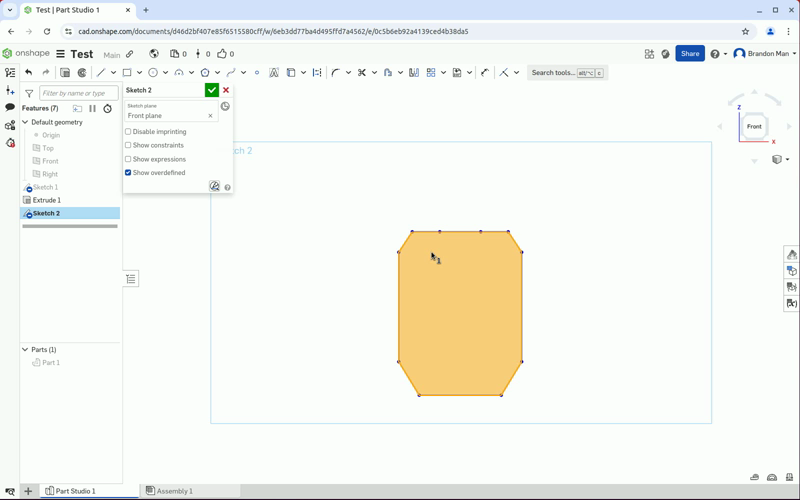
mouse_move(73, 352)
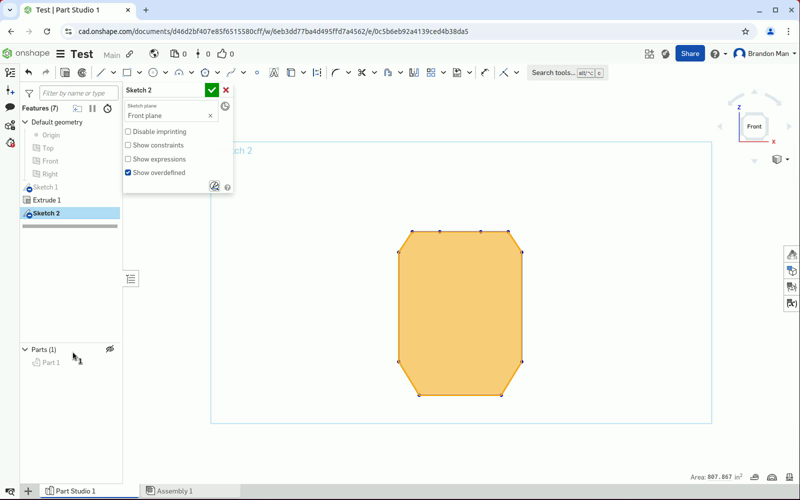
key(shift+y)
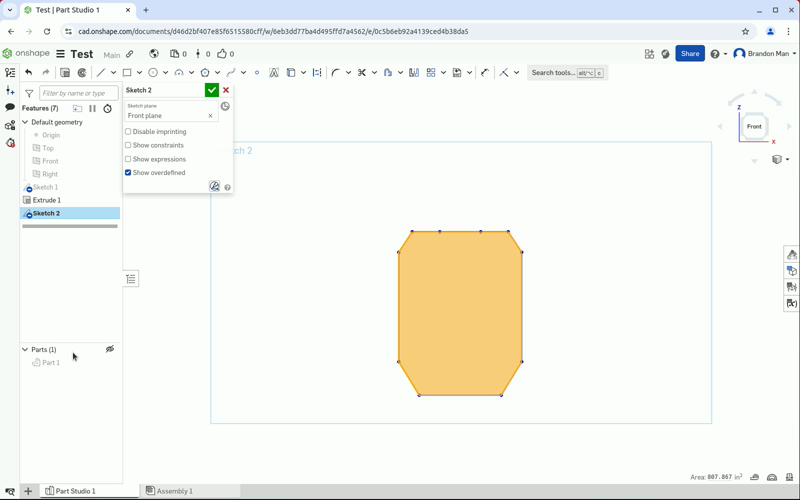
key(shift+e)
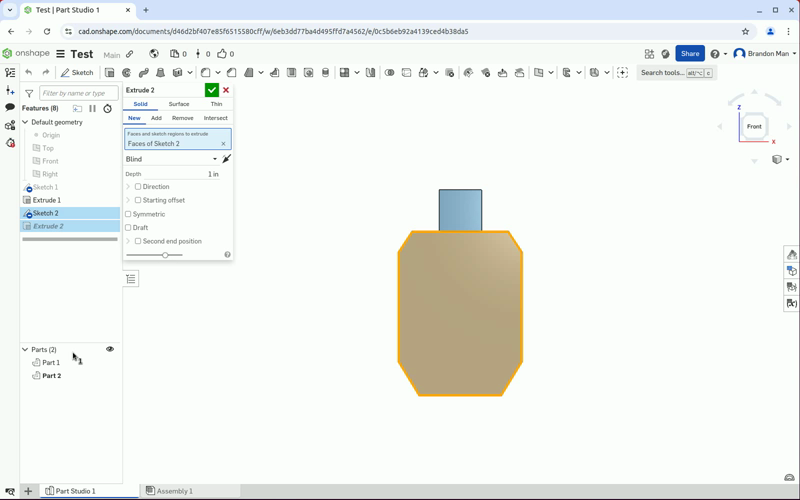
mouse_move(143, 106)
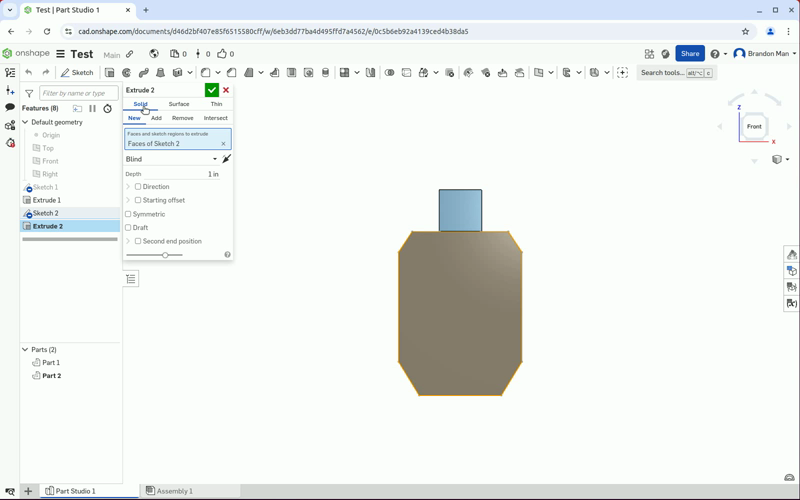
click(143, 106)
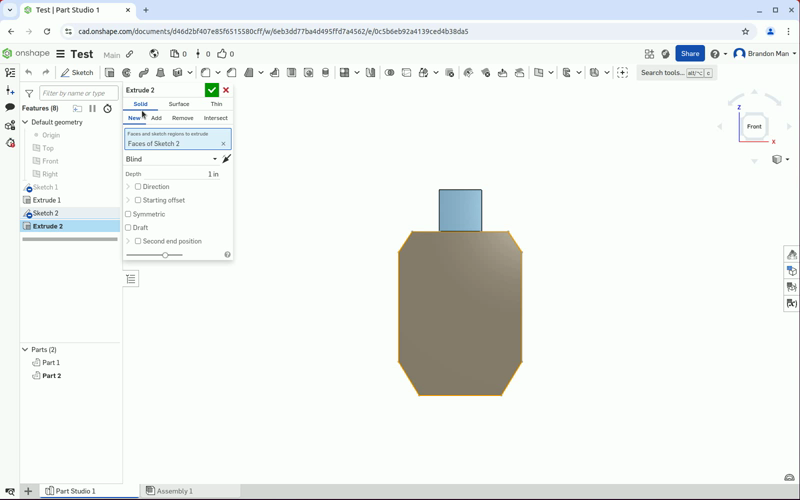
mouse_move(137, 120)
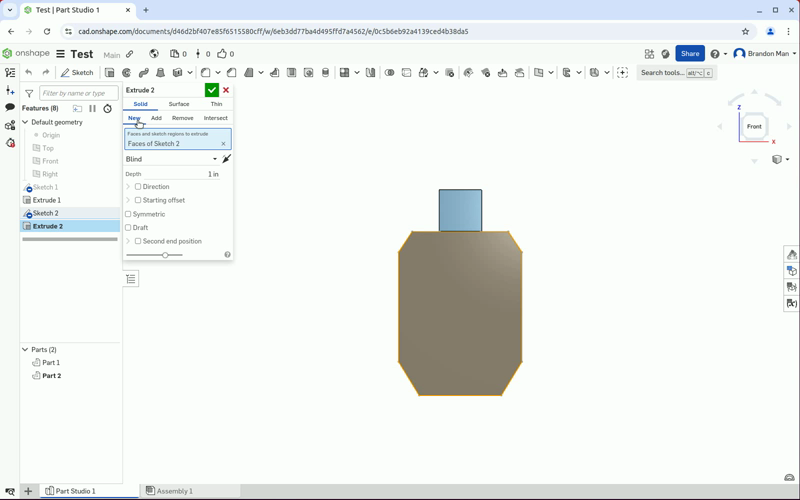
click(137, 120)
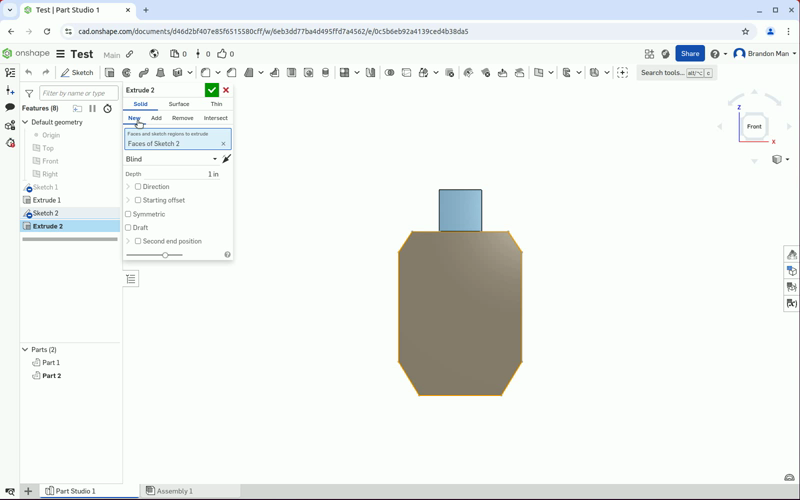
key(tab, 4)
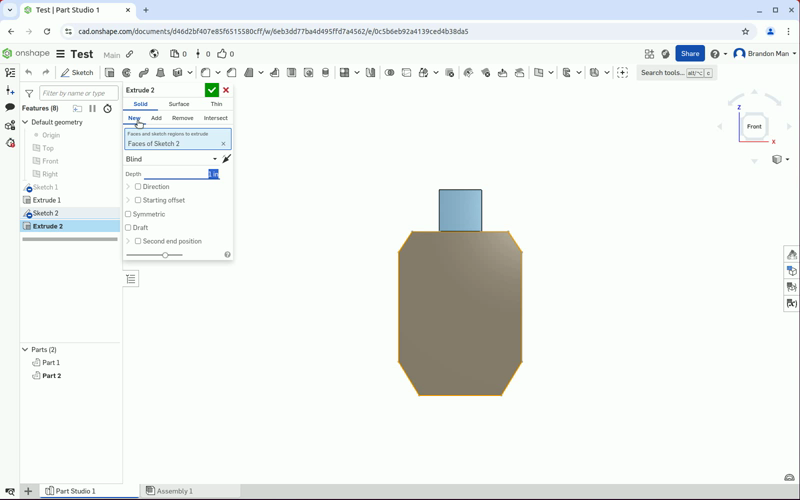
text(0.481)
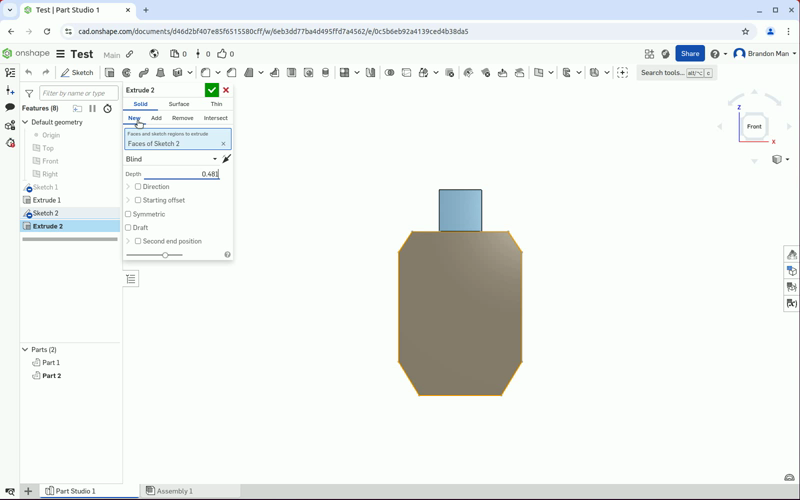
key(enter)
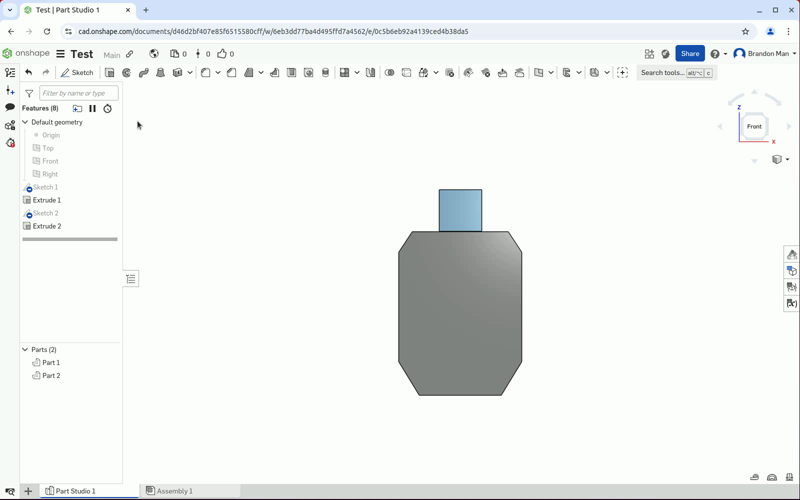
key(shift+h)
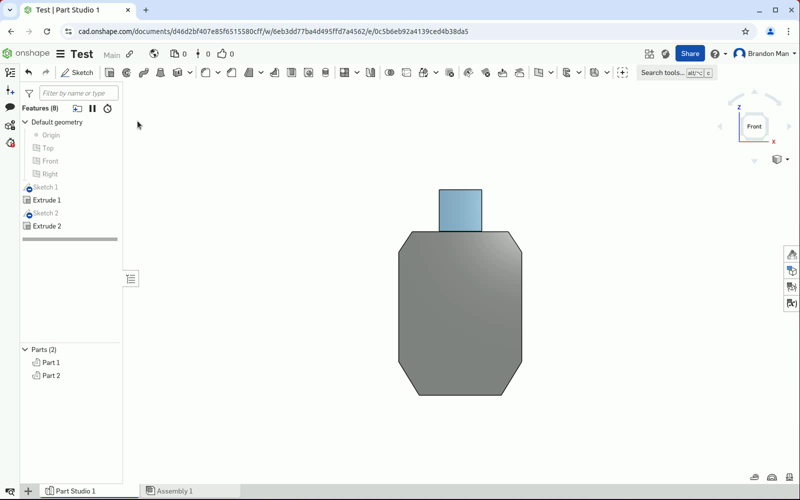
key(shift+h)
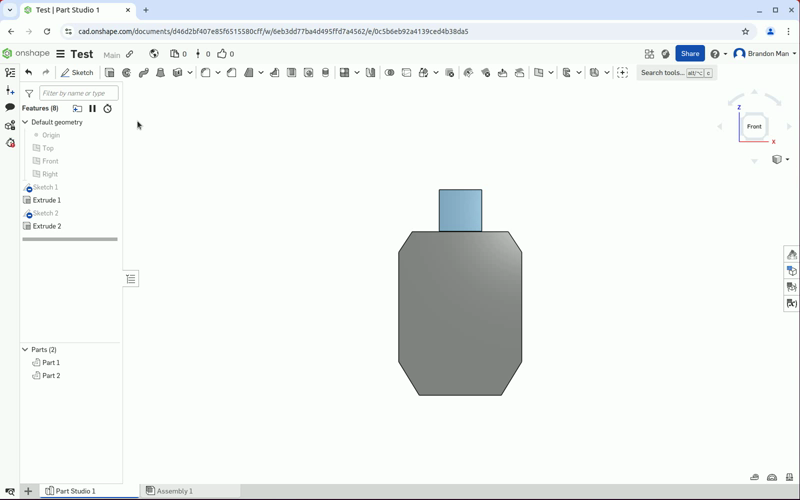
mouse_move(73, 189)
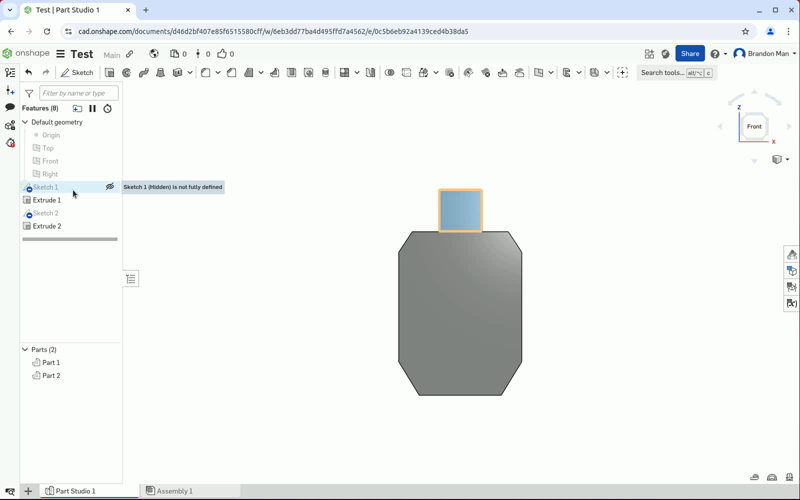
click(73, 189)
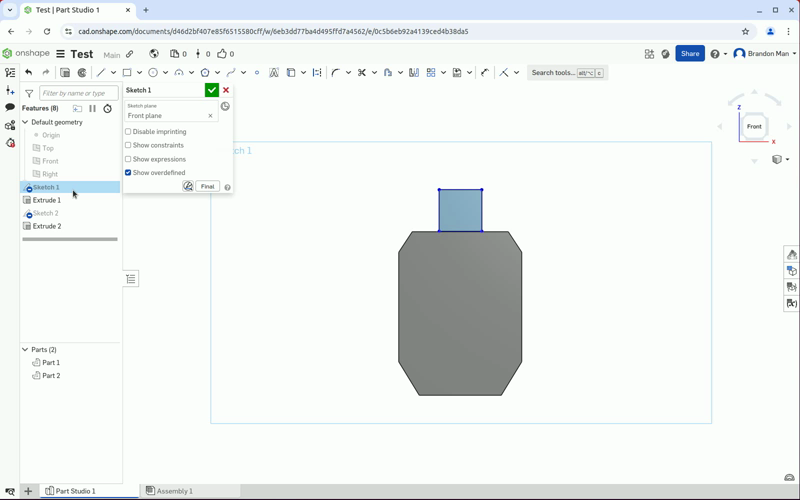
mouse_move(229, 92)
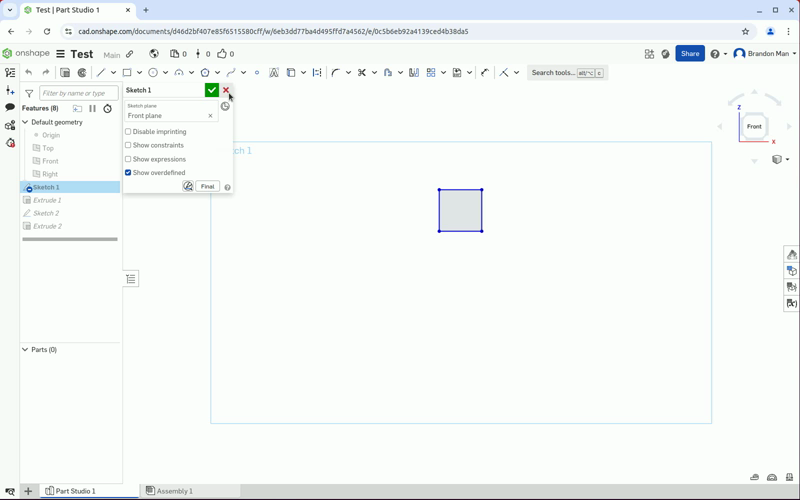
click(229, 92)
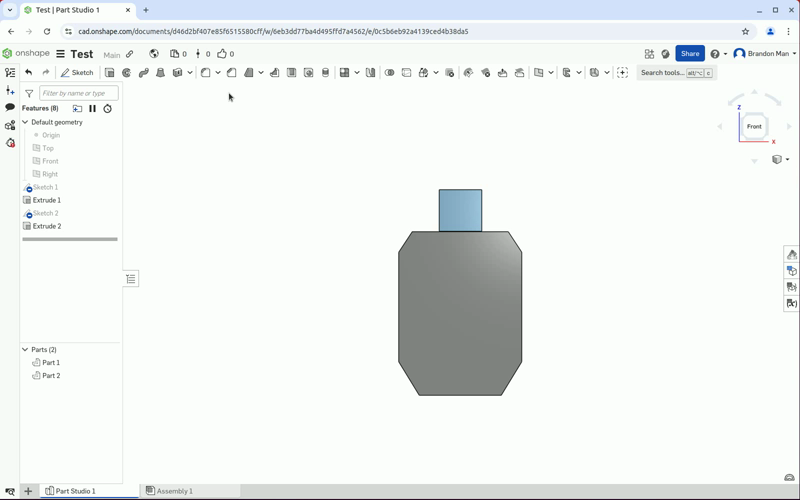
mouse_move(73, 352)
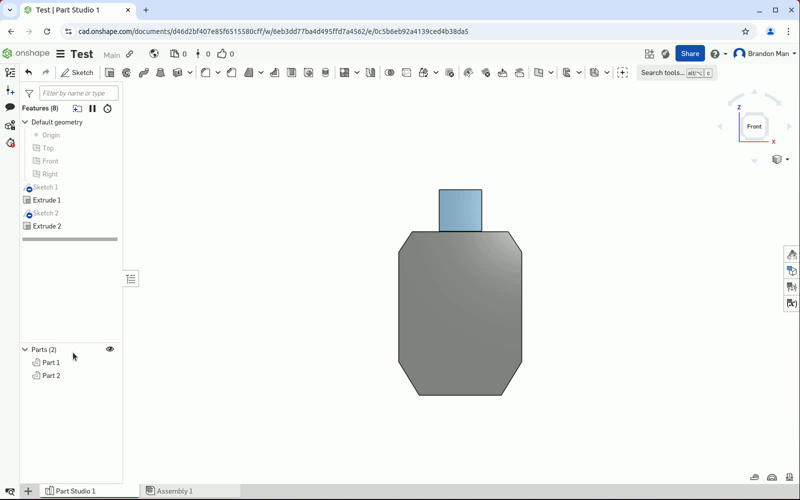
key(y)
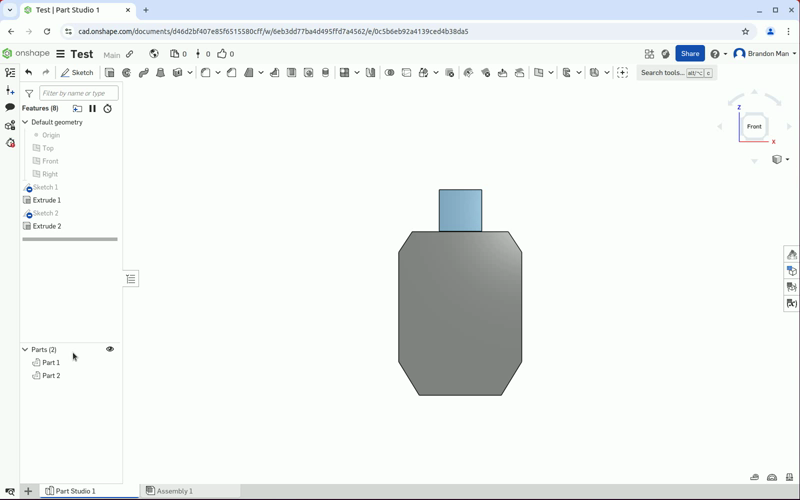
key(shift+p)
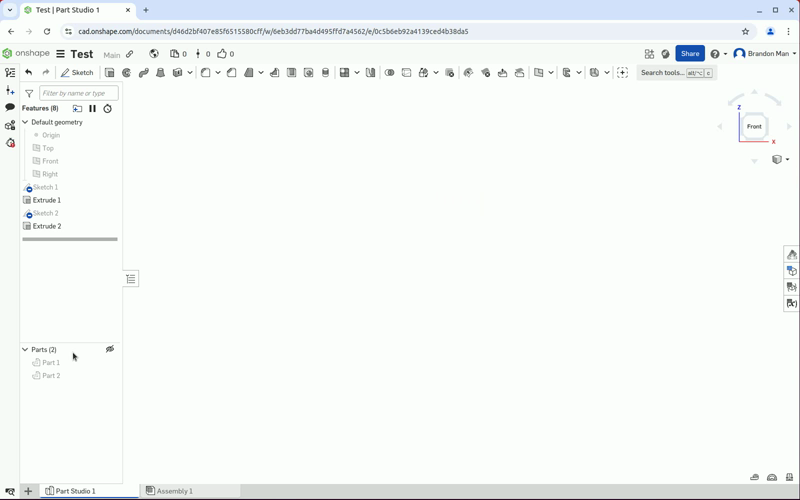
key(space)
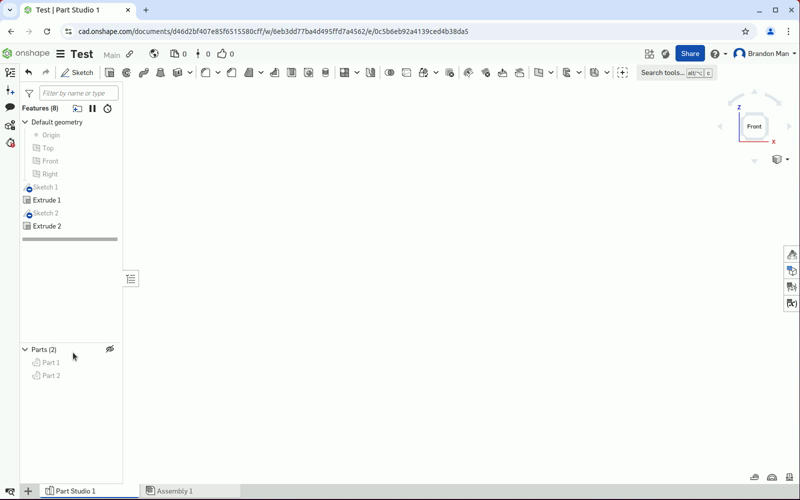
key_down(shift)
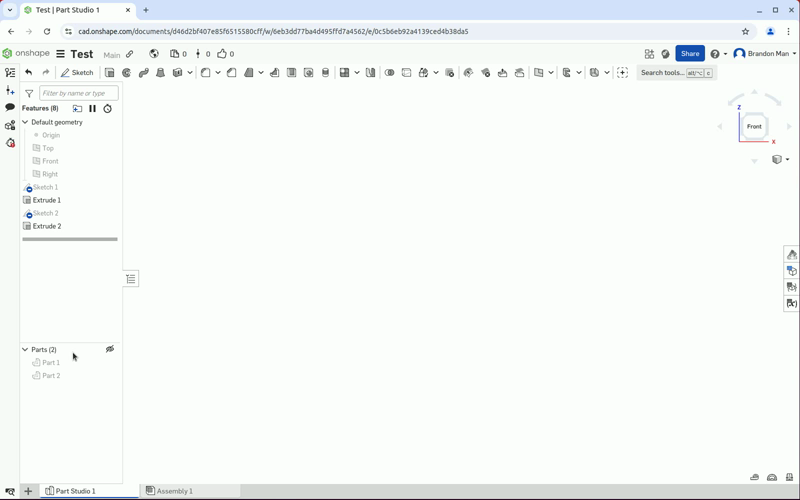
key(left)
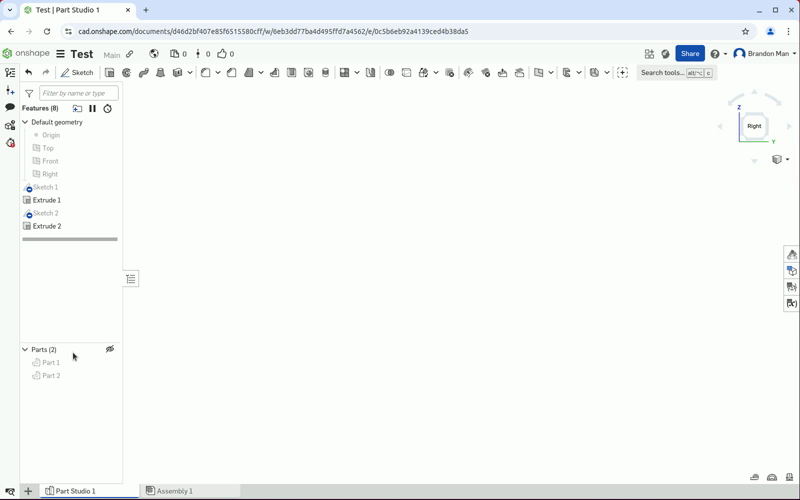
key_up(shift)
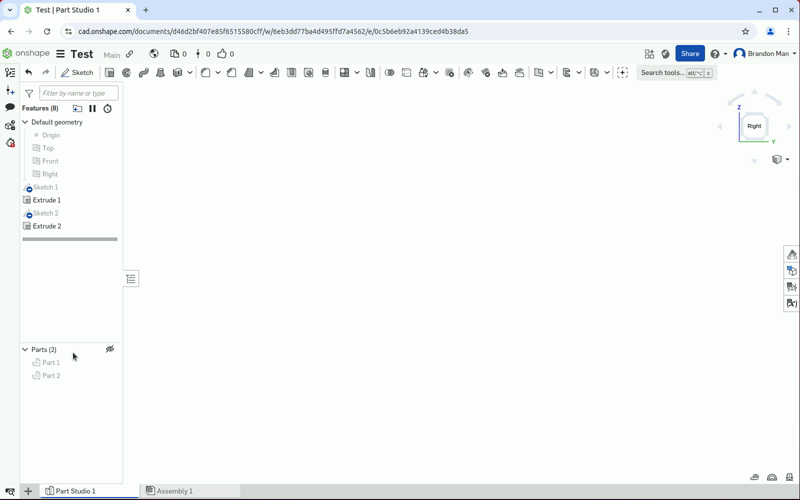
mouse_move(73, 352)
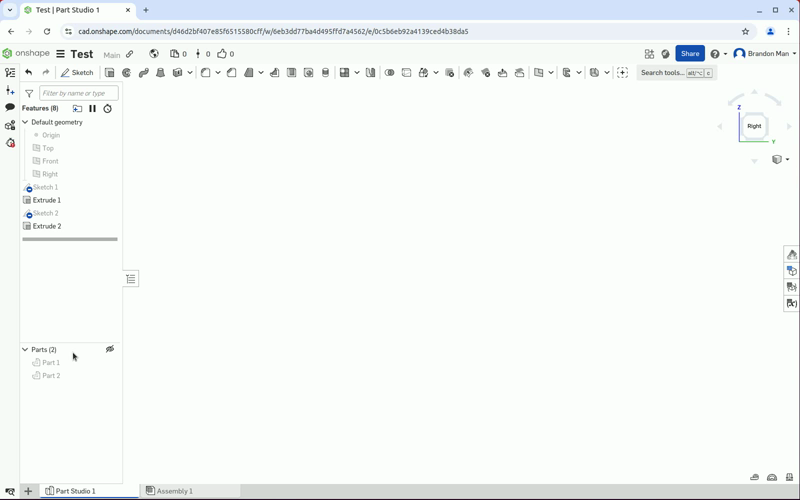
key(shift+y)
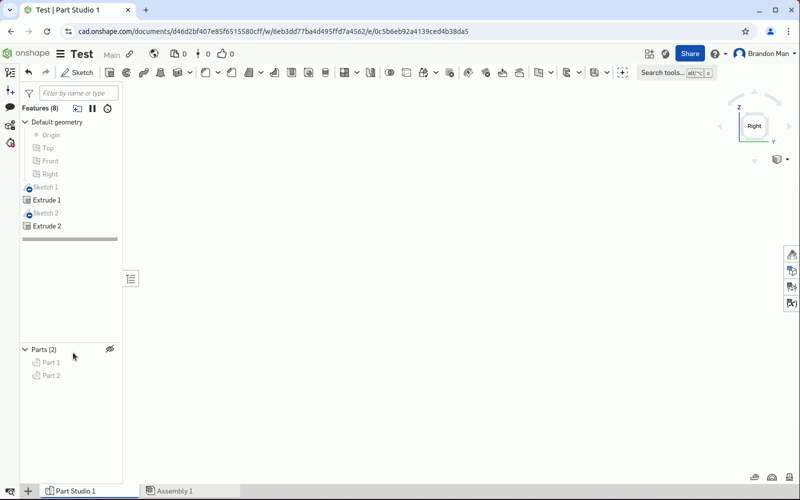
key(shift+s)
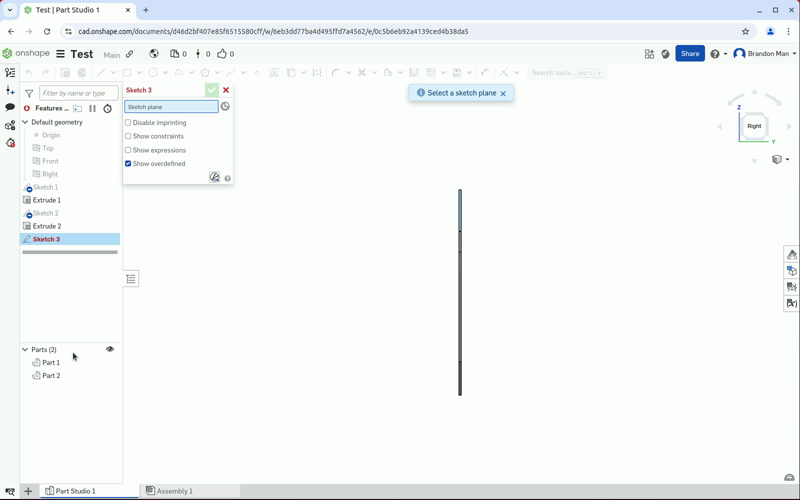
mouse_move(73, 176)
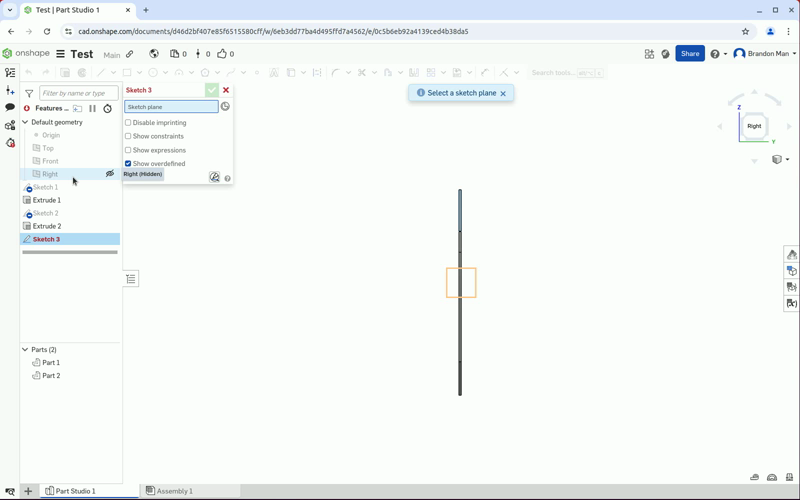
click(73, 176)
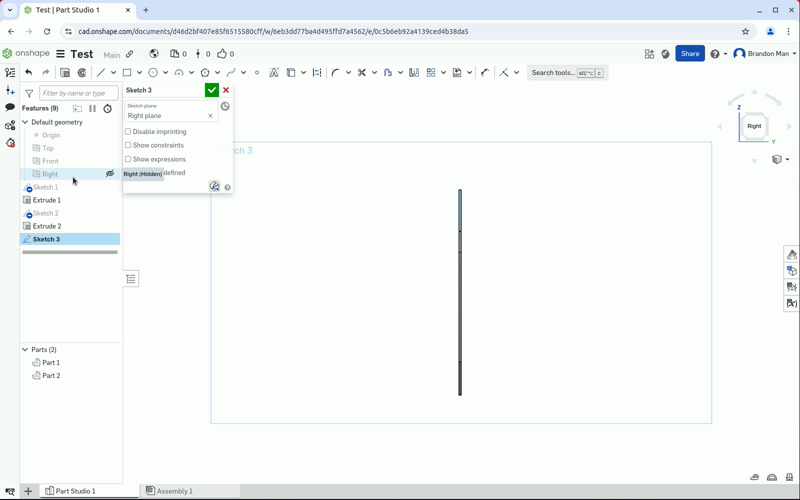
mouse_move(73, 352)
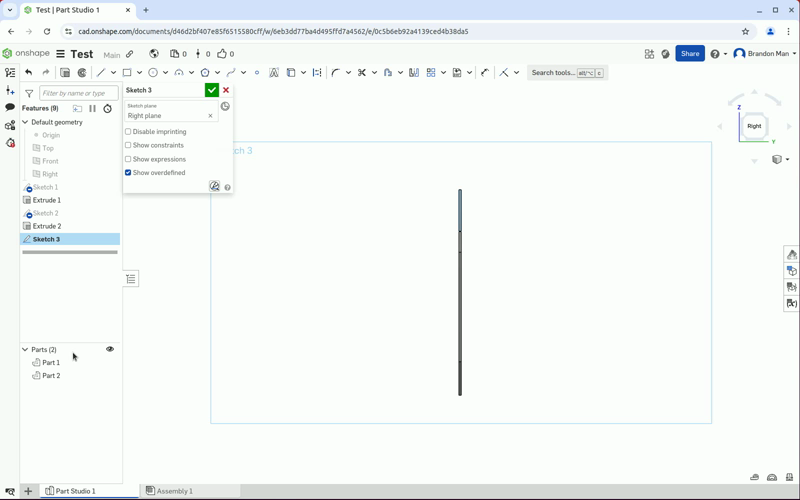
key(y)
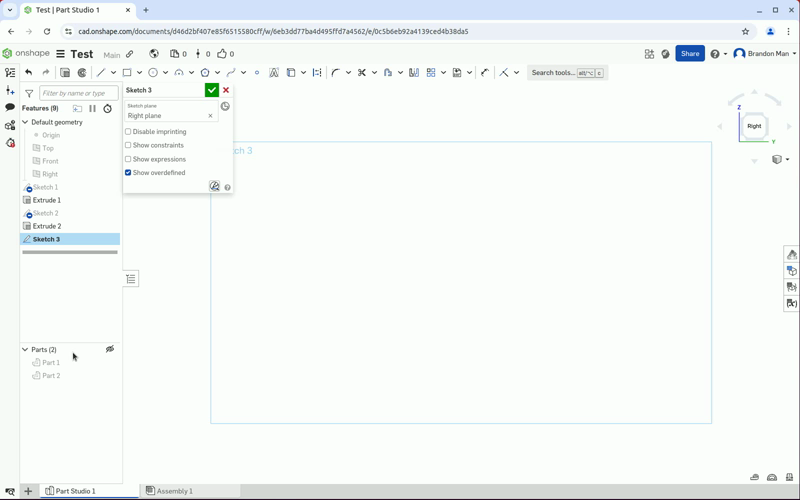
key(l)
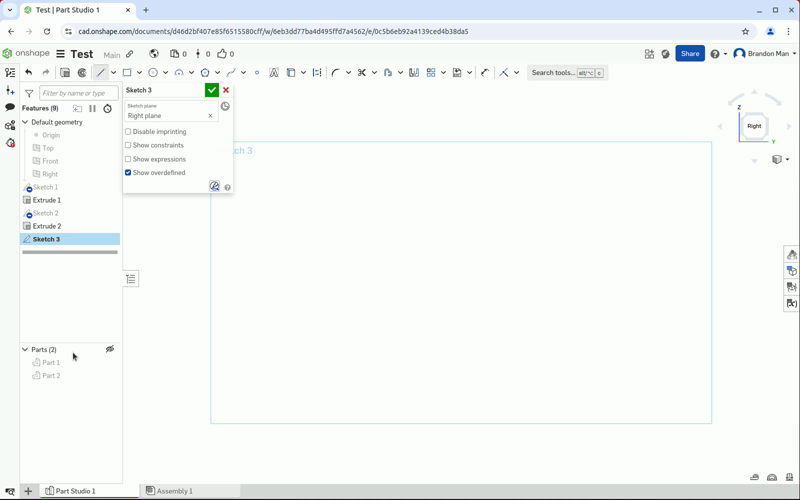
key_down(shift)
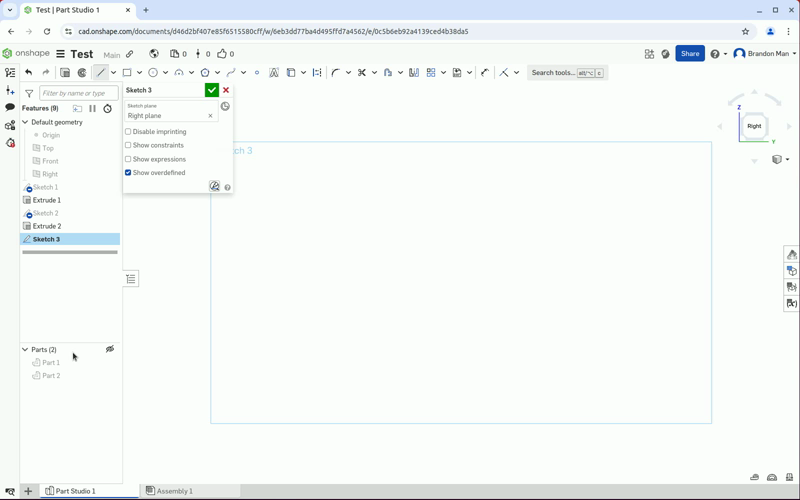
mouse_move(460, 198)
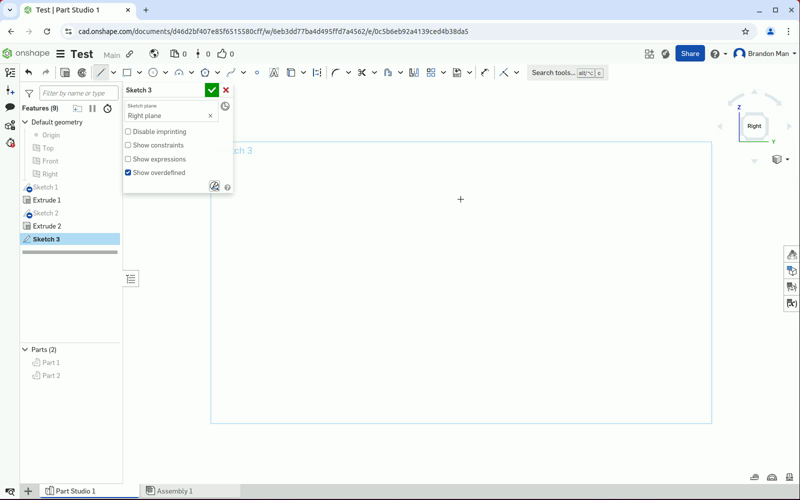
click(460, 198)
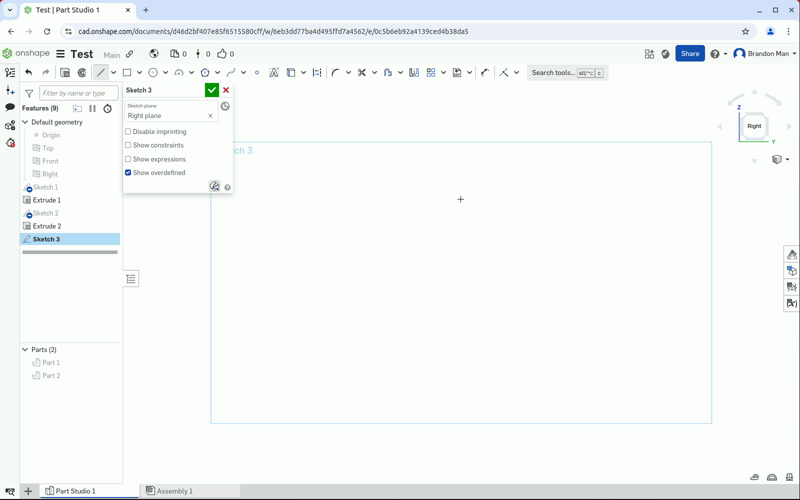
key_up(shift)
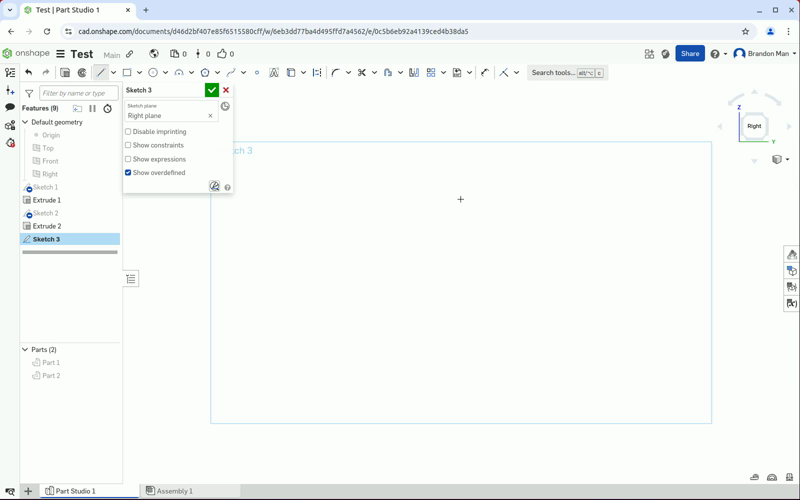
key_down(shift)
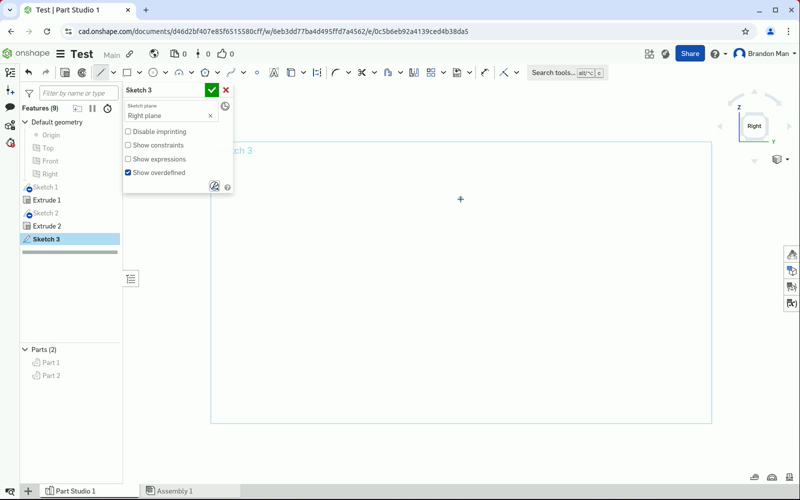
mouse_move(490, 198)
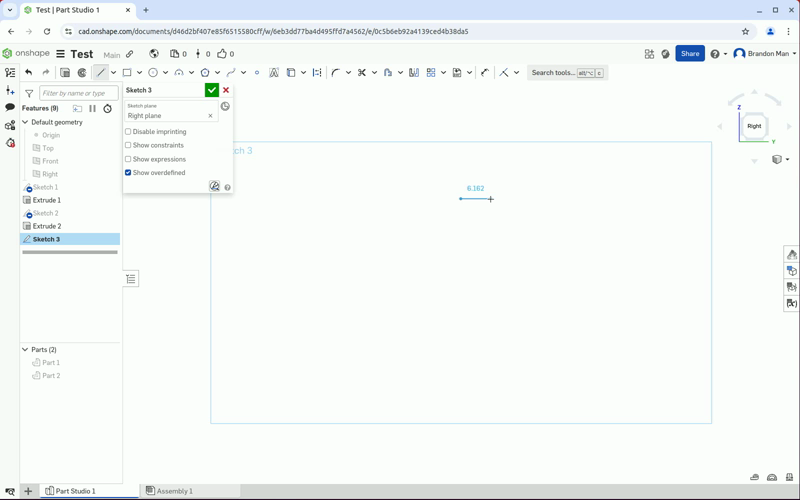
mouse_move(461, 198)
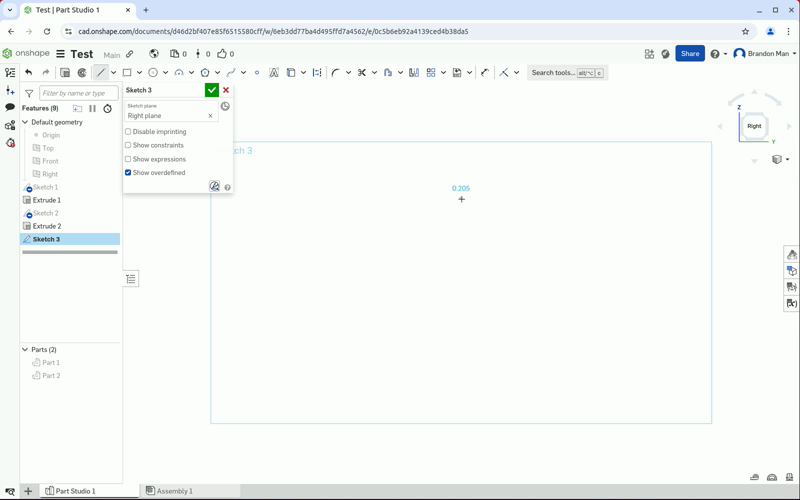
scroll(6)
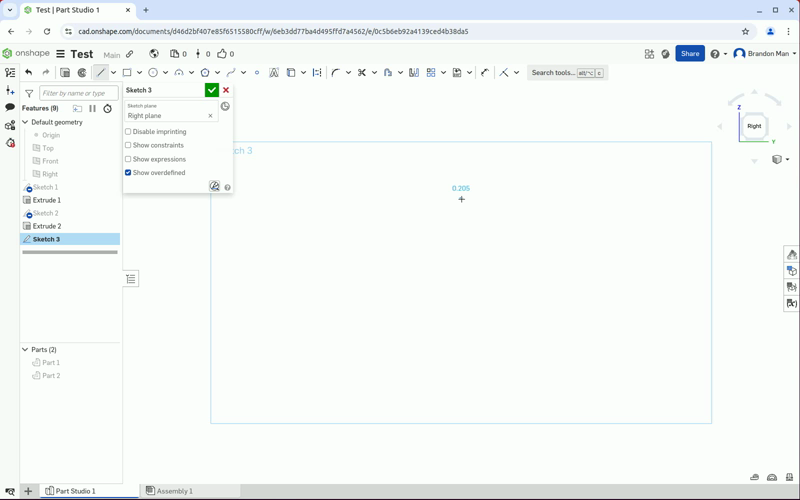
scroll(6)
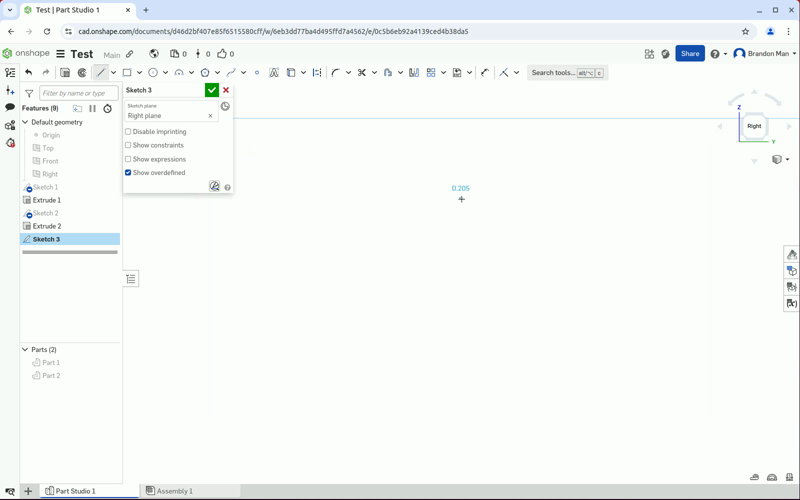
scroll(6)
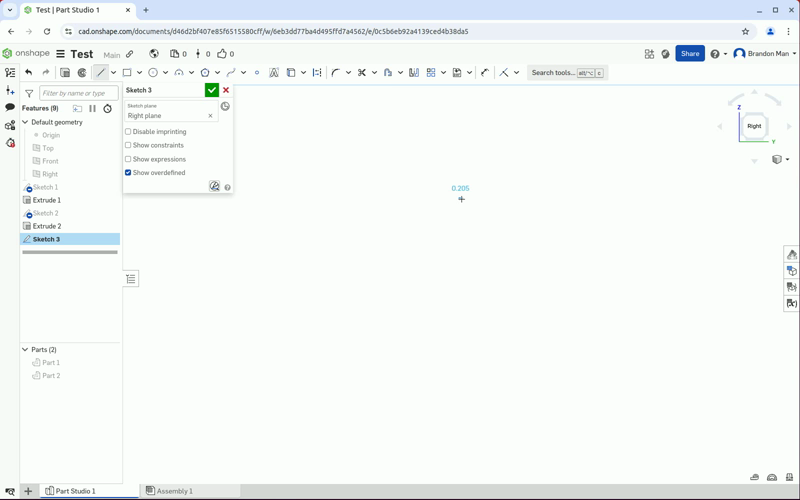
scroll(6)
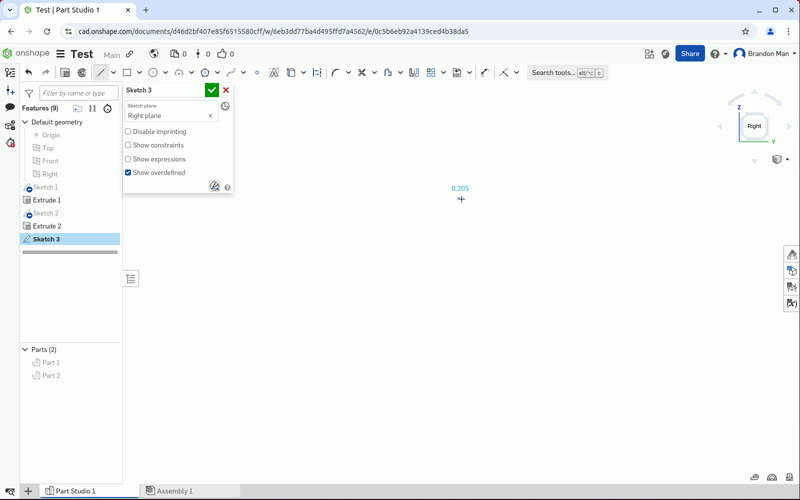
scroll(6)
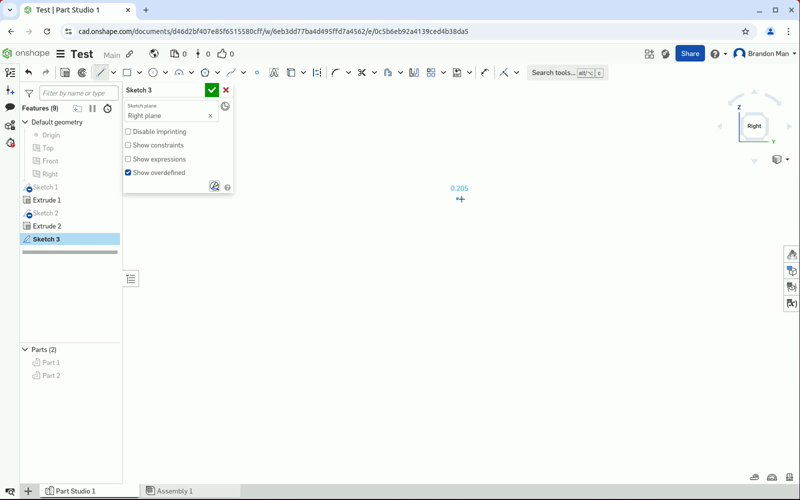
scroll(6)
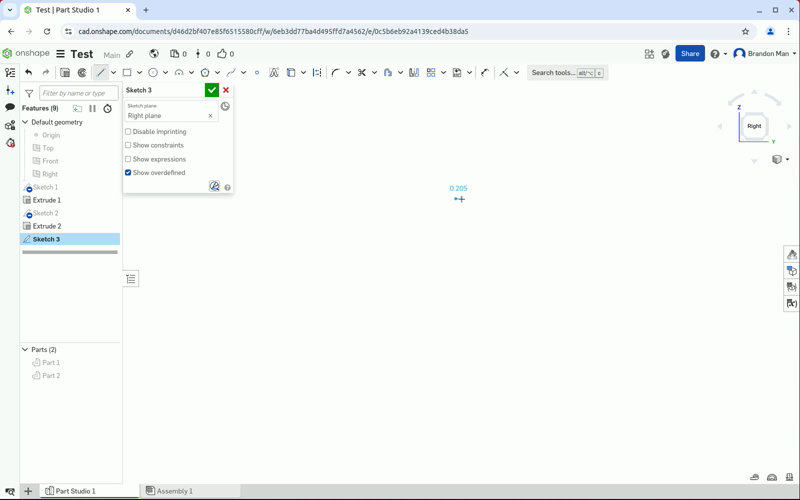
scroll(6)
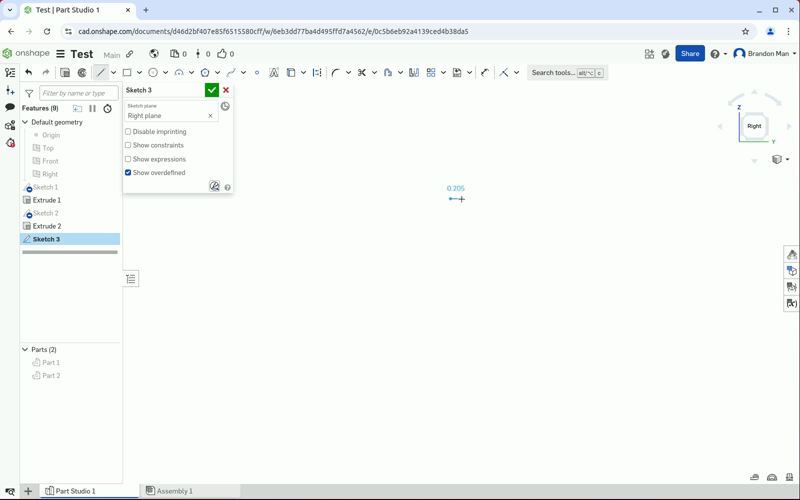
click(461, 198)
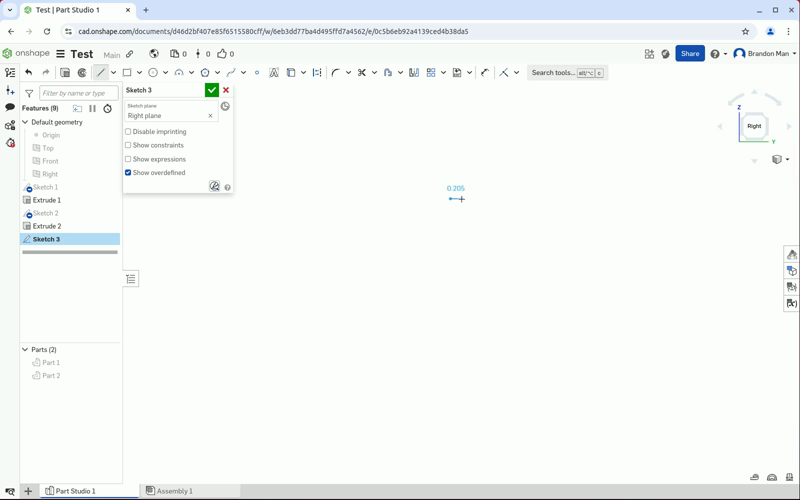
scroll(-6)
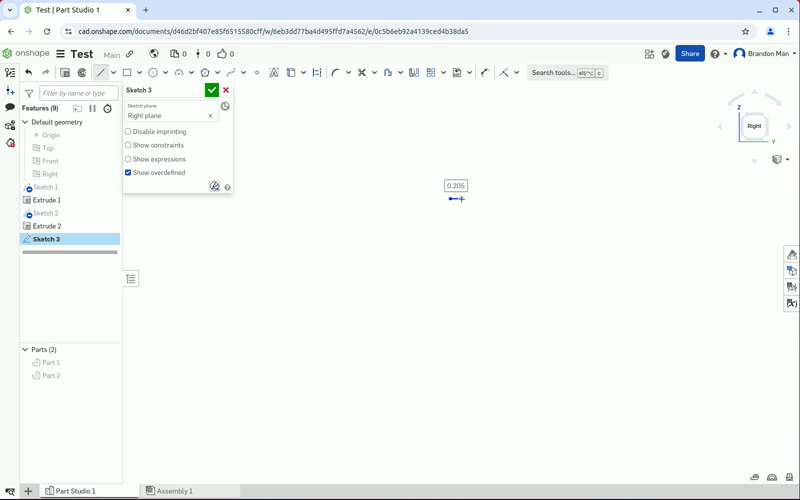
scroll(-6)
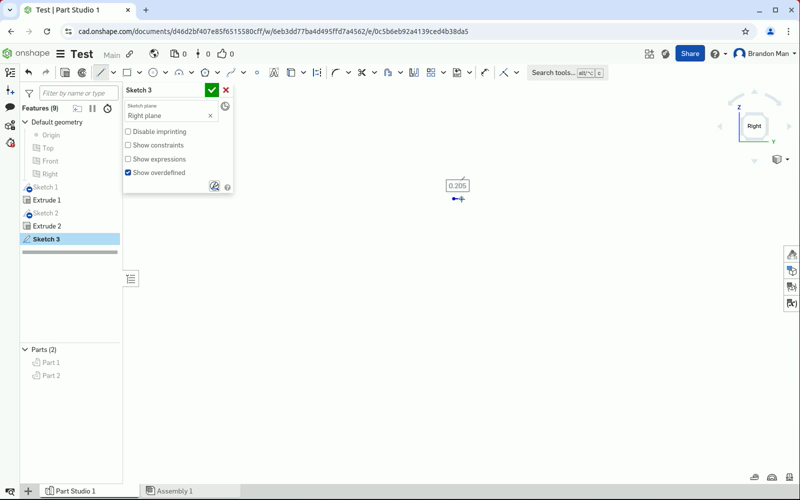
scroll(-6)
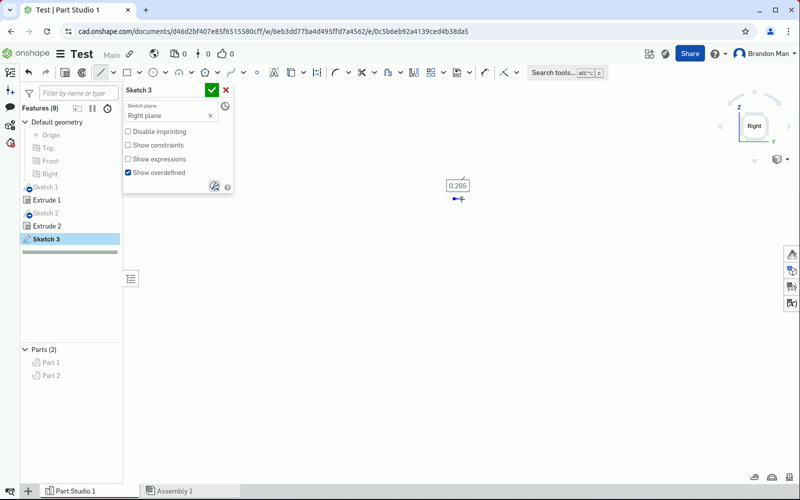
scroll(-6)
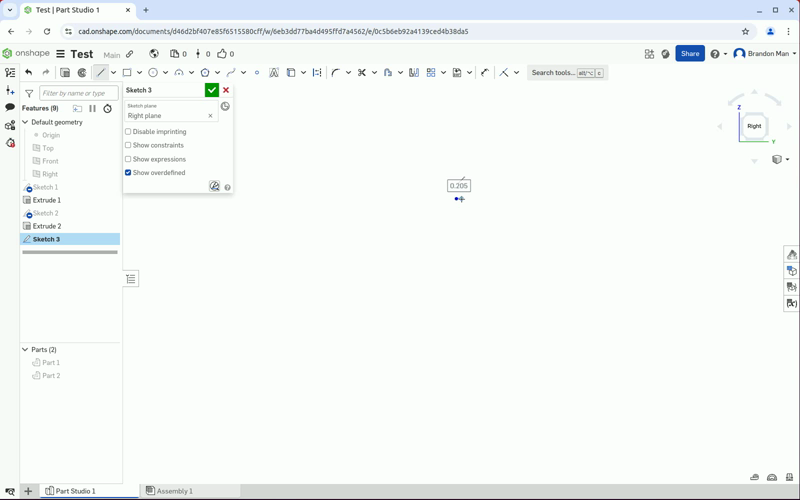
scroll(-6)
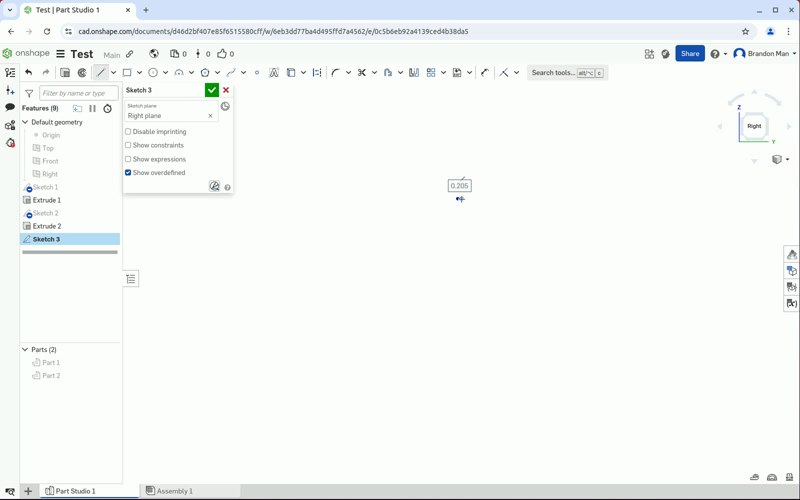
scroll(-6)
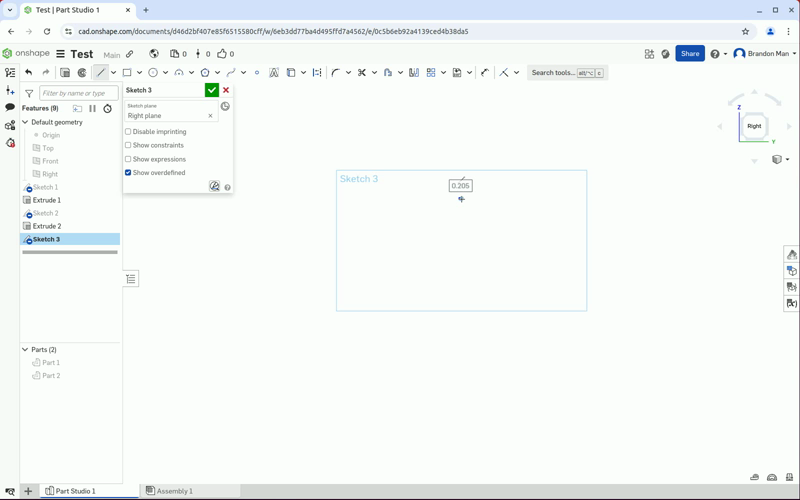
scroll(-6)
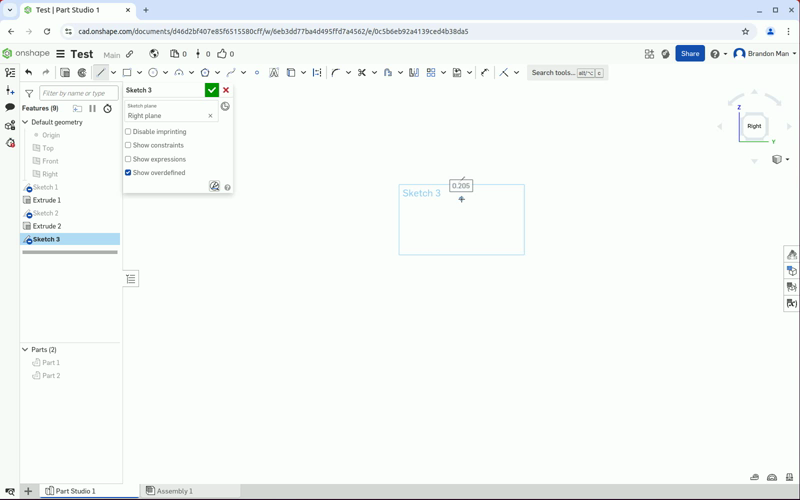
key_up(shift)
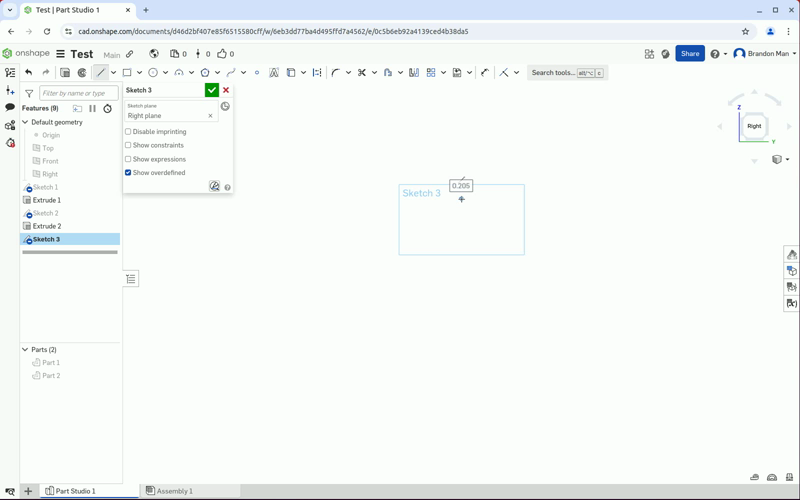
key_down(shift)
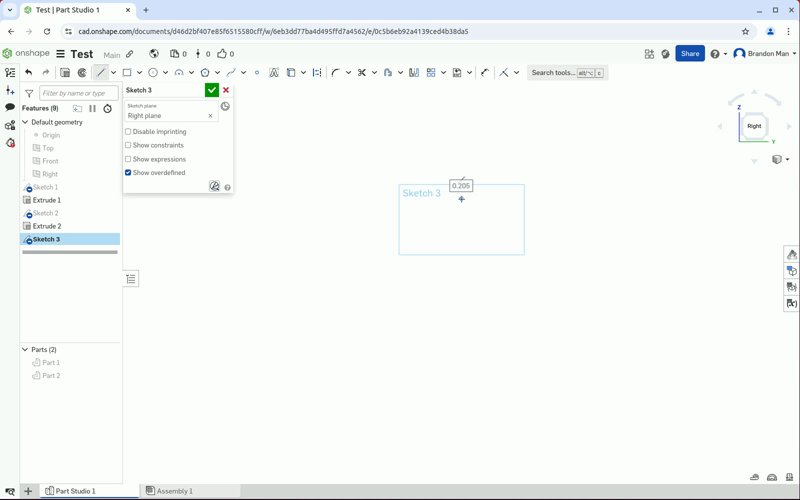
mouse_move(491, 198)
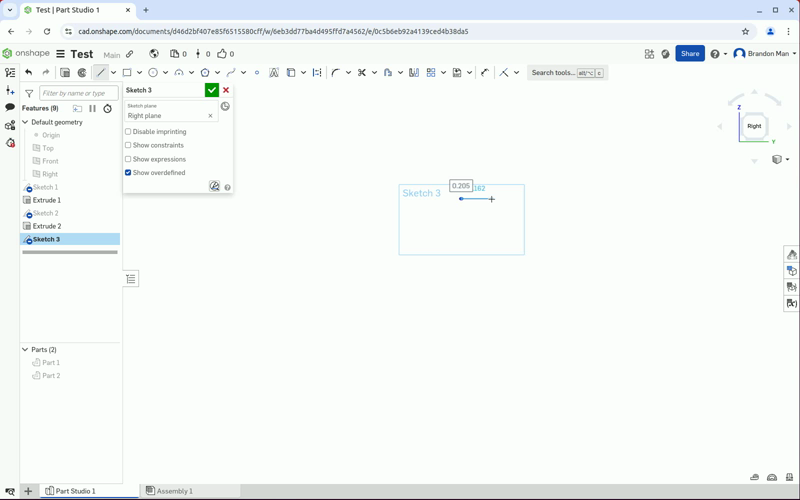
mouse_move(461, 191)
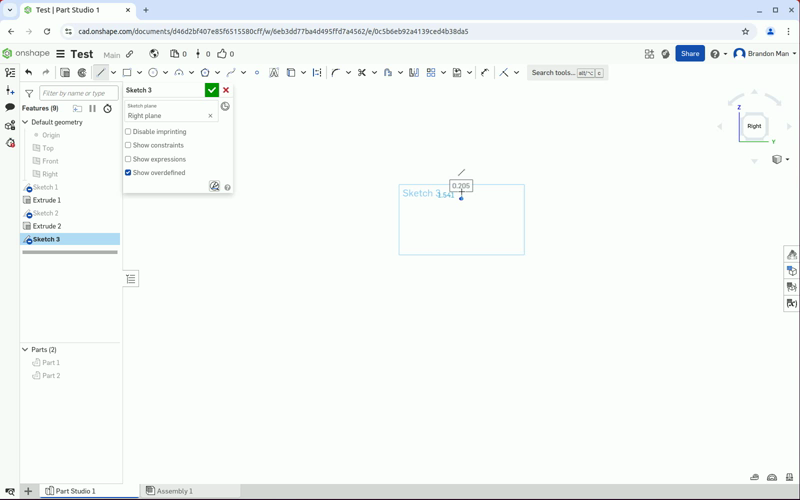
scroll(6)
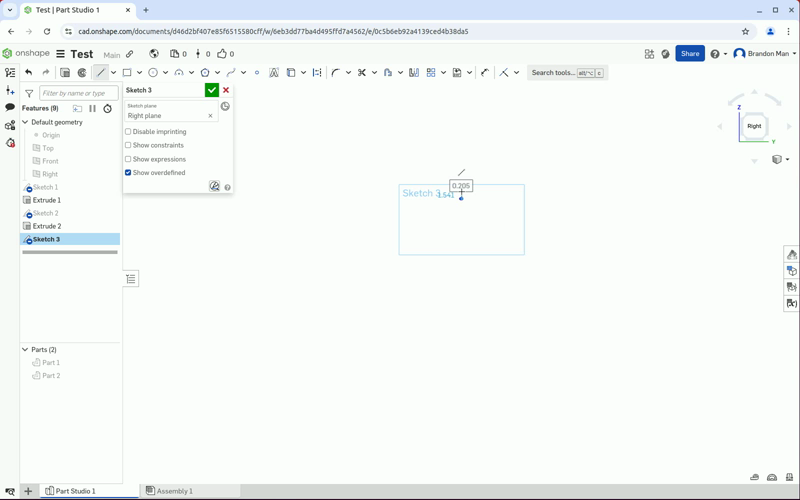
scroll(6)
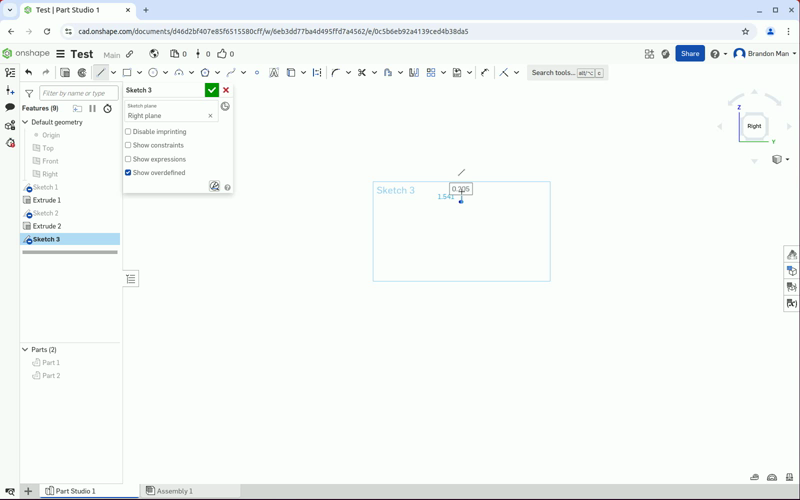
scroll(6)
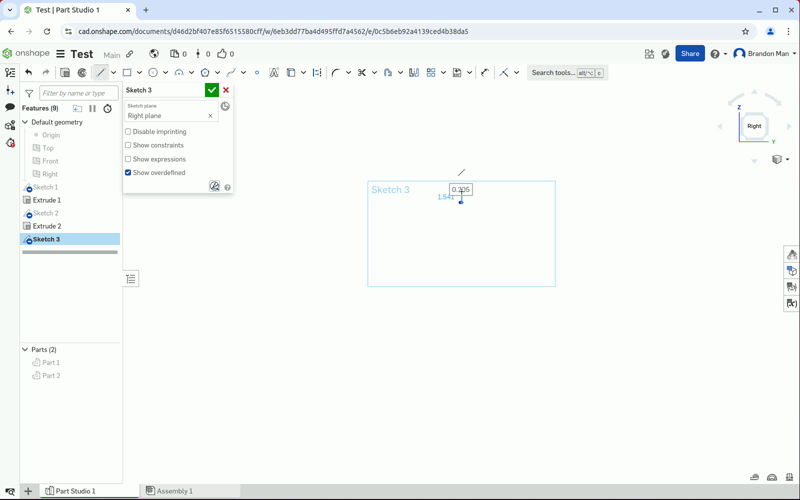
scroll(6)
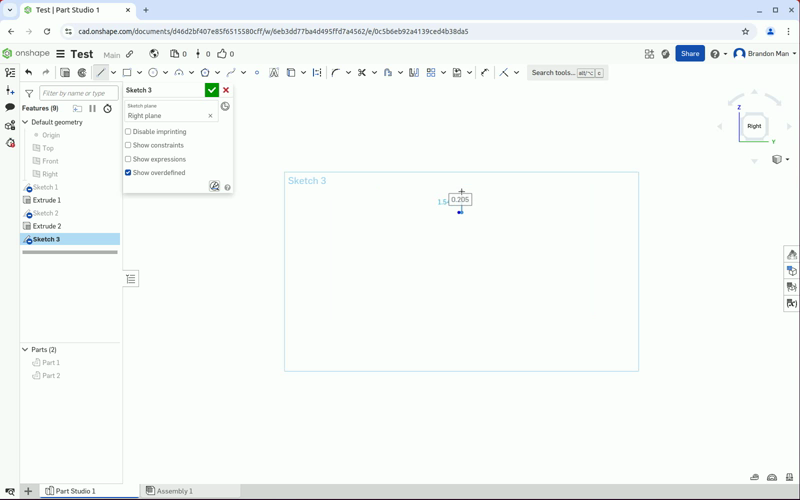
scroll(6)
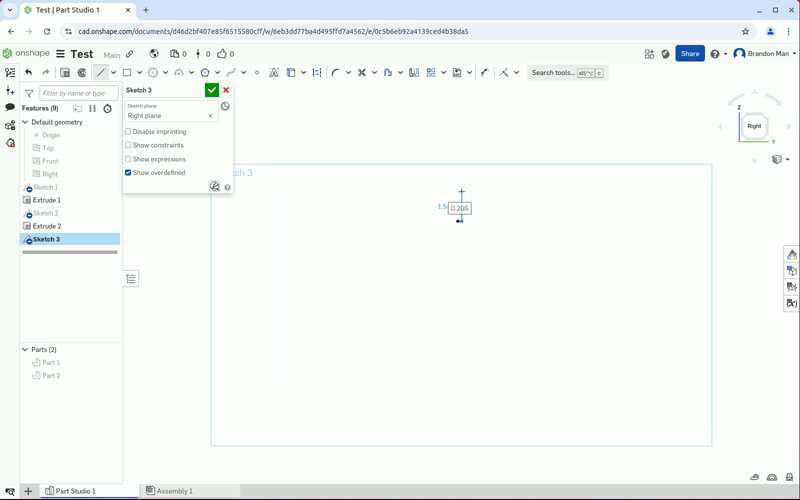
scroll(6)
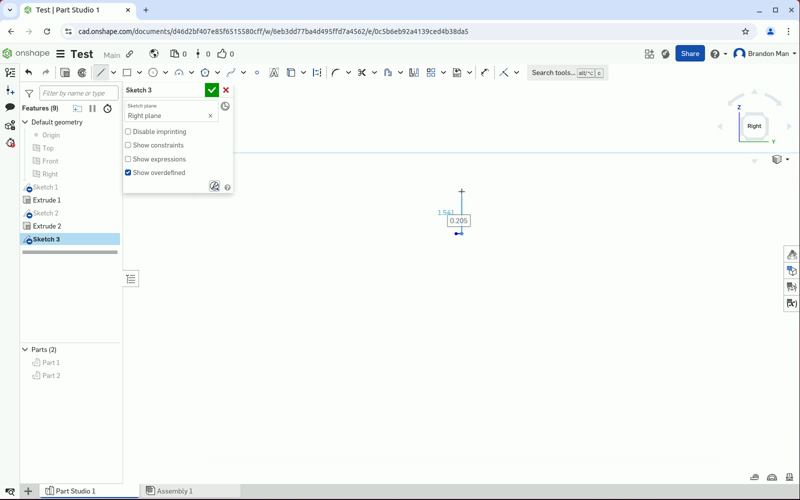
scroll(6)
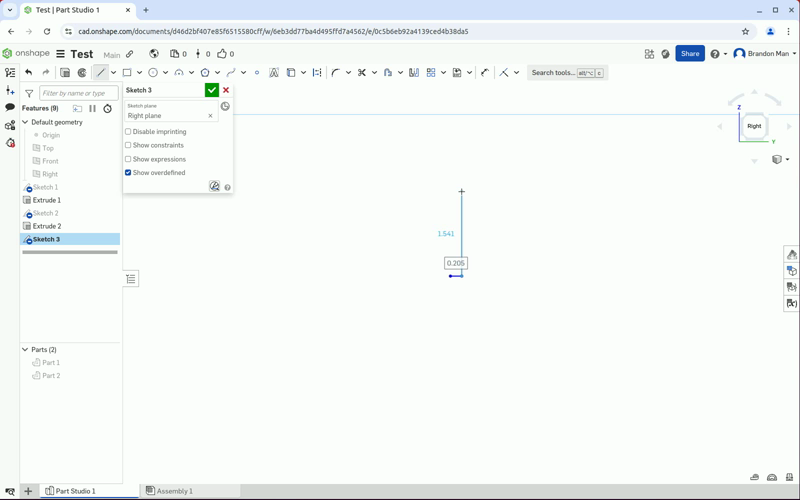
click(461, 191)
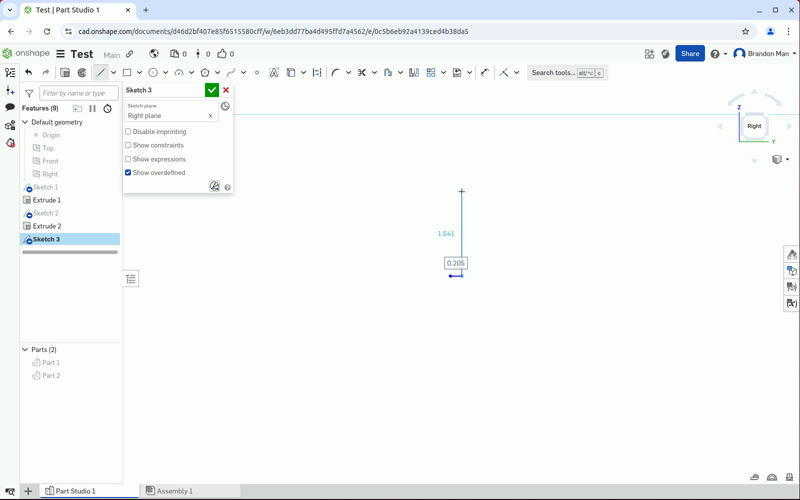
scroll(-6)
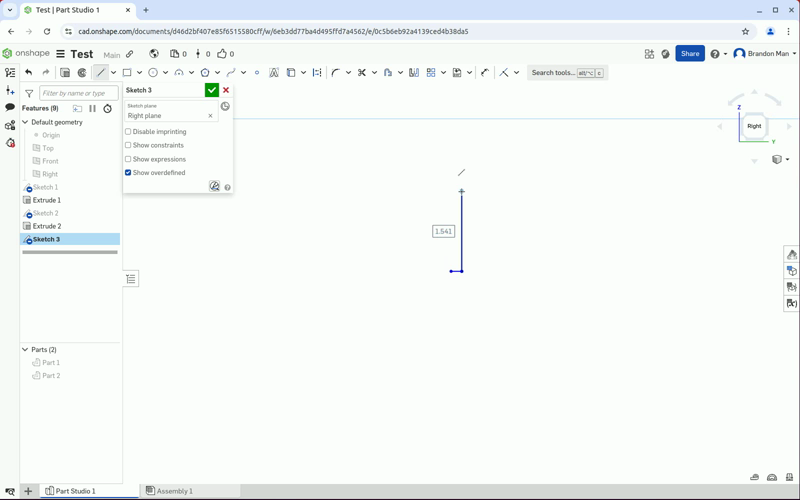
scroll(-6)
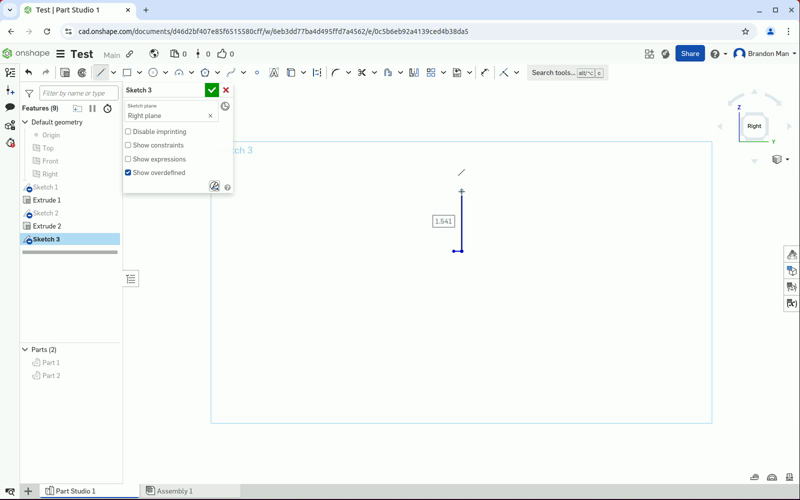
scroll(-6)
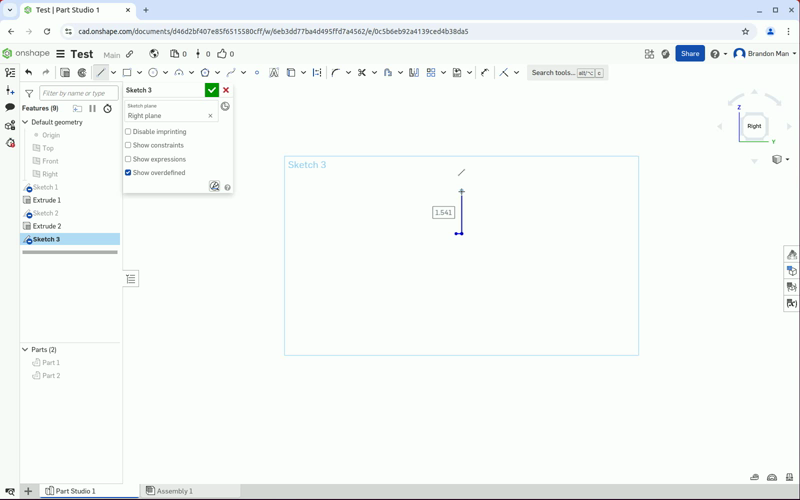
scroll(-6)
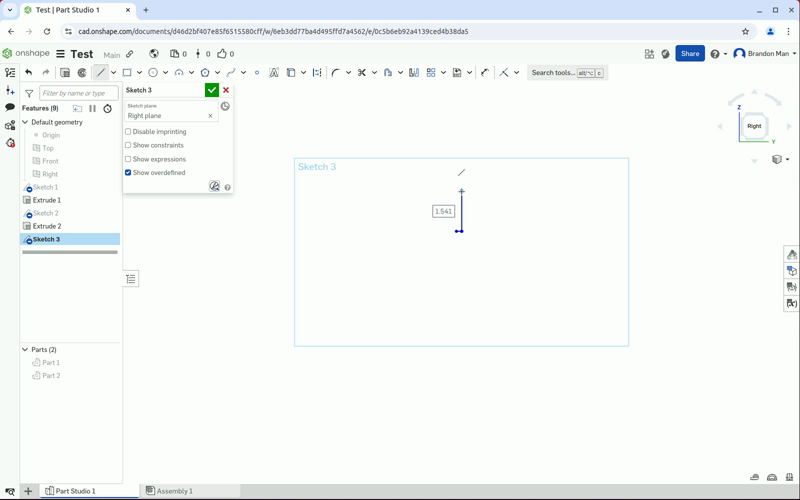
scroll(-6)
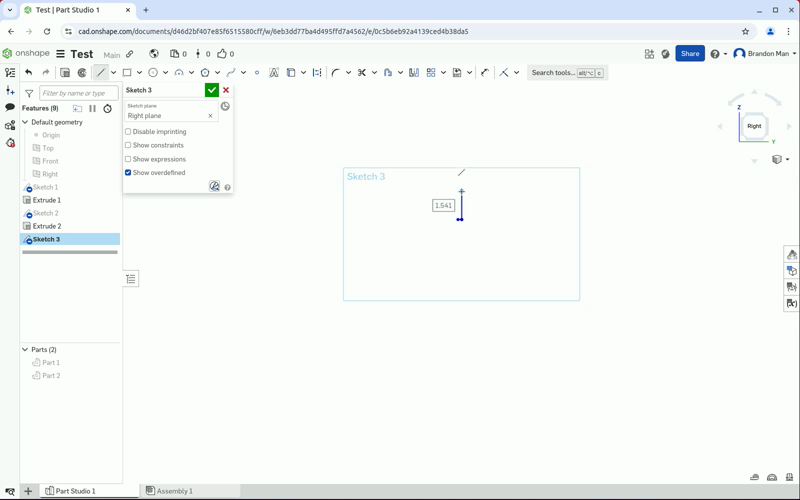
scroll(-6)
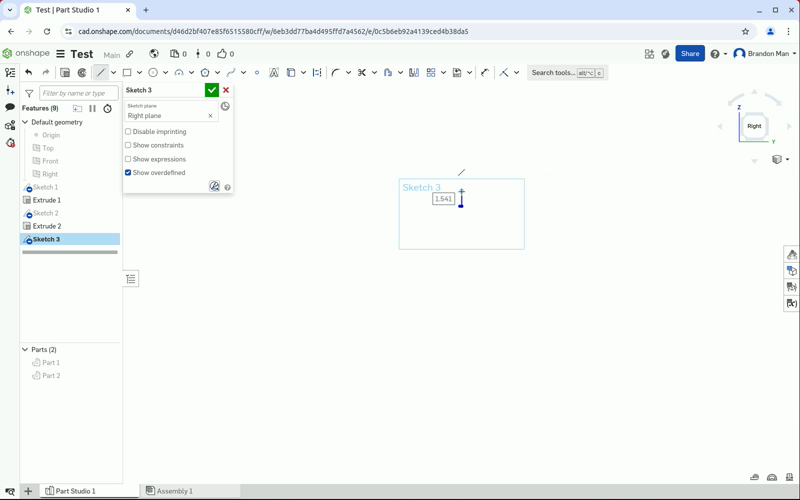
scroll(-6)
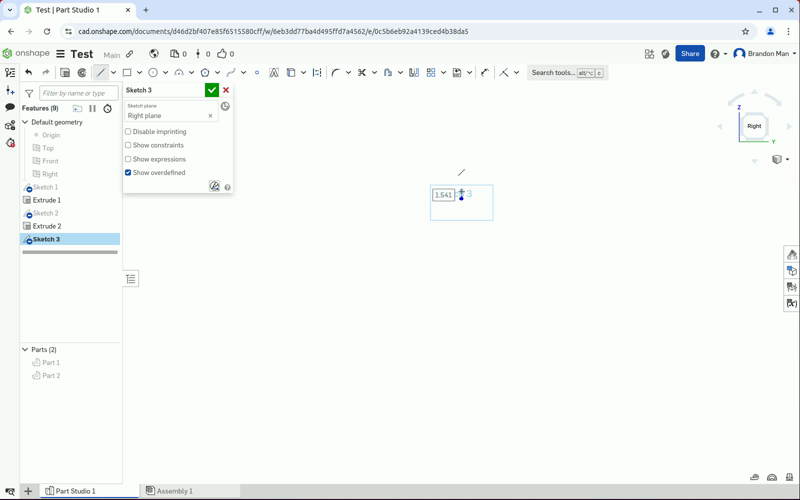
key_up(shift)
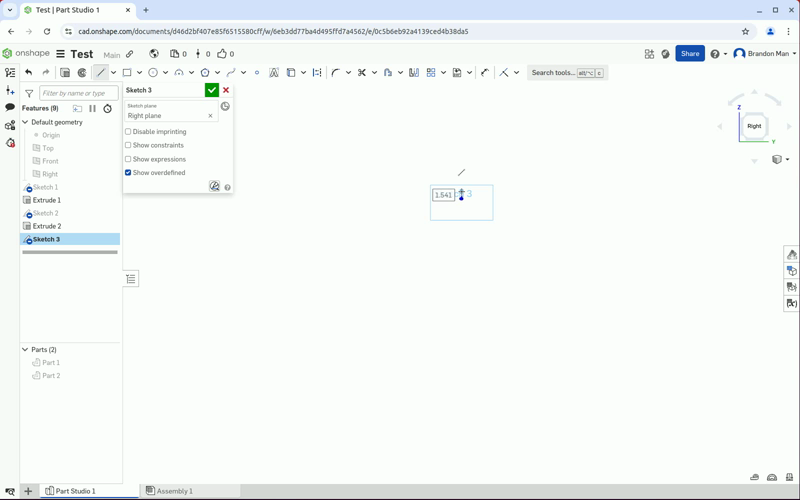
key_down(shift)
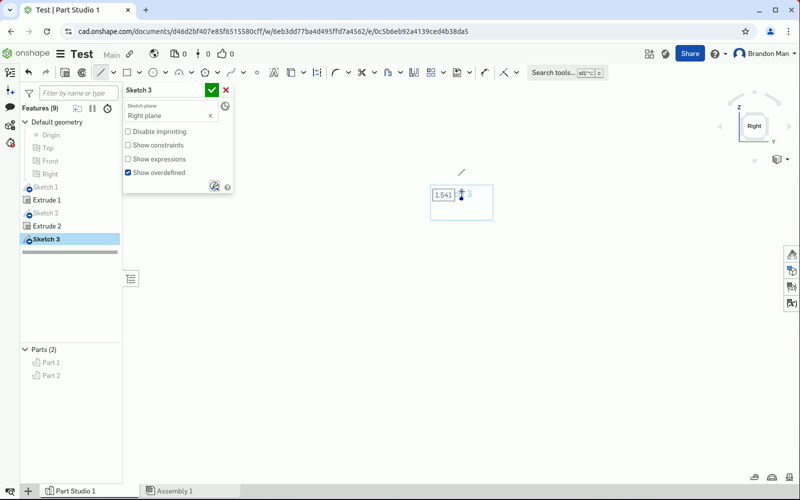
mouse_move(491, 191)
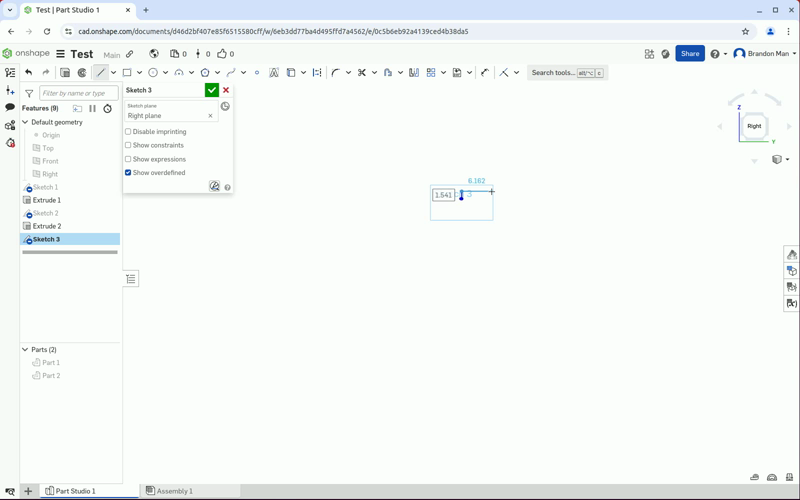
mouse_move(467, 191)
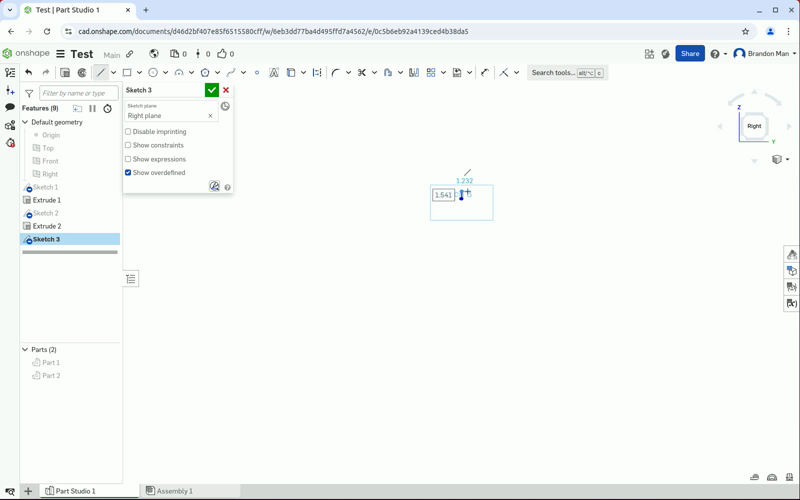
scroll(6)
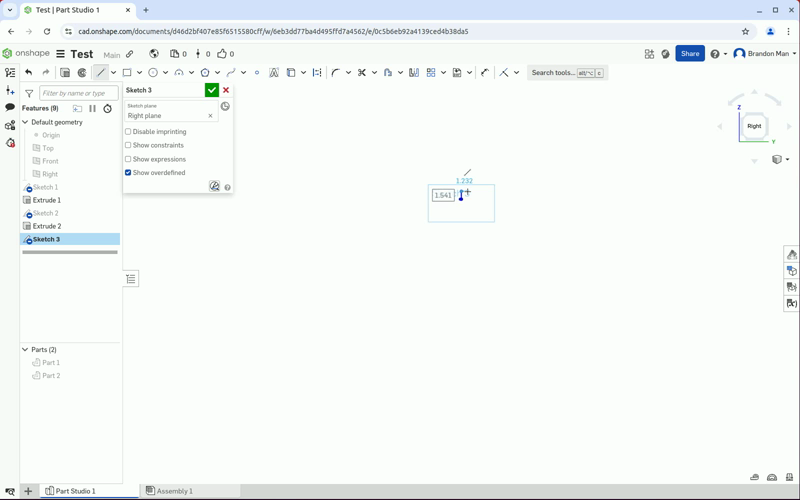
scroll(6)
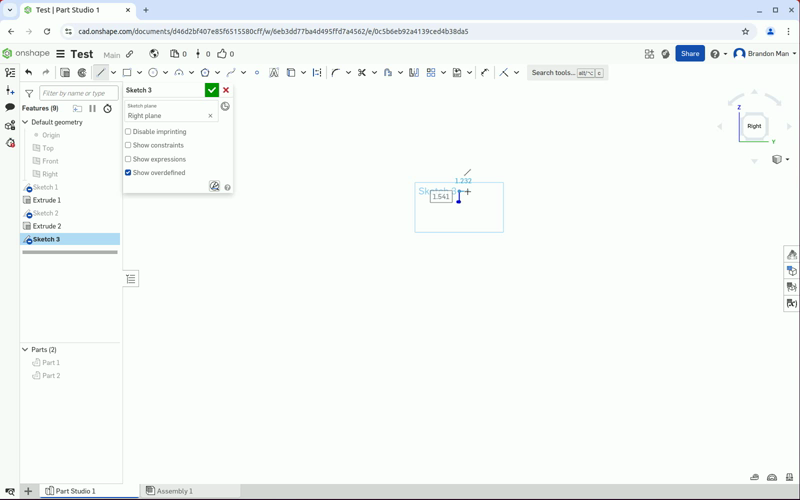
scroll(6)
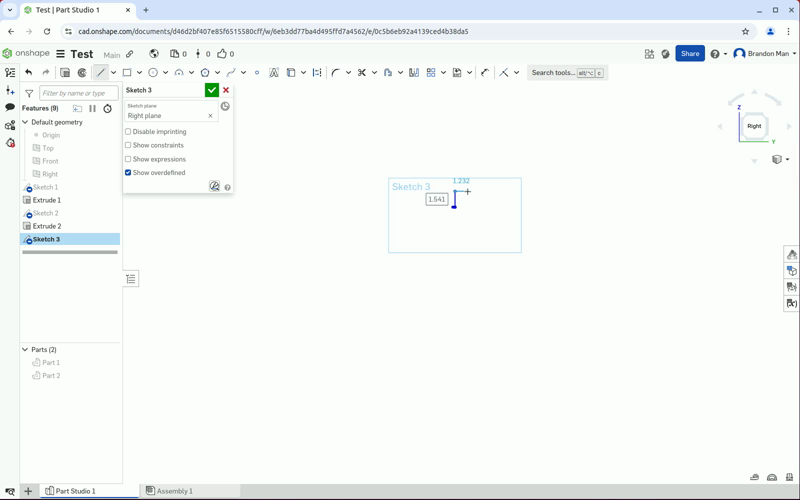
scroll(6)
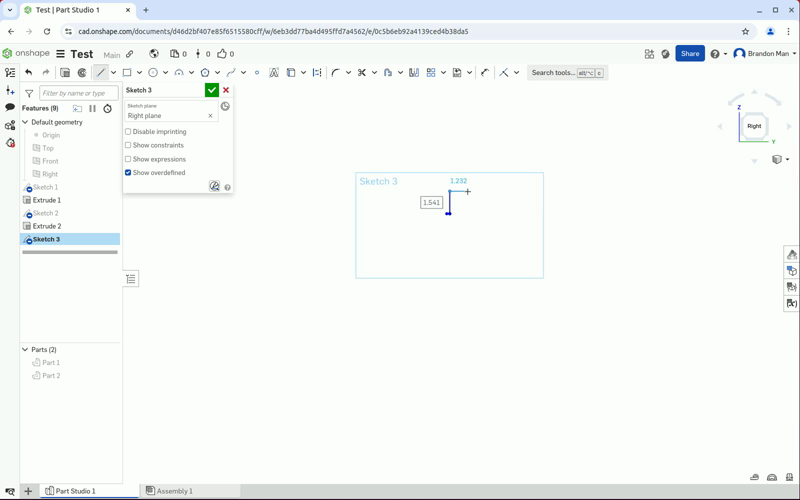
scroll(6)
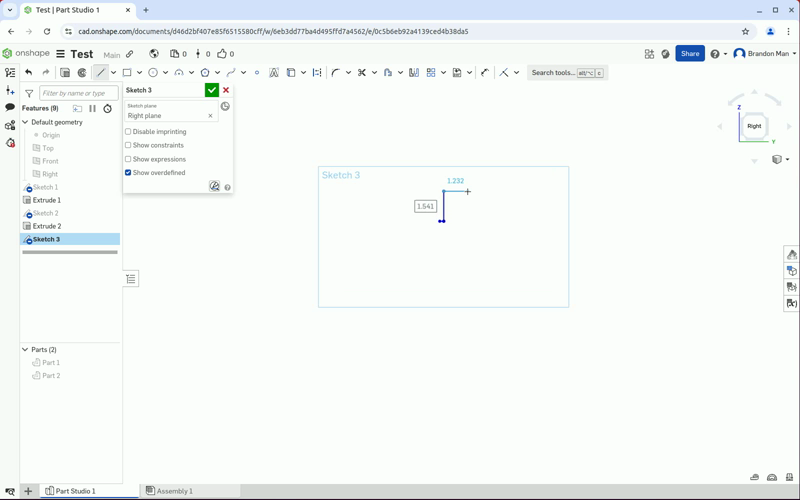
scroll(6)
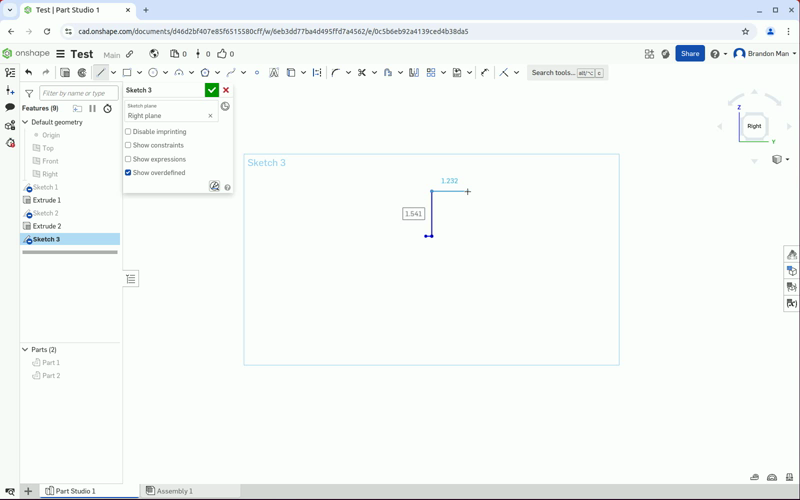
scroll(6)
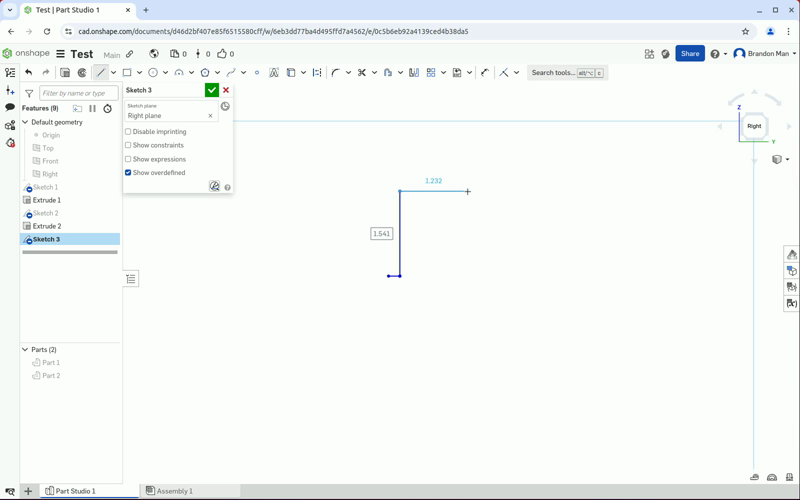
click(467, 191)
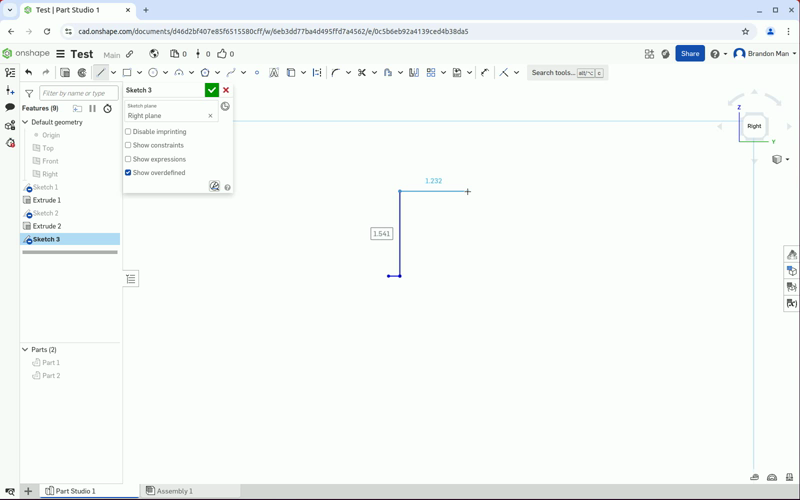
scroll(-6)
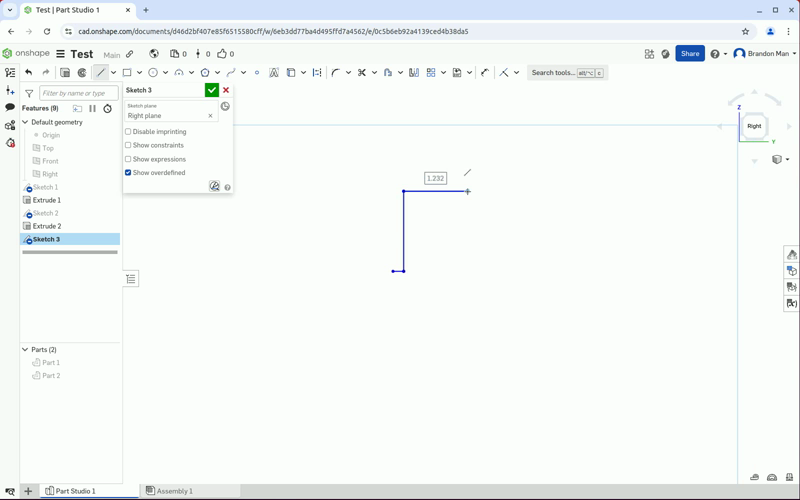
scroll(-6)
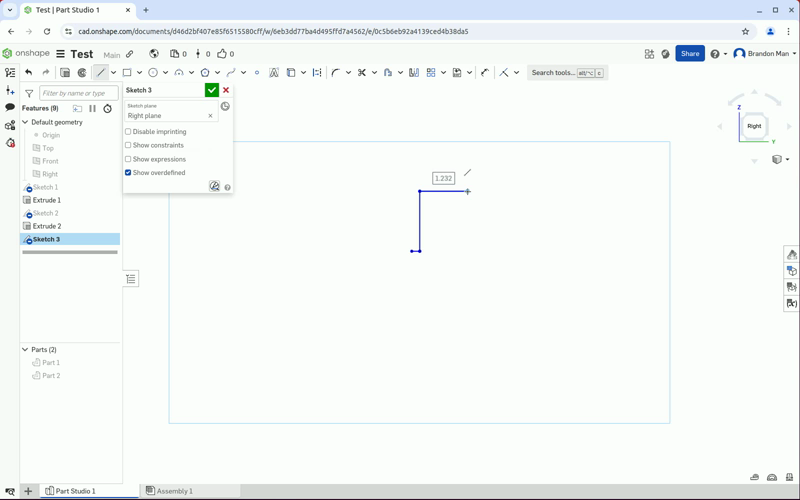
scroll(-6)
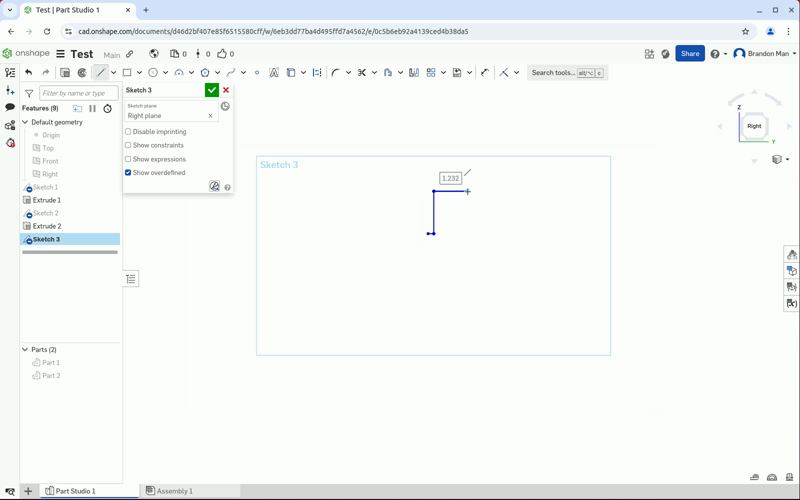
scroll(-6)
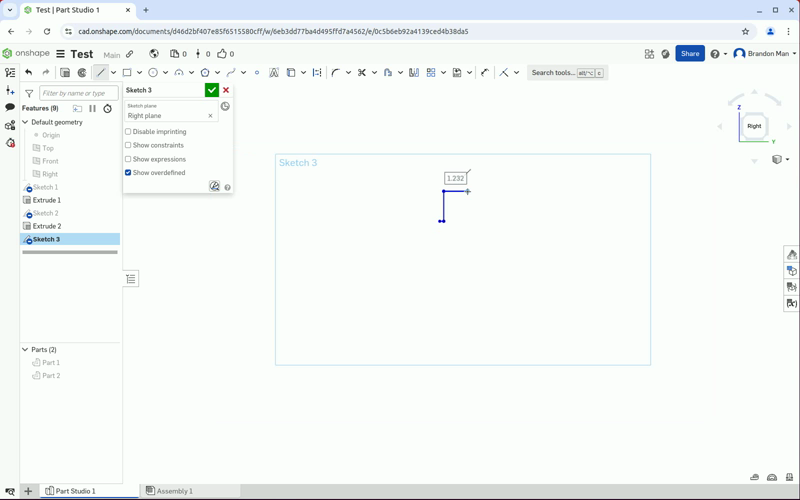
scroll(-6)
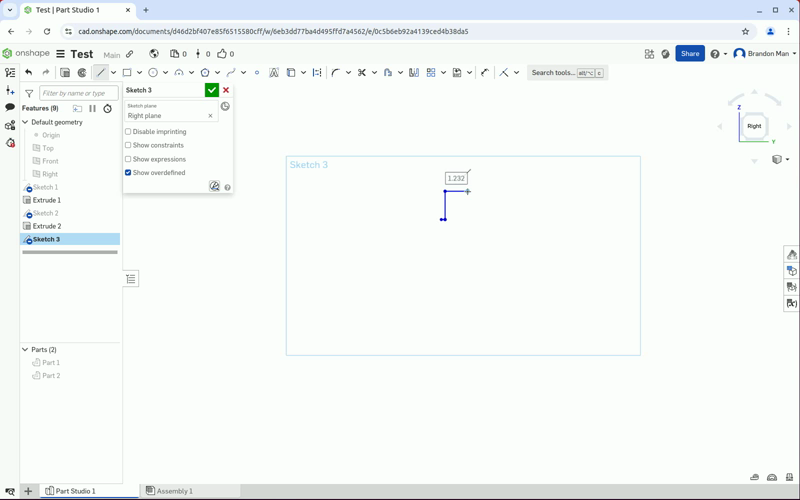
scroll(-6)
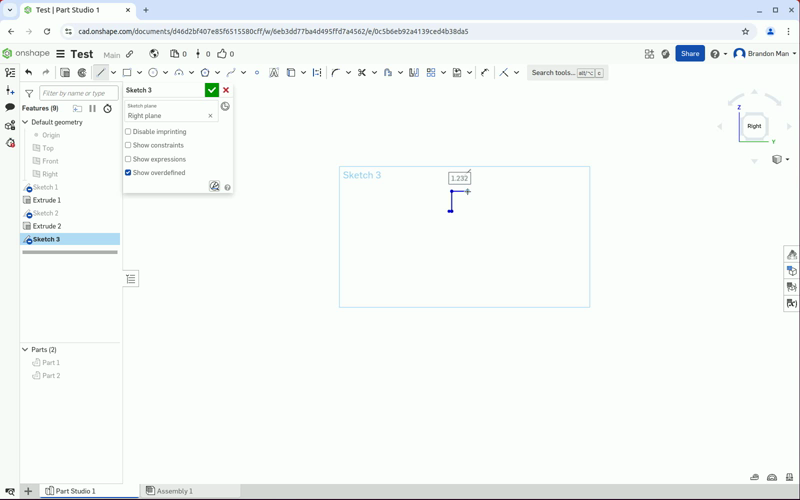
scroll(-6)
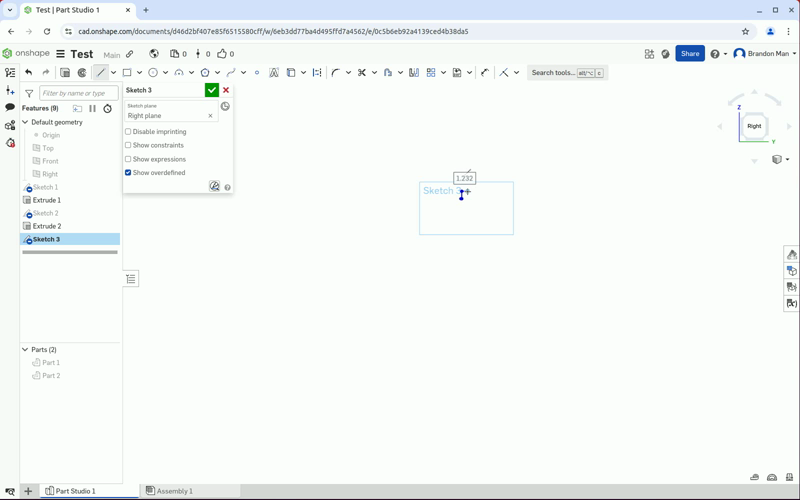
key_up(shift)
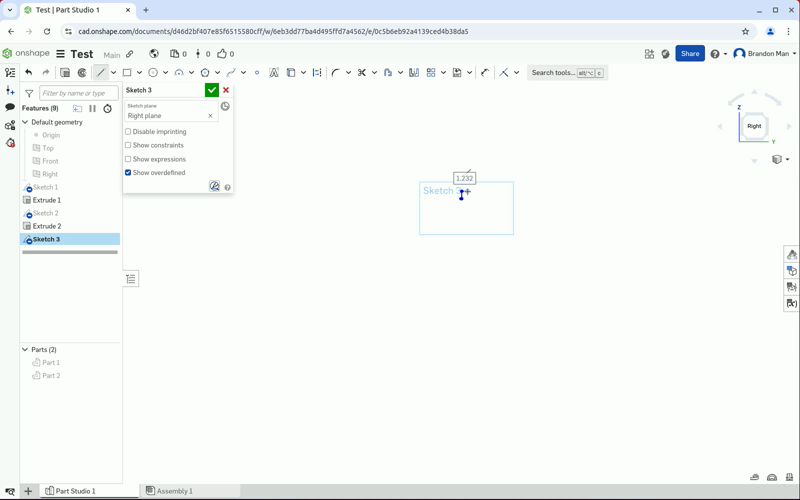
key_down(shift)
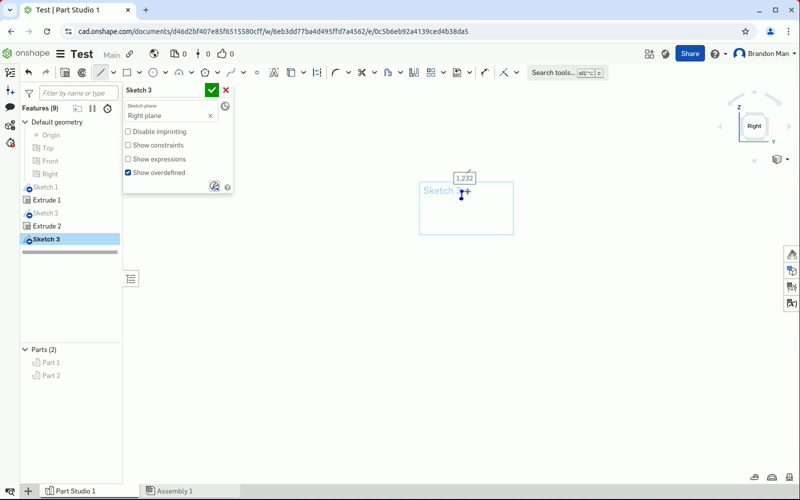
mouse_move(498, 191)
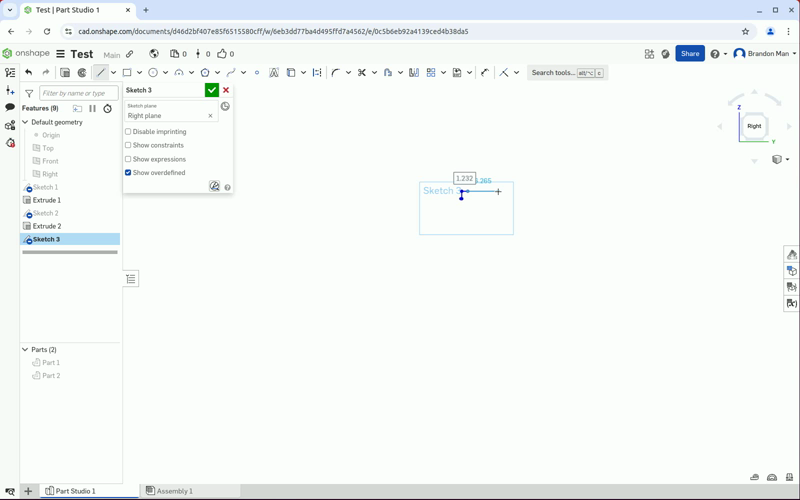
mouse_move(467, 198)
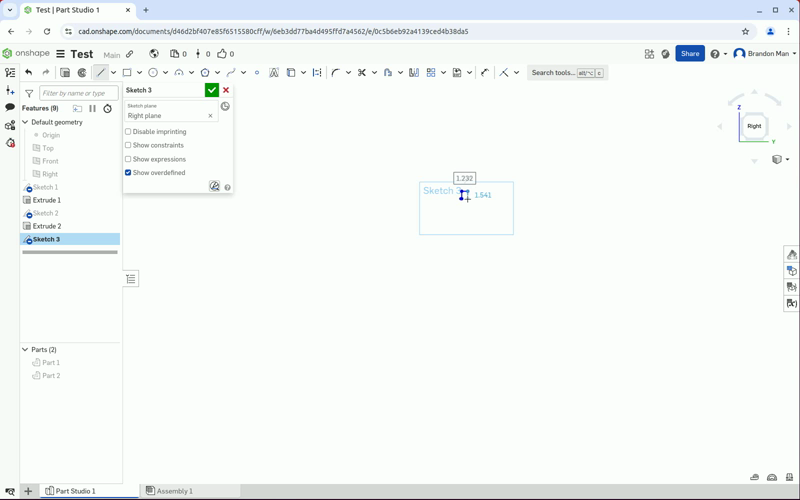
scroll(6)
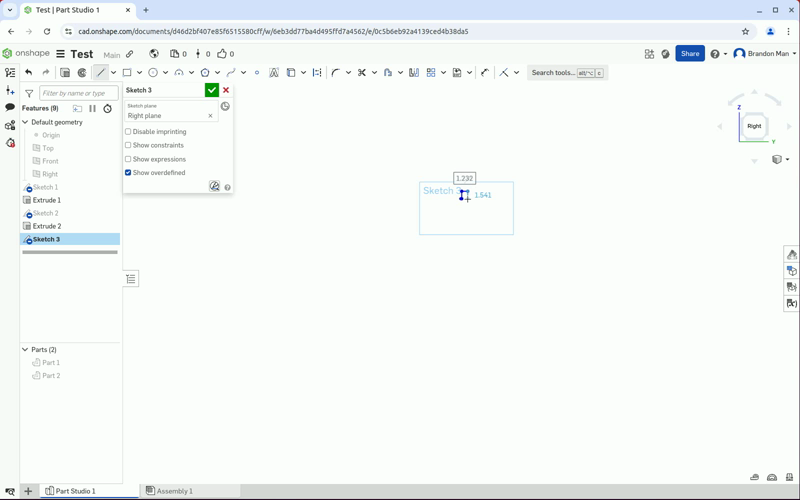
scroll(6)
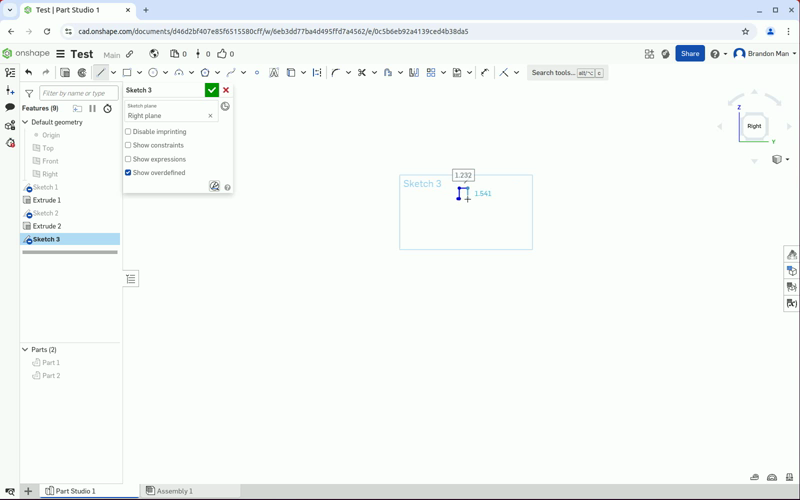
scroll(6)
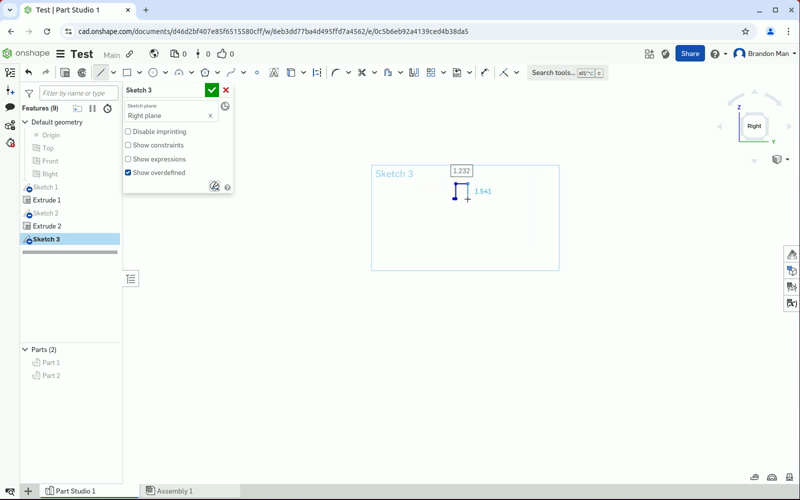
scroll(6)
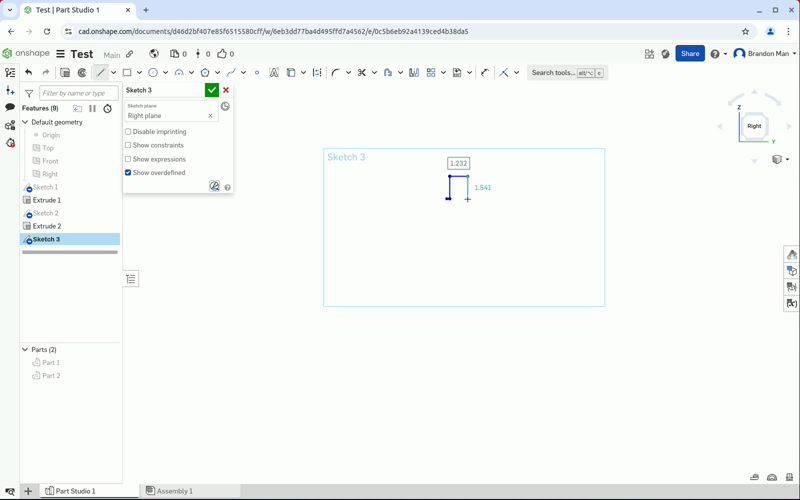
scroll(6)
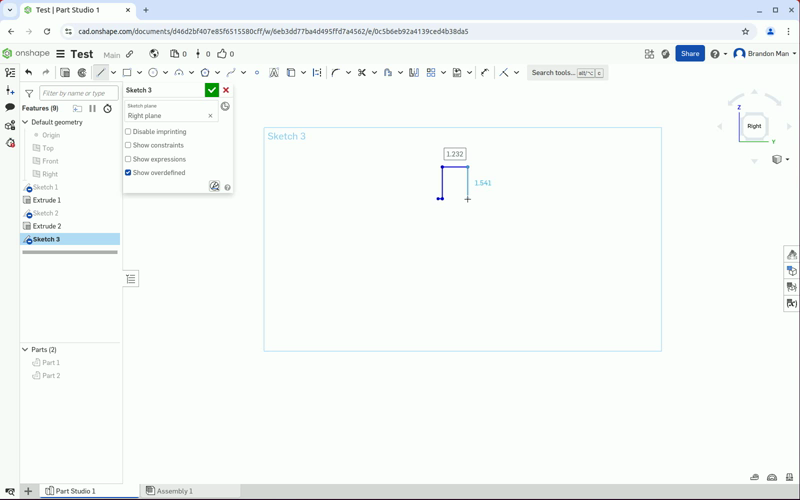
scroll(6)
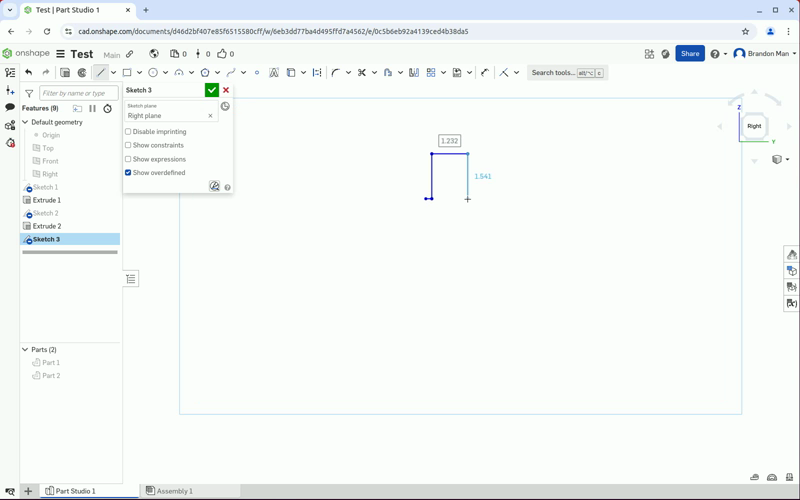
scroll(6)
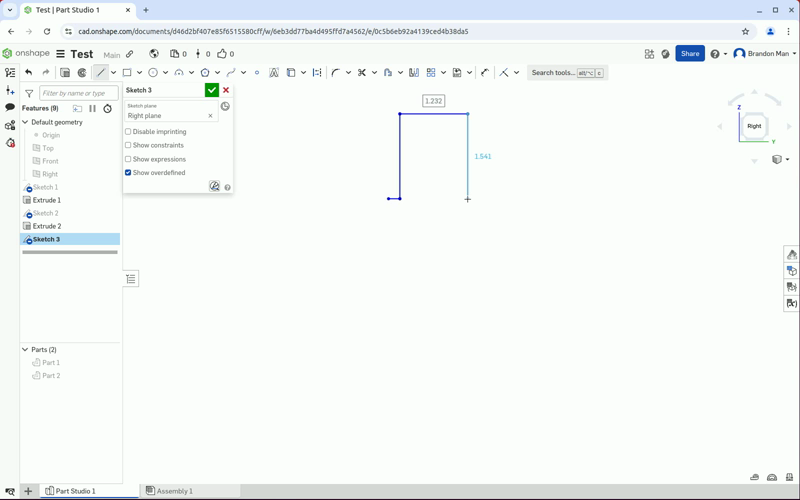
click(467, 198)
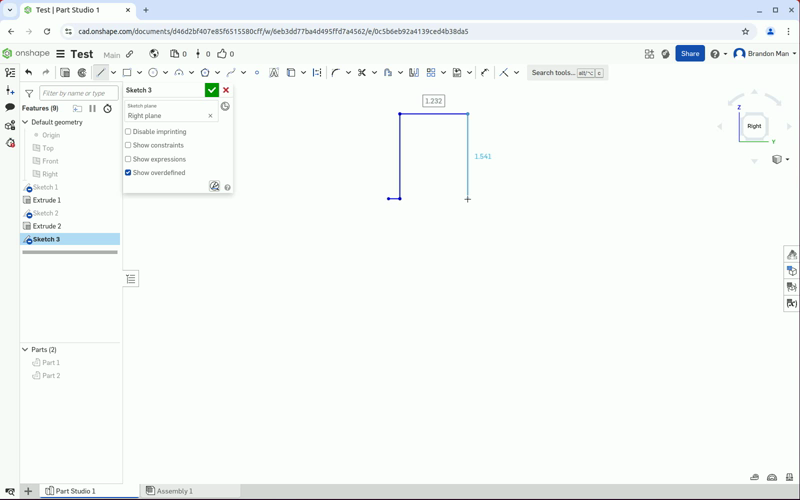
scroll(-6)
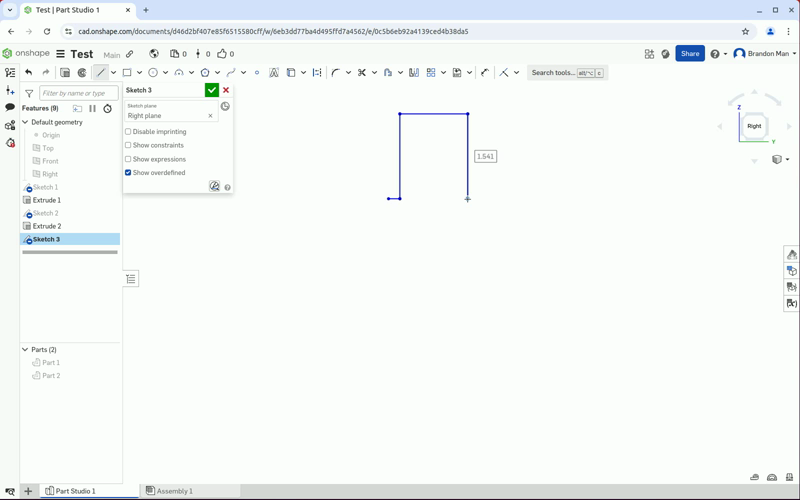
scroll(-6)
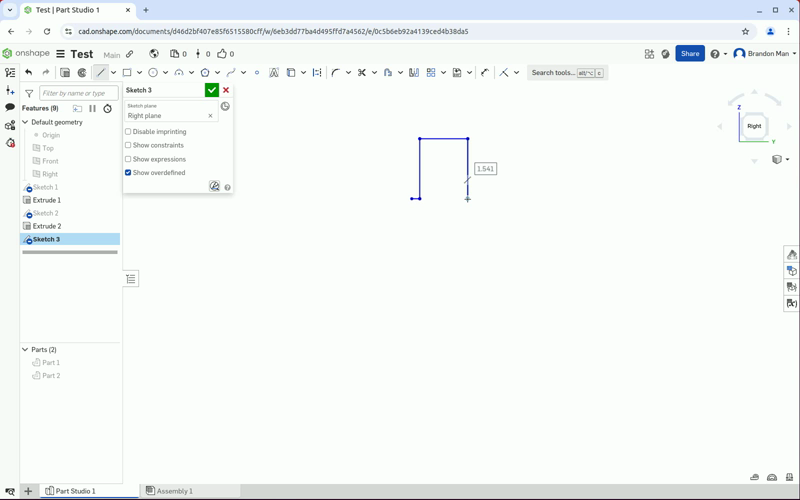
scroll(-6)
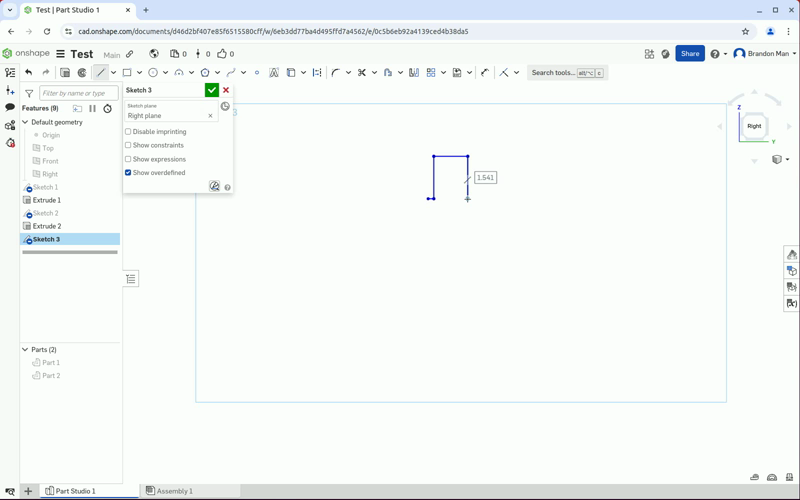
scroll(-6)
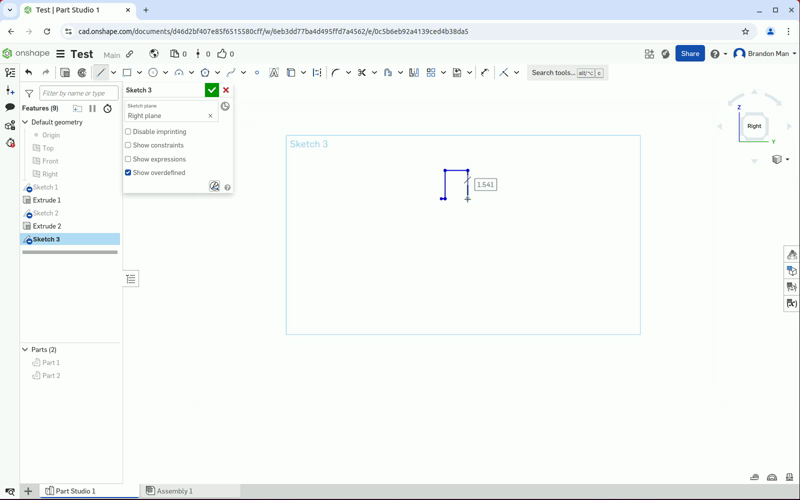
scroll(-6)
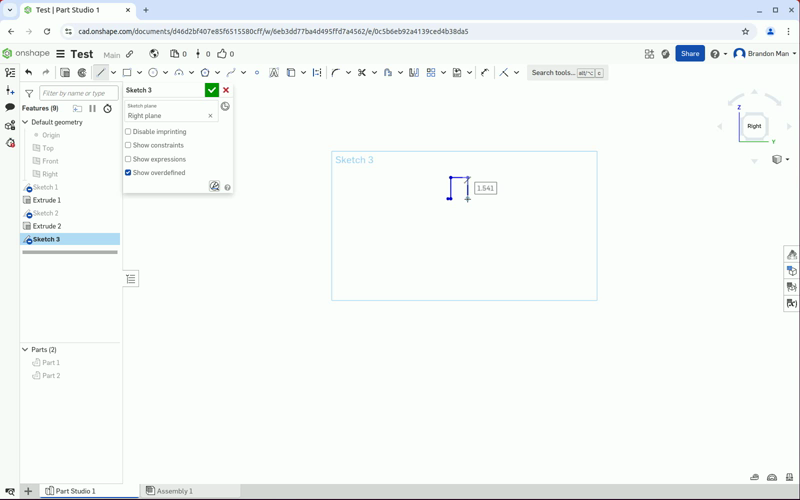
scroll(-6)
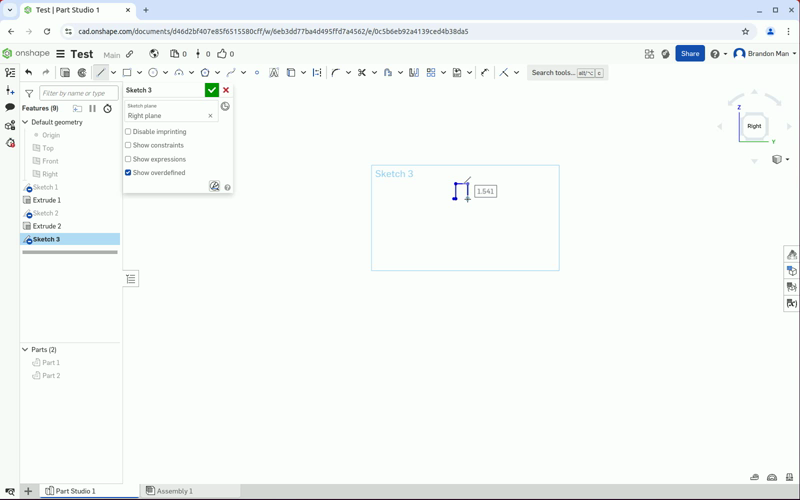
scroll(-6)
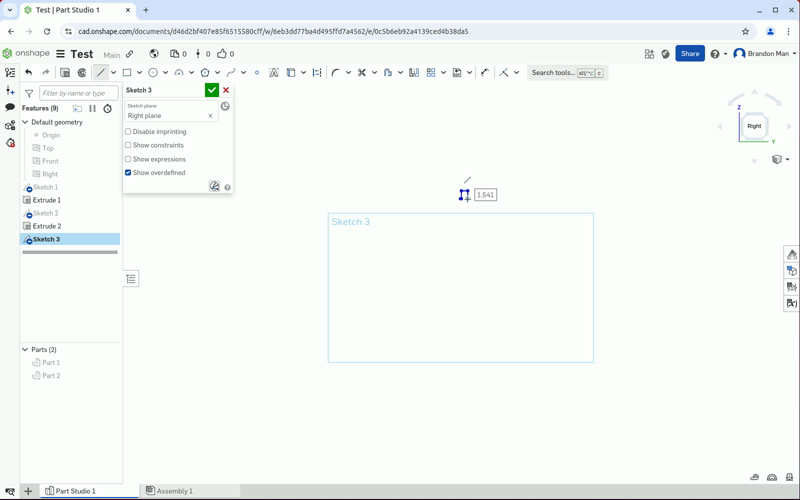
key_up(shift)
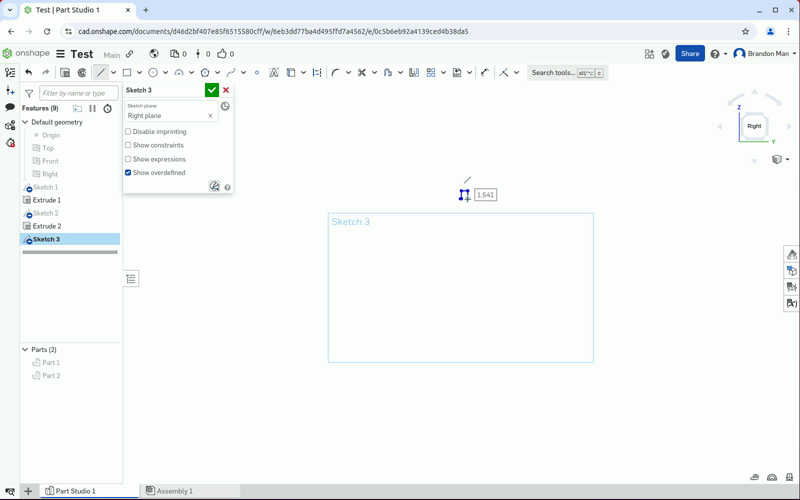
key_down(shift)
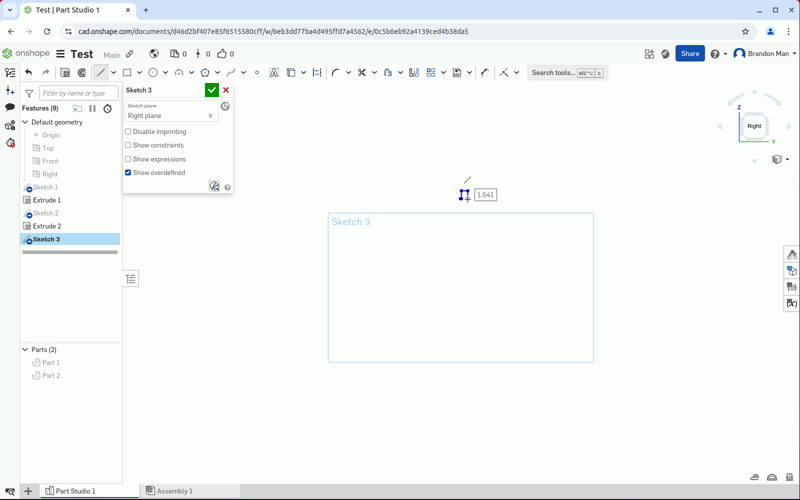
mouse_move(498, 198)
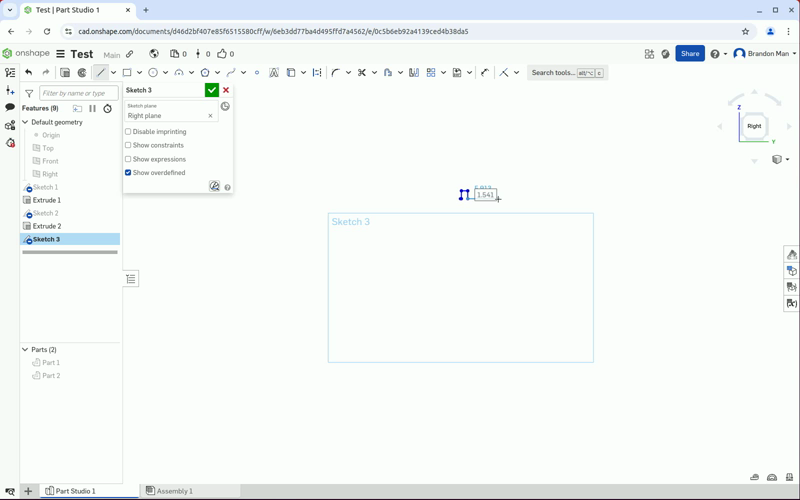
mouse_move(468, 198)
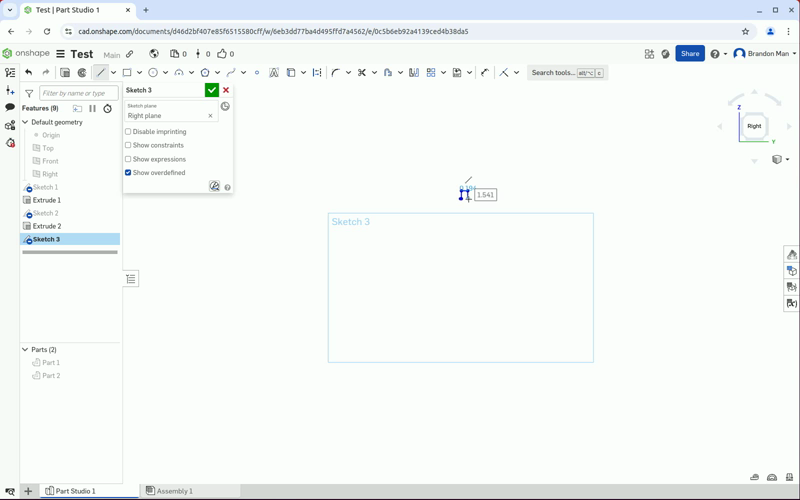
scroll(6)
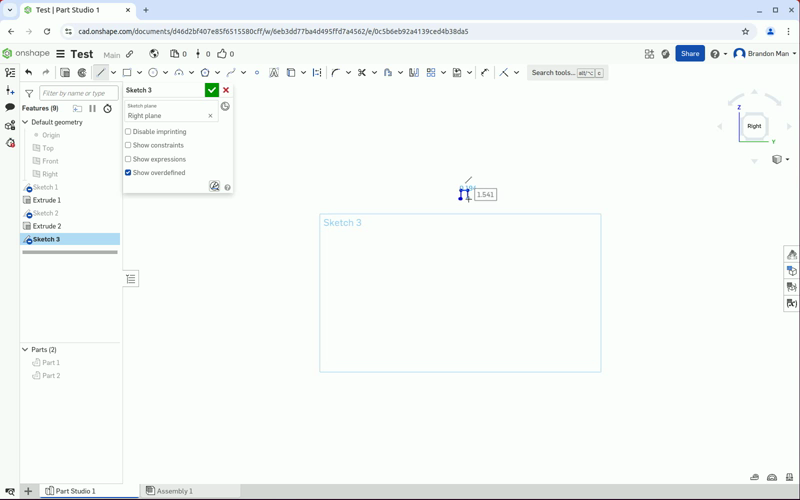
scroll(6)
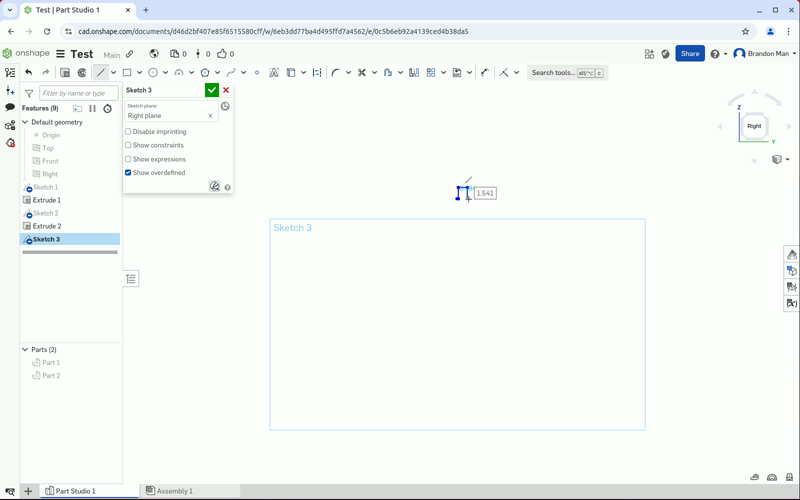
scroll(6)
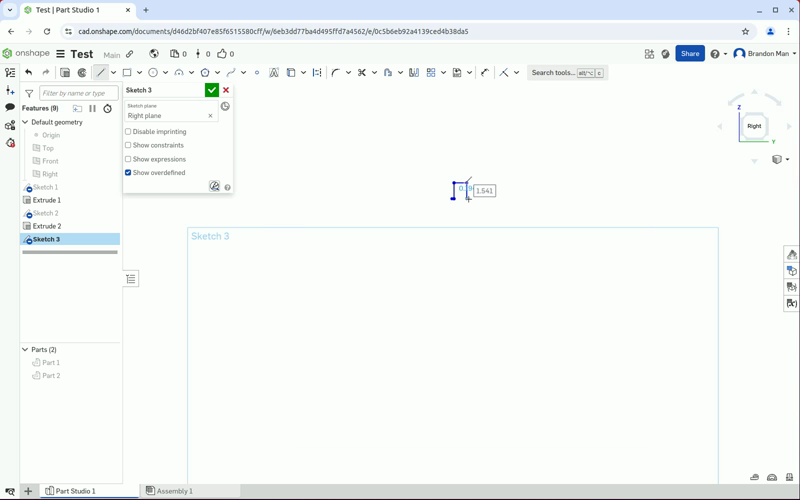
scroll(6)
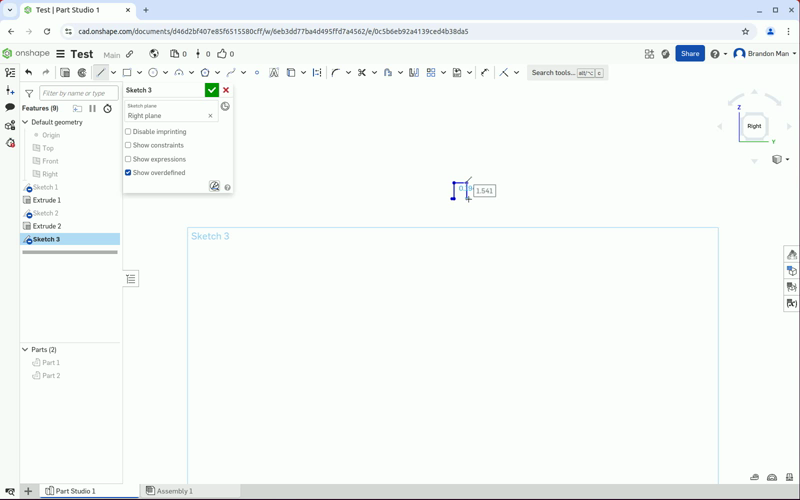
scroll(6)
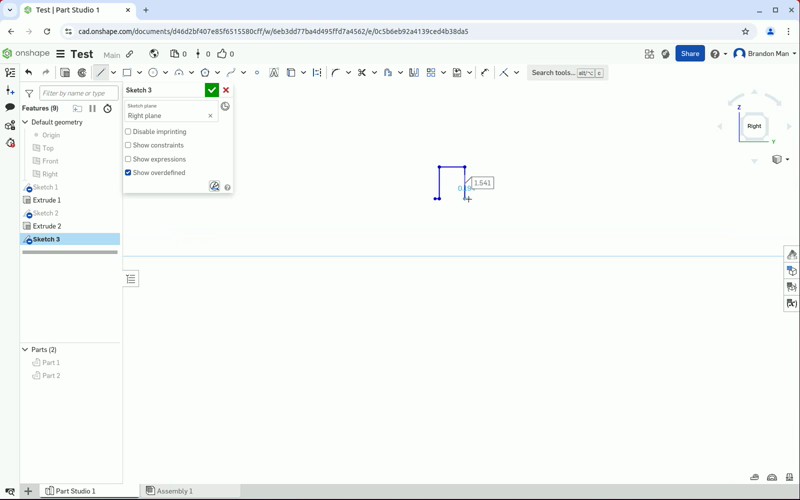
scroll(6)
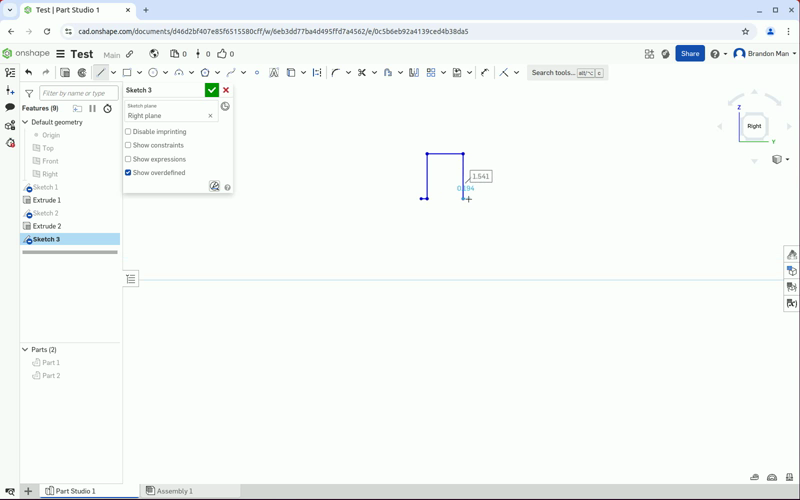
scroll(6)
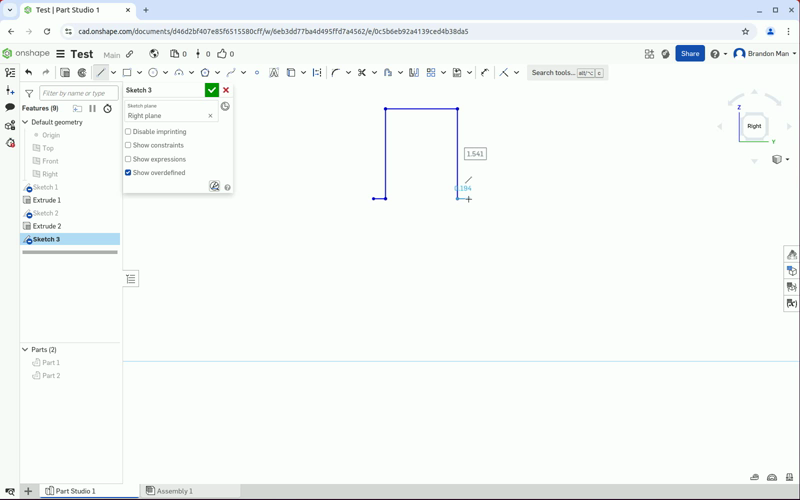
click(468, 198)
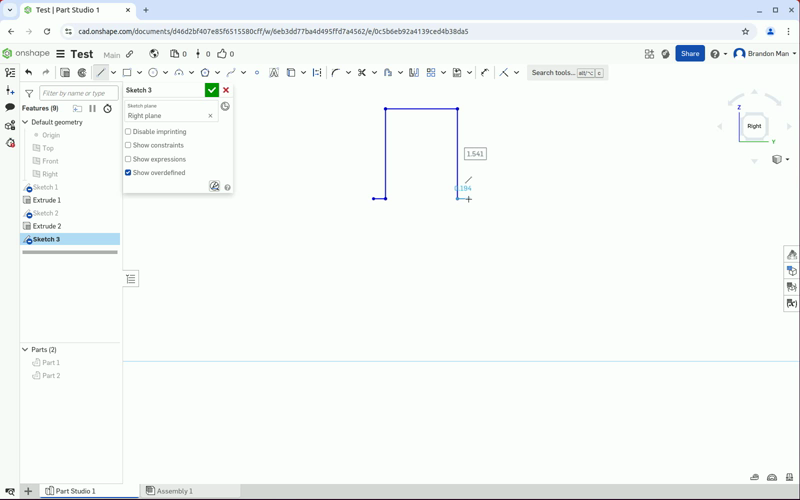
scroll(-6)
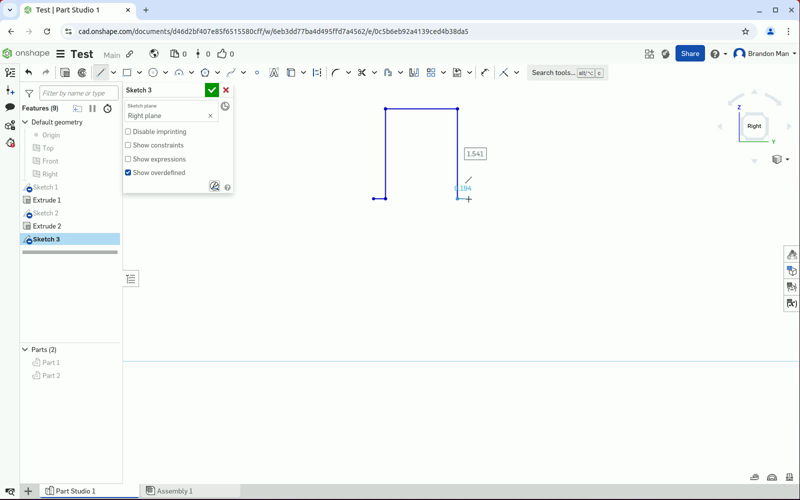
scroll(-6)
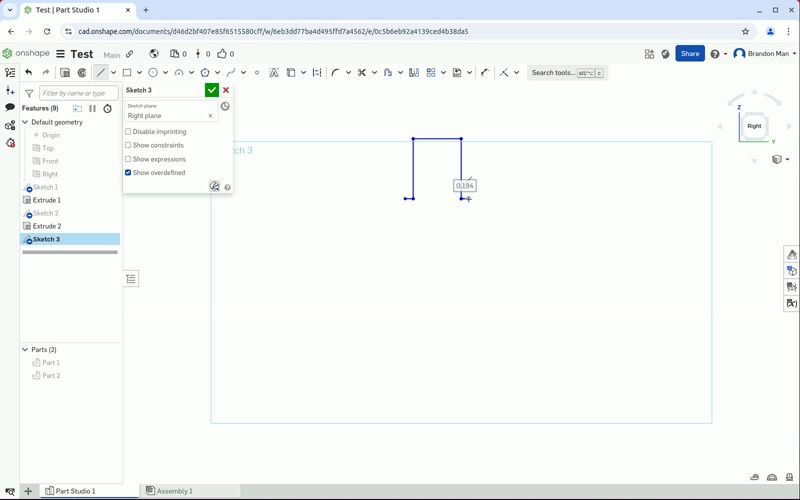
scroll(-6)
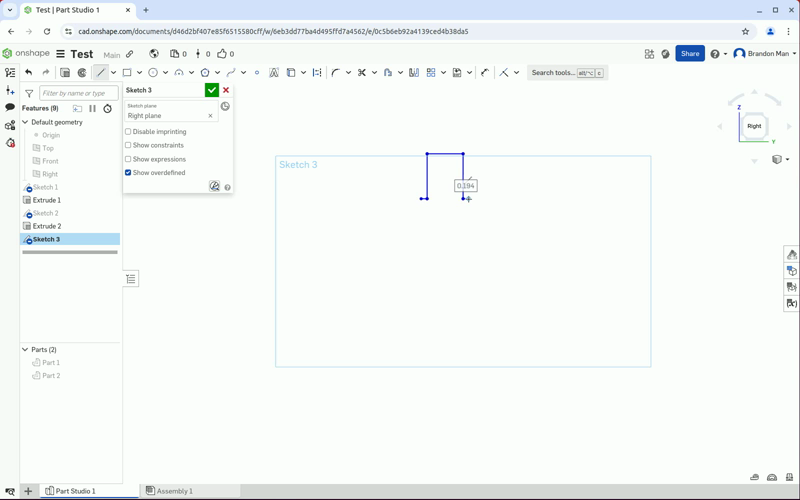
scroll(-6)
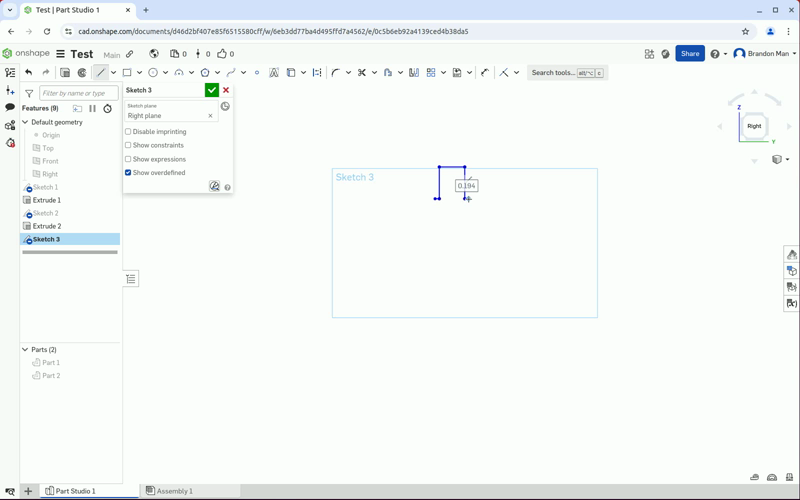
scroll(-6)
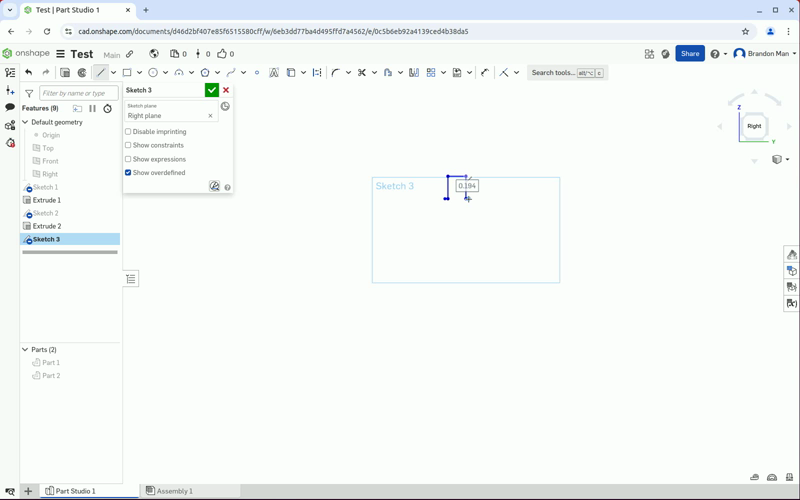
scroll(-6)
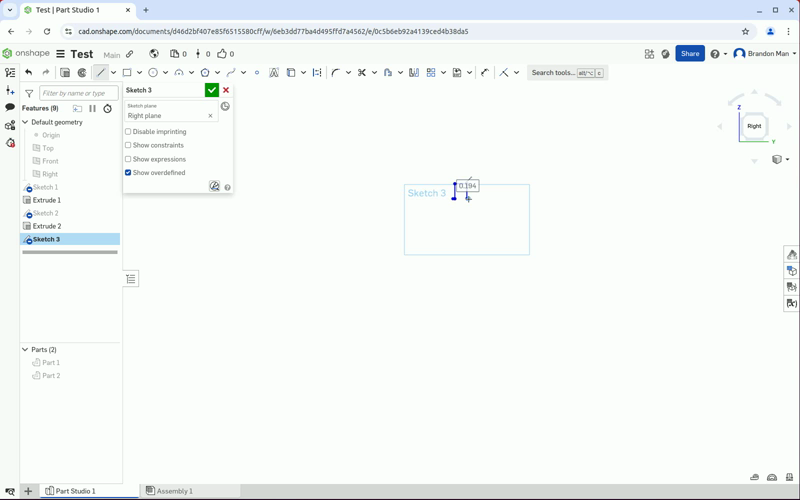
scroll(-6)
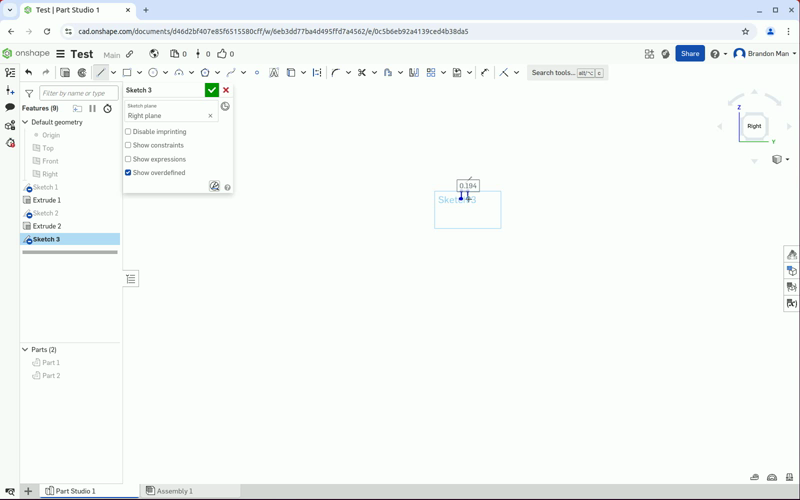
key_up(shift)
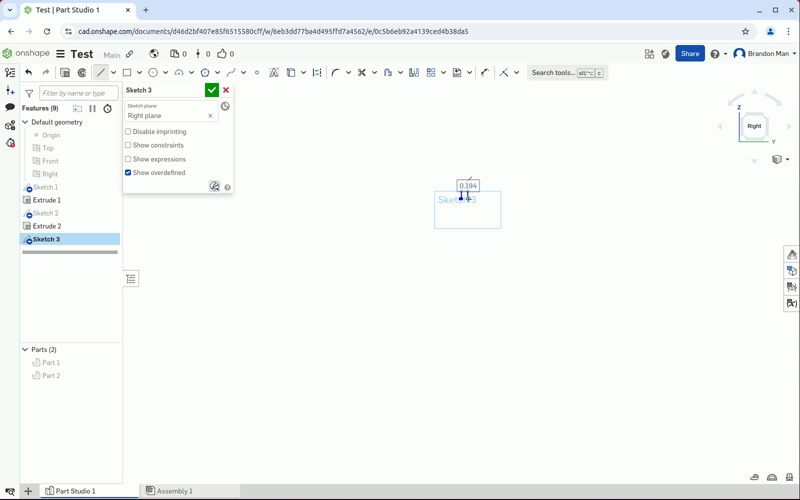
key_down(shift)
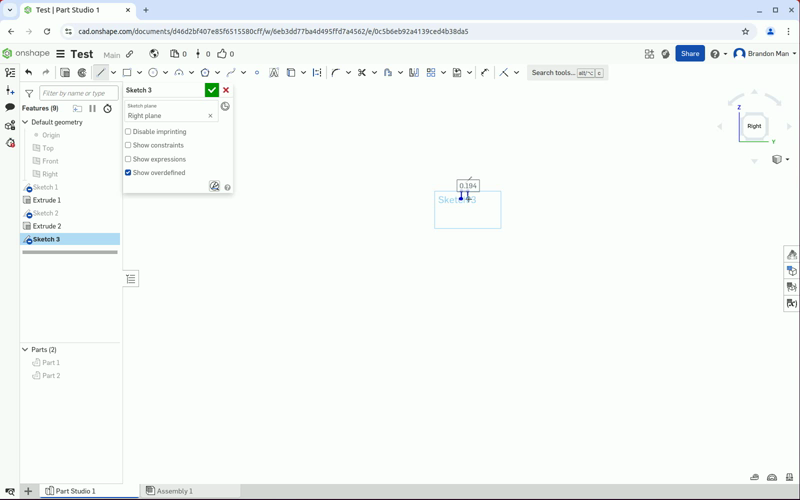
mouse_move(498, 198)
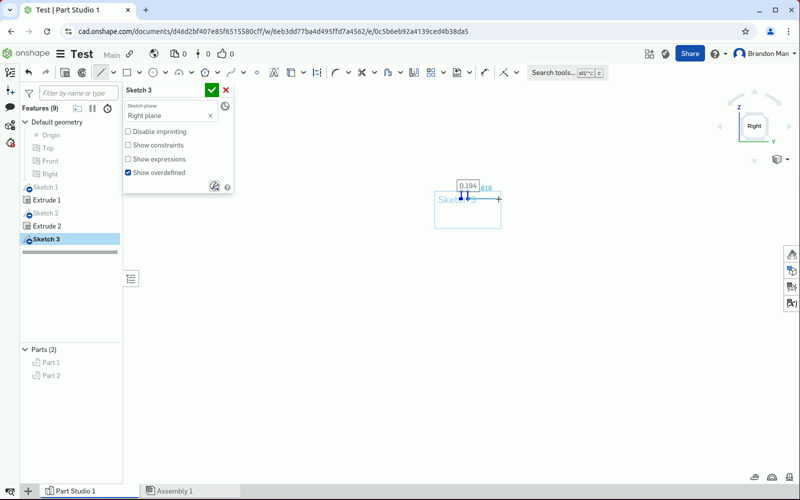
mouse_move(468, 190)
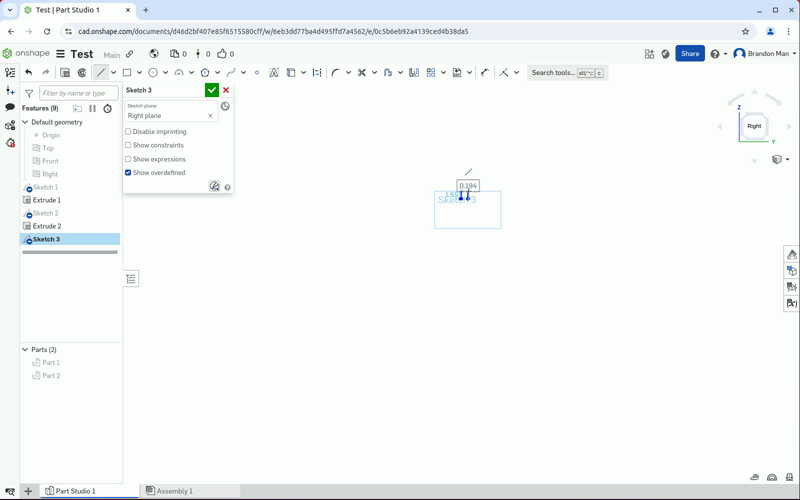
scroll(6)
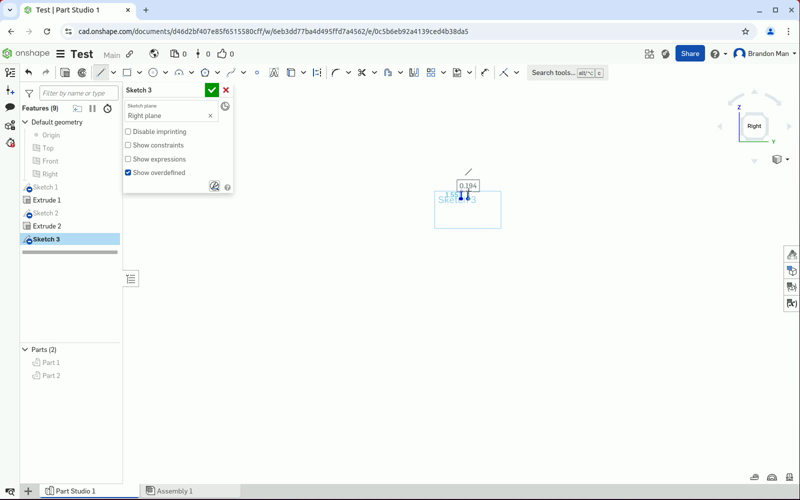
scroll(6)
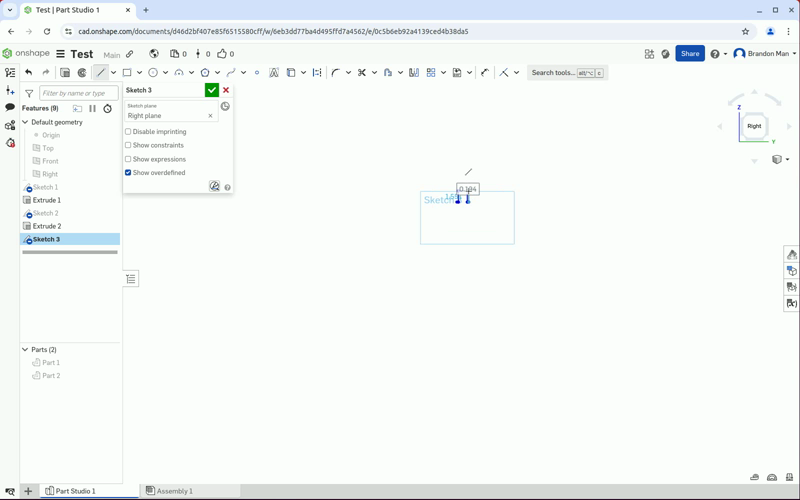
scroll(6)
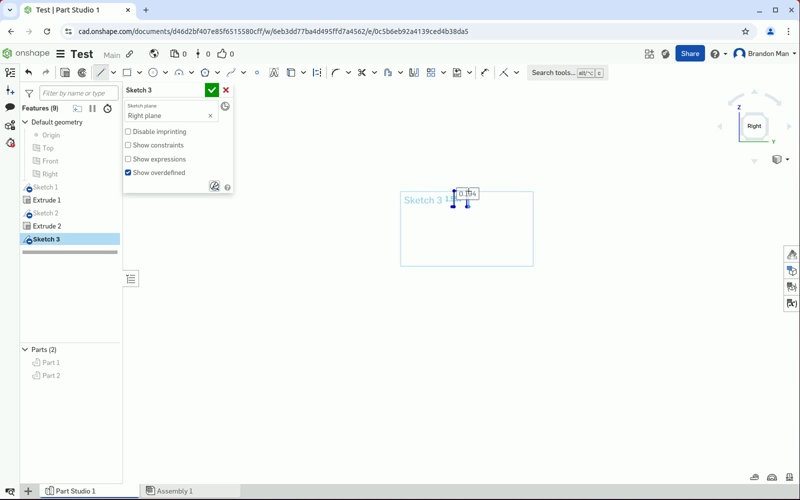
scroll(6)
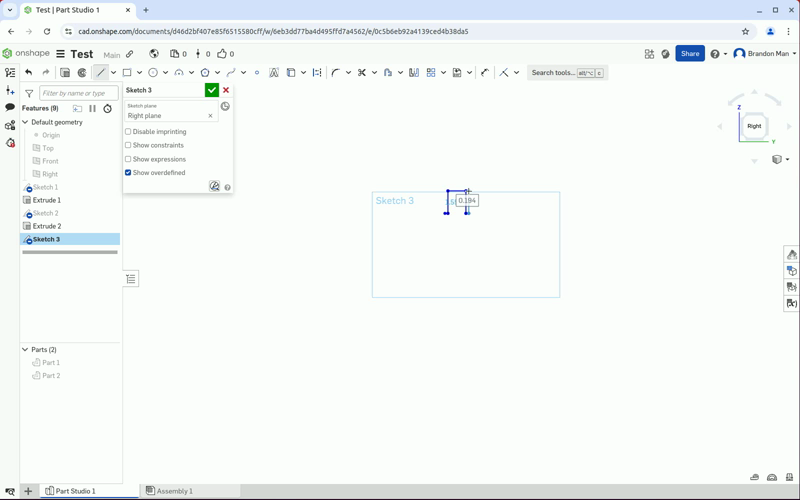
scroll(6)
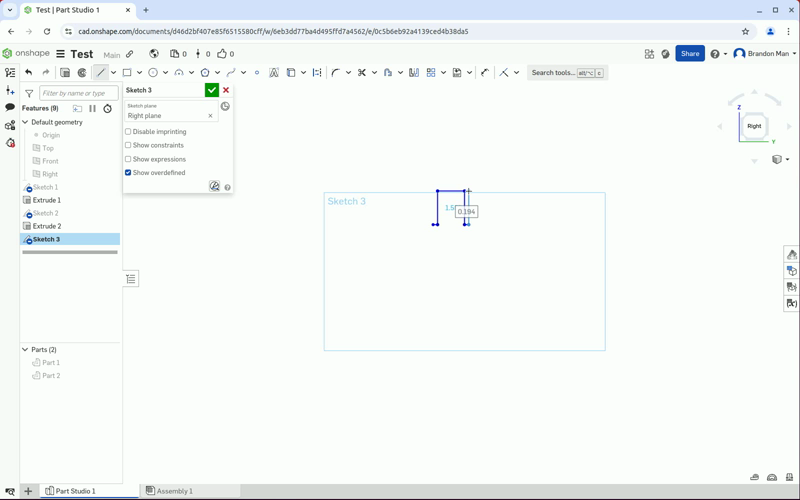
scroll(6)
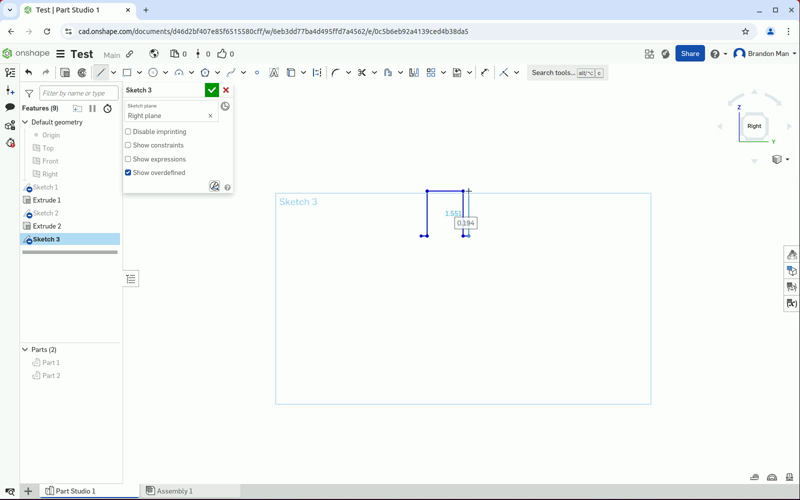
scroll(6)
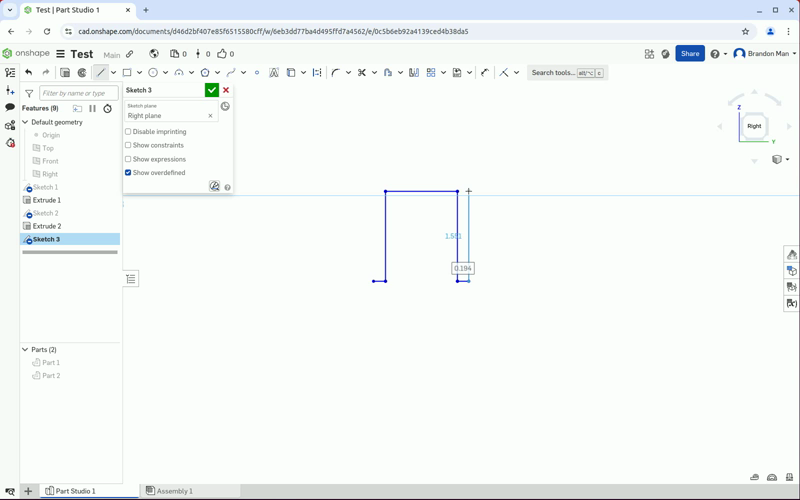
click(468, 190)
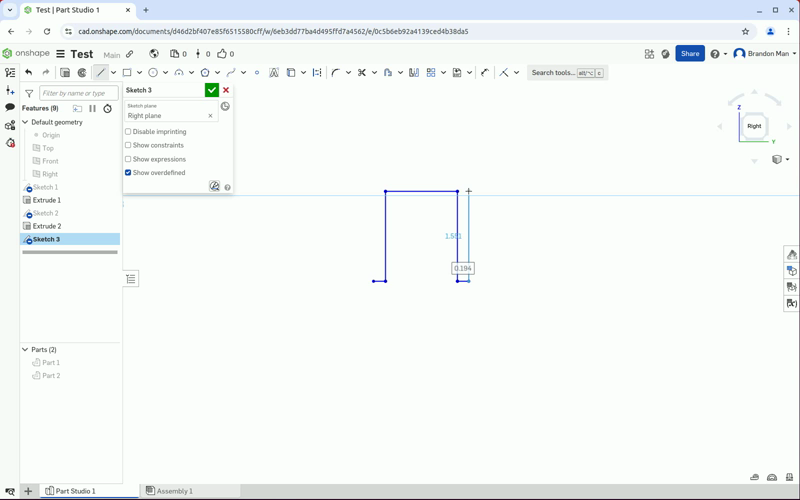
scroll(-6)
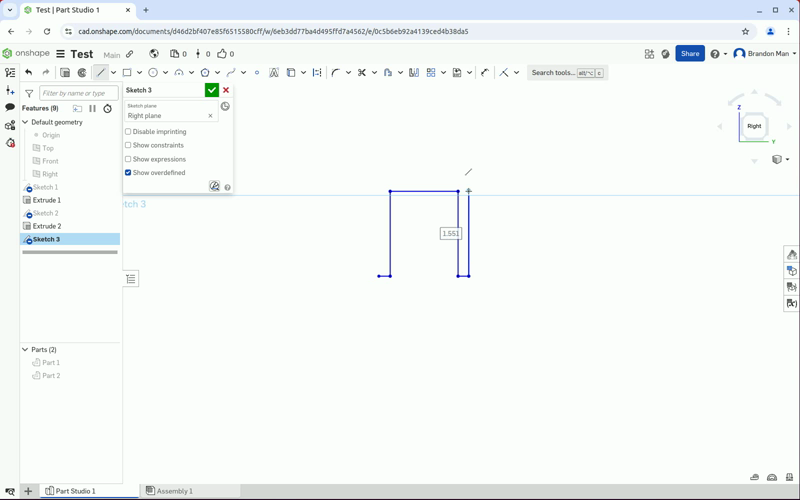
scroll(-6)
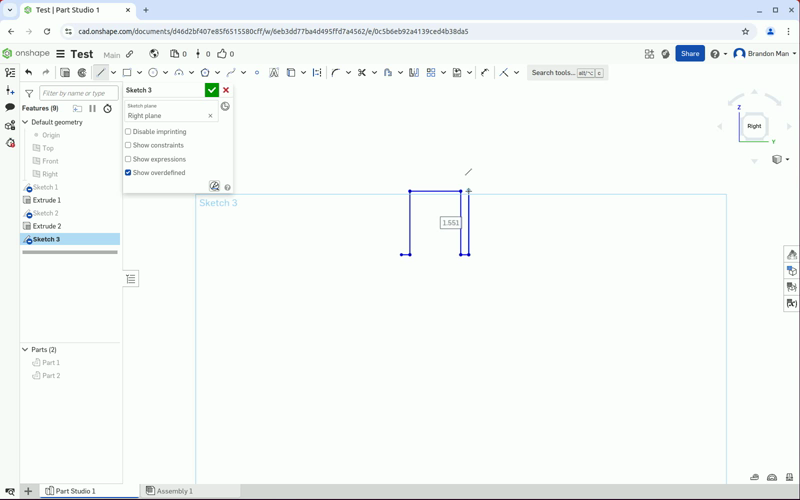
scroll(-6)
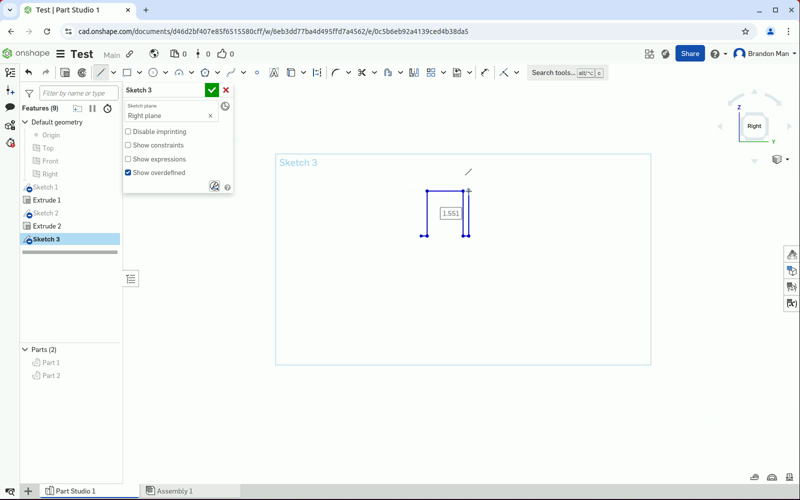
scroll(-6)
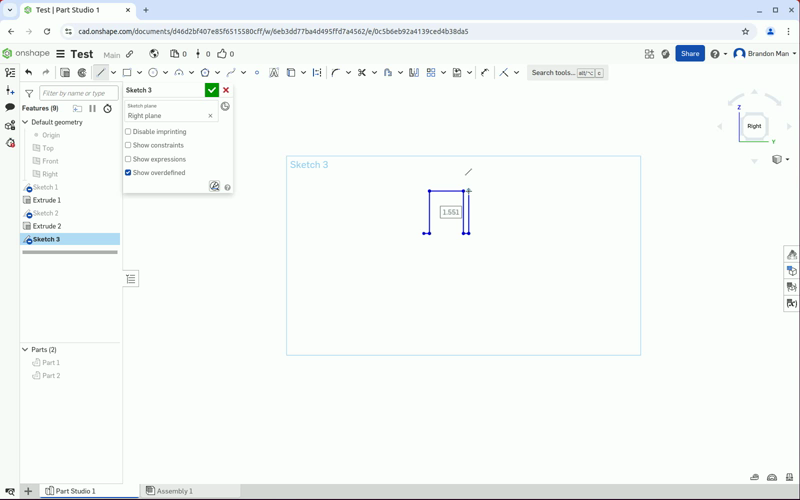
scroll(-6)
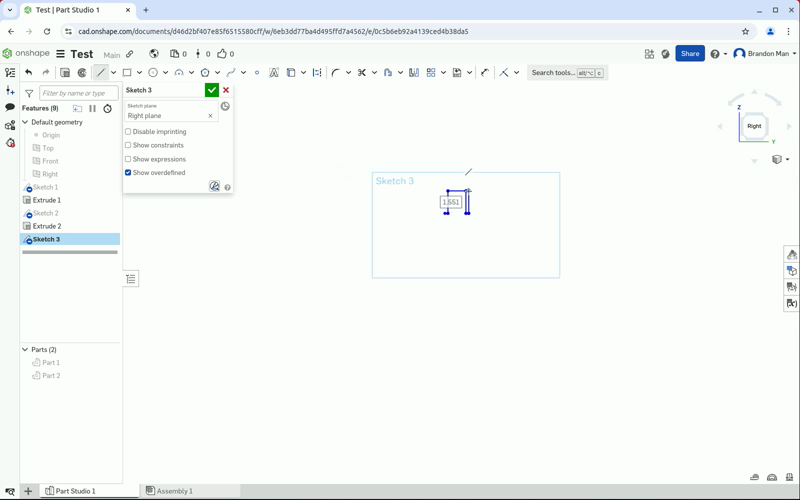
scroll(-6)
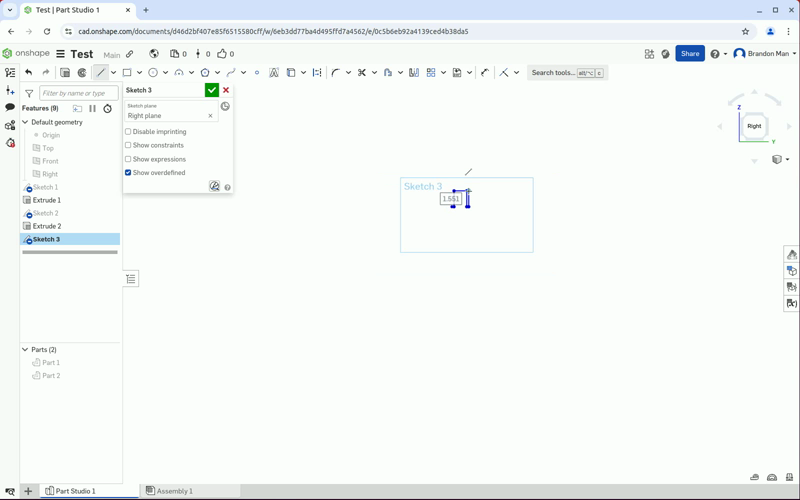
scroll(-6)
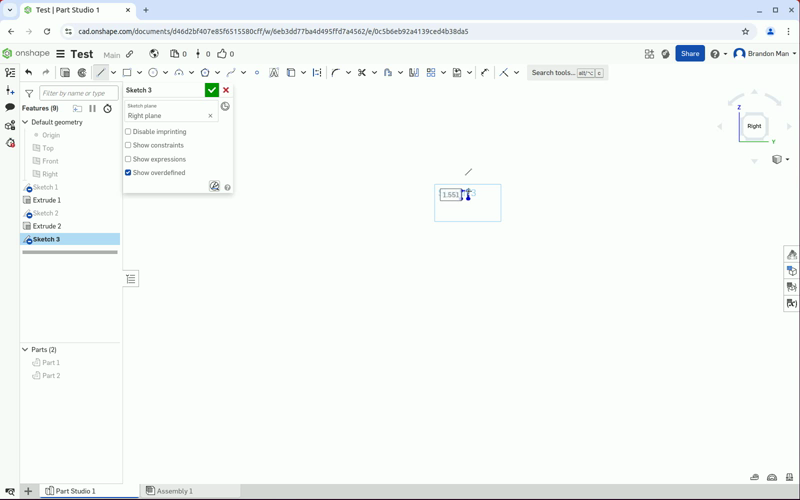
key_up(shift)
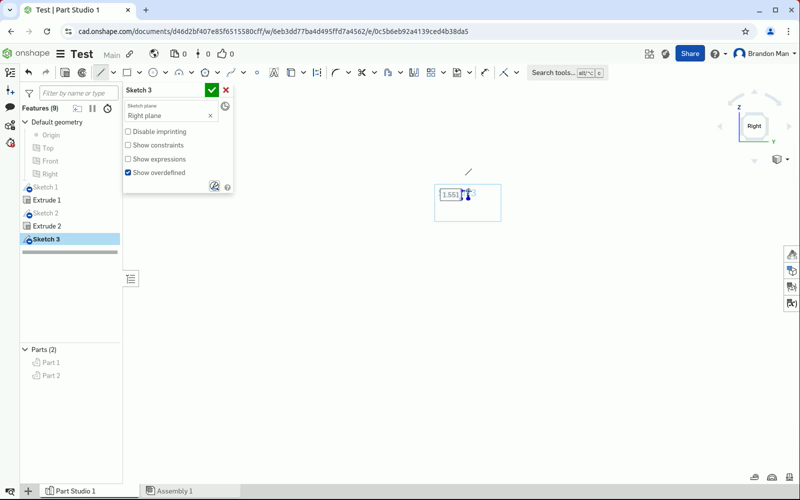
key_down(shift)
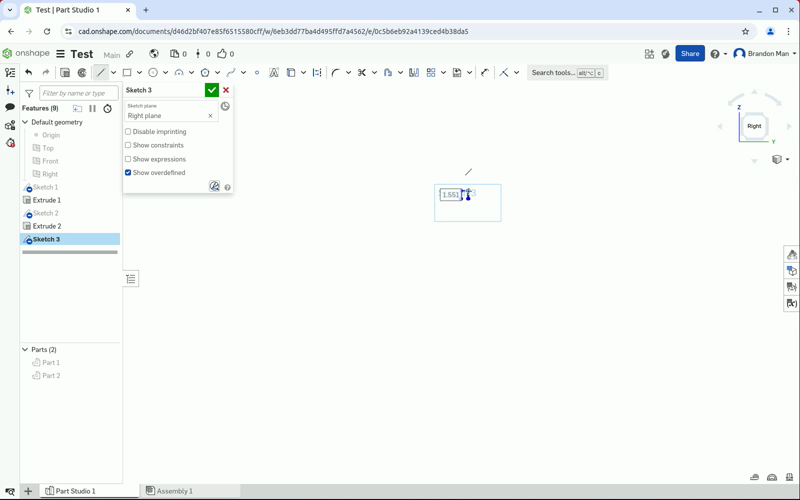
mouse_move(498, 190)
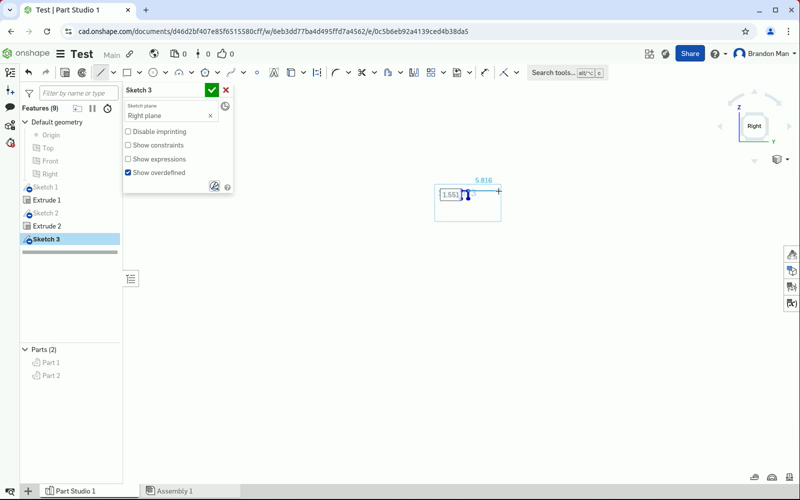
mouse_move(460, 190)
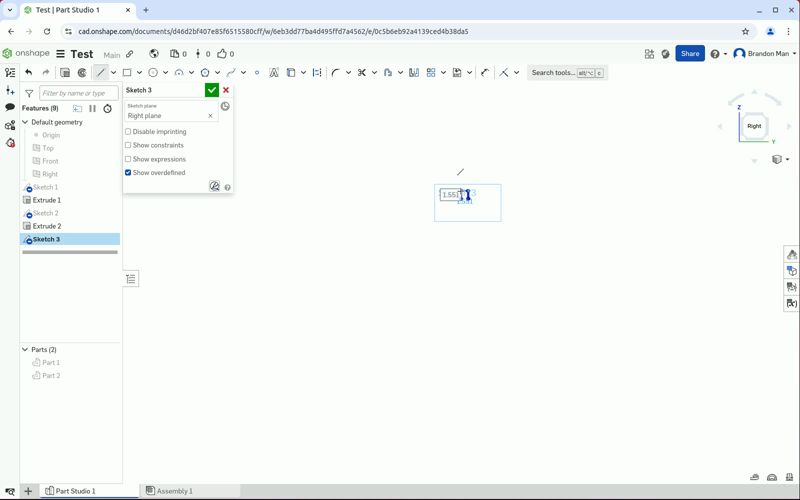
scroll(6)
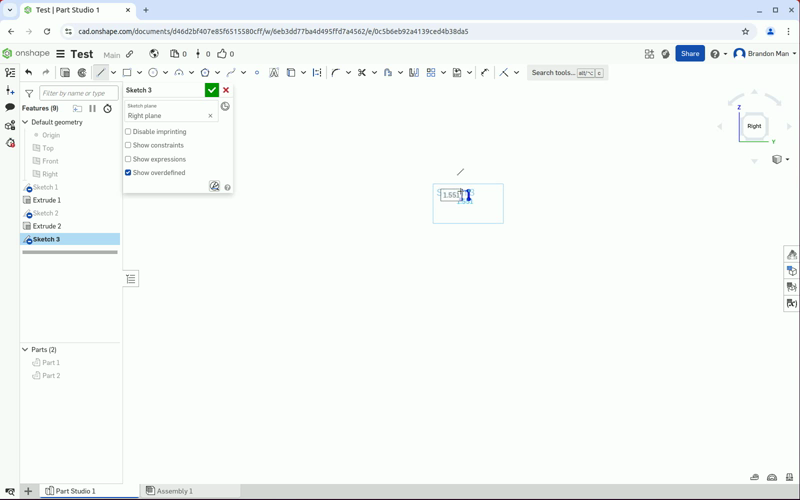
scroll(6)
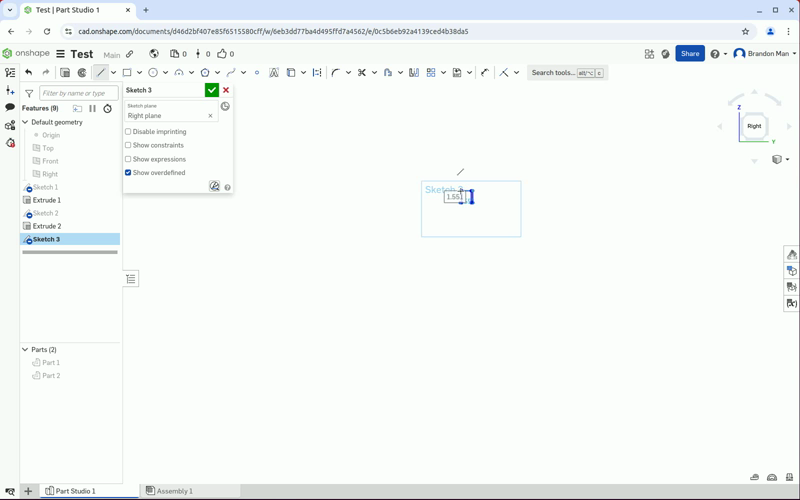
scroll(6)
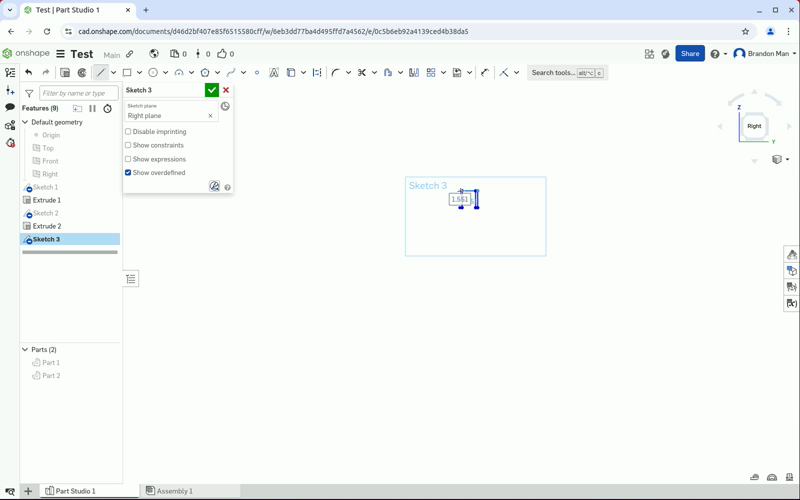
scroll(6)
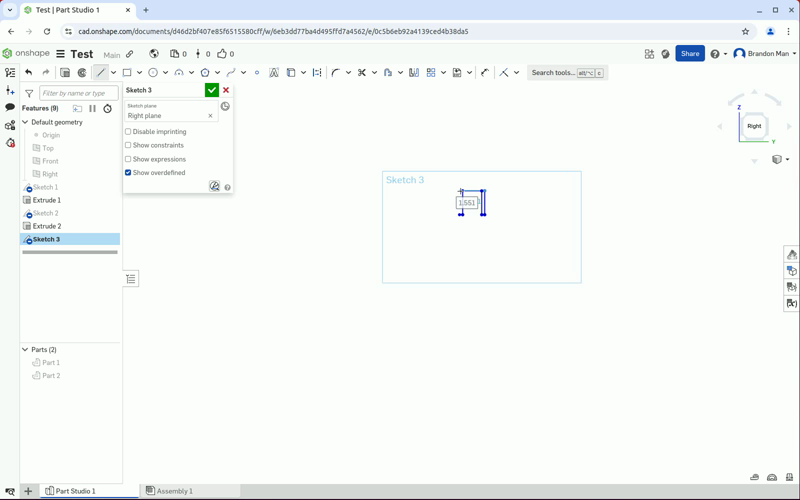
scroll(6)
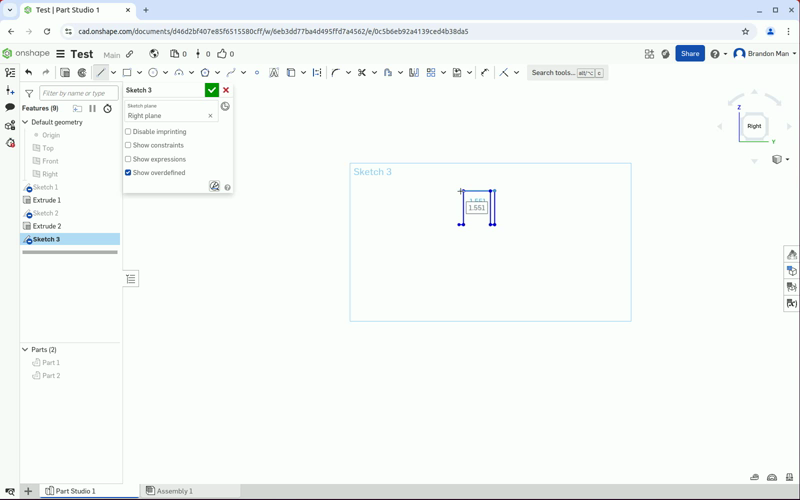
scroll(6)
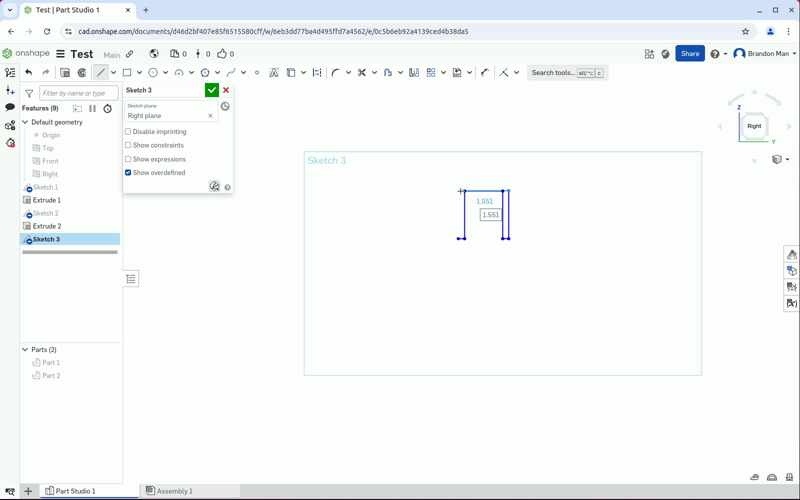
scroll(6)
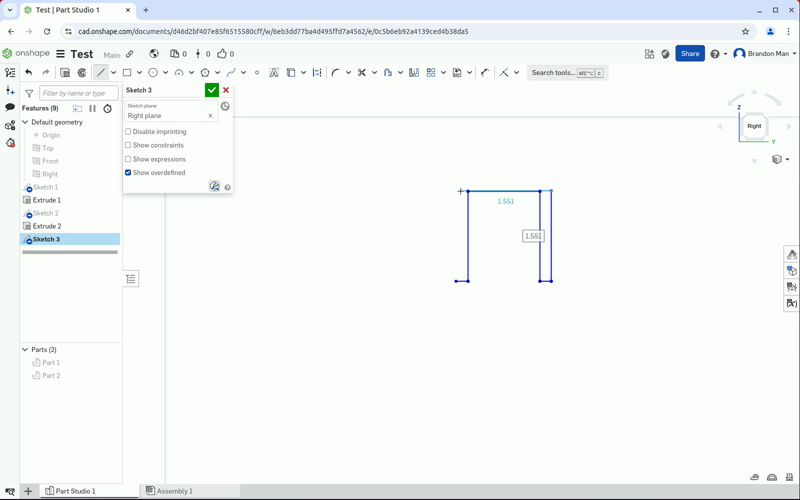
click(460, 190)
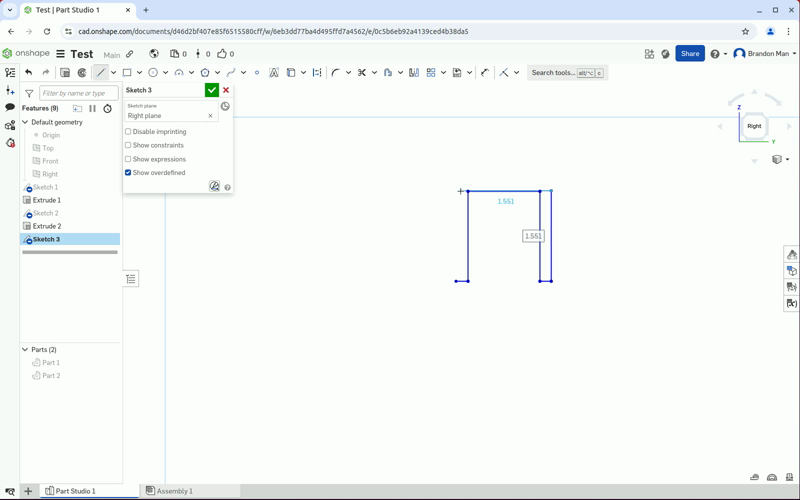
scroll(-6)
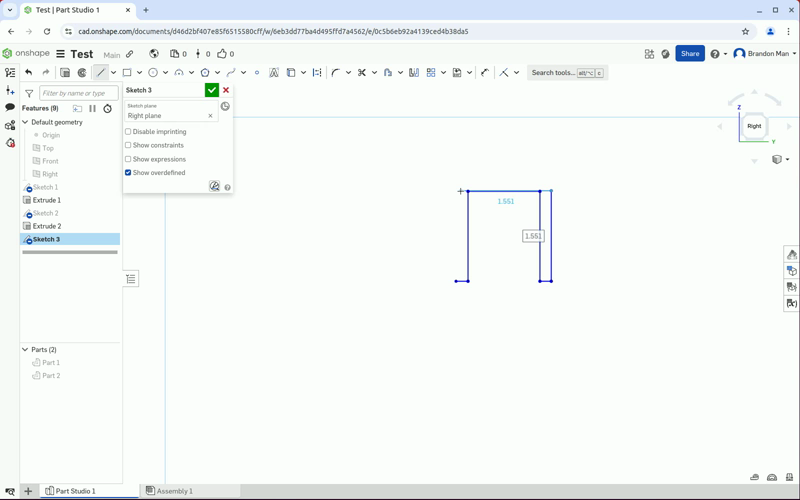
scroll(-6)
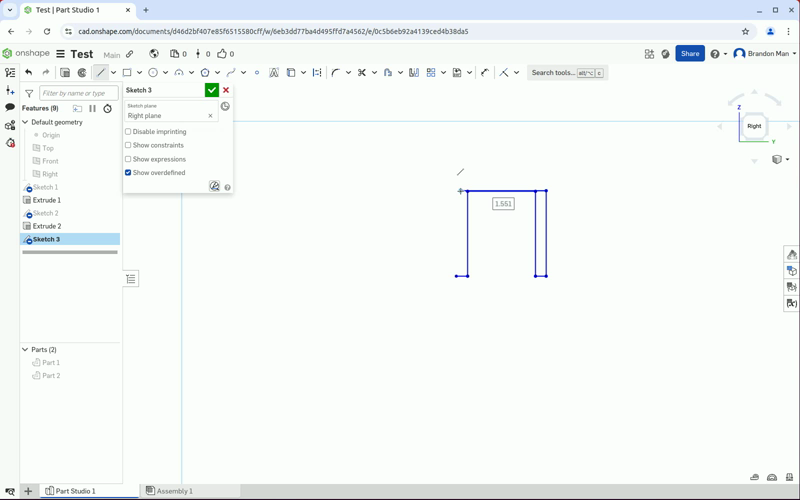
scroll(-6)
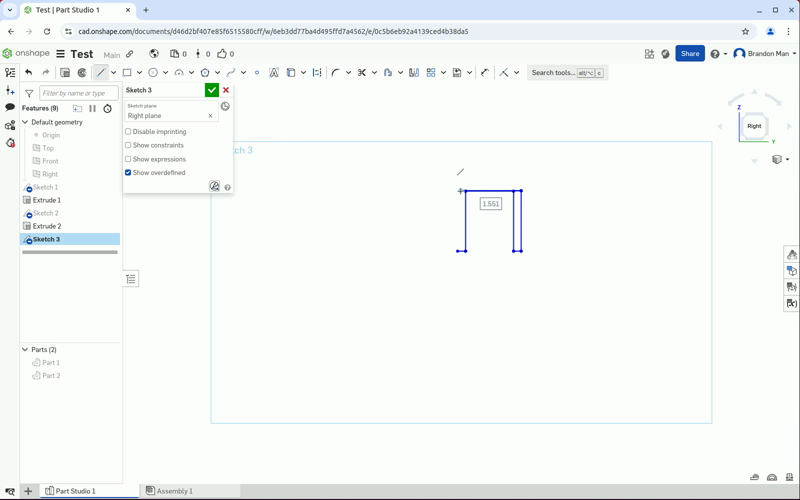
scroll(-6)
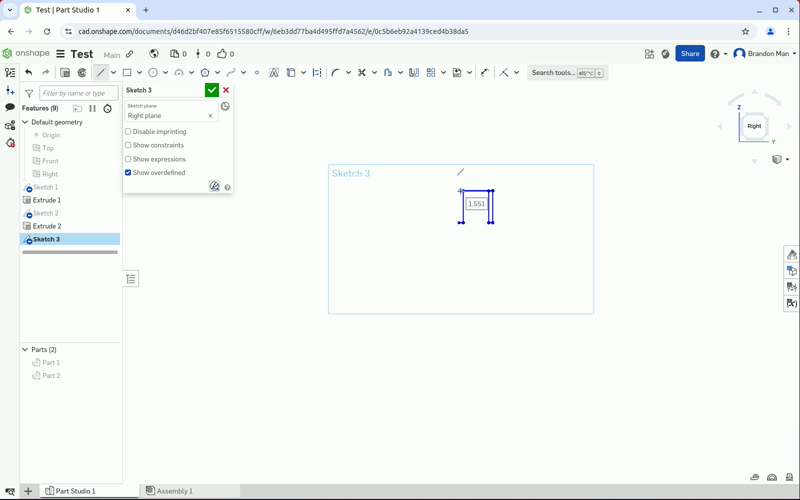
scroll(-6)
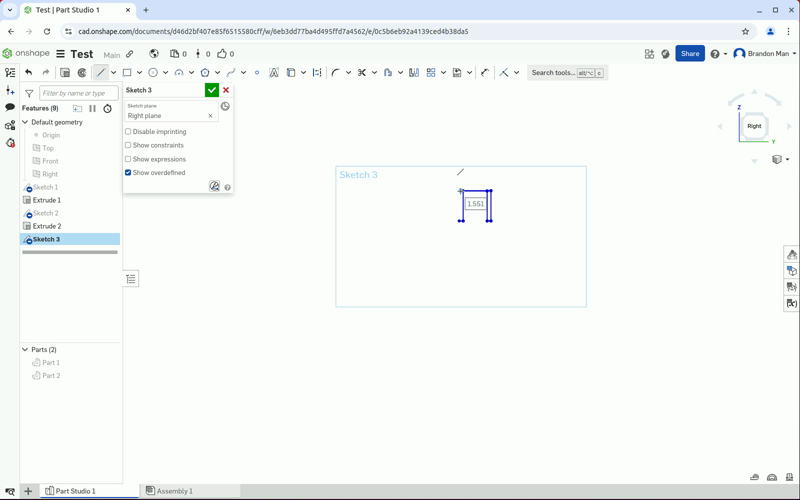
scroll(-6)
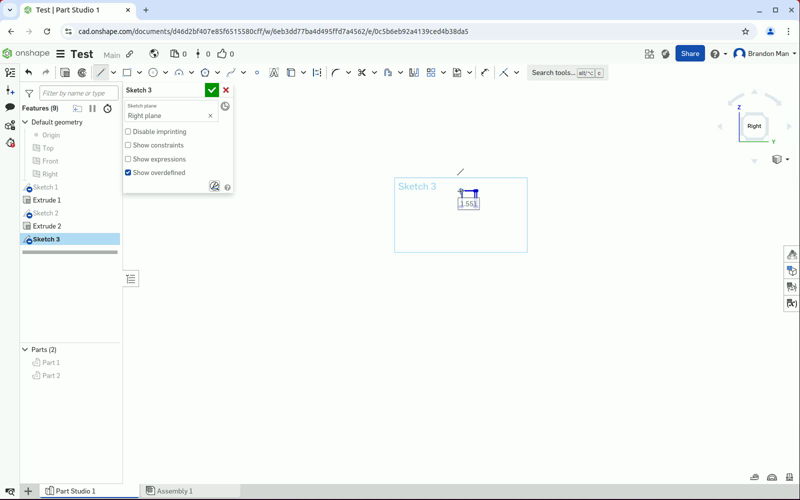
scroll(-6)
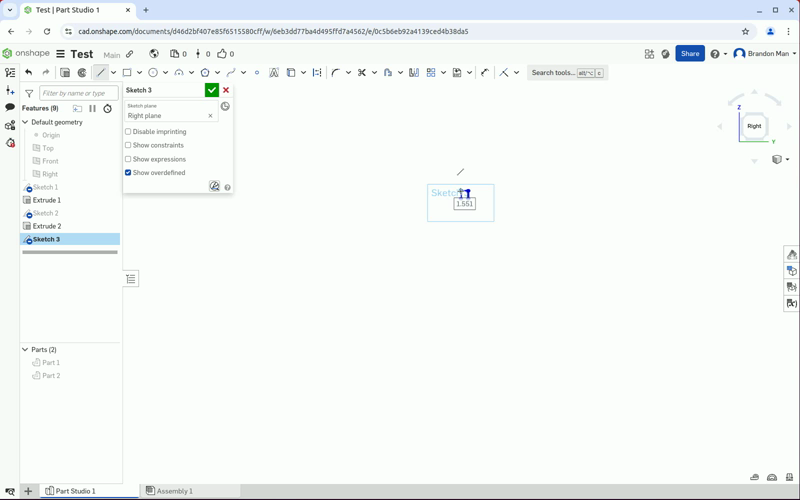
key_up(shift)
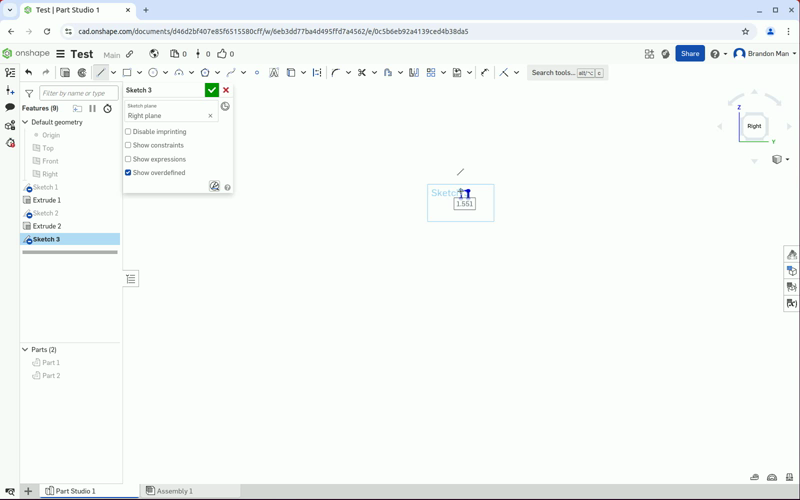
mouse_move(490, 190)
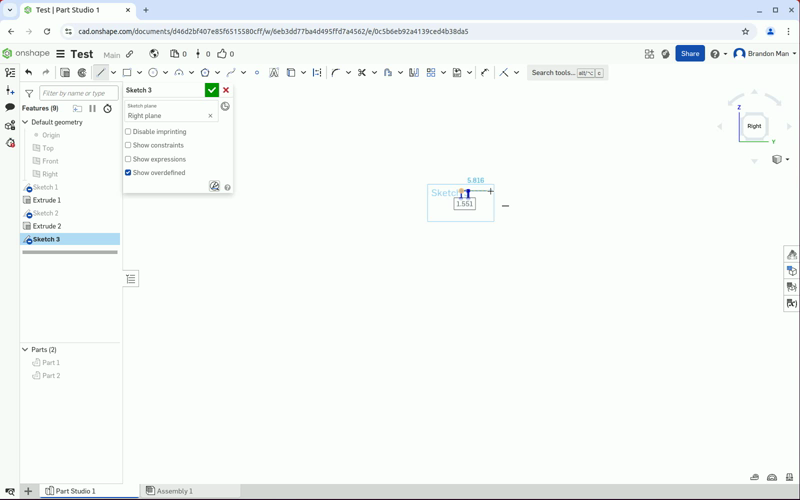
key_down(shift)
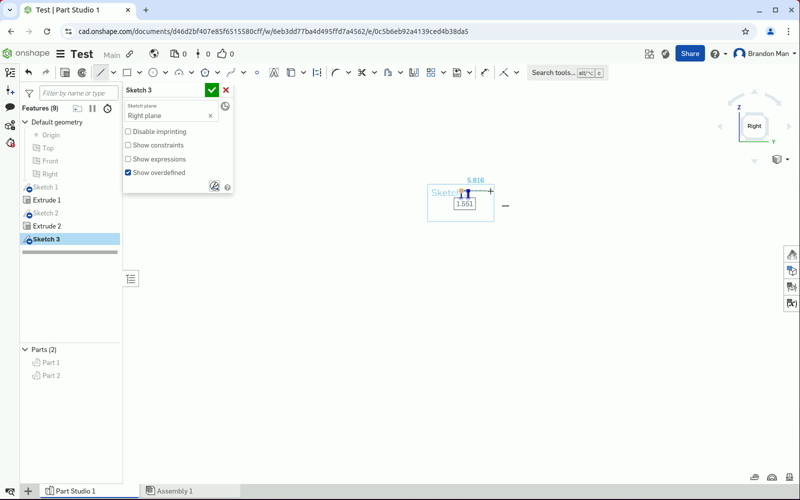
mouse_move(460, 198)
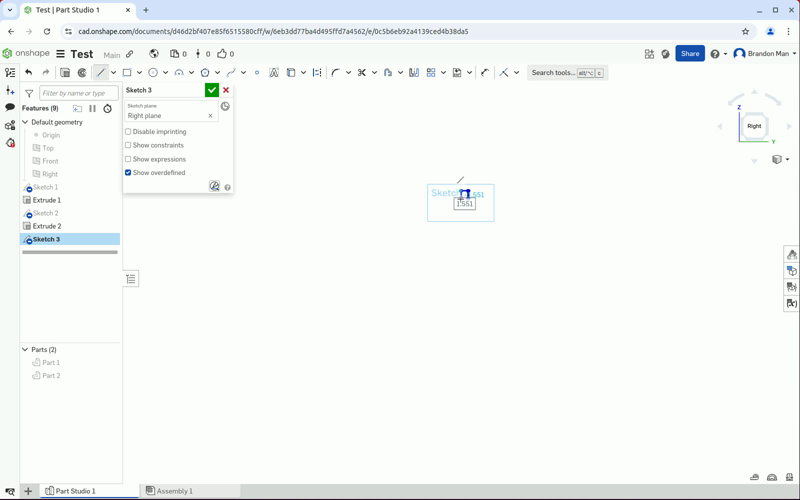
scroll(6)
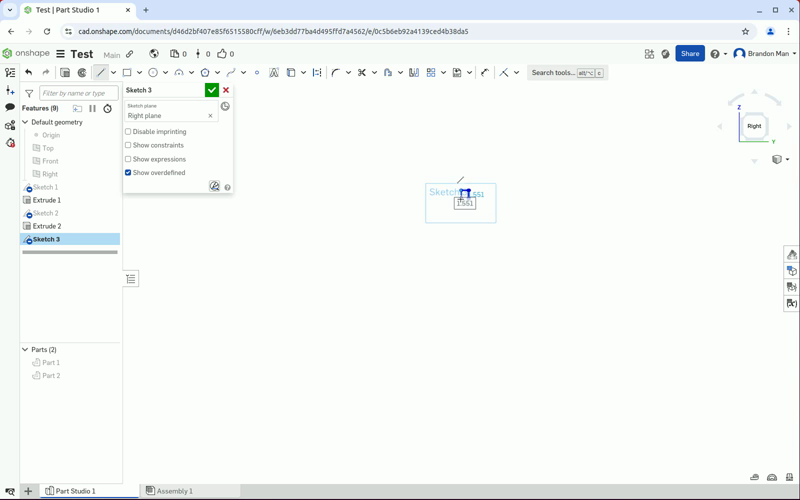
scroll(6)
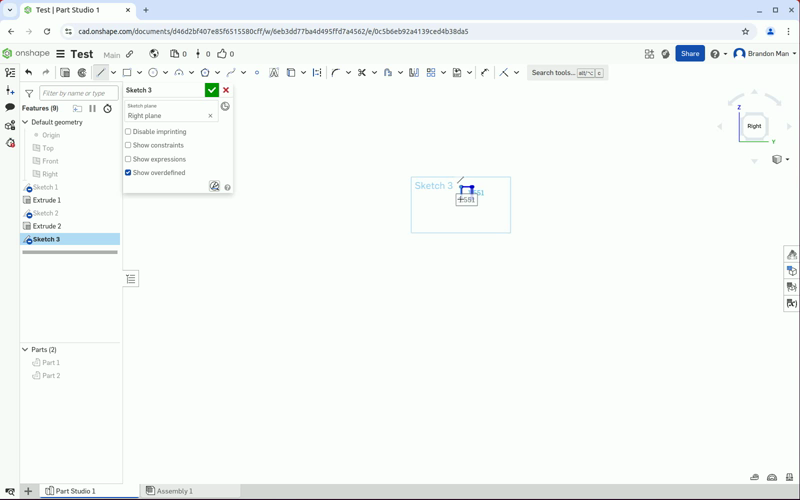
scroll(6)
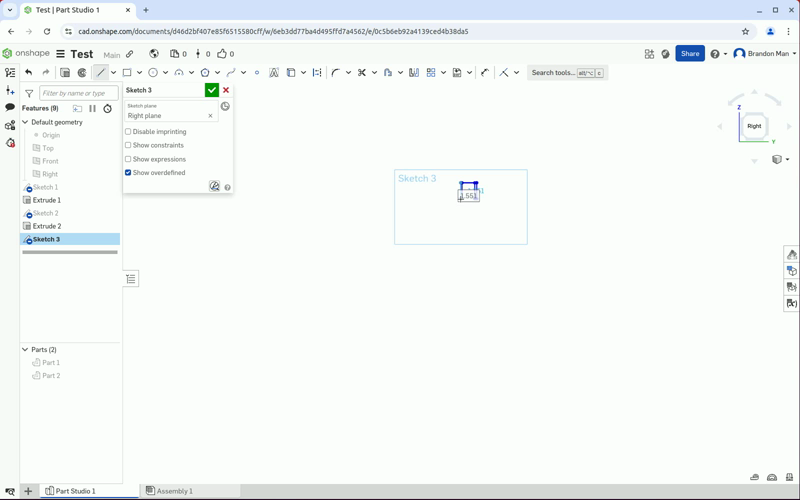
scroll(6)
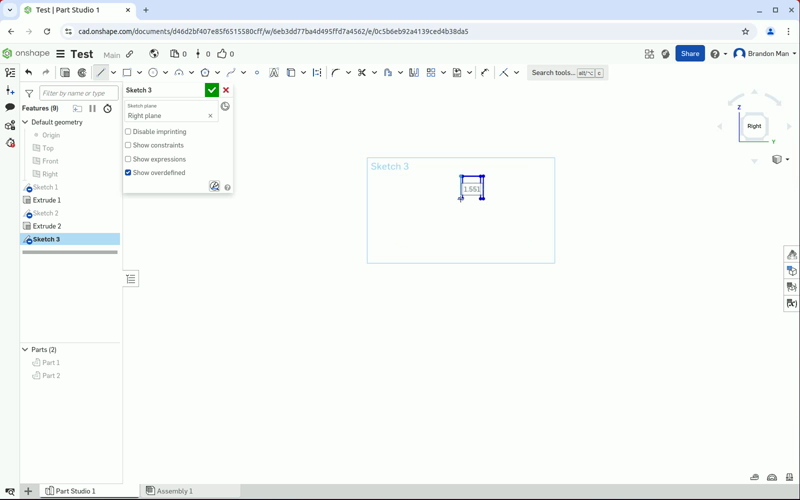
scroll(6)
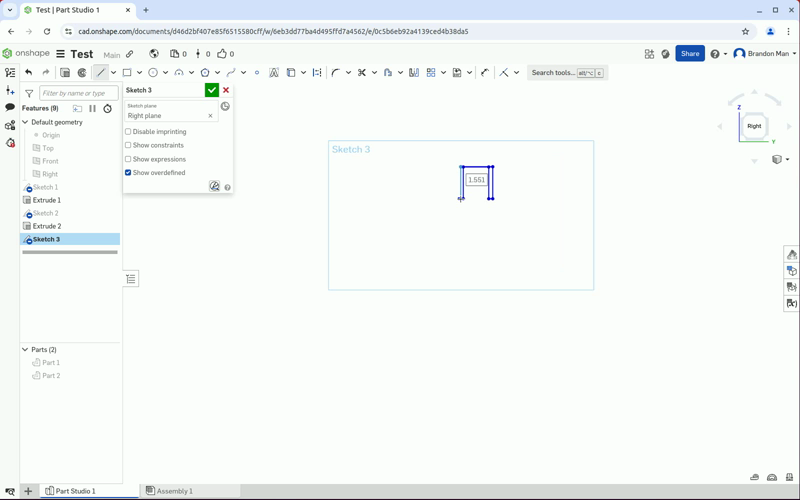
scroll(6)
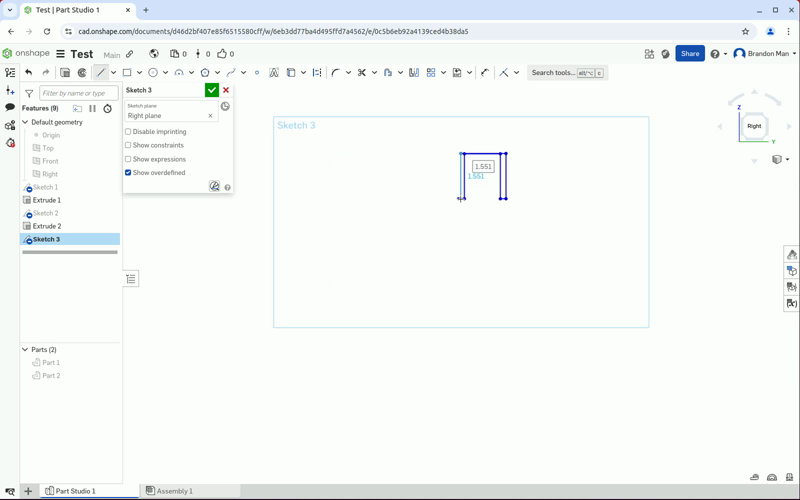
scroll(6)
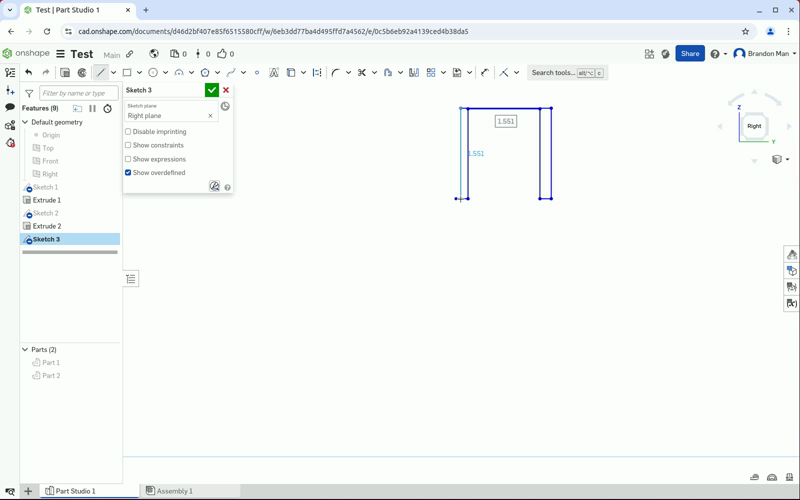
key_up(shift)
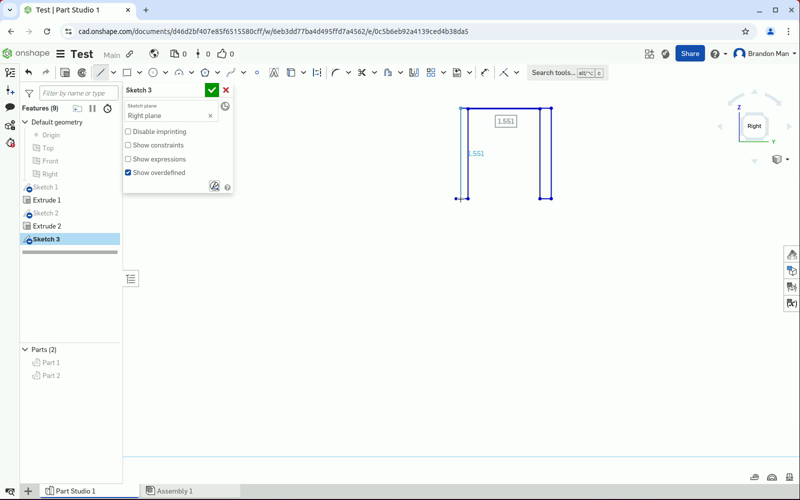
click(460, 198)
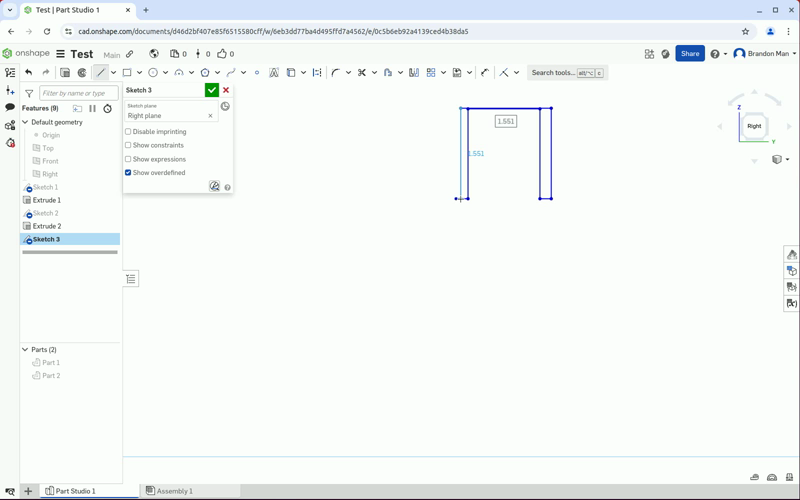
scroll(-6)
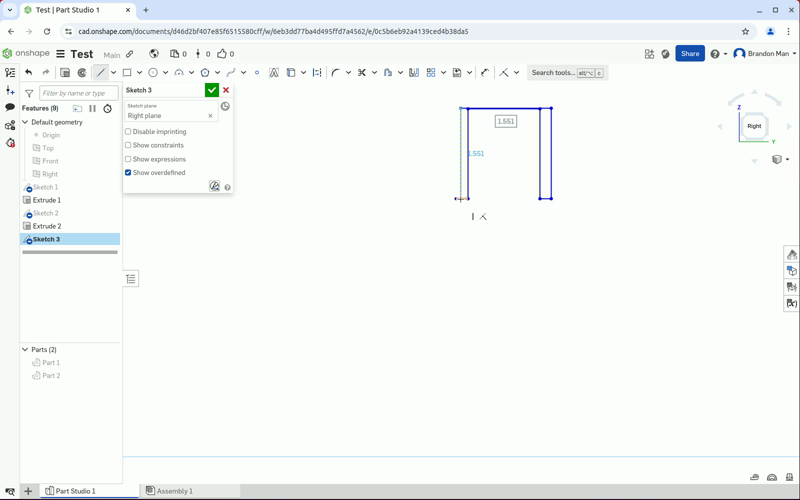
scroll(-6)
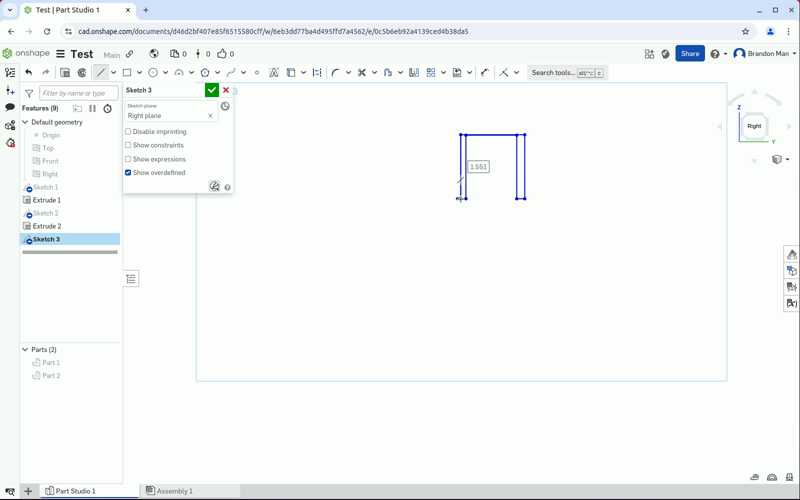
scroll(-6)
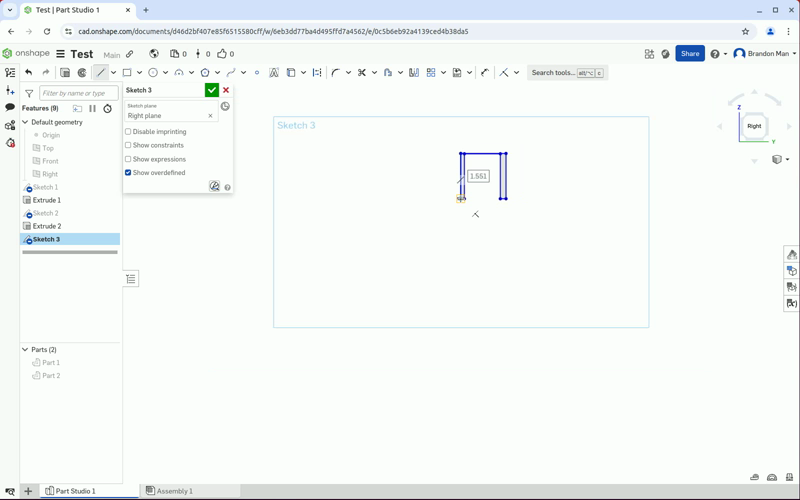
scroll(-6)
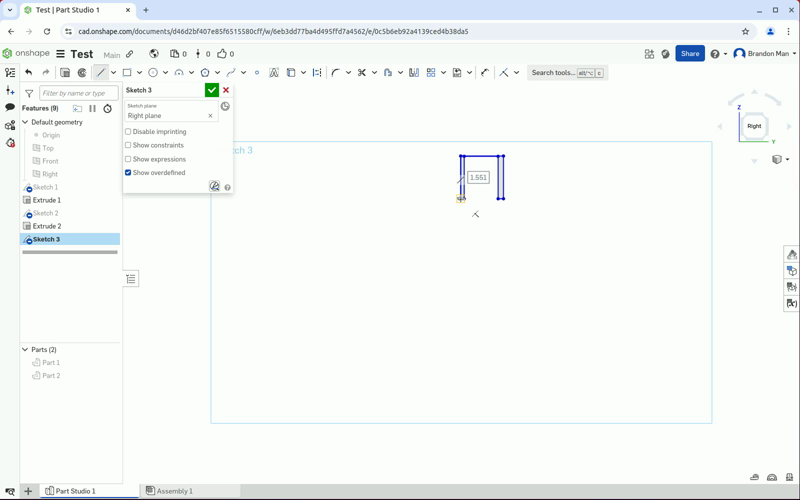
scroll(-6)
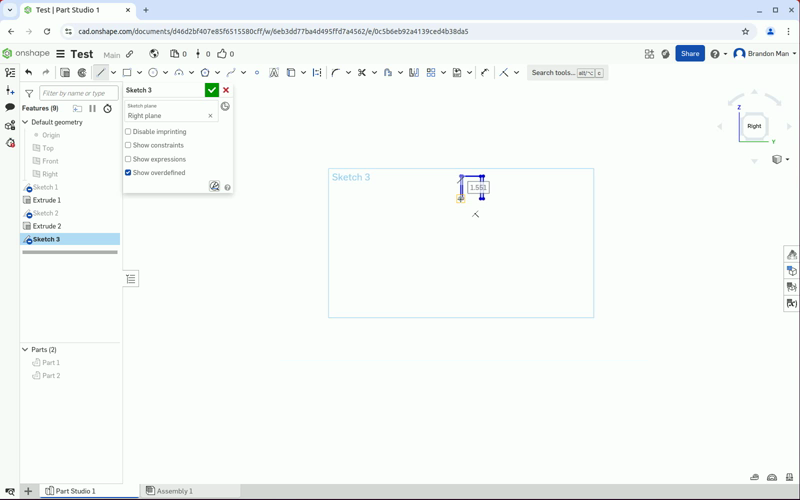
scroll(-6)
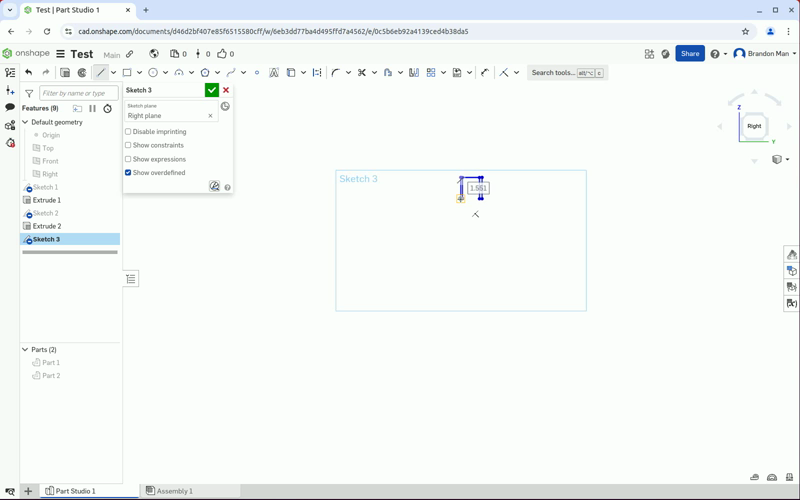
scroll(-6)
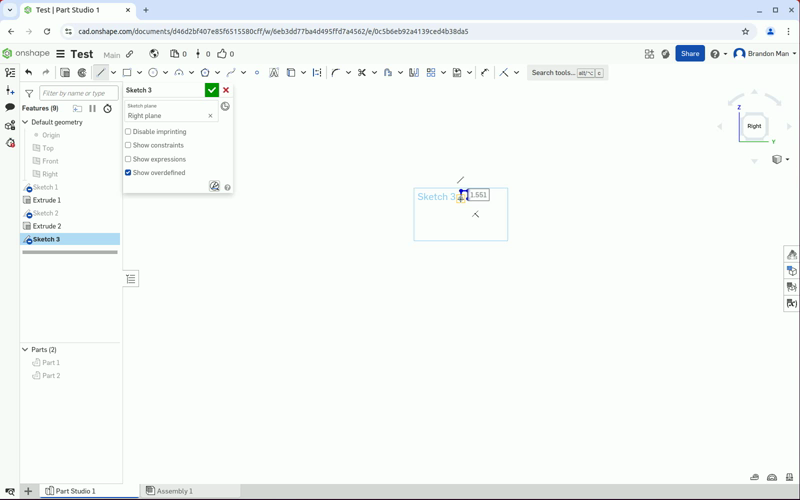
key(esc)
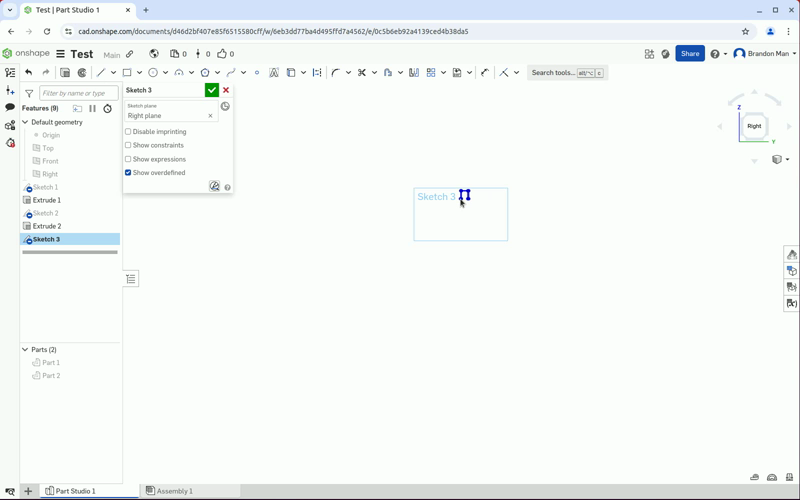
mouse_move(460, 194)
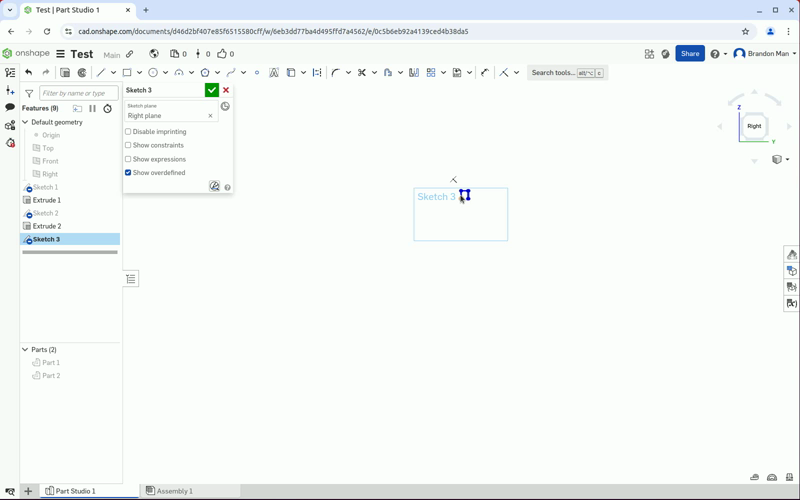
scroll(6)
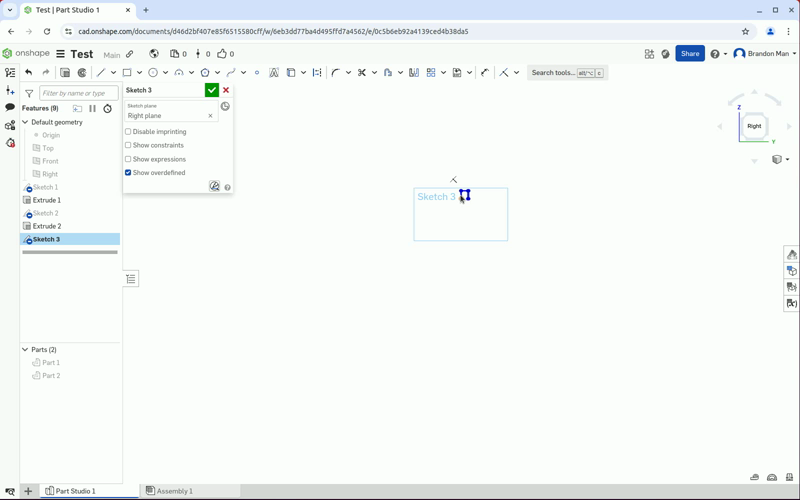
scroll(6)
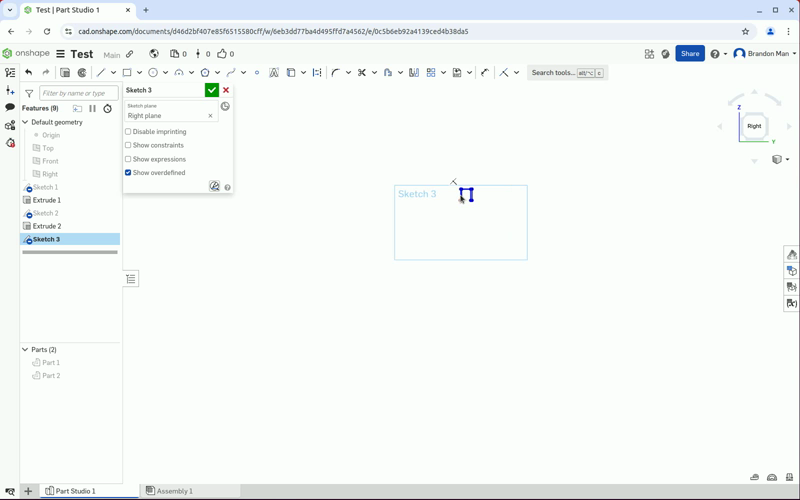
scroll(6)
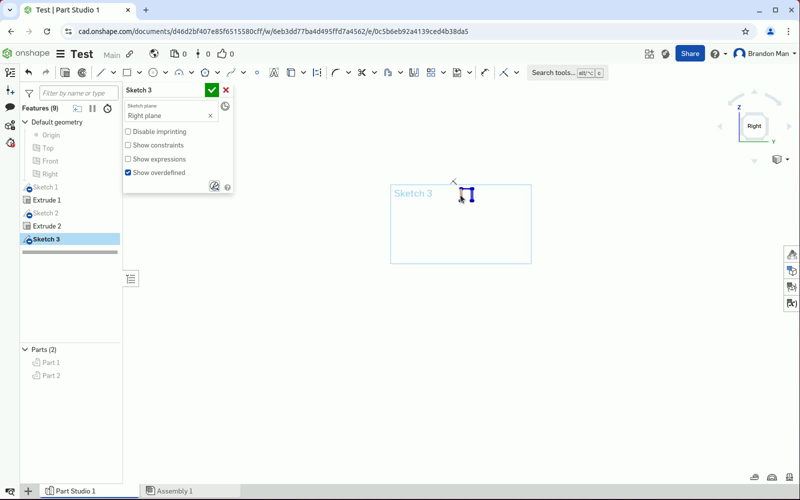
scroll(6)
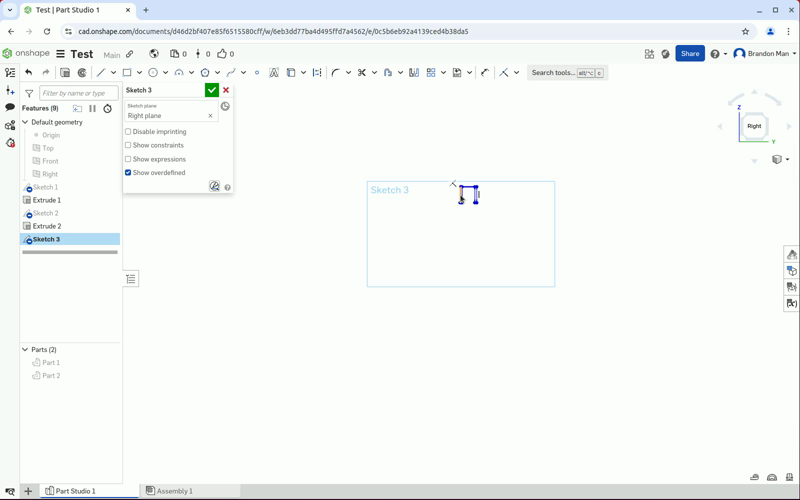
scroll(6)
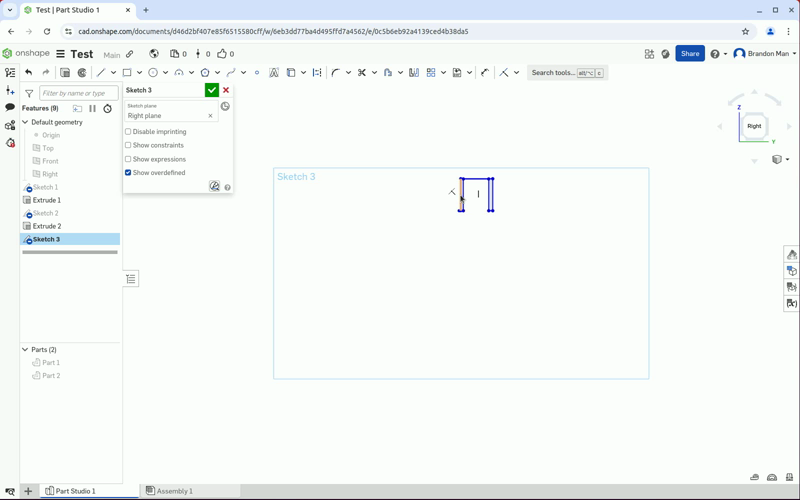
scroll(6)
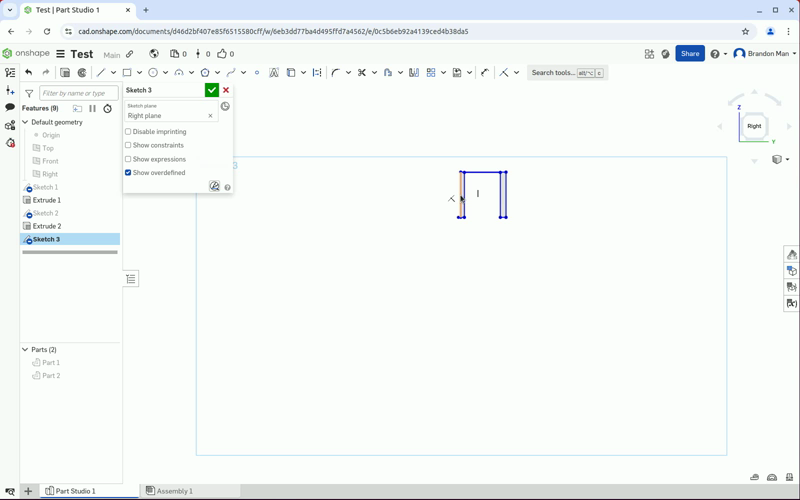
scroll(6)
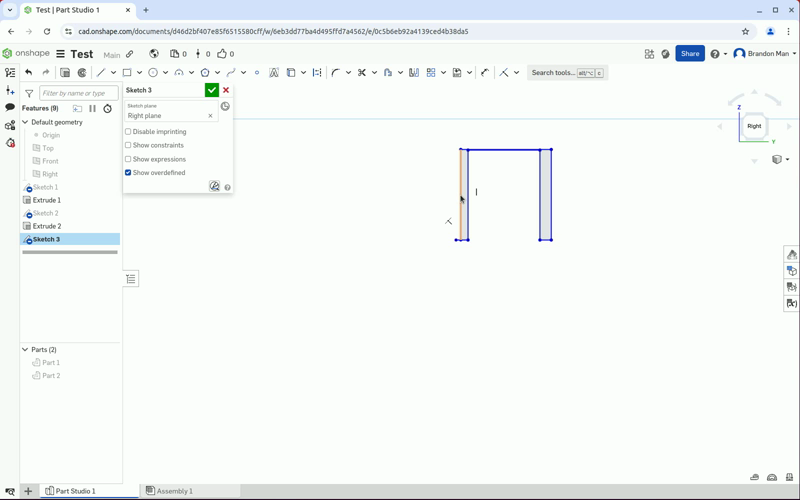
click(460, 194)
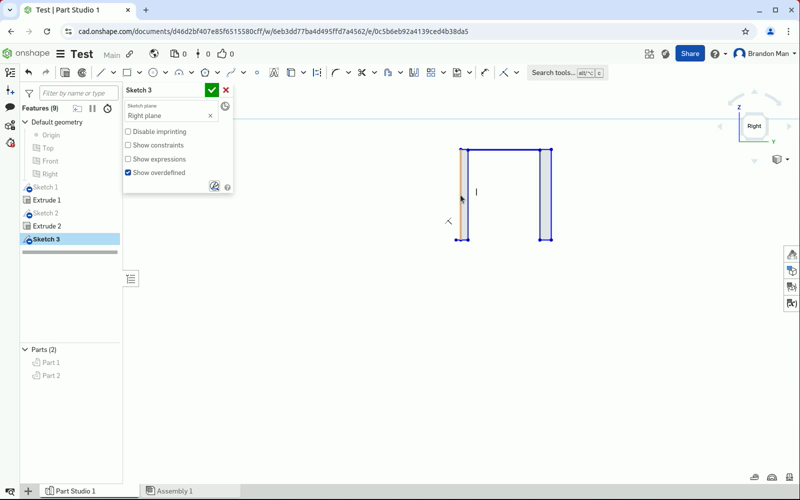
scroll(-6)
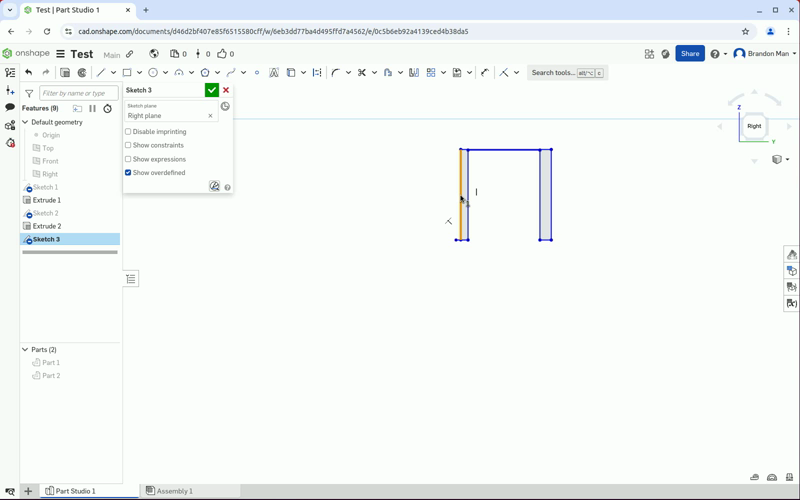
scroll(-6)
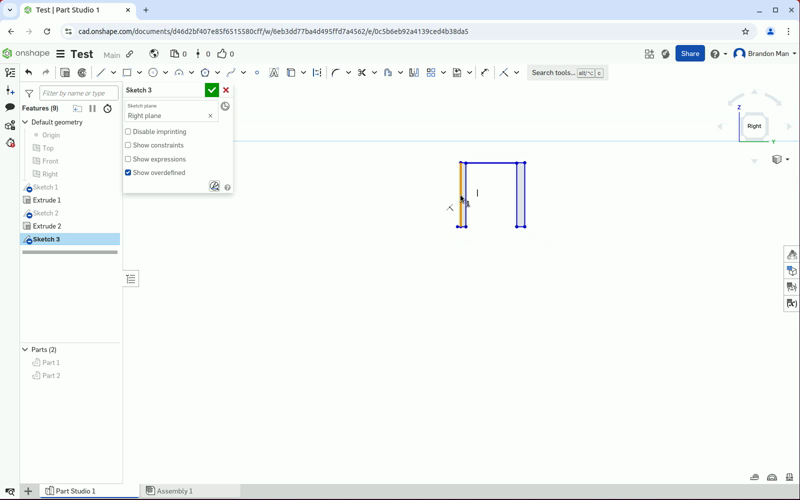
scroll(-6)
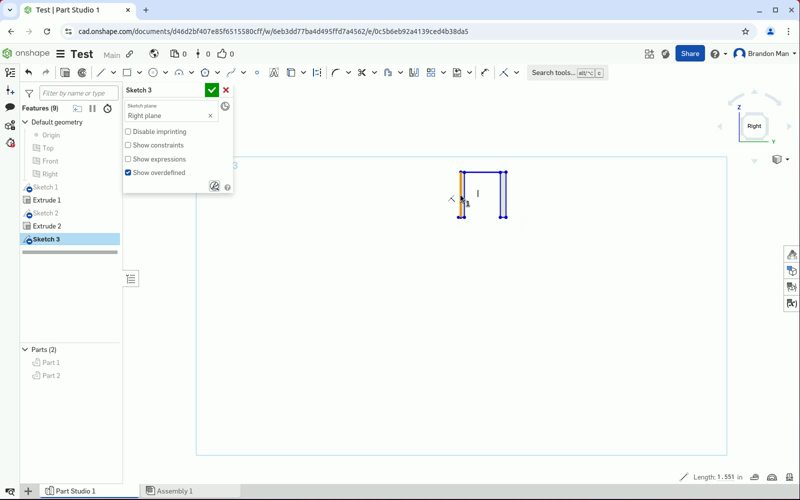
scroll(-6)
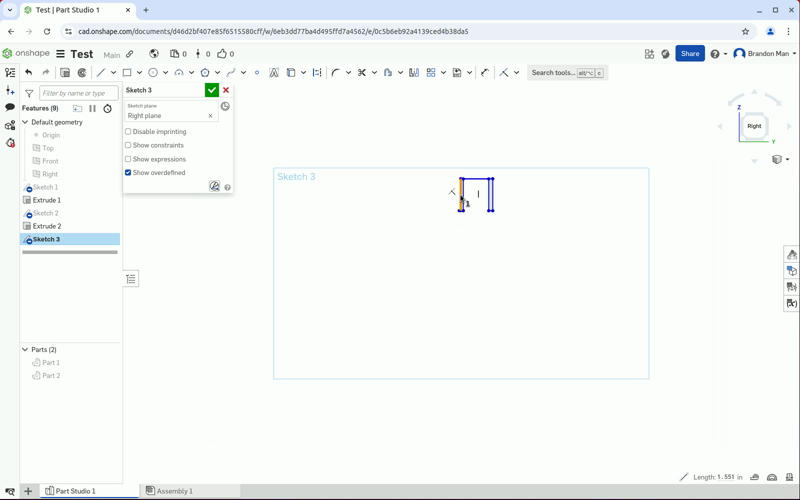
scroll(-6)
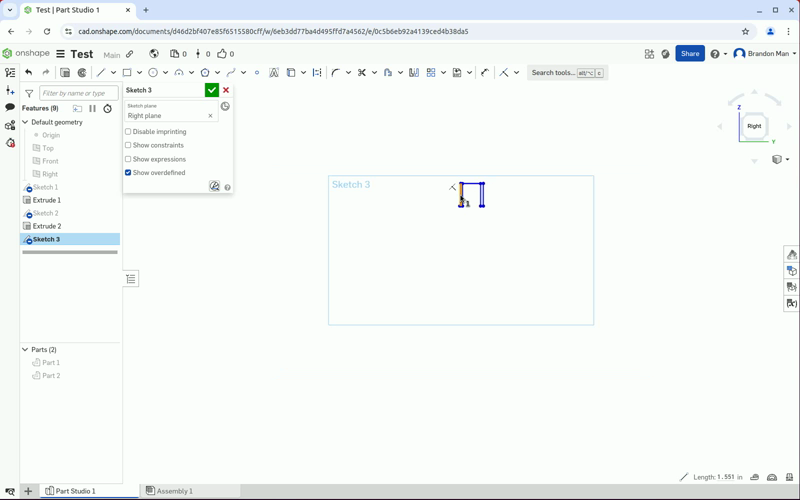
scroll(-6)
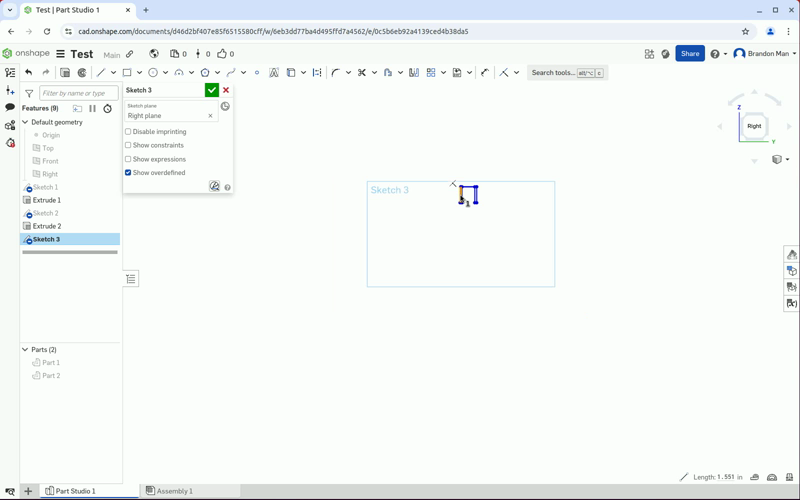
scroll(-6)
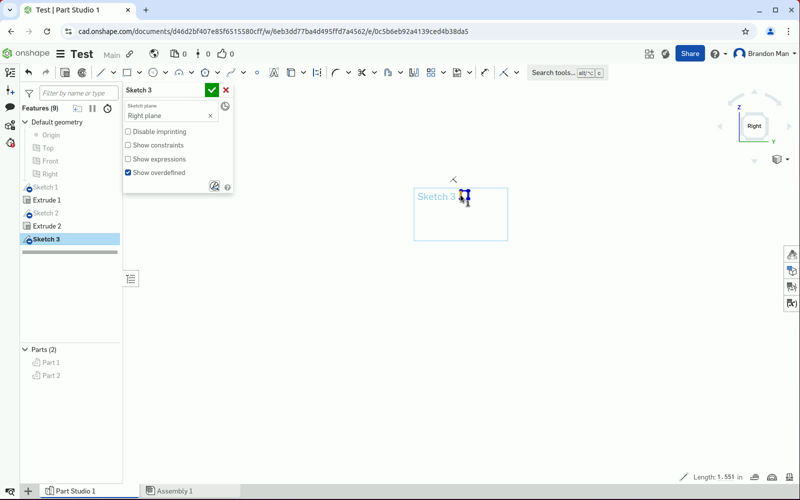
mouse_move(73, 352)
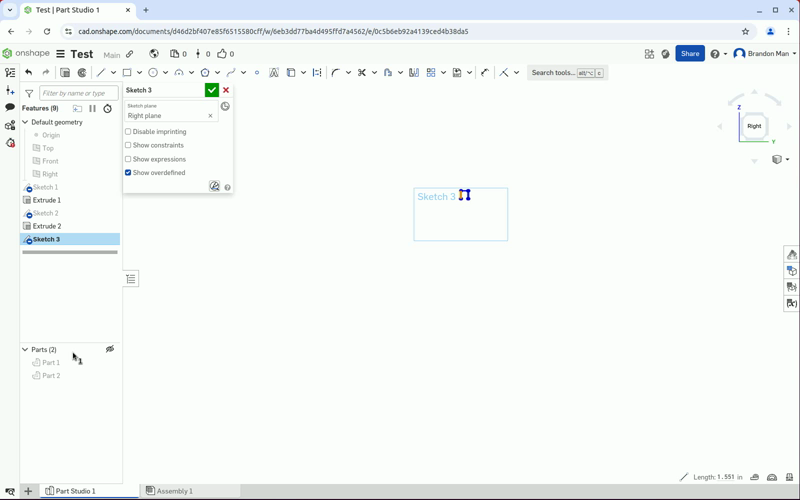
key(shift+y)
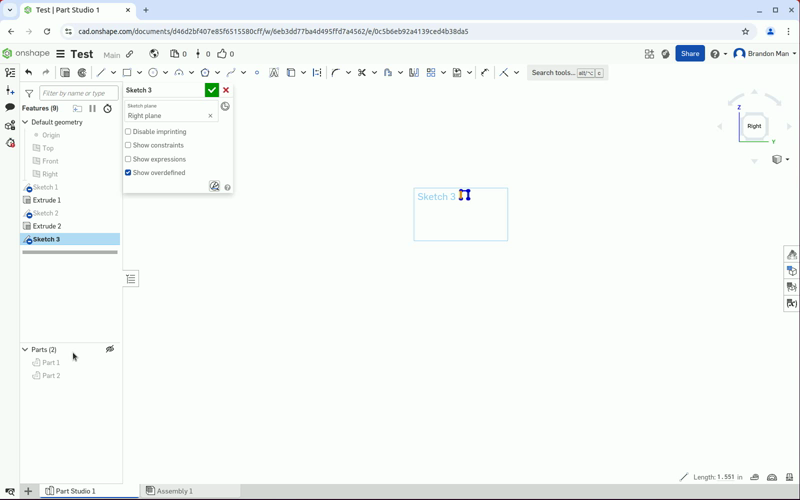
key(shift+e)
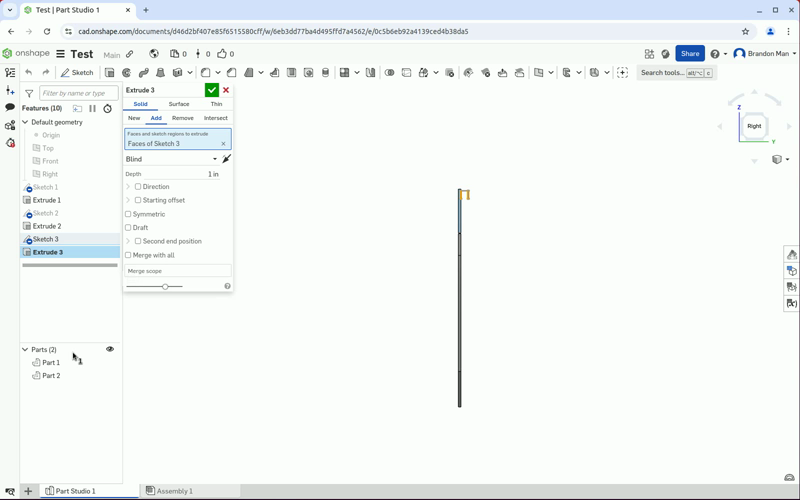
mouse_move(143, 106)
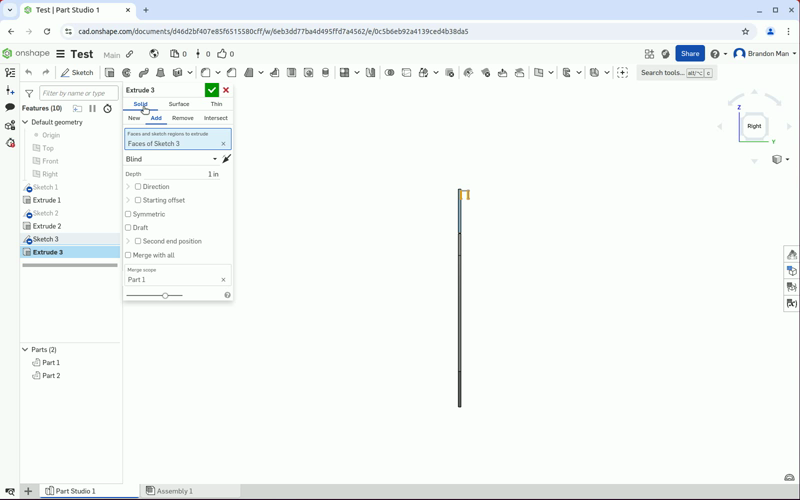
click(143, 106)
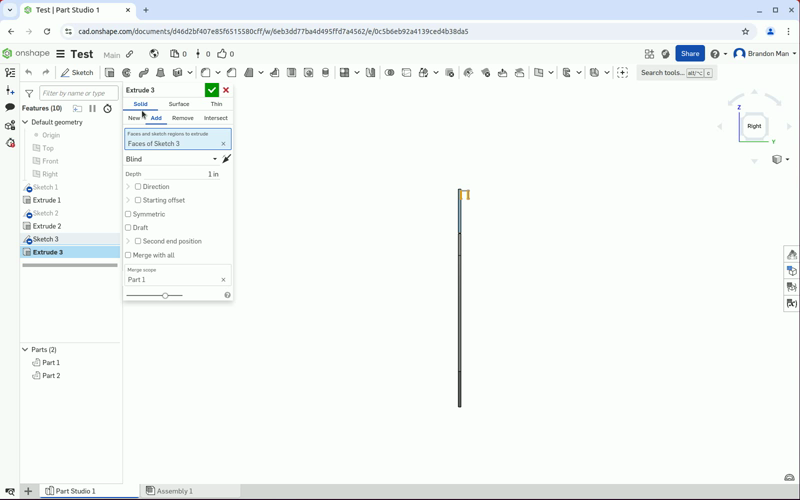
mouse_move(137, 120)
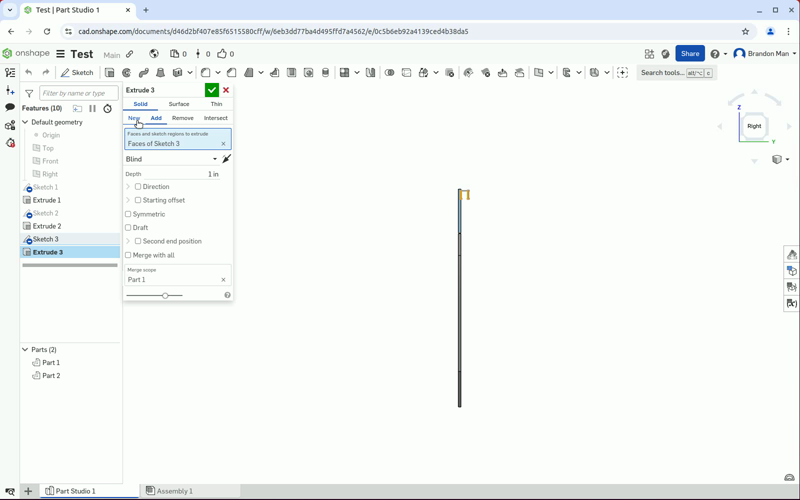
click(137, 120)
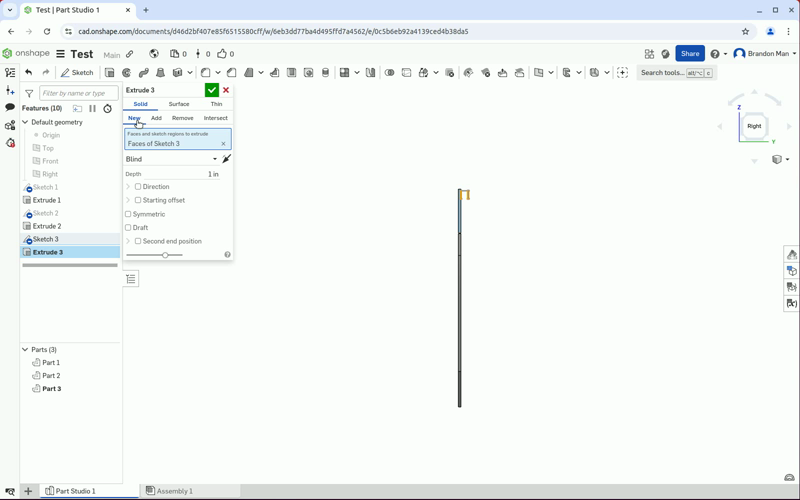
key(tab, 4)
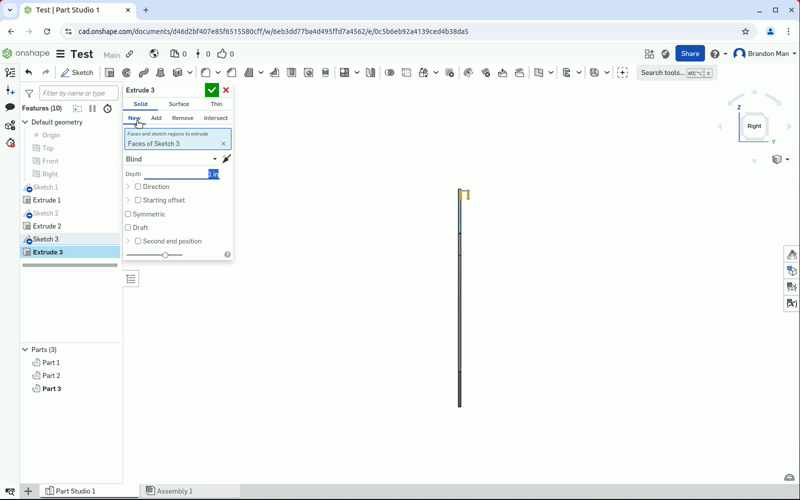
text(2.889)
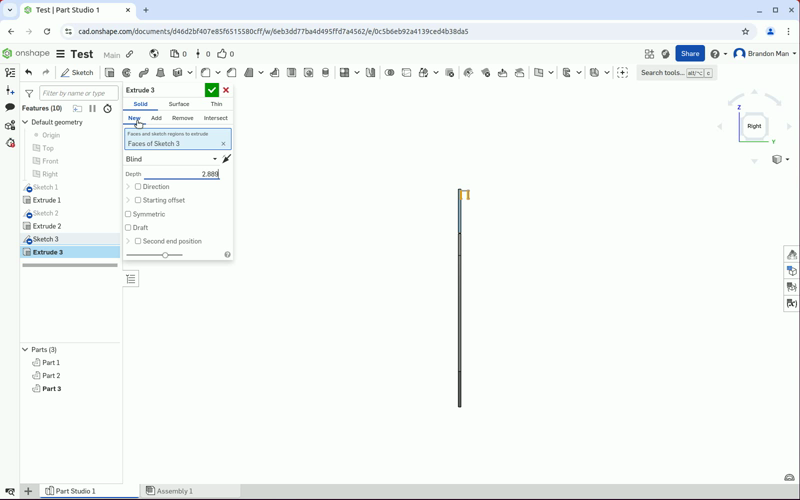
key(tab, 3)
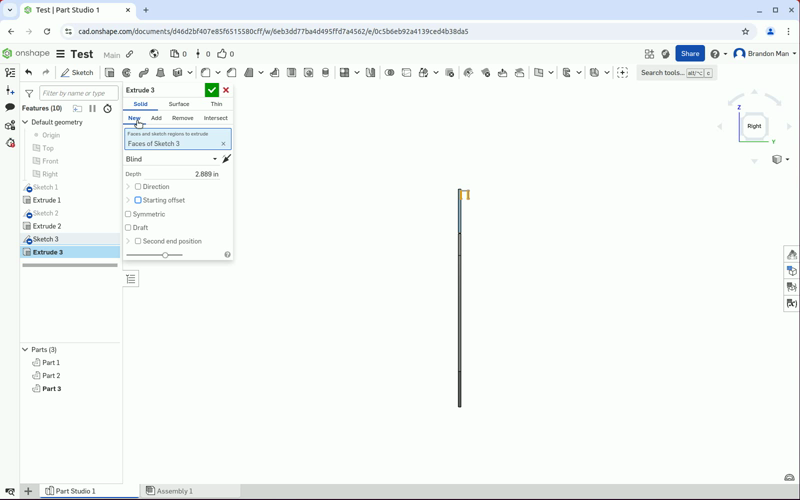
key(tab, 2)
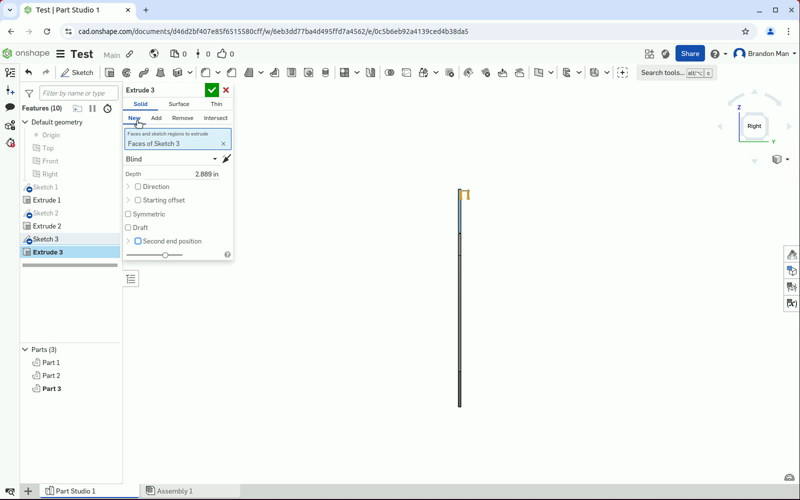
key(space)
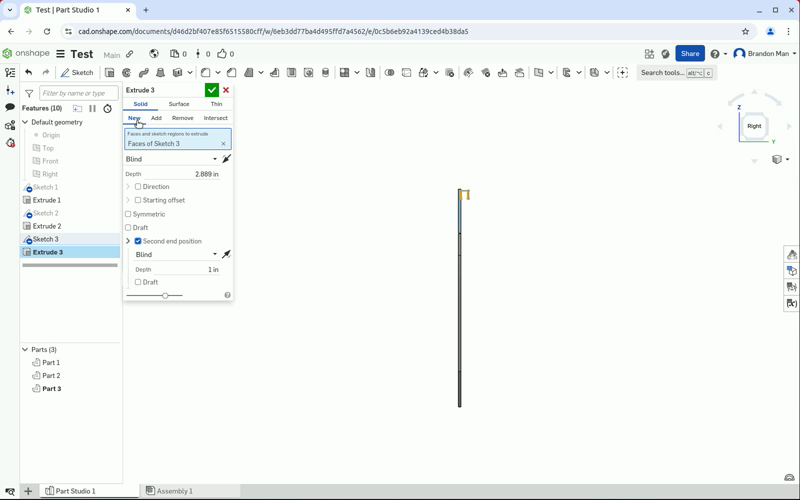
key(tab, 3)
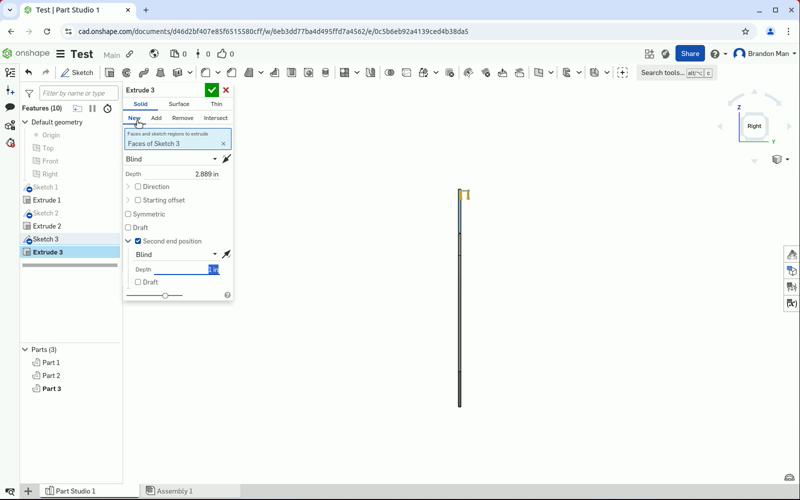
text(2.889)
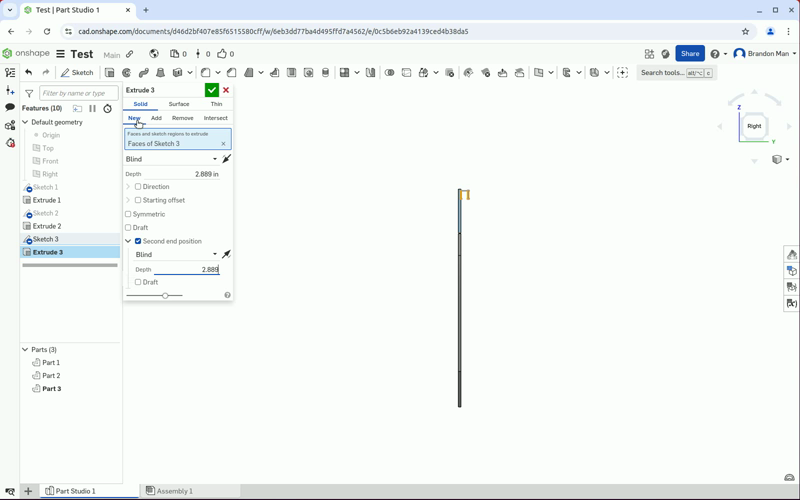
key(enter)
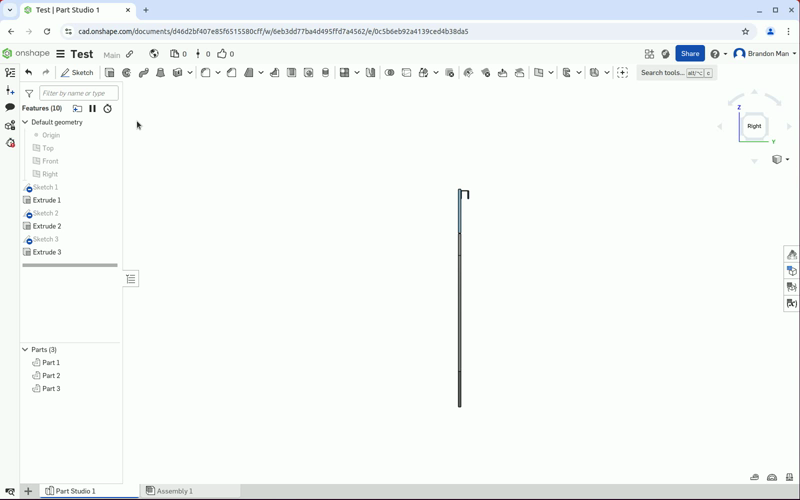
key(shift+h)
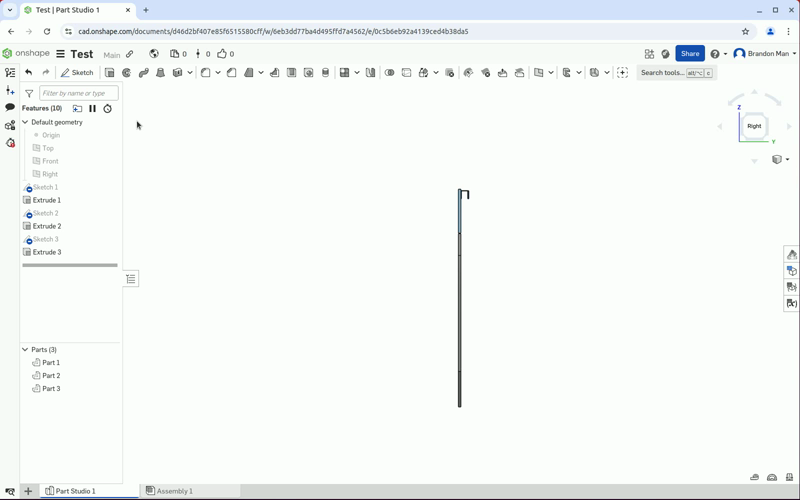
key(shift+h)
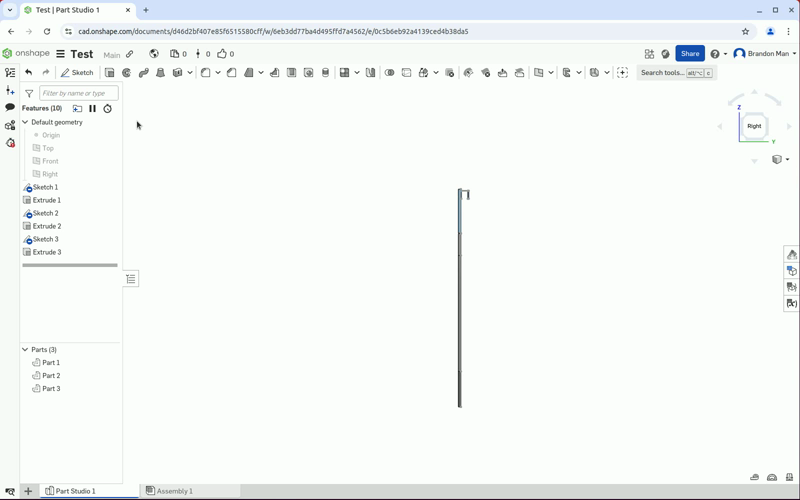
key(shift+7)
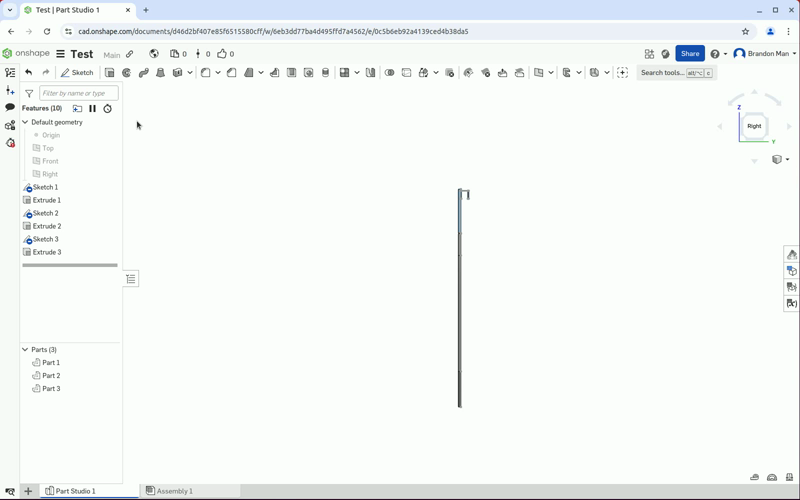
key(right, 2)
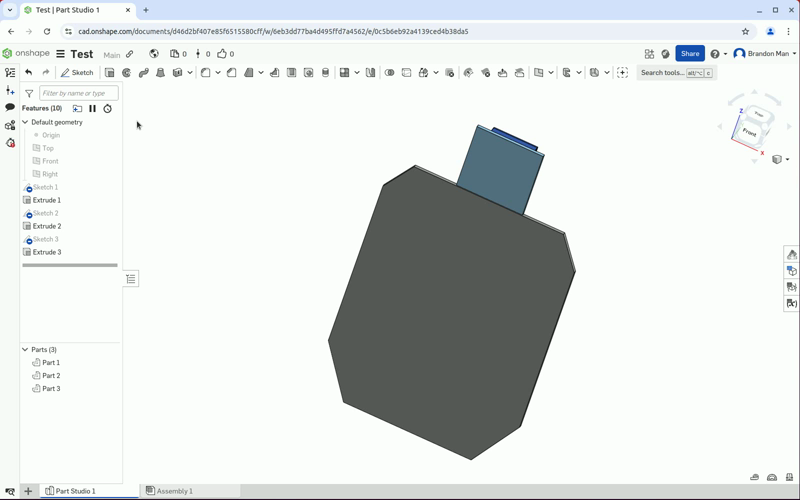
key(down, 2)
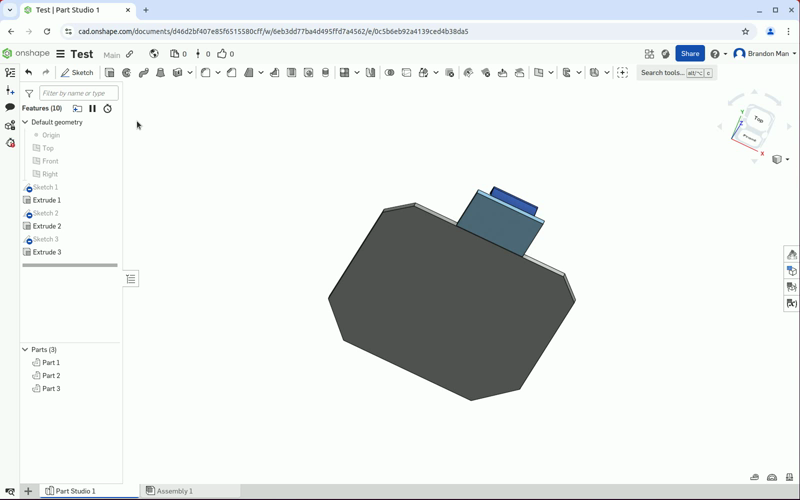
key(up, 2)
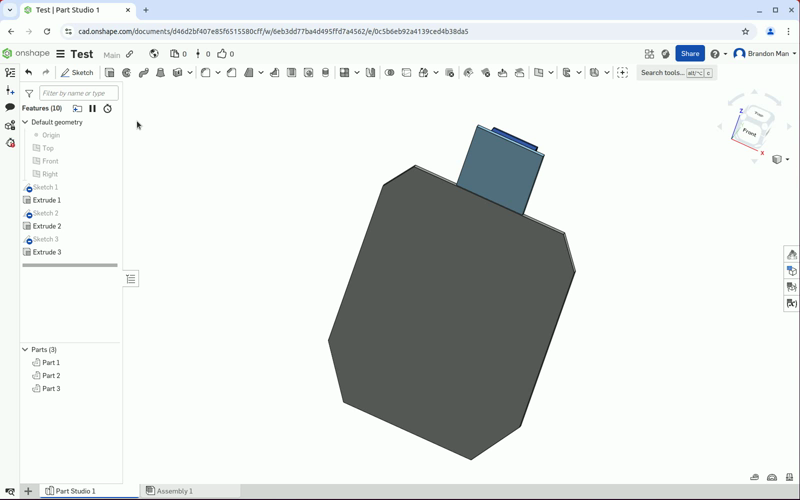
key(left, 2)
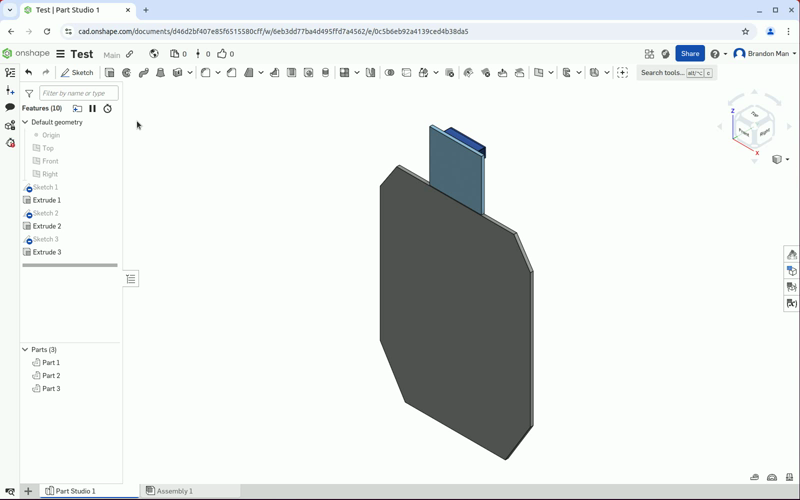
mouse_move(73, 189)
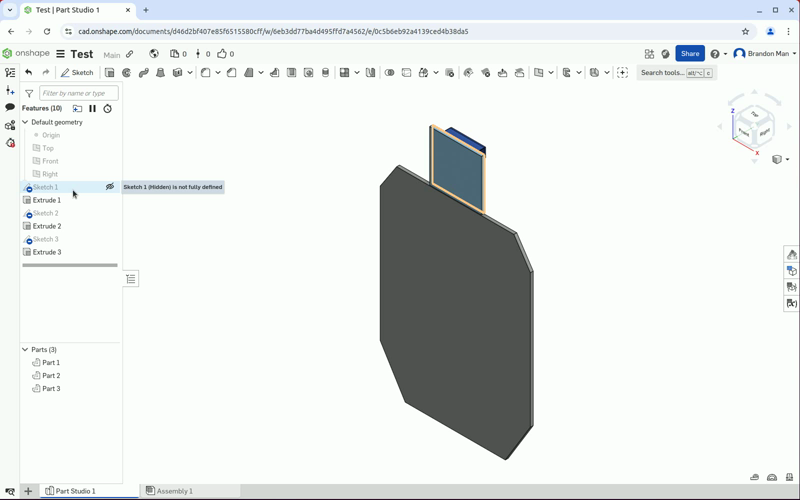
click(73, 189)